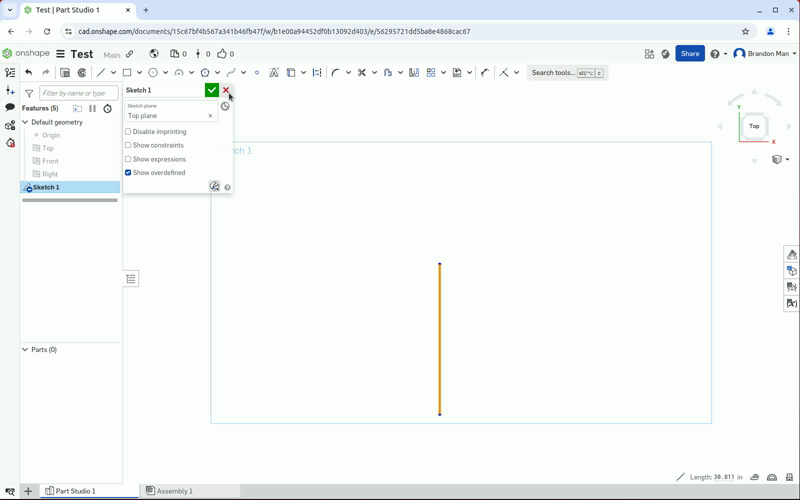
key(shift+h)
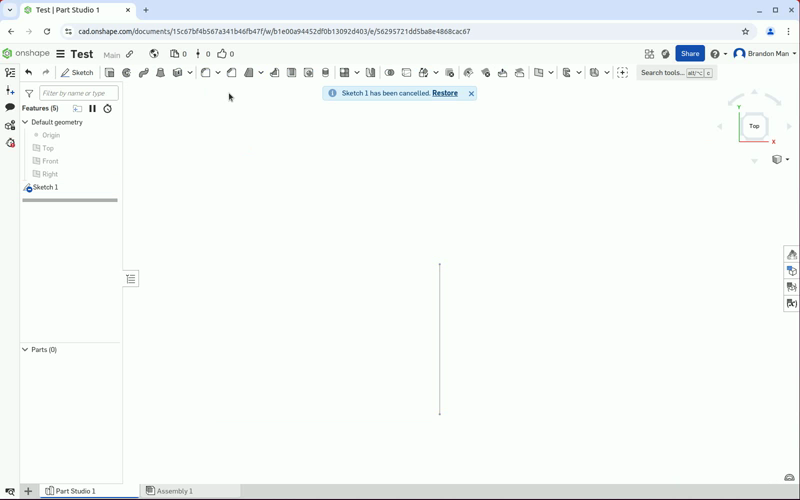
key(shift+s)
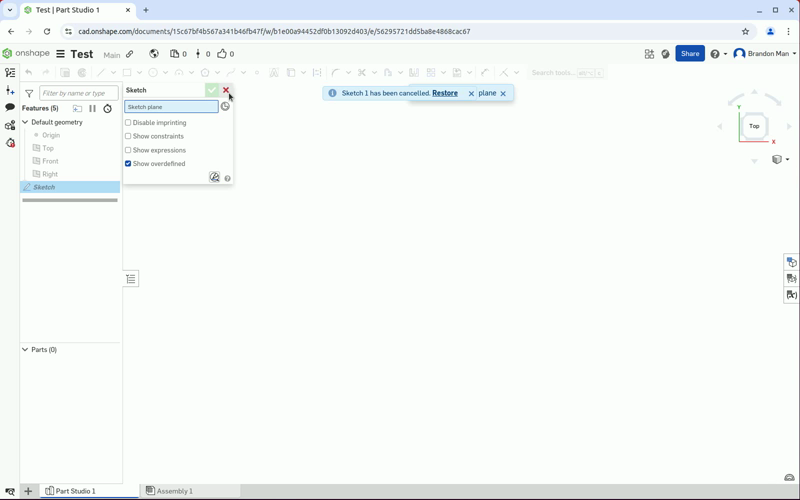
mouse_move(73, 150)
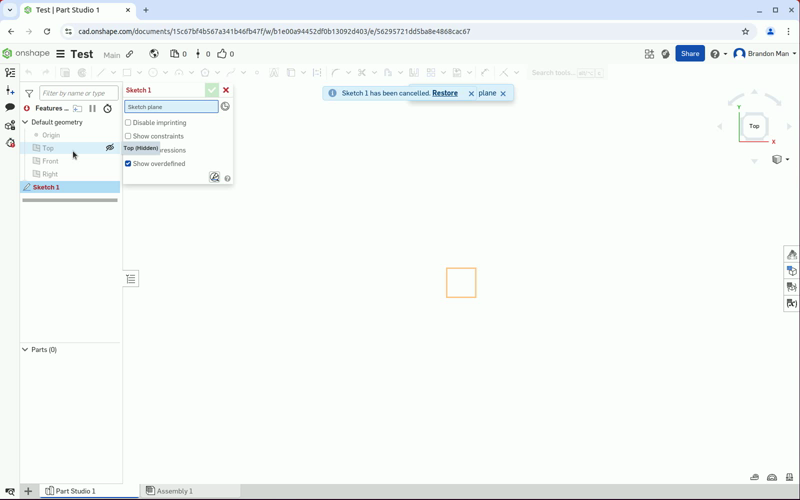
click(73, 150)
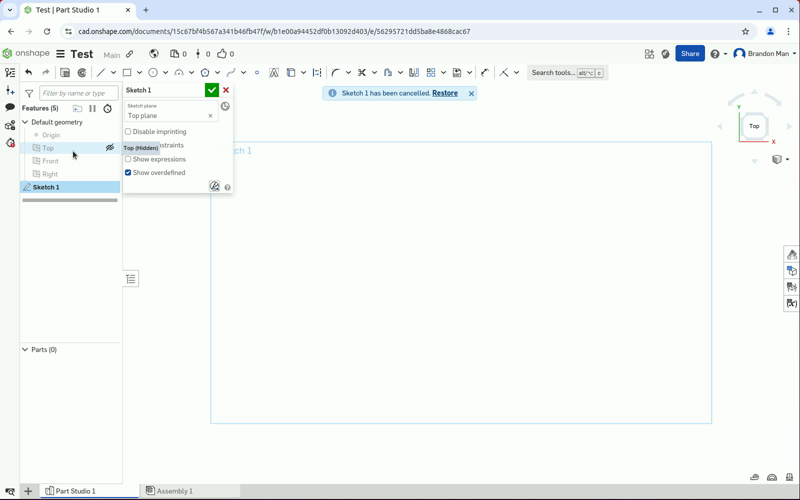
mouse_move(73, 352)
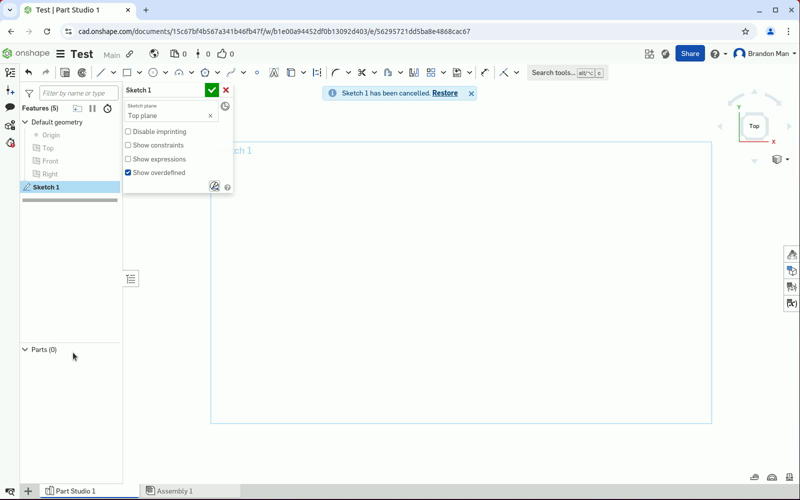
key(y)
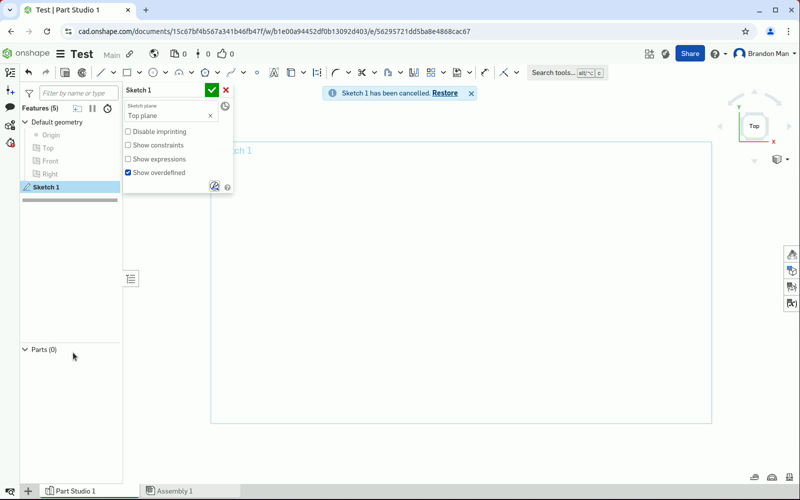
key(c)
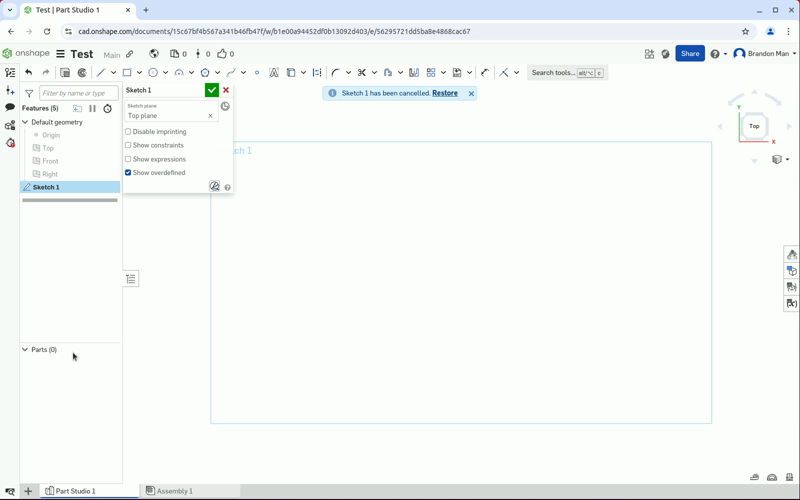
key_down(shift)
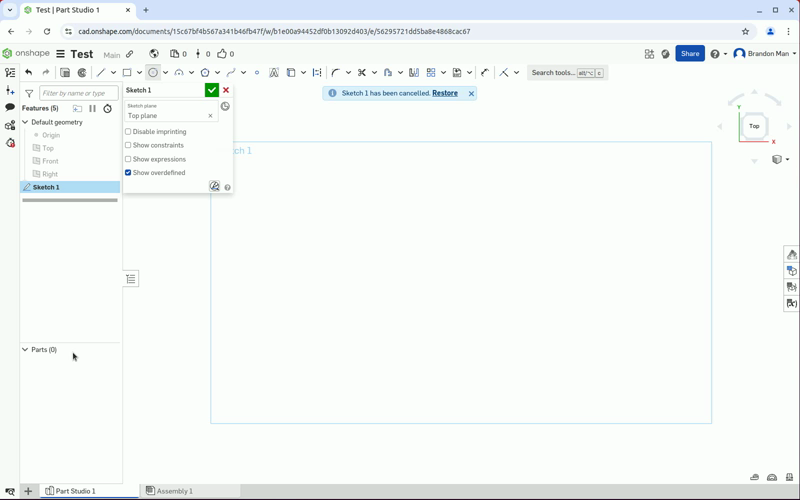
mouse_move(461, 282)
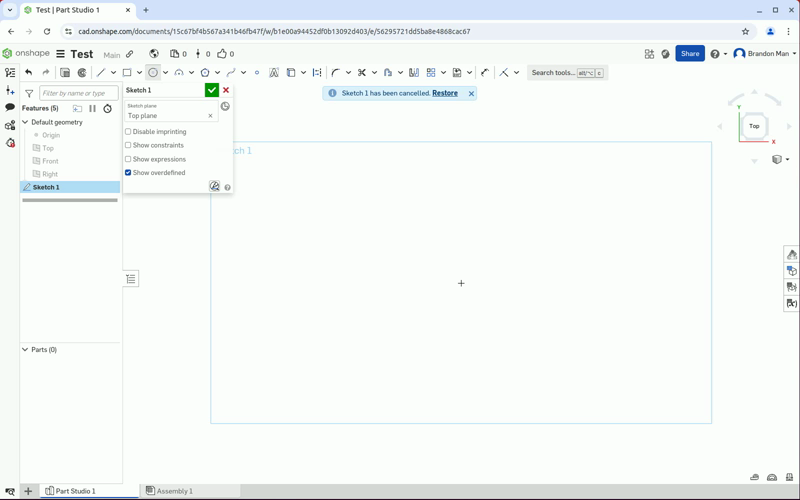
click(461, 282)
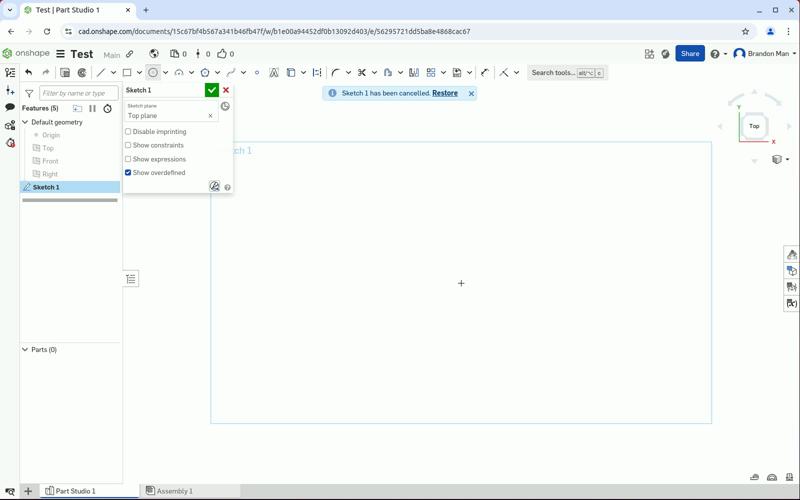
key_up(shift)
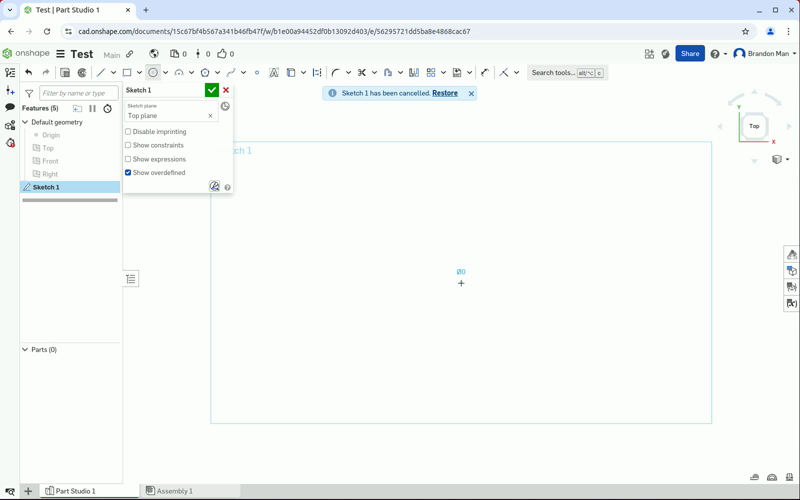
mouse_move(574, 282)
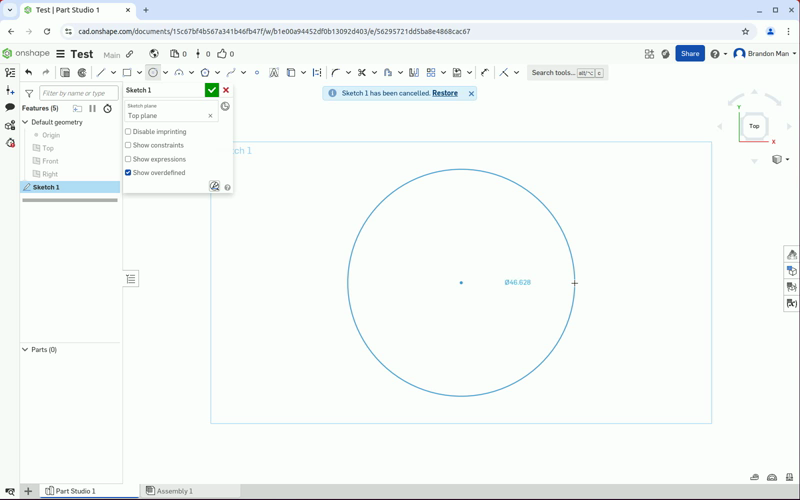
click(574, 282)
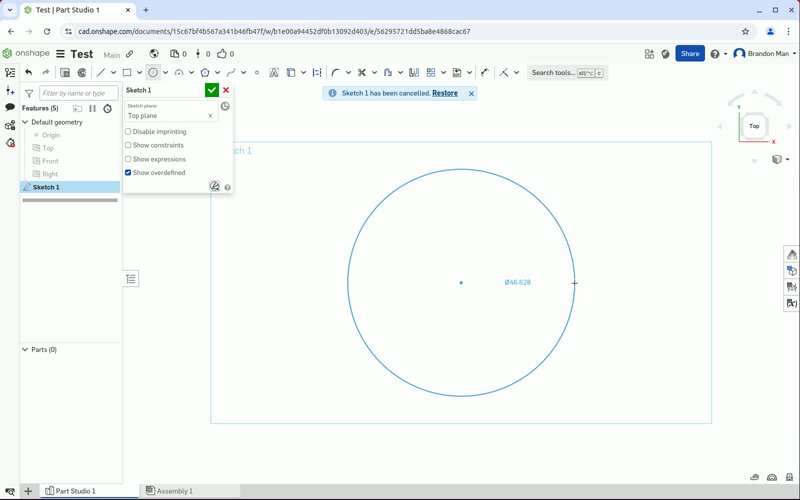
key(esc)
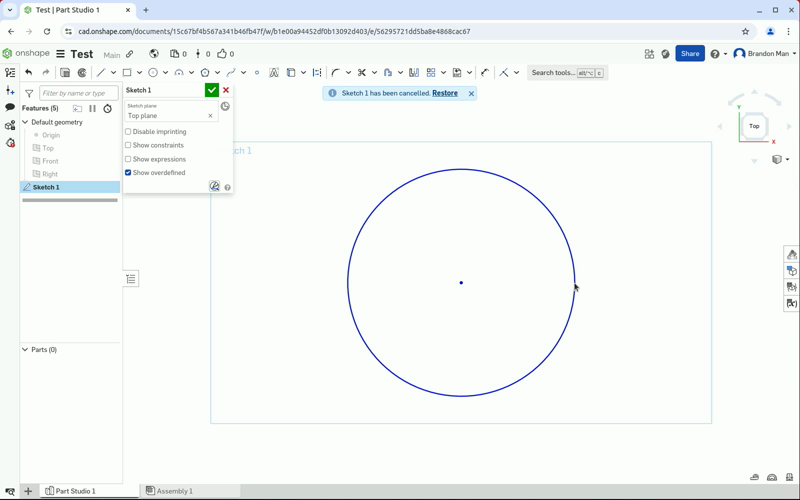
key(c)
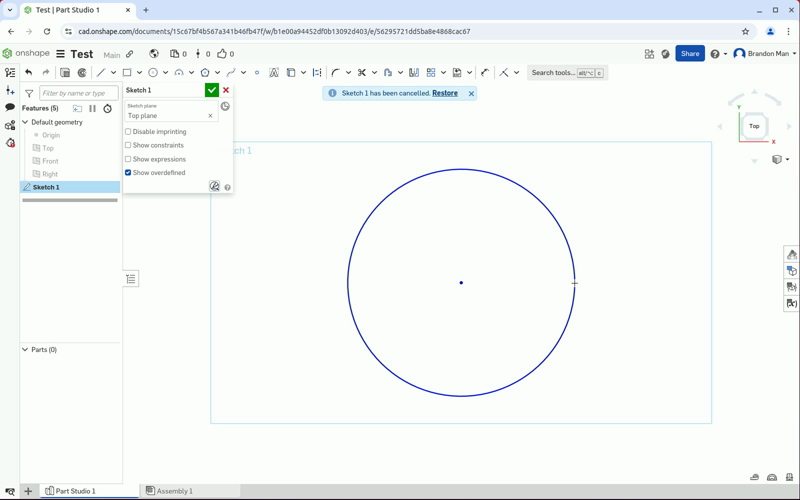
key_down(shift)
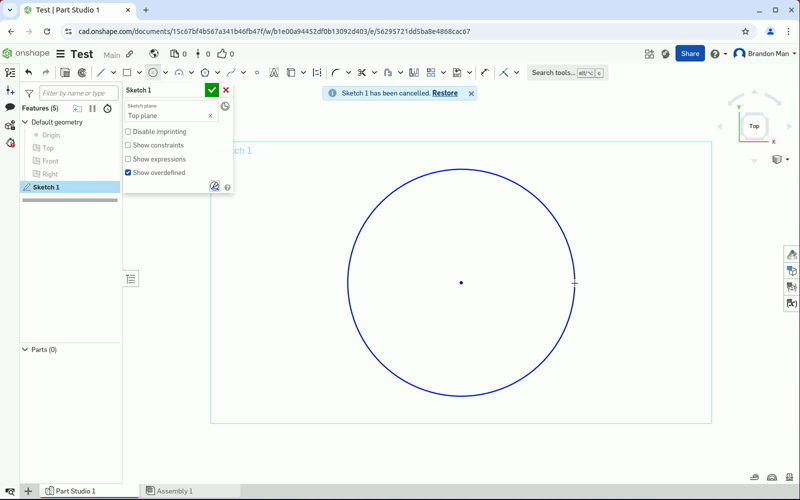
mouse_move(461, 282)
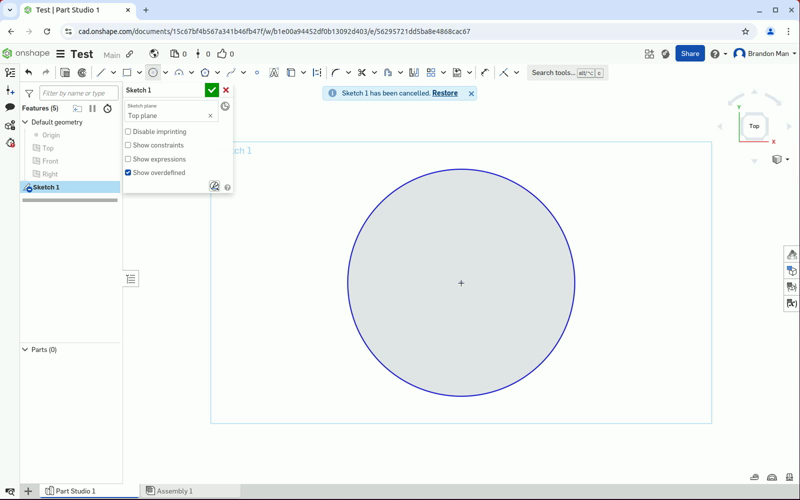
click(461, 282)
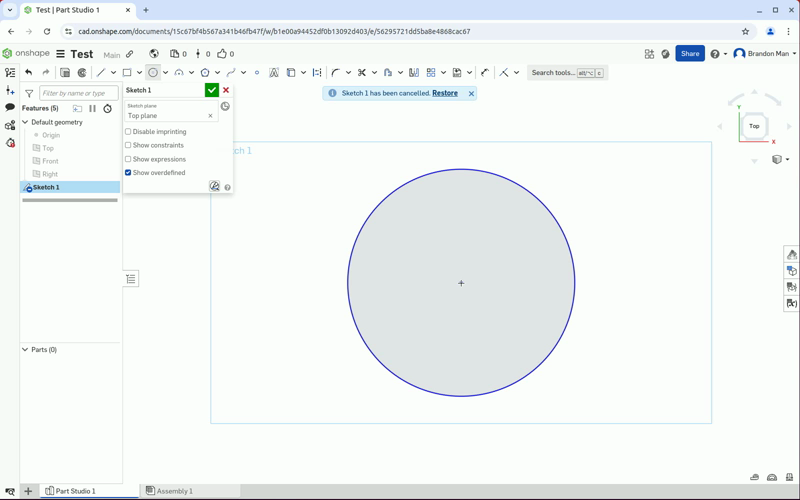
key_up(shift)
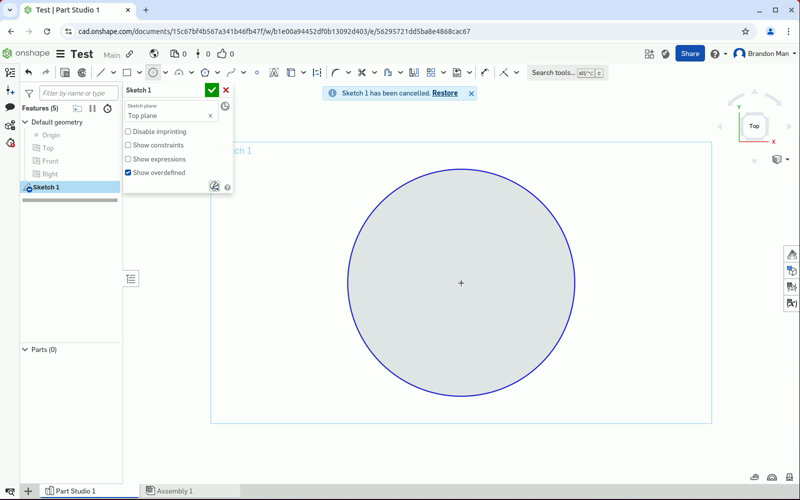
mouse_move(569, 282)
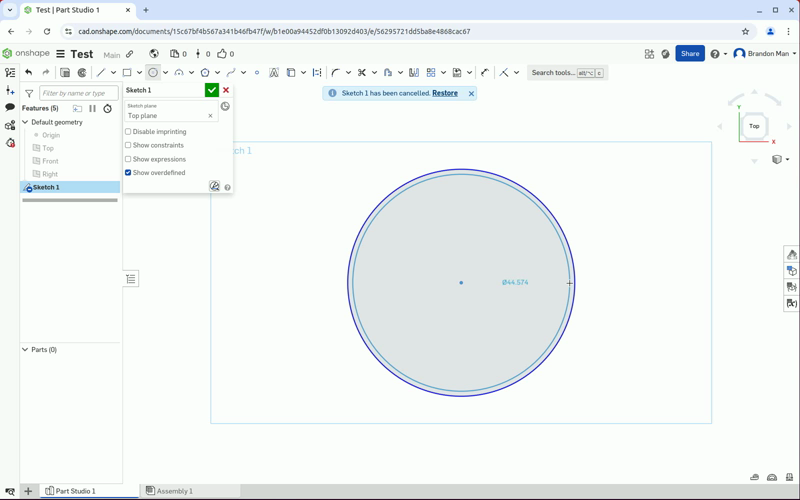
click(569, 282)
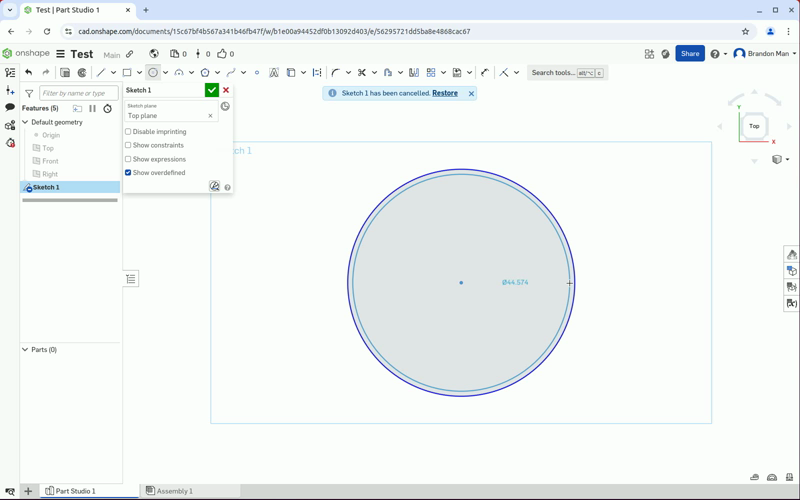
key(esc)
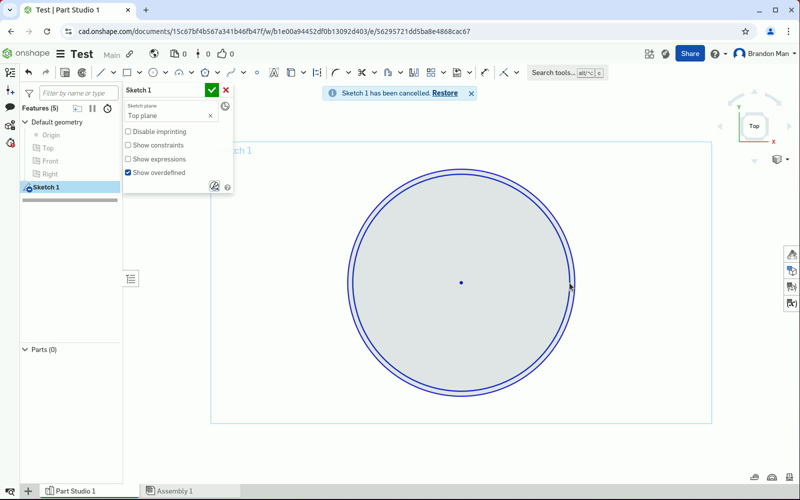
mouse_move(357, 244)
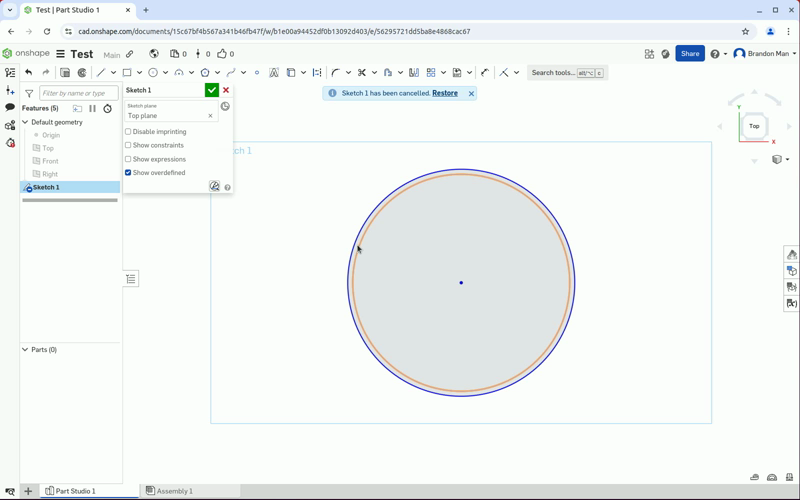
click(357, 244)
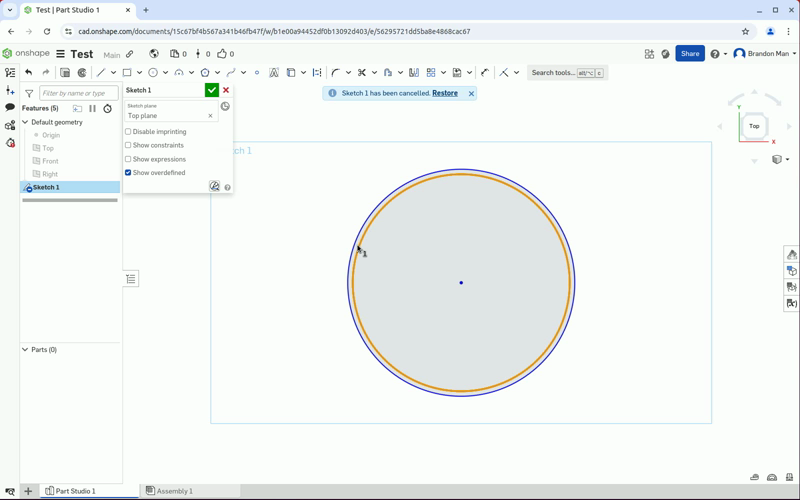
mouse_move(73, 352)
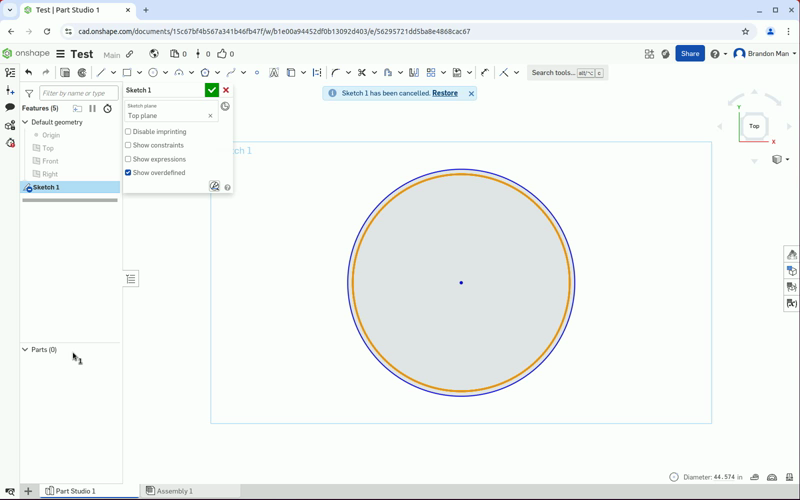
key(shift+y)
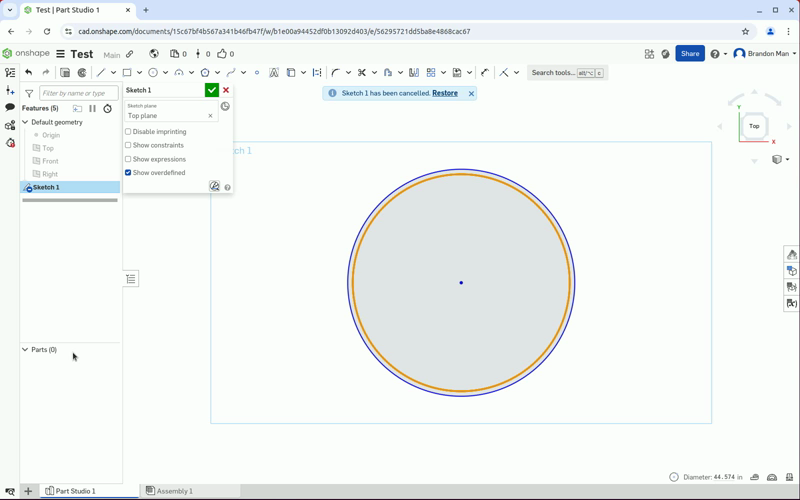
key(shift+e)
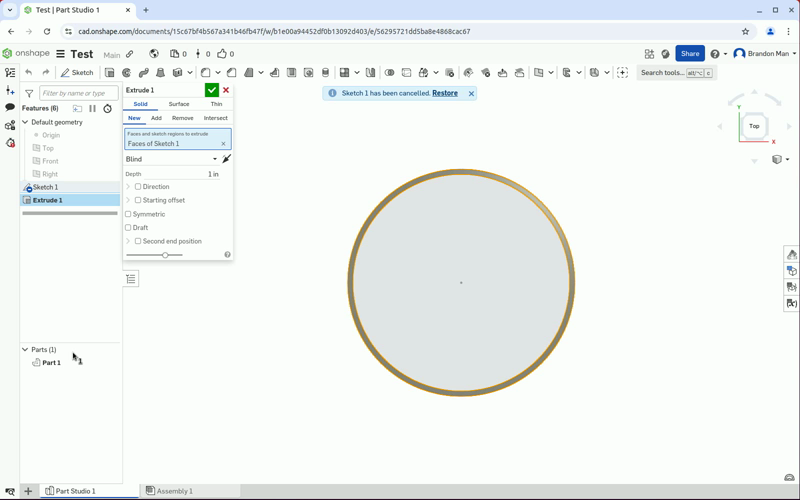
mouse_move(143, 106)
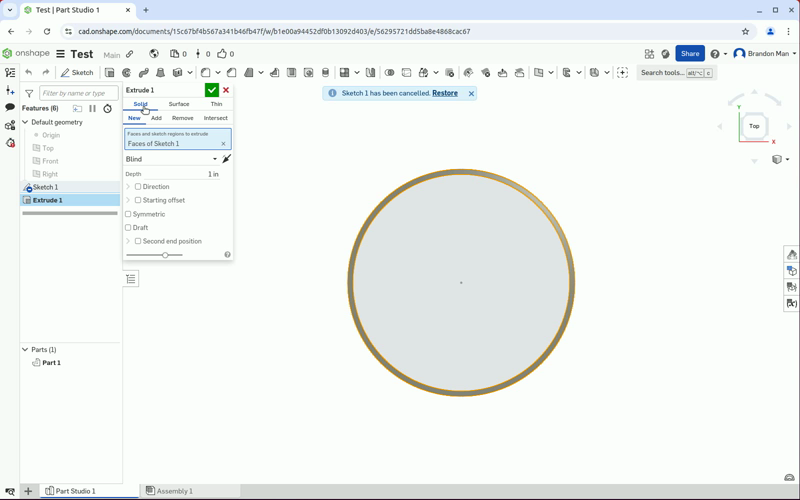
click(143, 106)
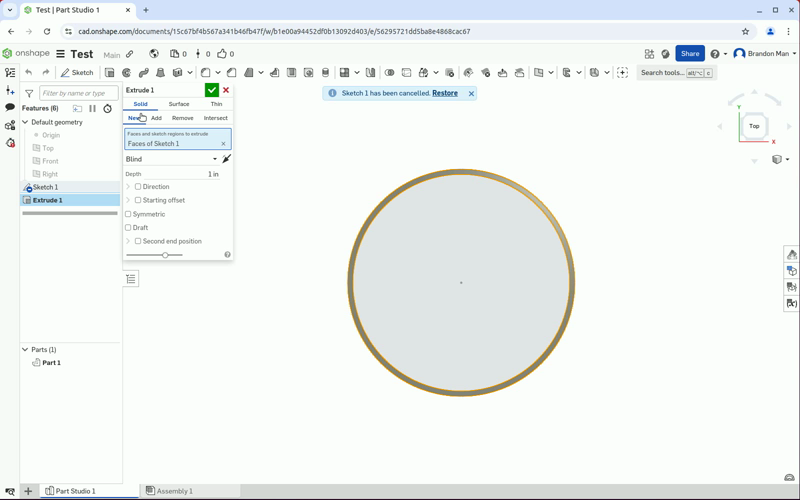
mouse_move(137, 120)
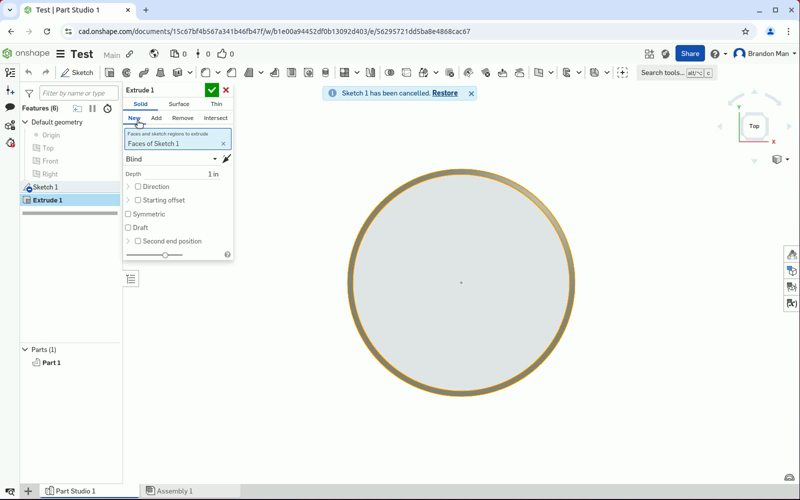
click(137, 120)
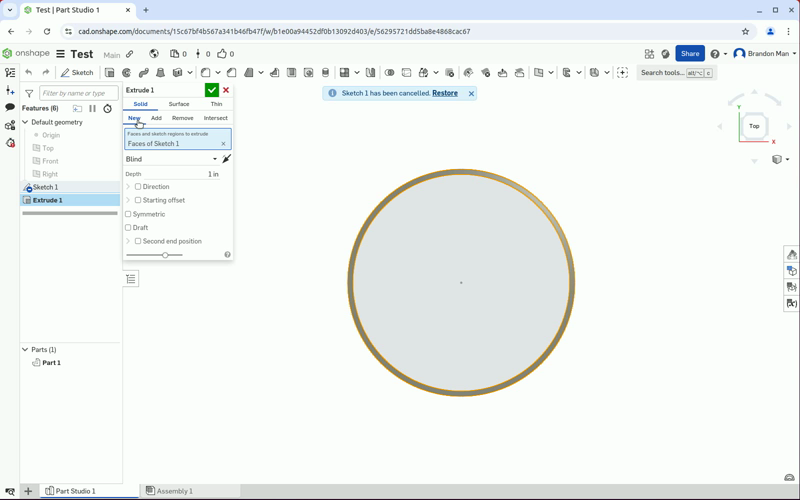
key(tab, 4)
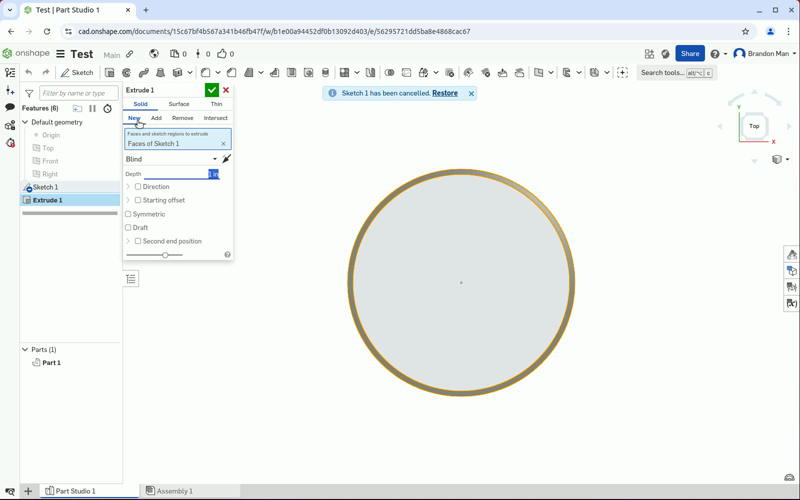
text(1.444)
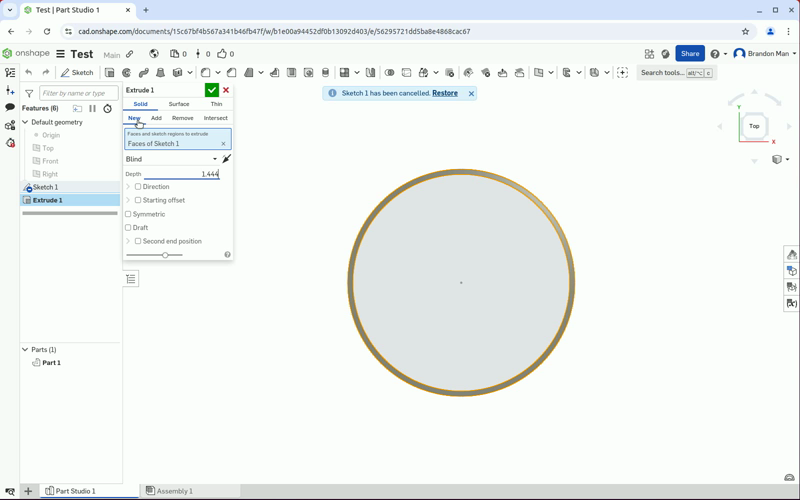
key(enter)
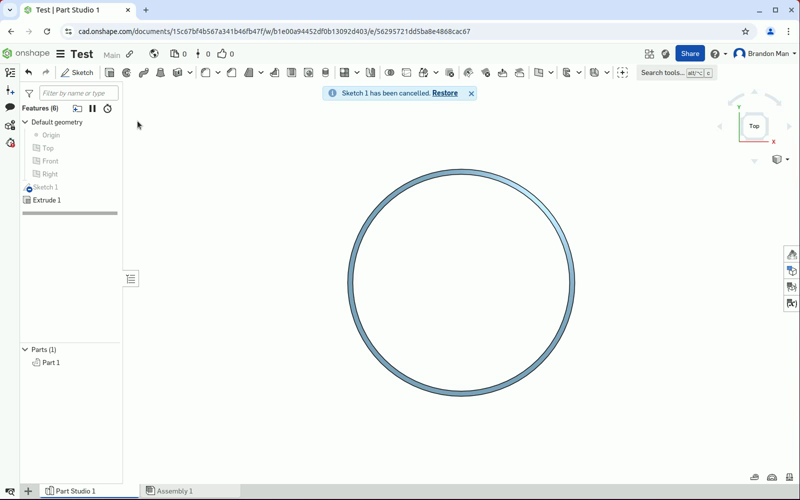
key(shift+h)
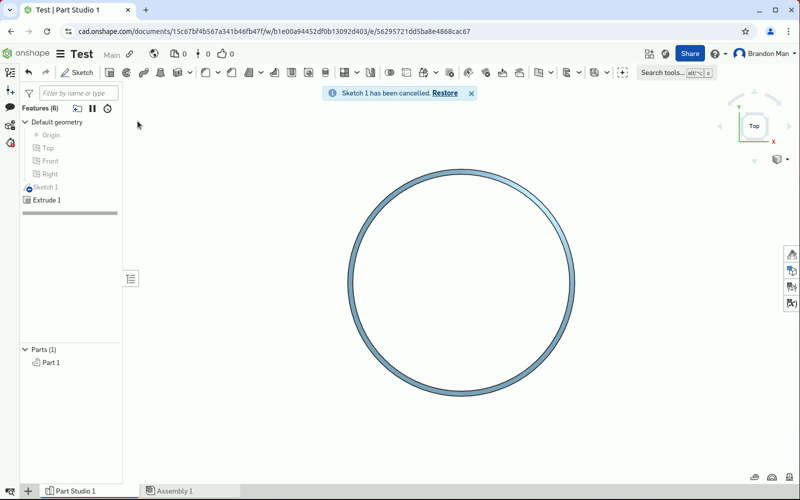
key(shift+h)
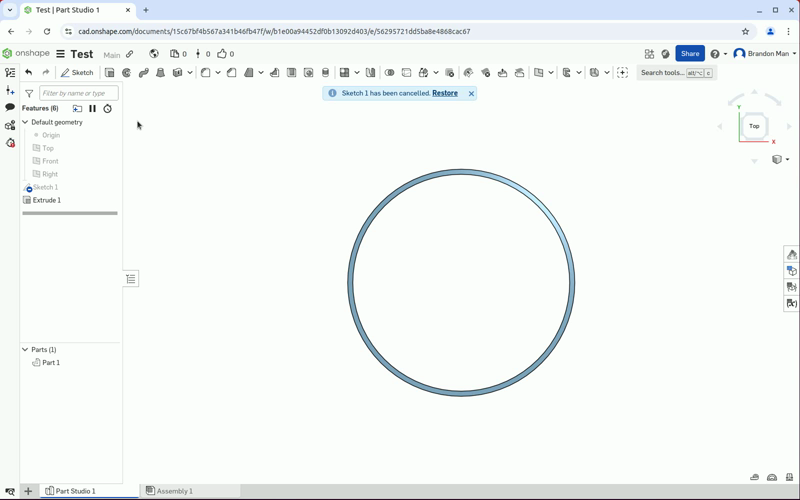
mouse_move(73, 189)
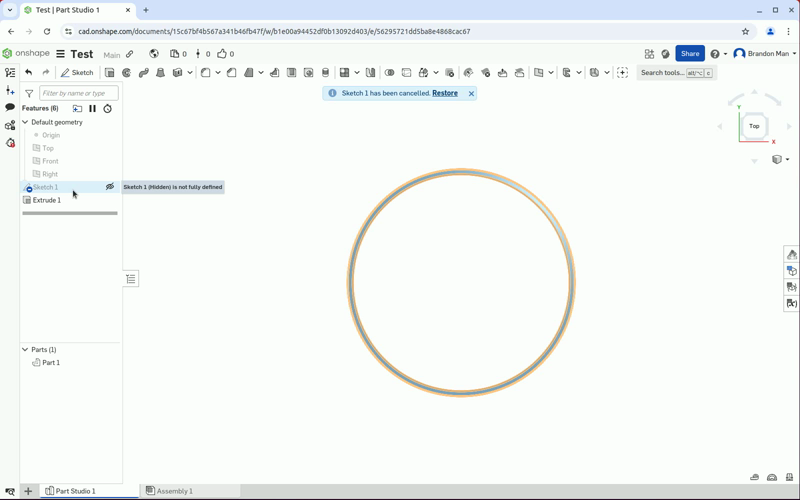
click(73, 189)
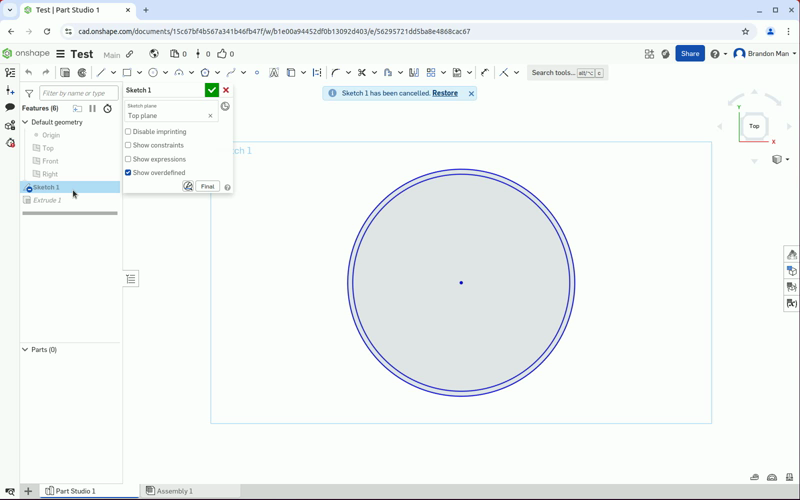
mouse_move(229, 92)
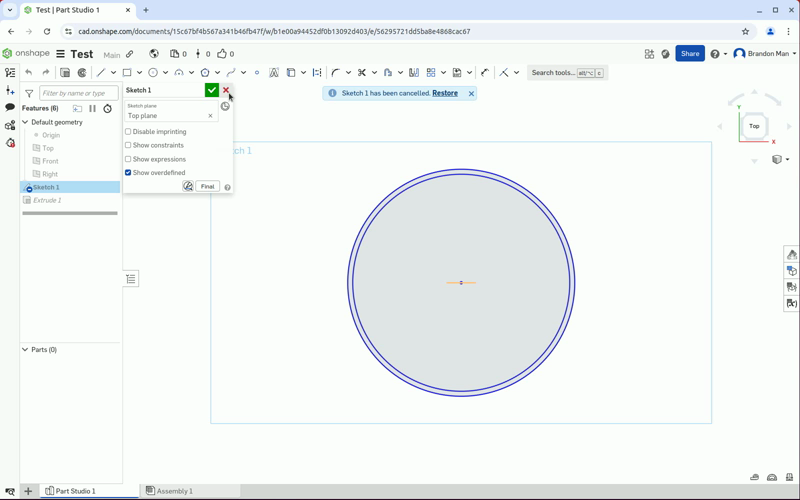
click(229, 92)
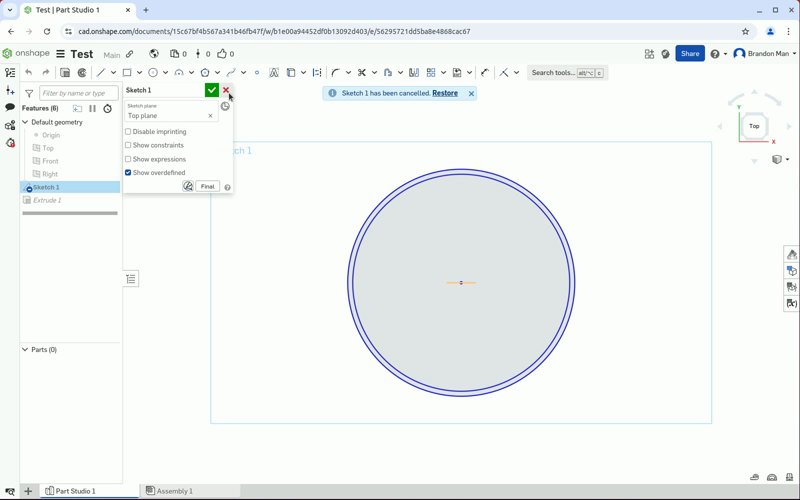
key(shift+s)
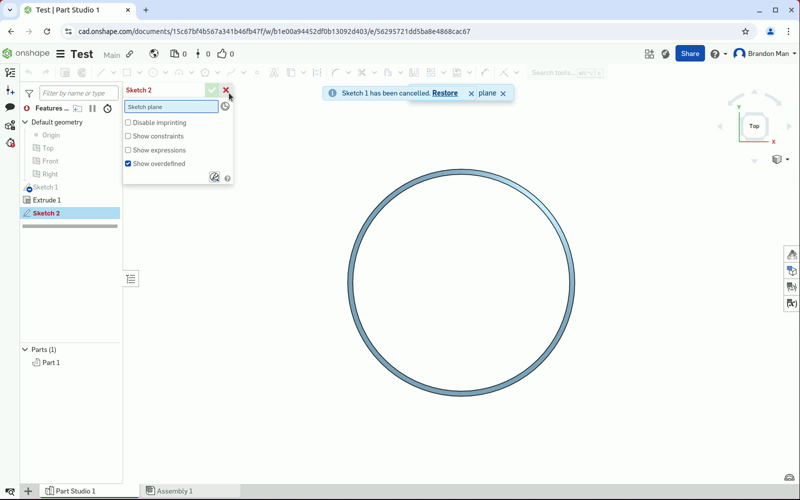
mouse_move(73, 150)
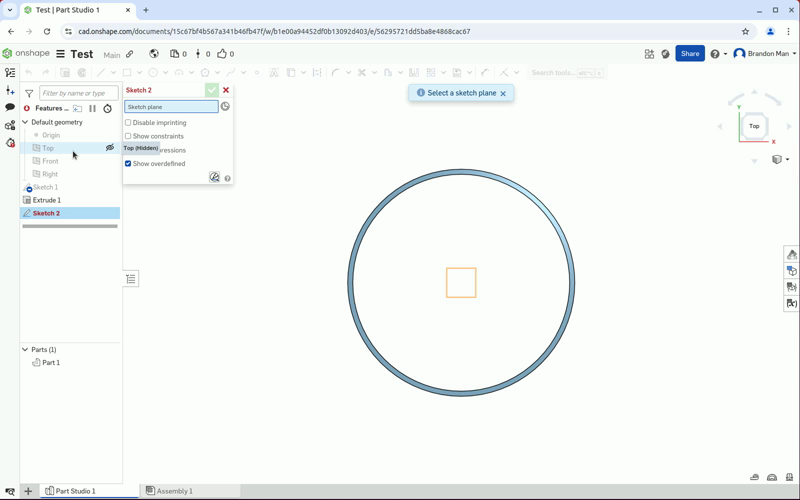
click(73, 150)
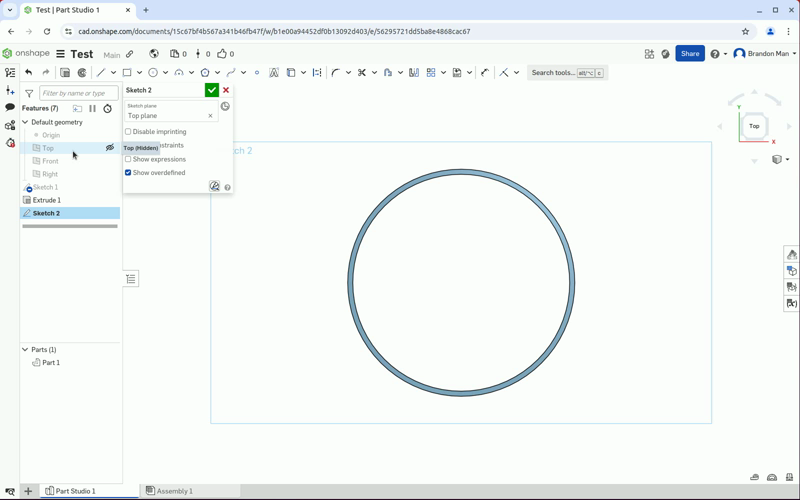
mouse_move(73, 352)
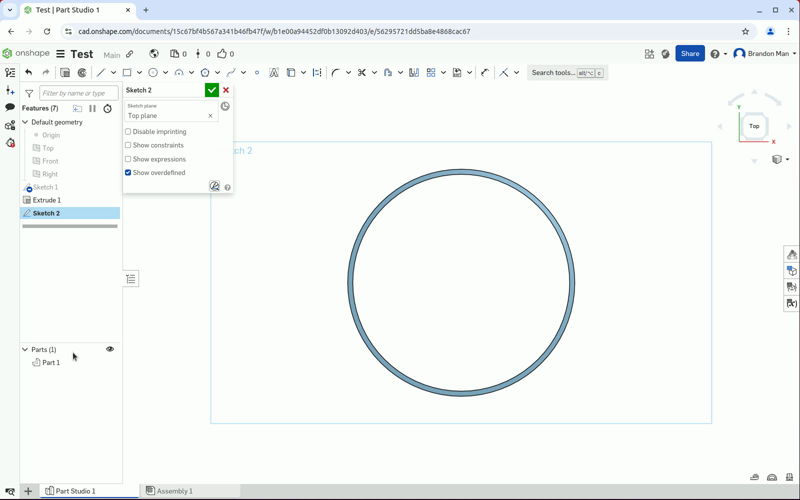
key(y)
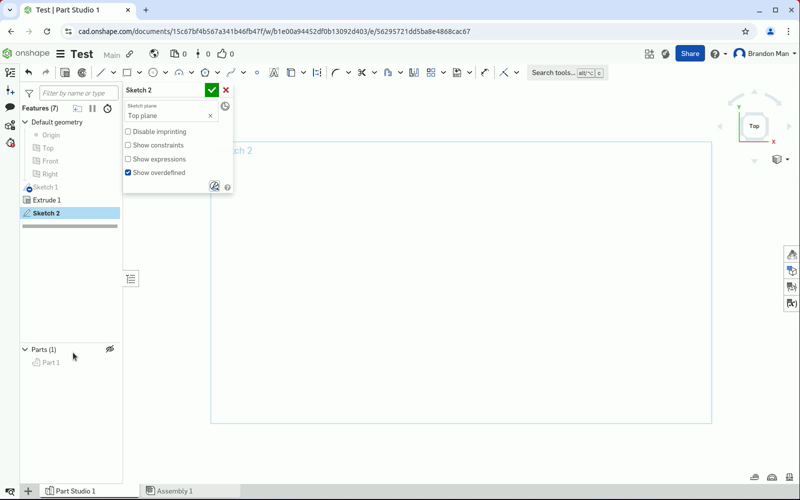
key(c)
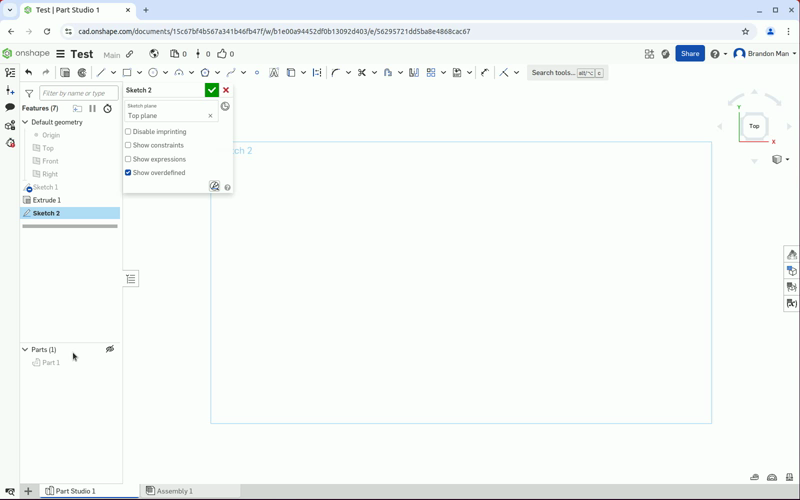
key_down(shift)
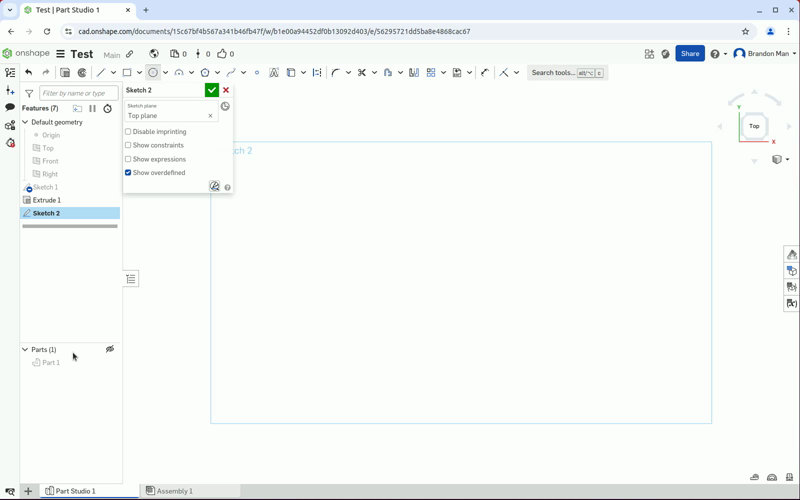
mouse_move(461, 282)
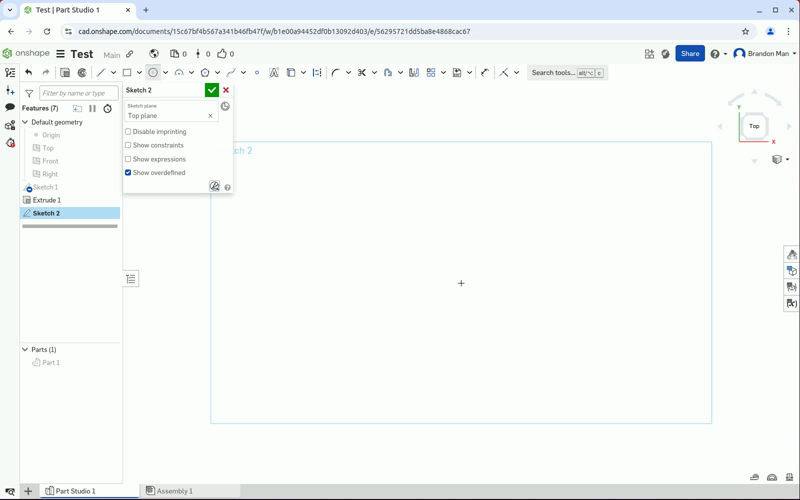
click(461, 282)
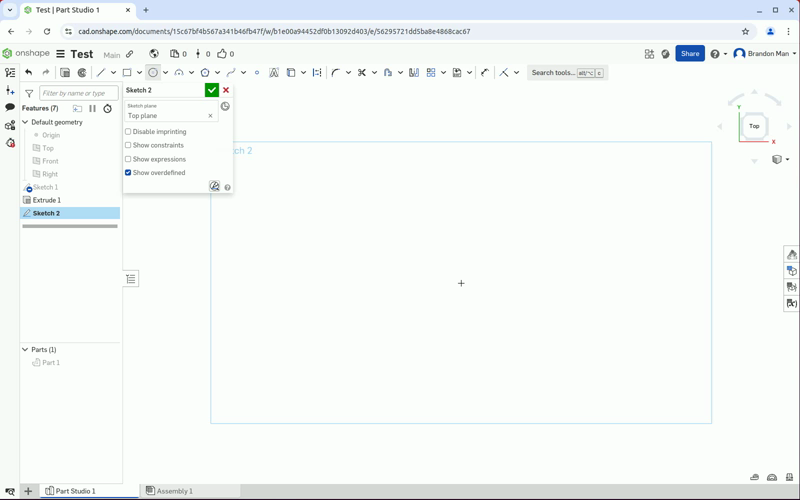
key_up(shift)
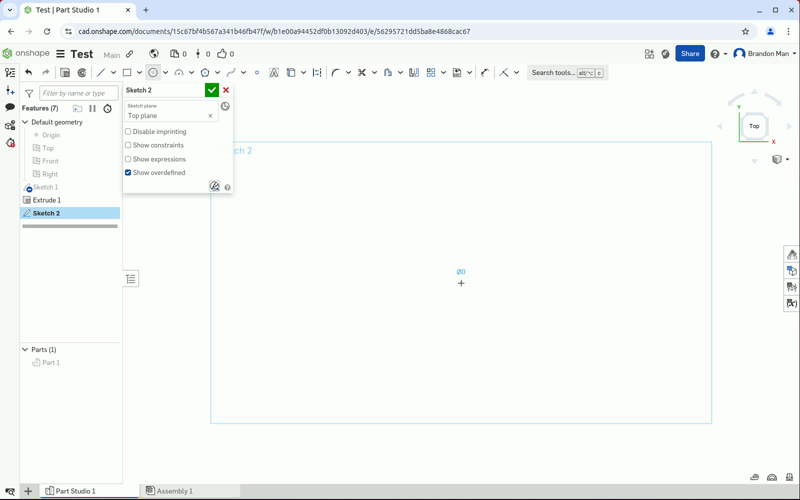
mouse_move(546, 282)
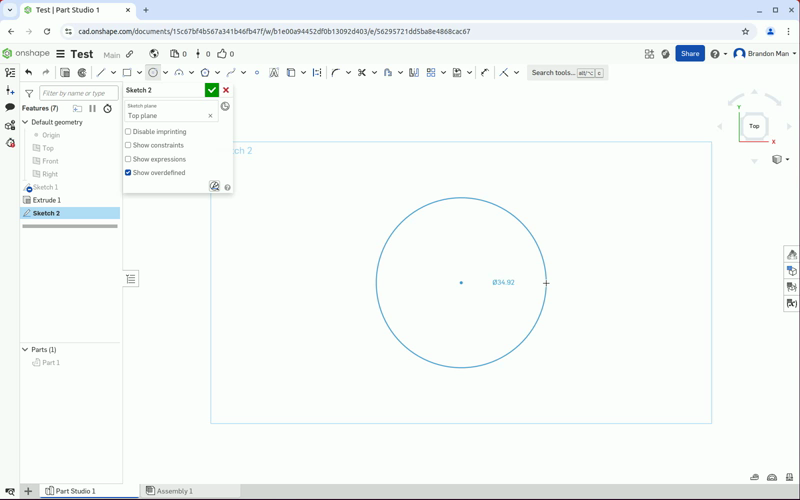
click(546, 282)
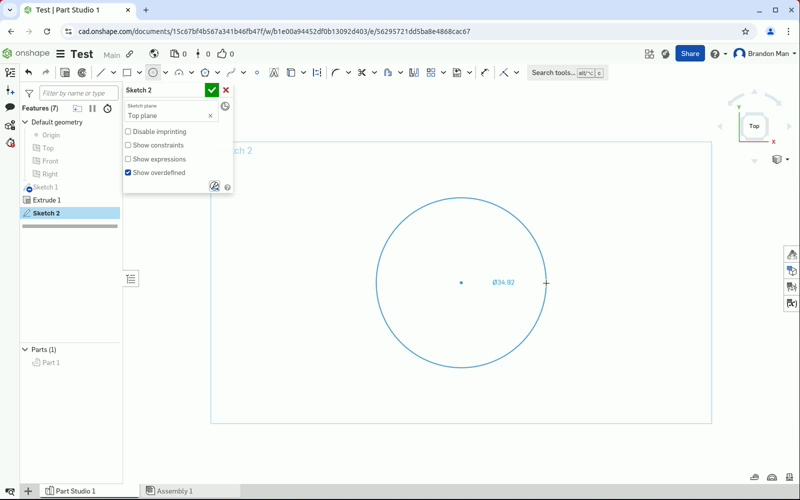
key(esc)
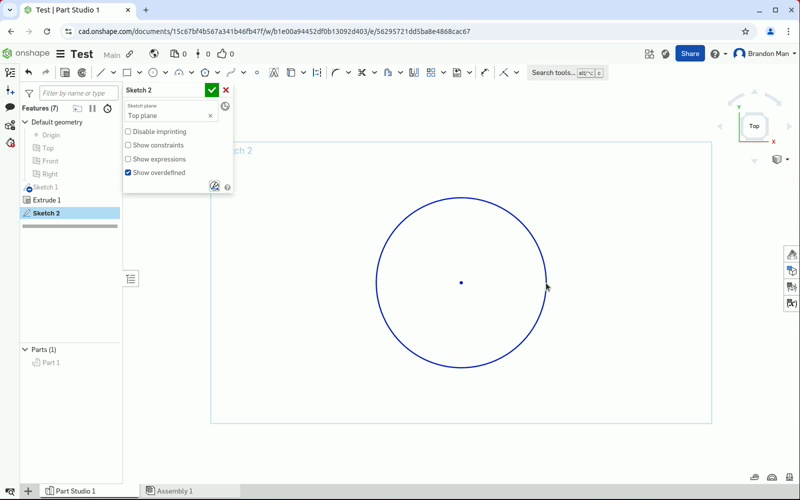
key(c)
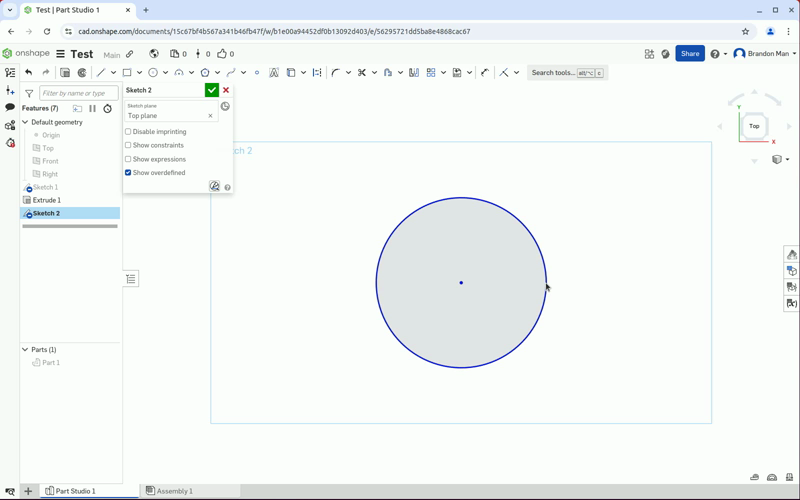
key_down(shift)
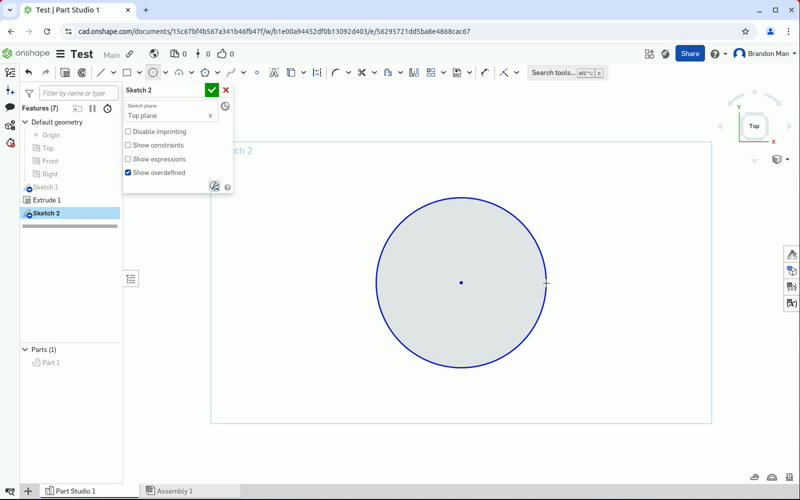
mouse_move(461, 282)
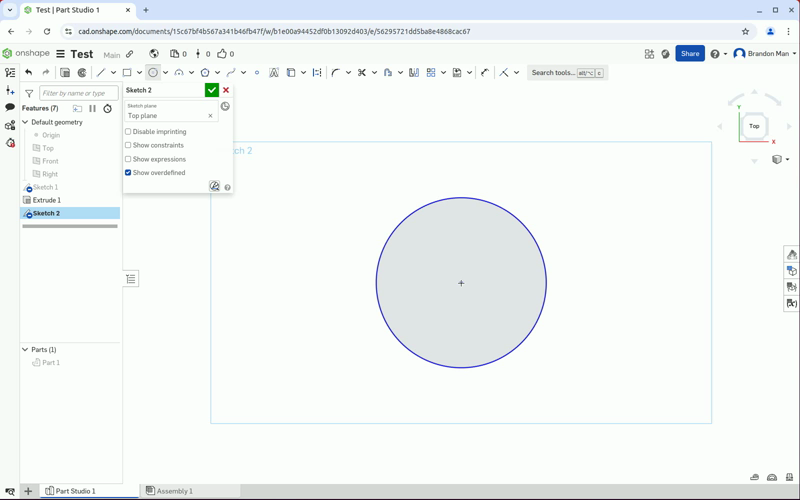
click(461, 282)
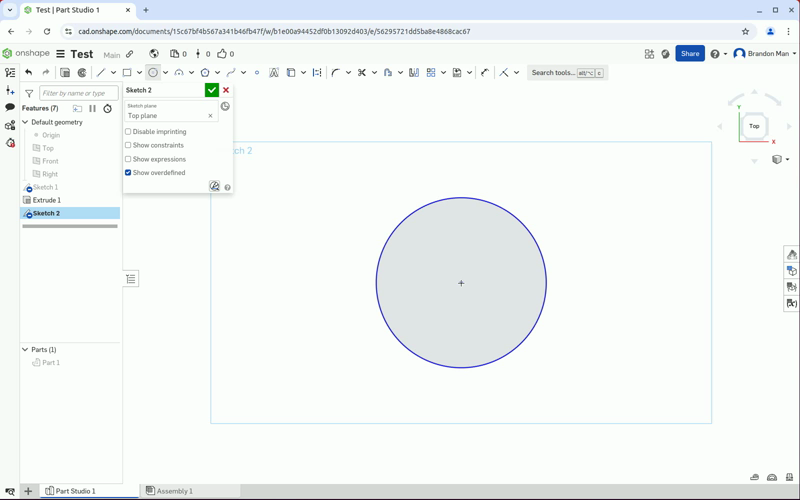
key_up(shift)
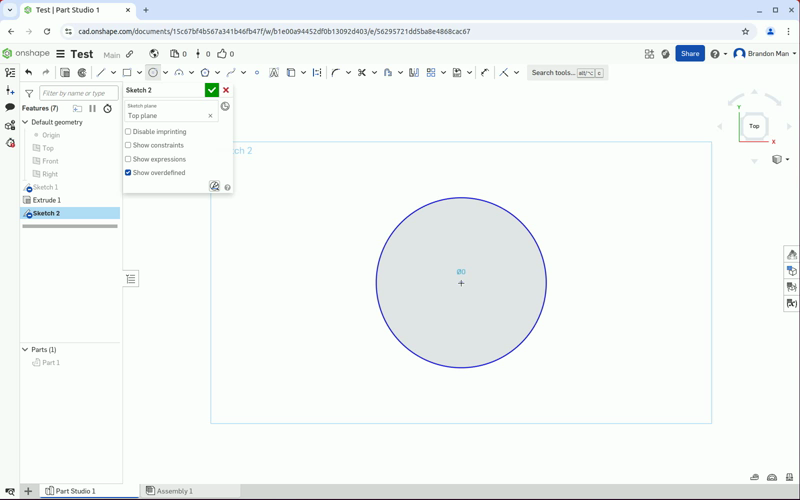
mouse_move(541, 282)
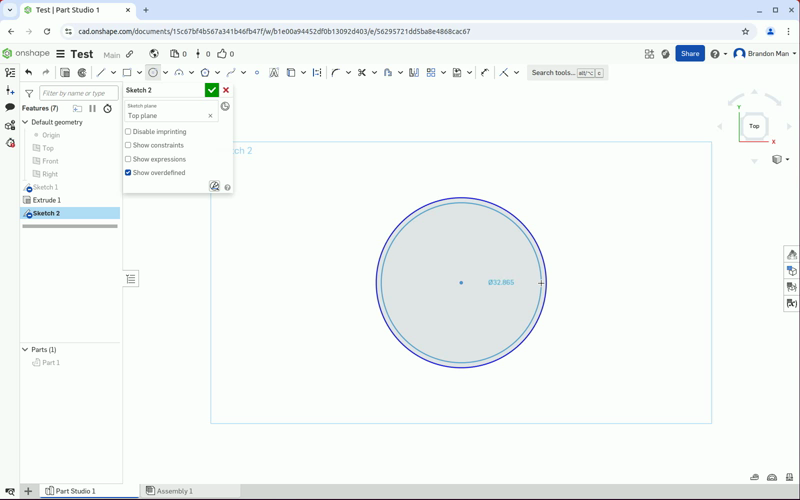
click(541, 282)
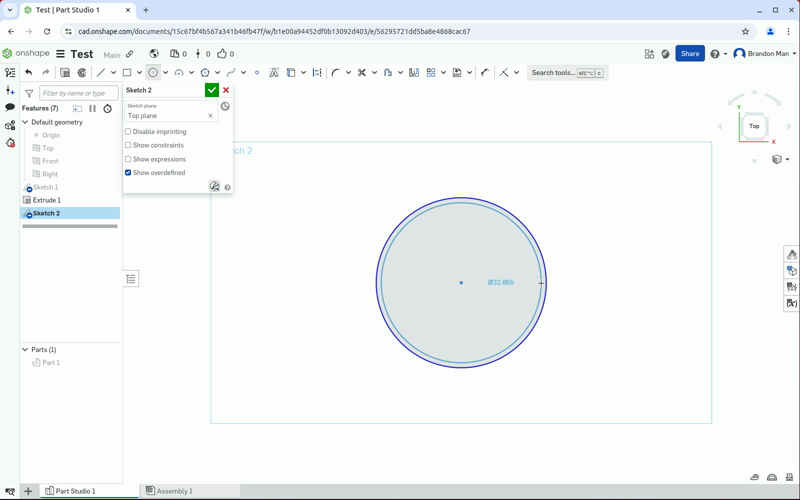
key(esc)
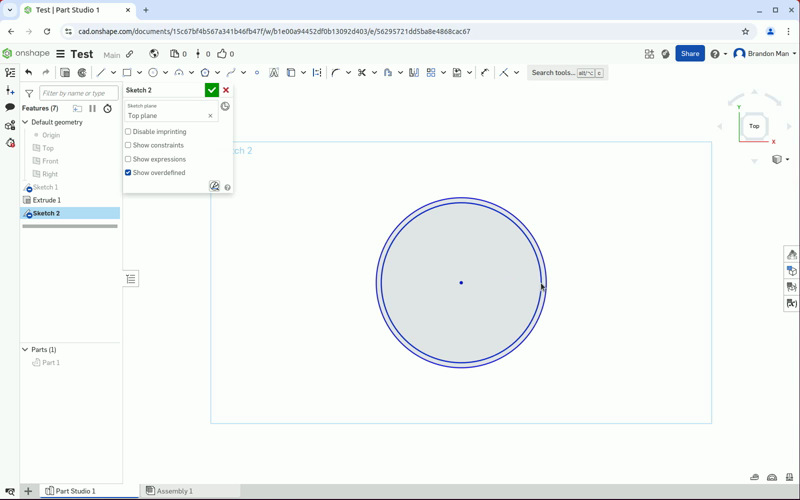
mouse_move(508, 216)
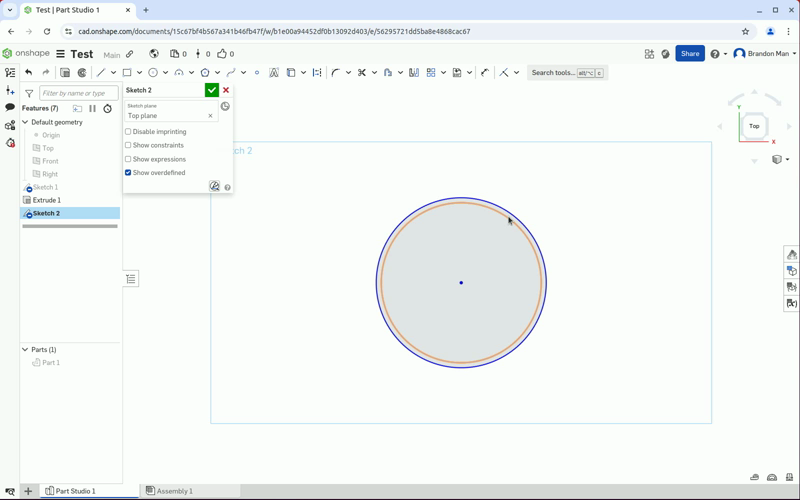
click(508, 216)
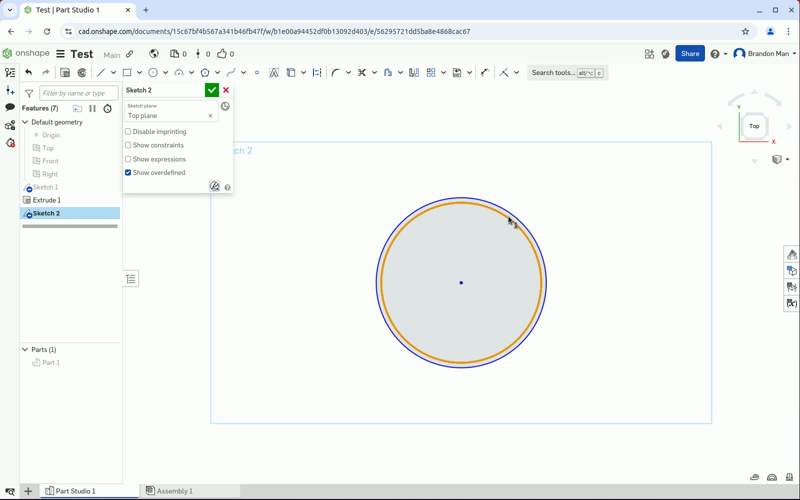
mouse_move(73, 352)
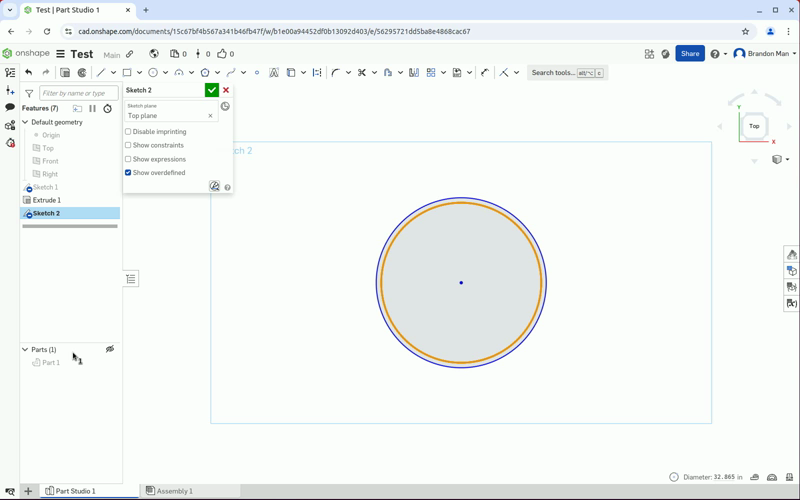
key(shift+y)
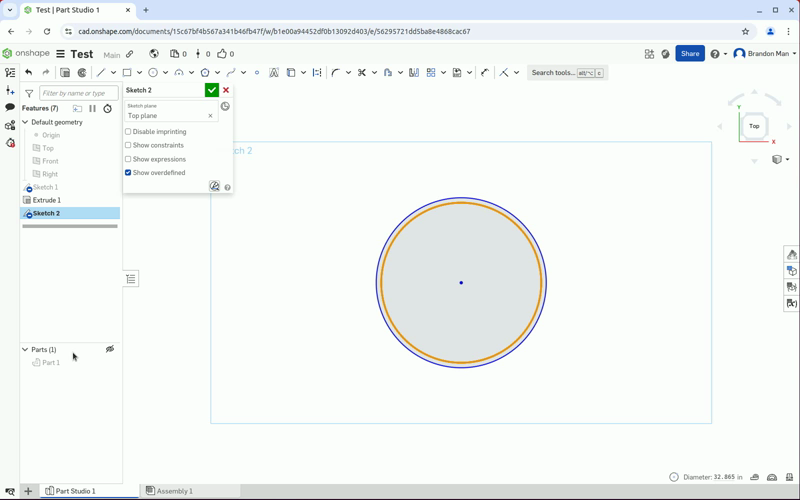
key(shift+e)
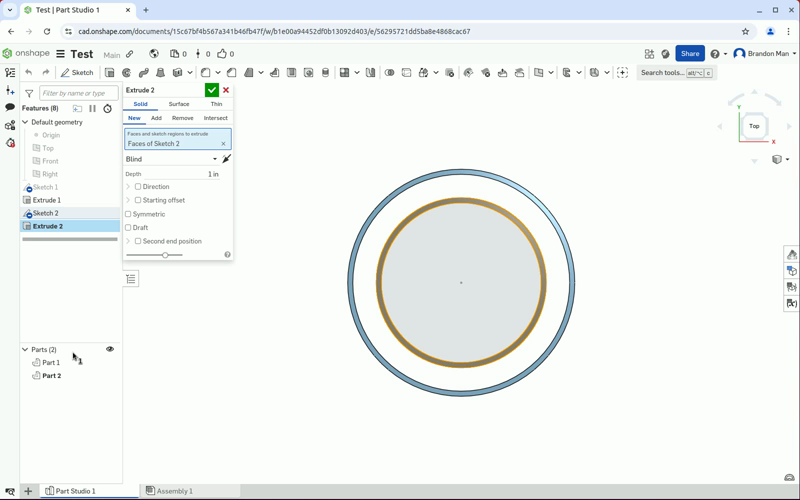
mouse_move(143, 106)
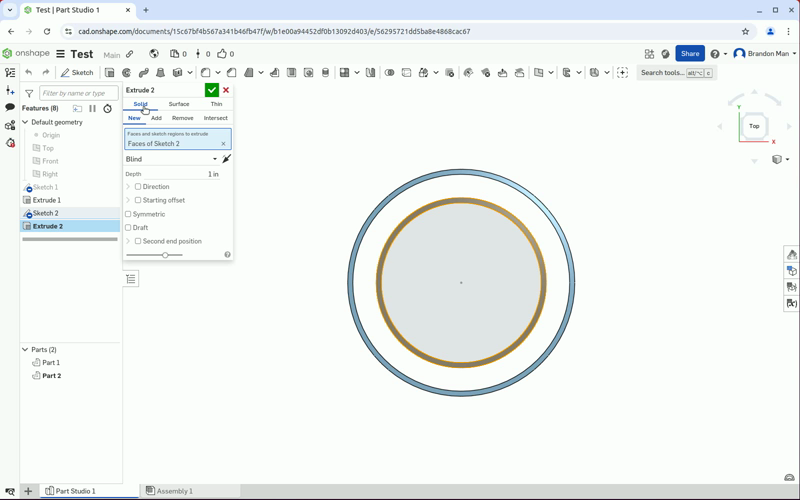
click(143, 106)
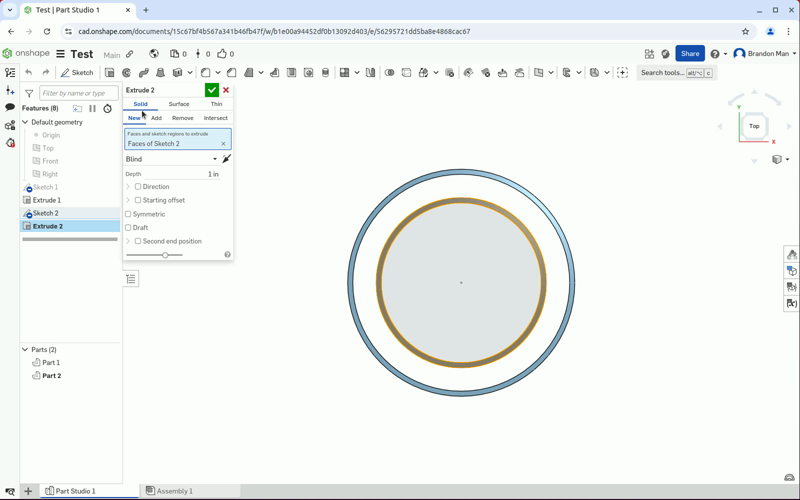
mouse_move(137, 120)
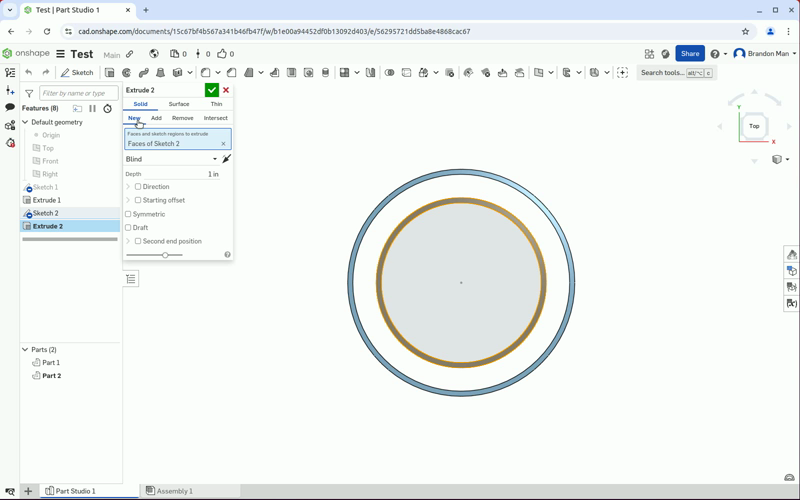
click(137, 120)
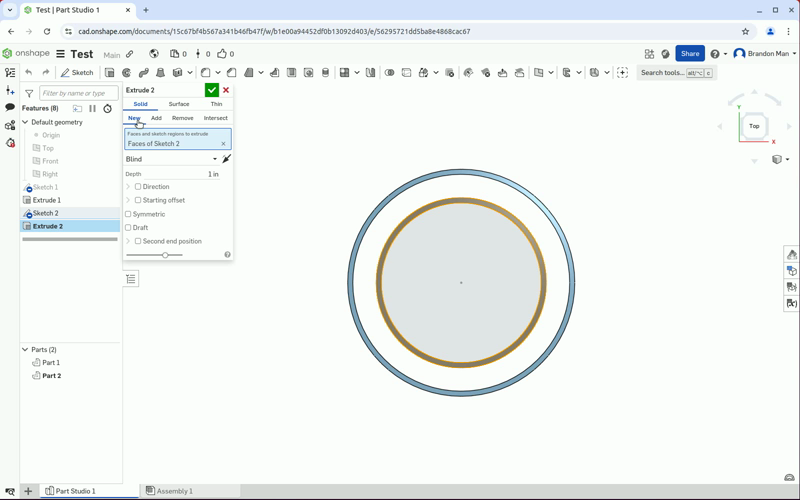
key(tab, 4)
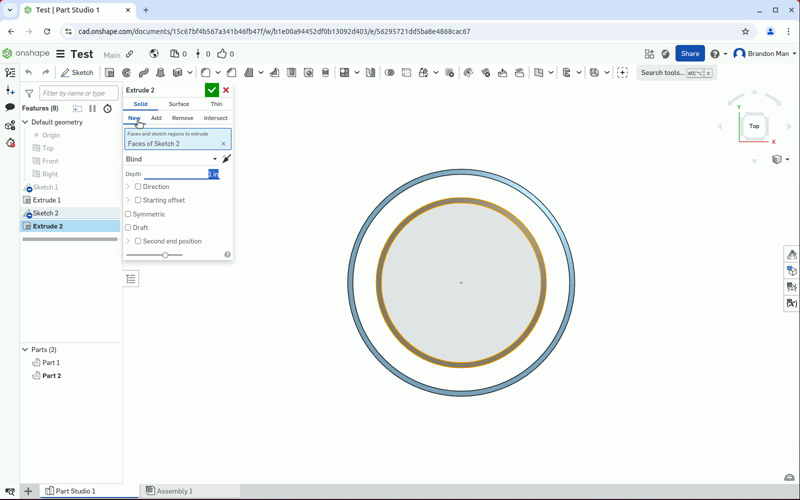
text(1.444)
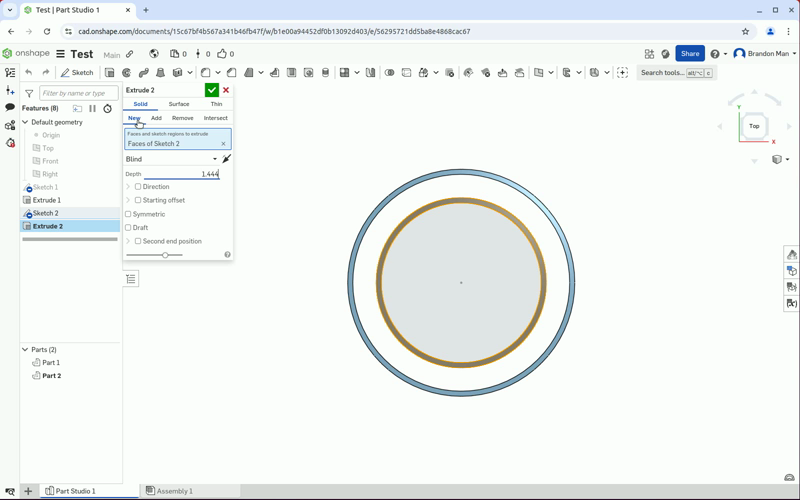
key(enter)
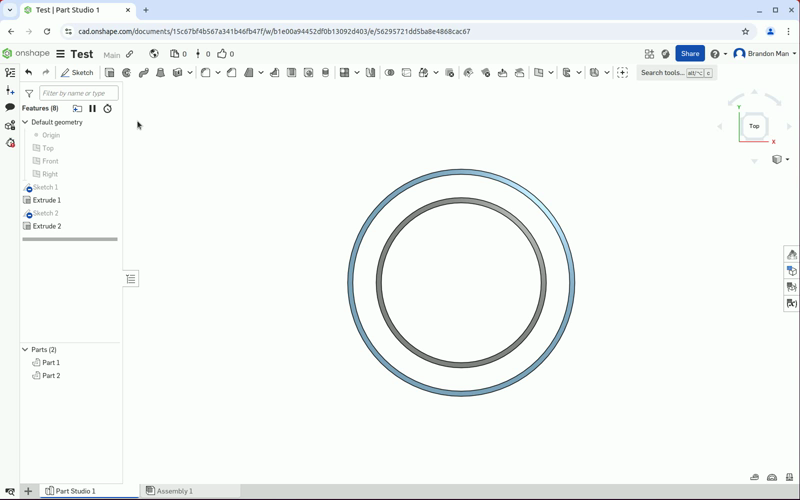
key(shift+h)
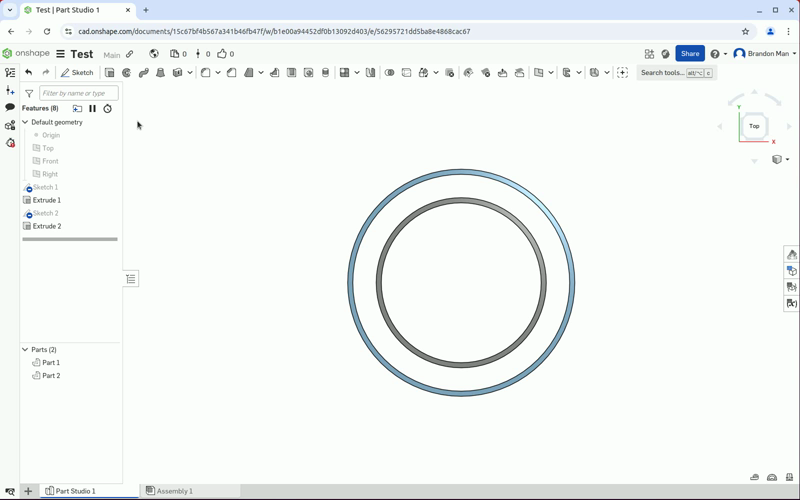
key(shift+h)
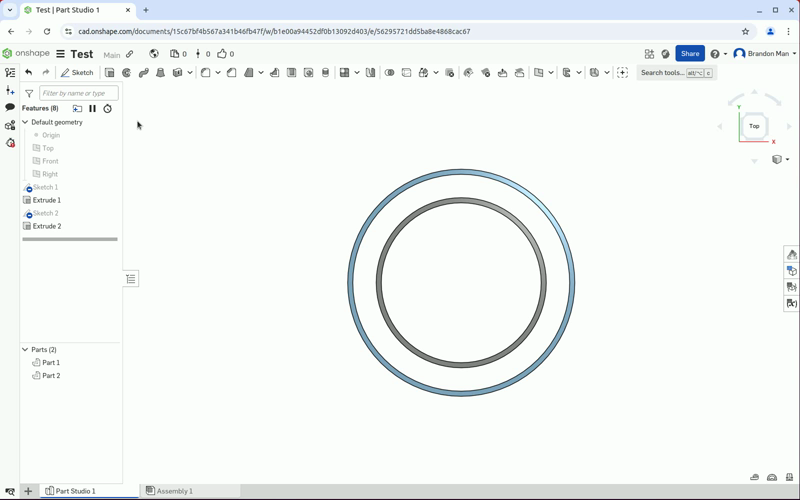
mouse_move(73, 189)
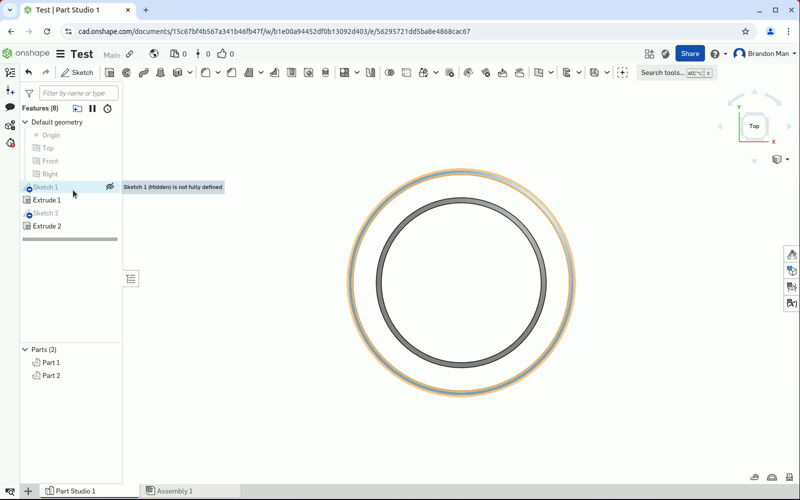
click(73, 189)
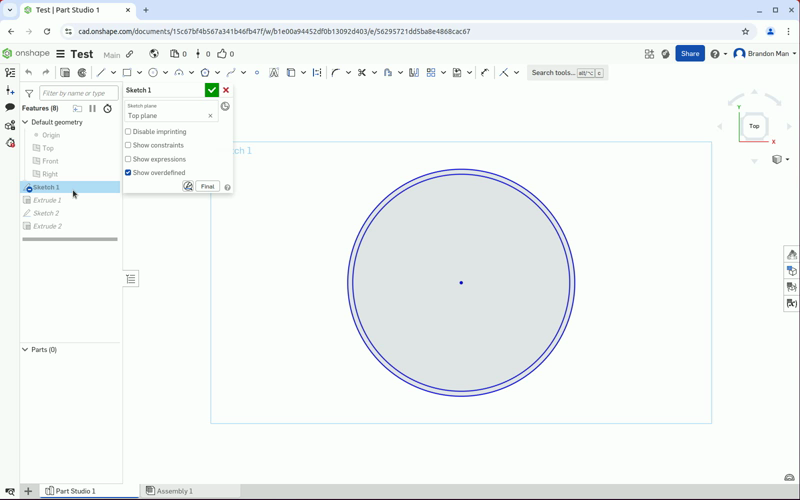
mouse_move(229, 92)
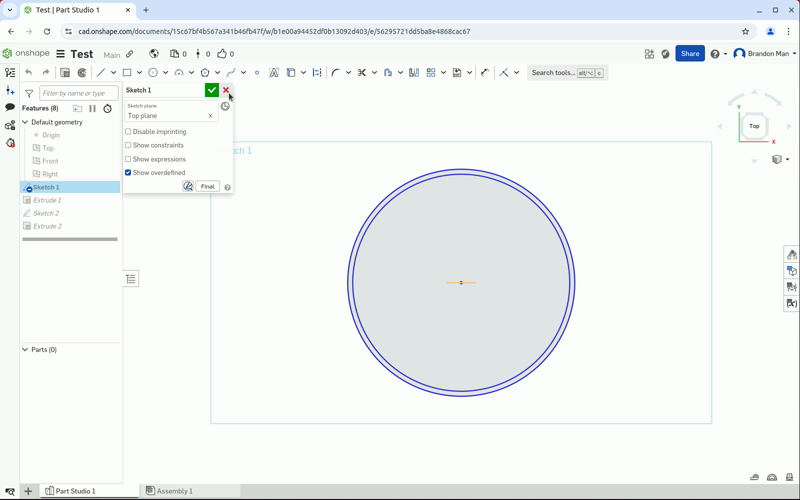
click(229, 92)
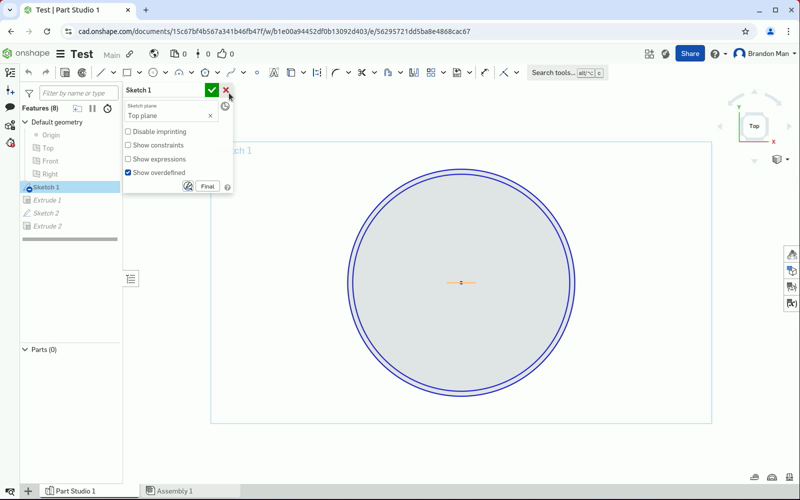
key(shift+s)
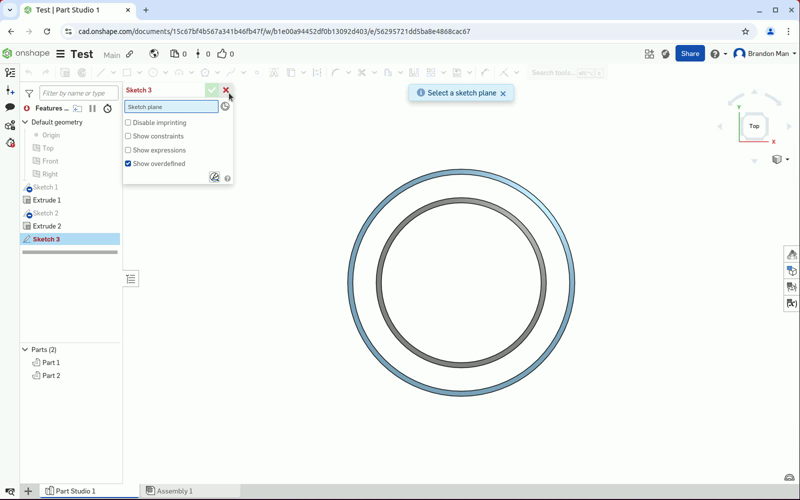
mouse_move(73, 150)
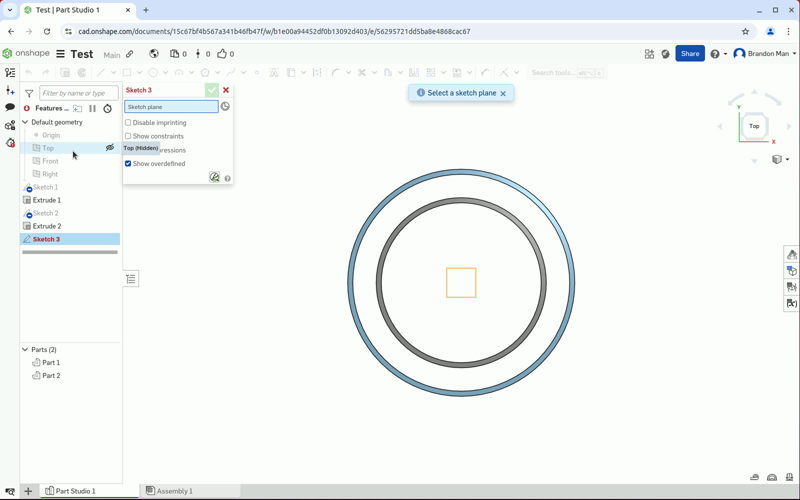
click(73, 150)
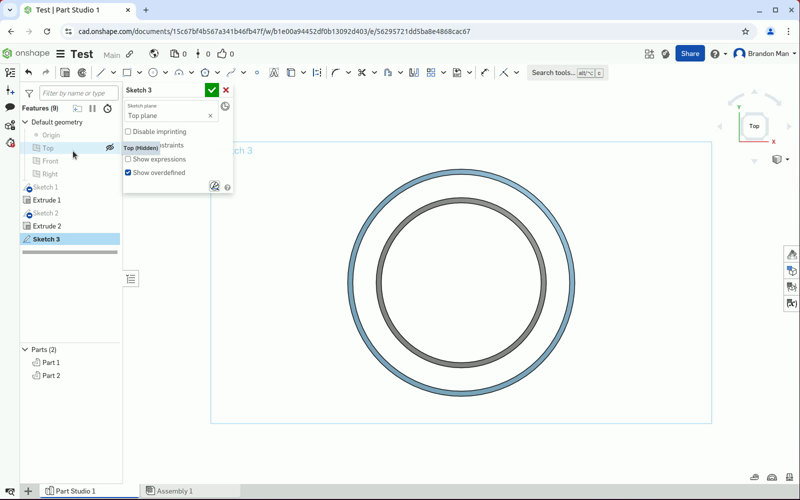
mouse_move(73, 352)
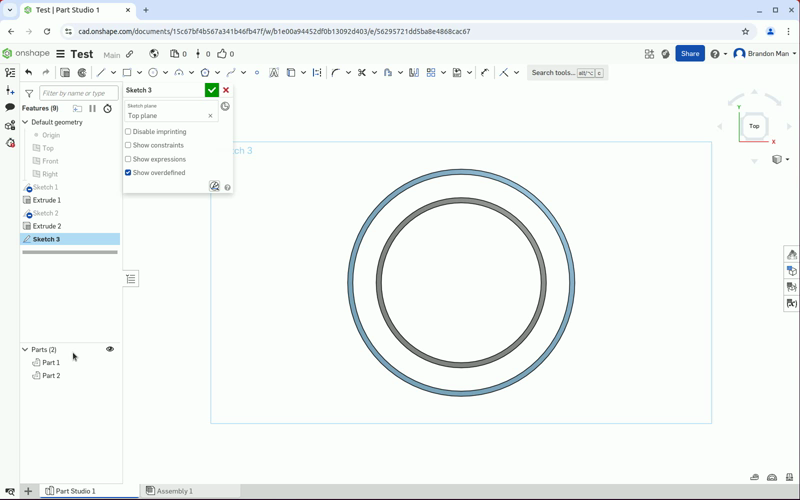
key(y)
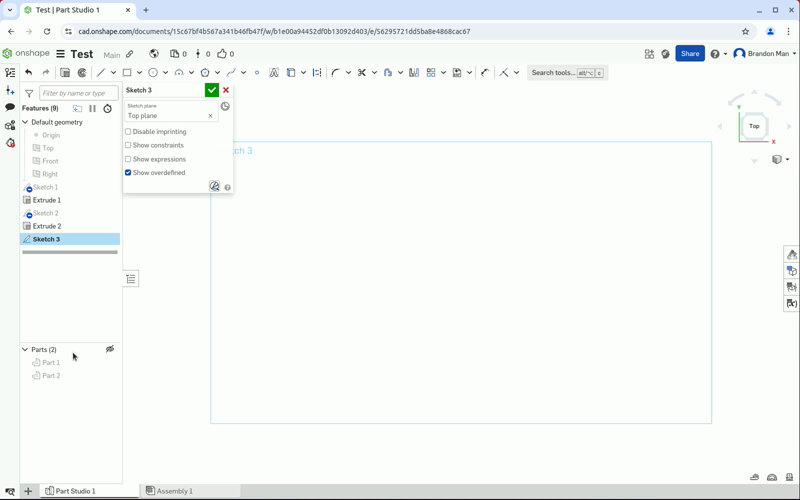
key(c)
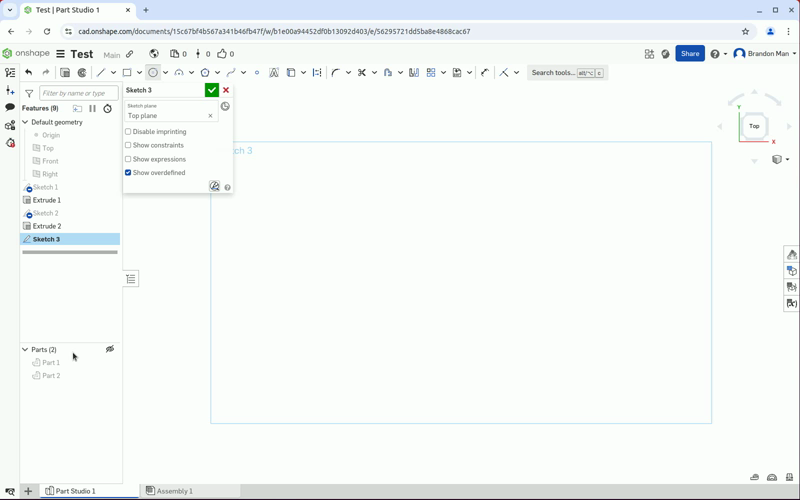
key_down(shift)
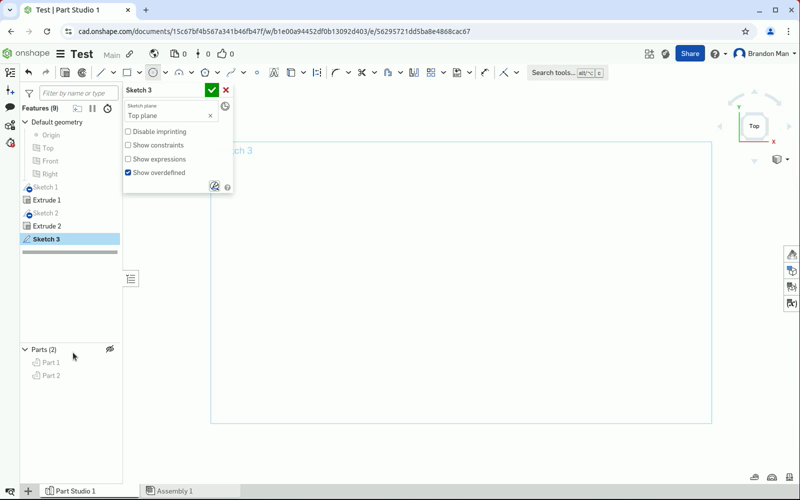
mouse_move(461, 282)
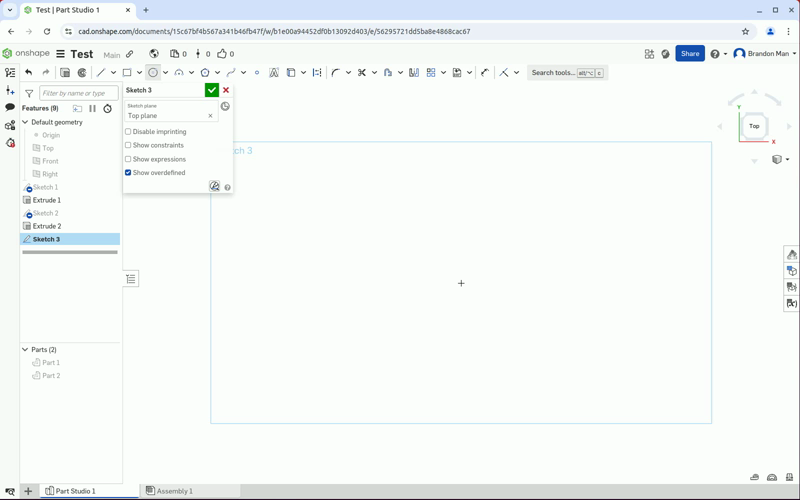
click(461, 282)
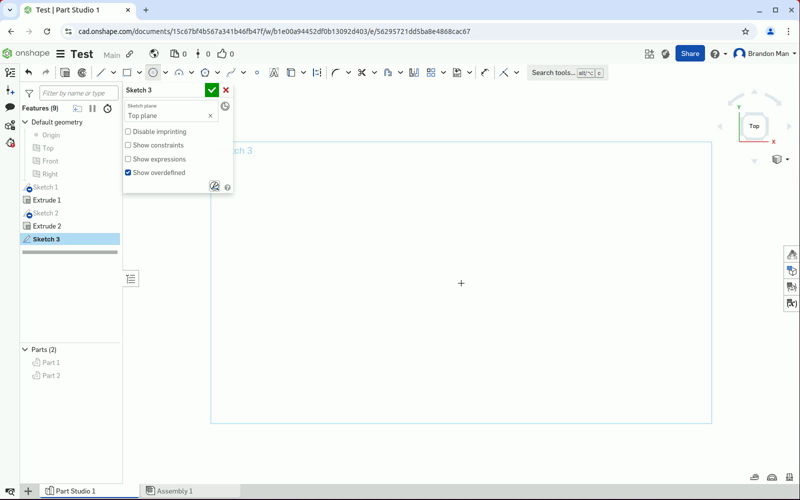
key_up(shift)
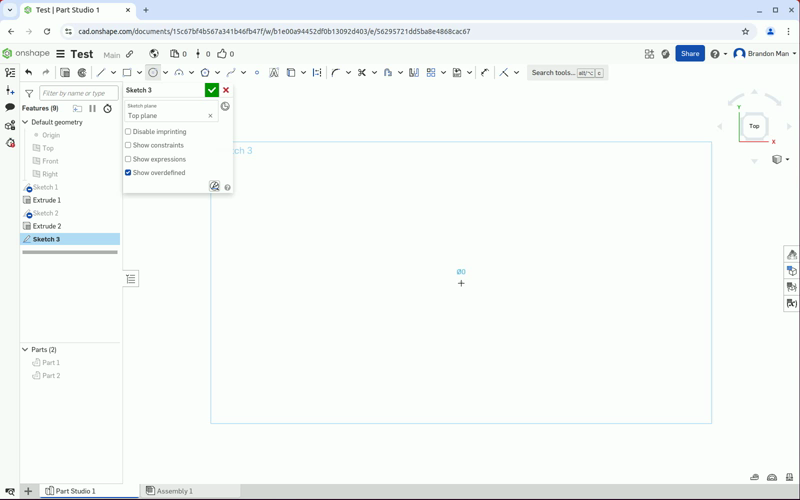
mouse_move(518, 282)
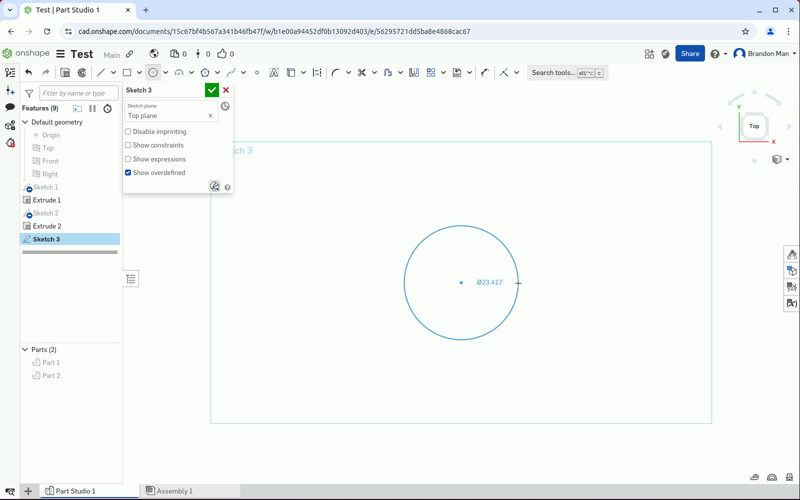
click(518, 282)
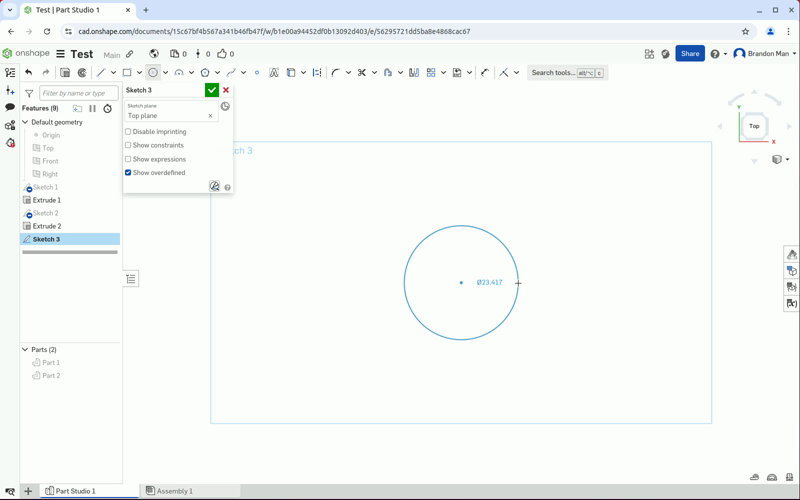
key(esc)
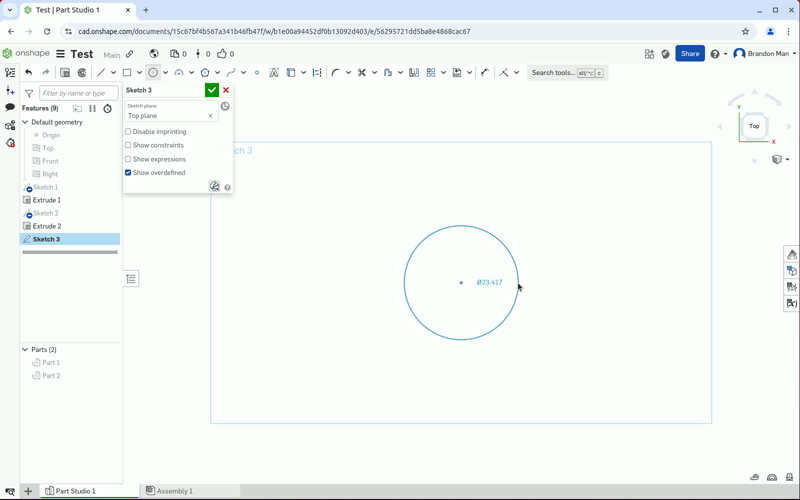
key(c)
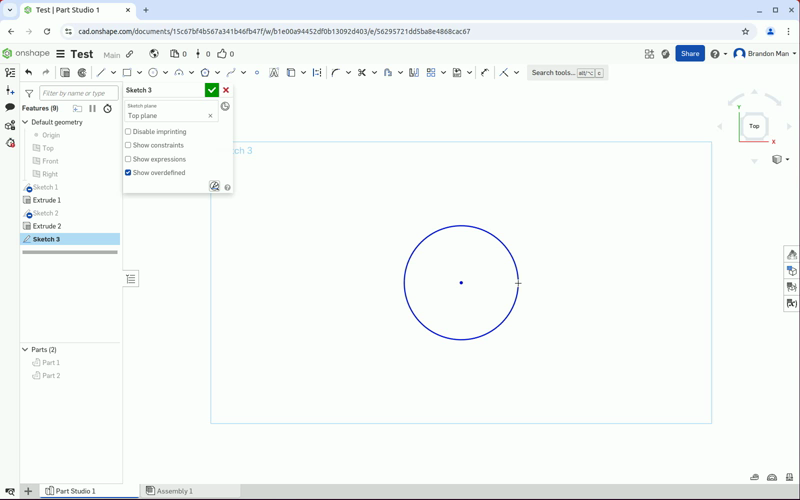
key_down(shift)
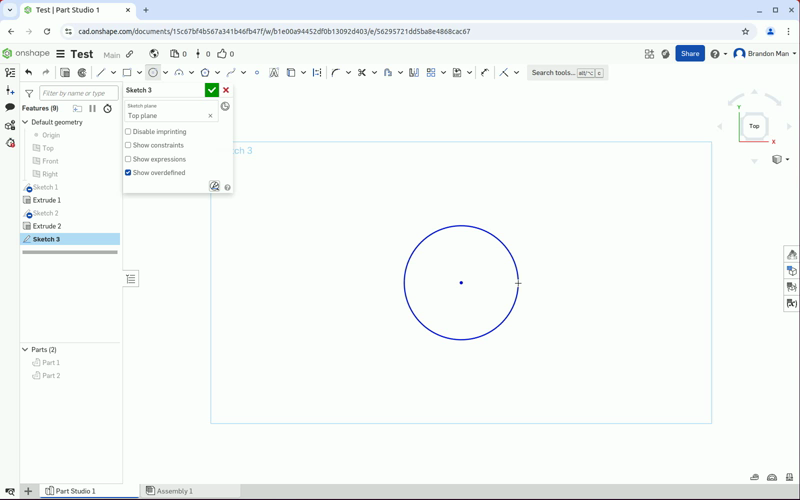
mouse_move(461, 282)
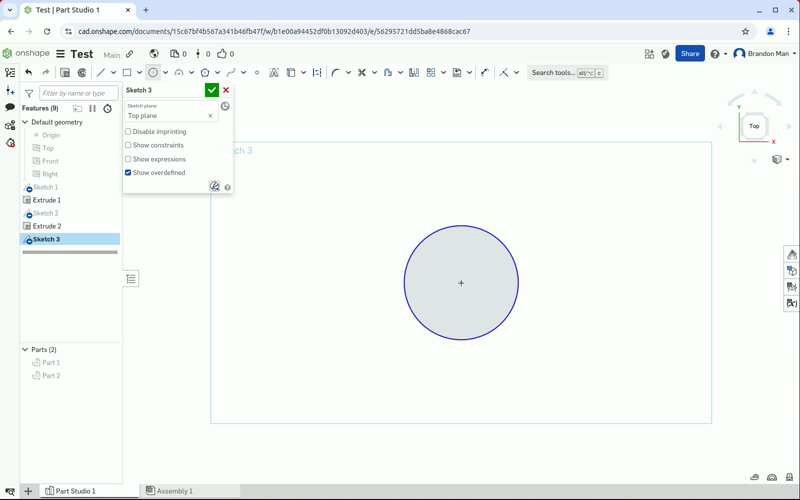
click(461, 282)
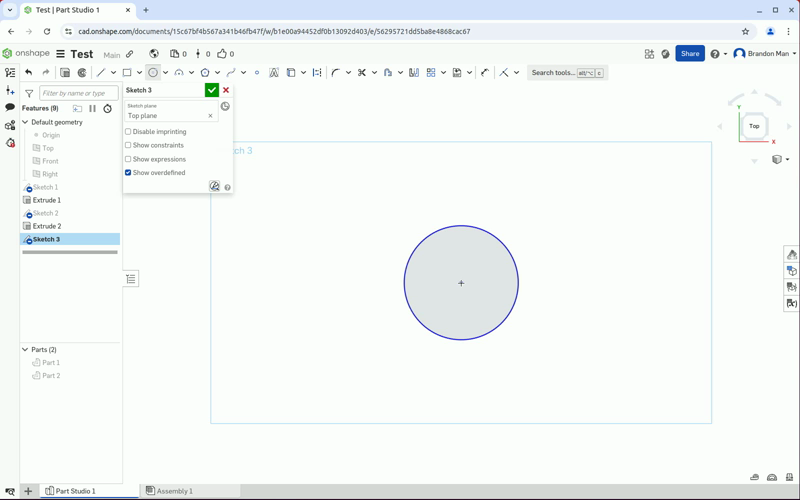
key_up(shift)
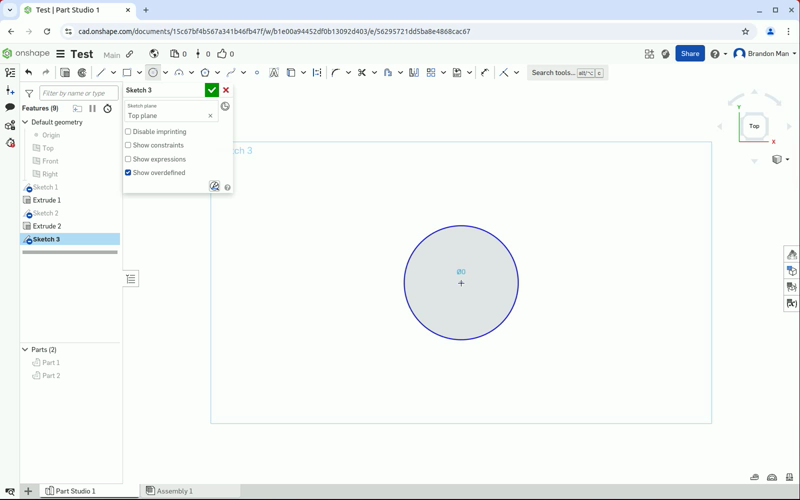
mouse_move(513, 282)
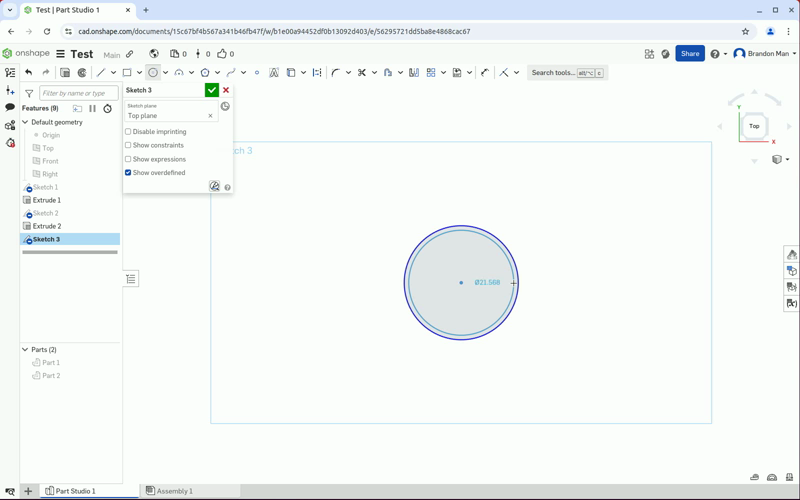
scroll(6)
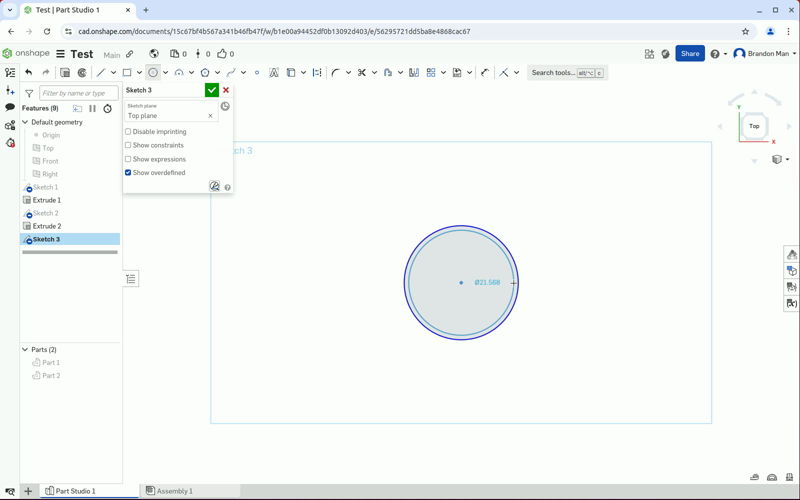
scroll(6)
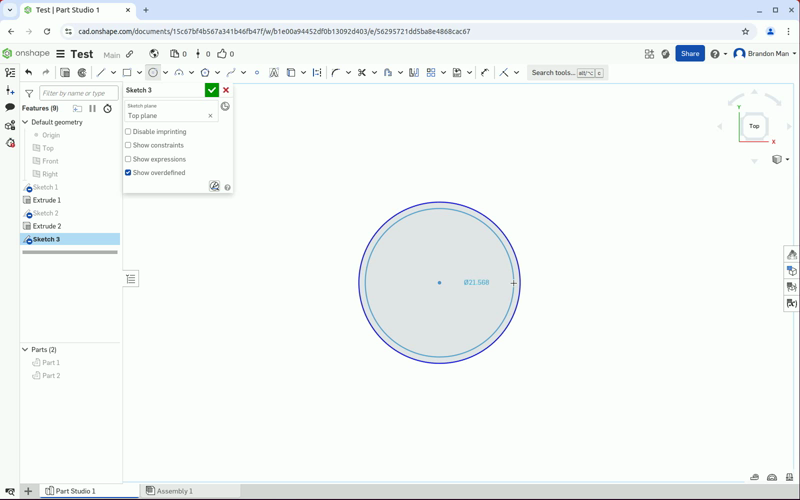
scroll(6)
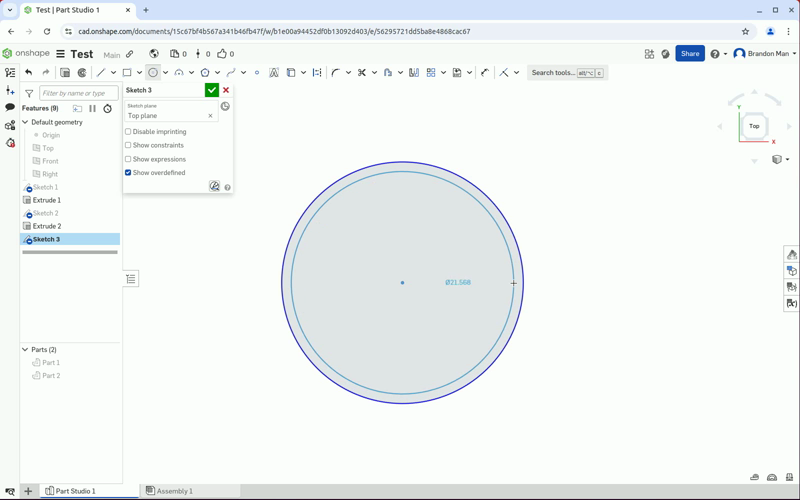
scroll(6)
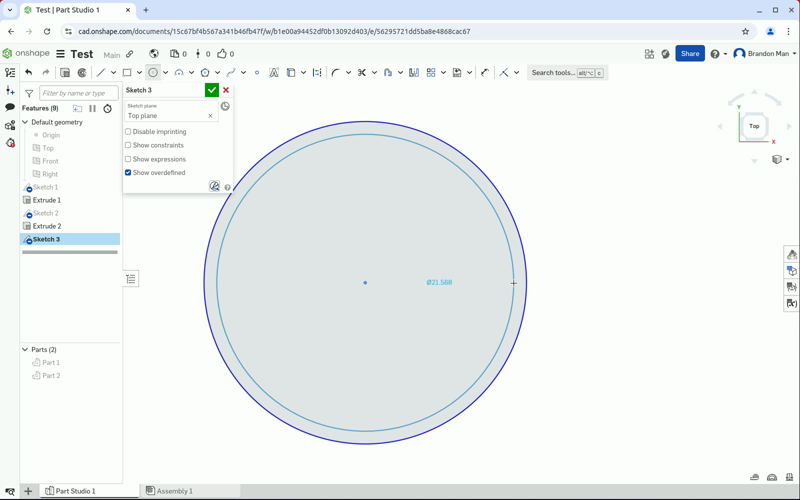
scroll(6)
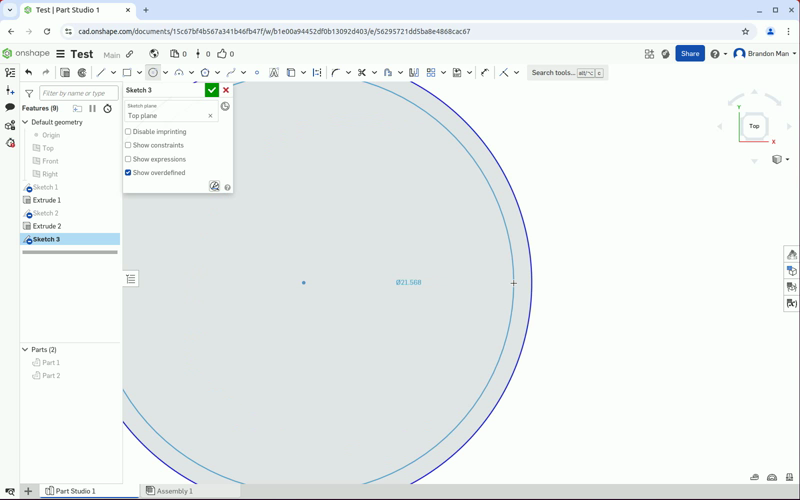
scroll(6)
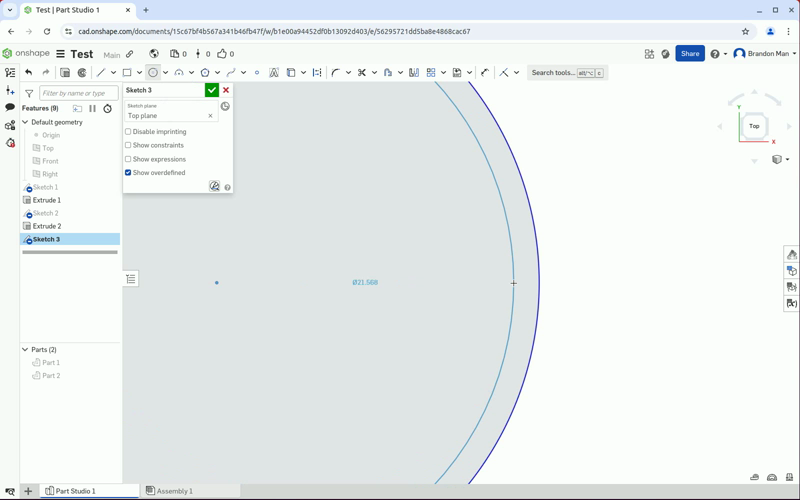
scroll(6)
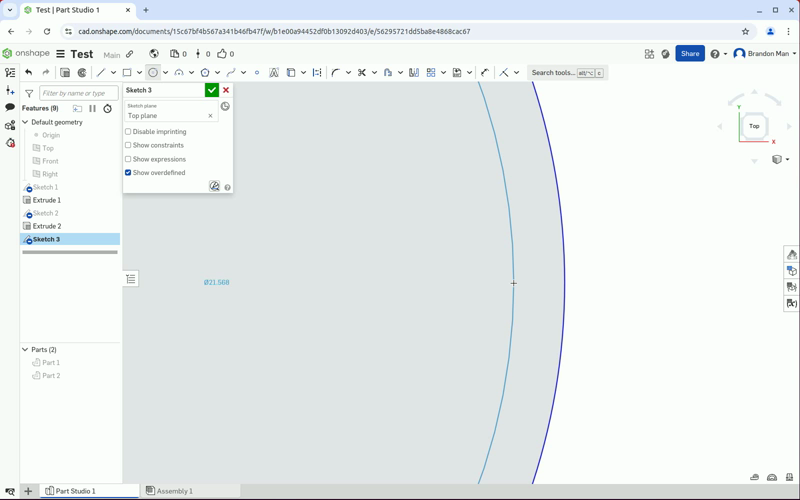
click(513, 282)
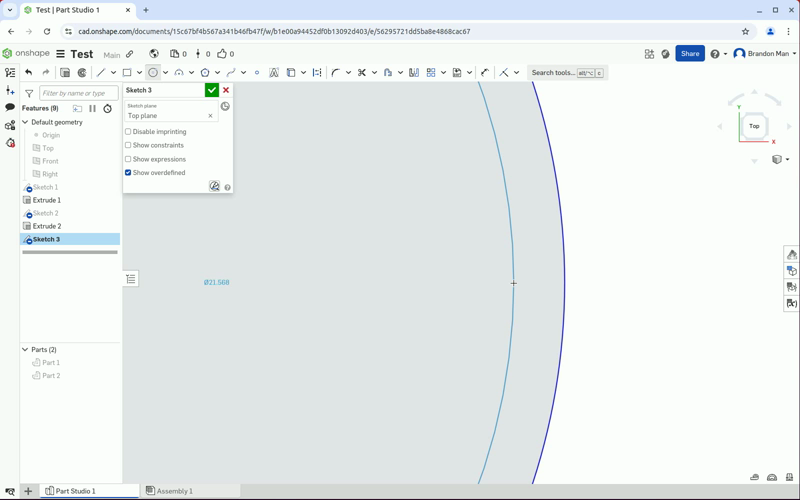
scroll(-6)
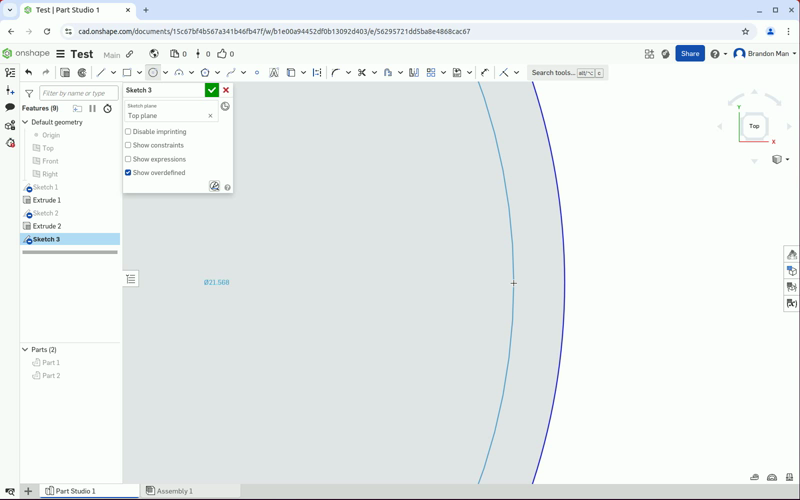
scroll(-6)
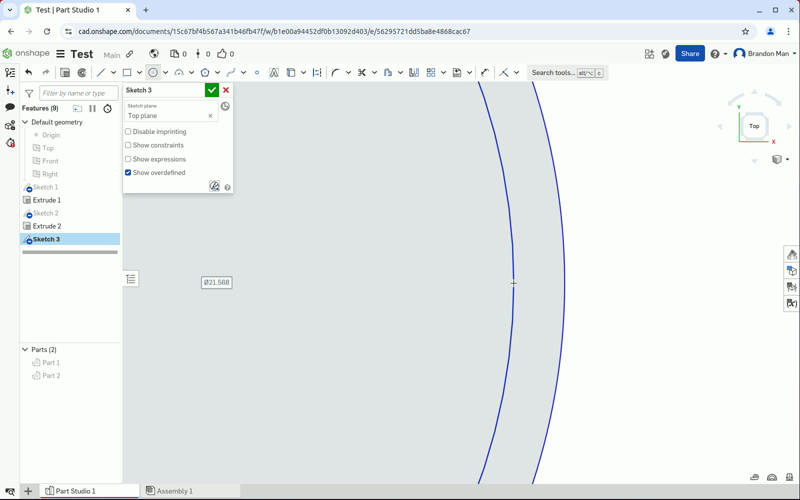
scroll(-6)
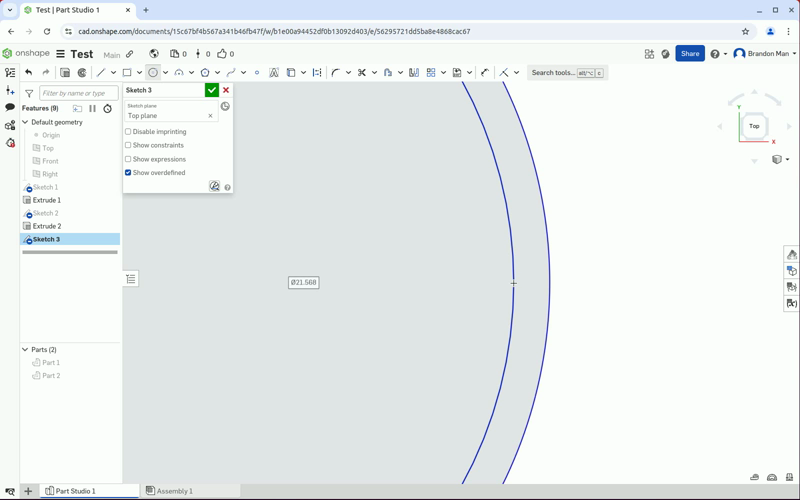
scroll(-6)
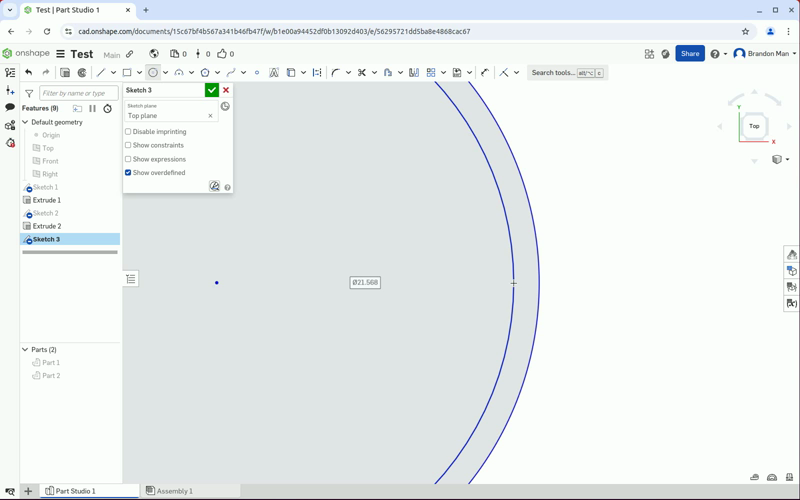
scroll(-6)
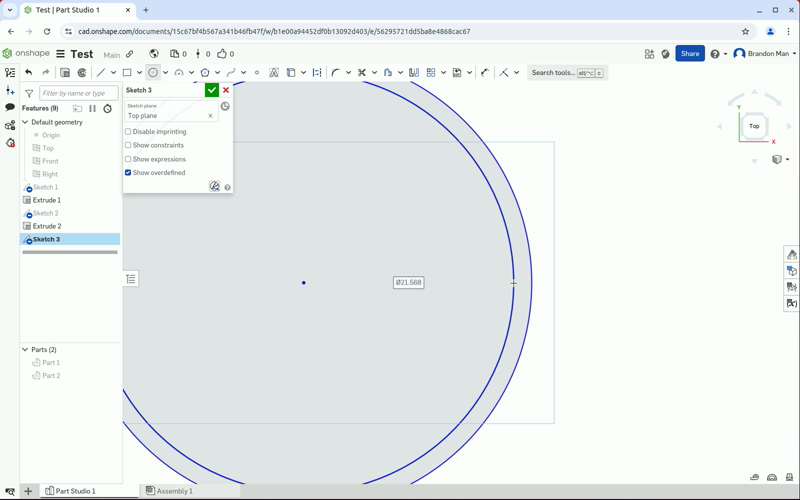
scroll(-6)
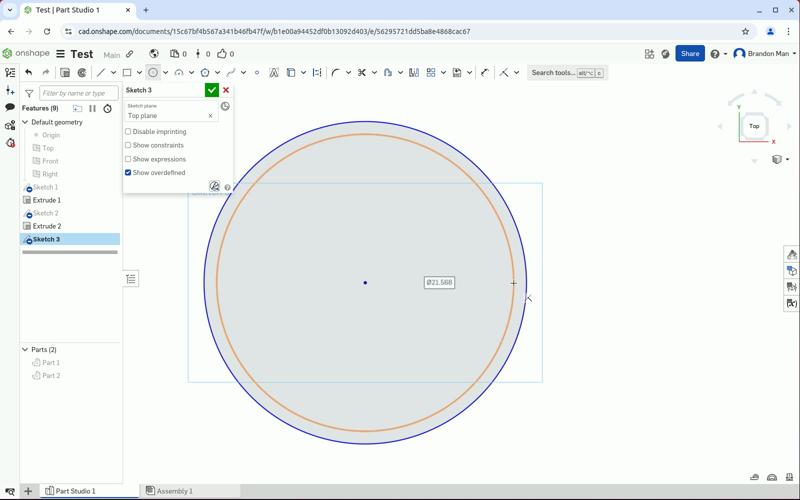
scroll(-6)
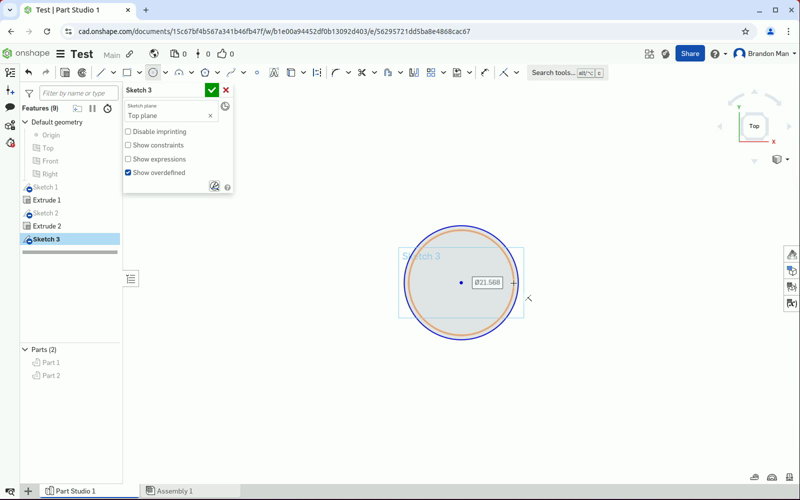
key(esc)
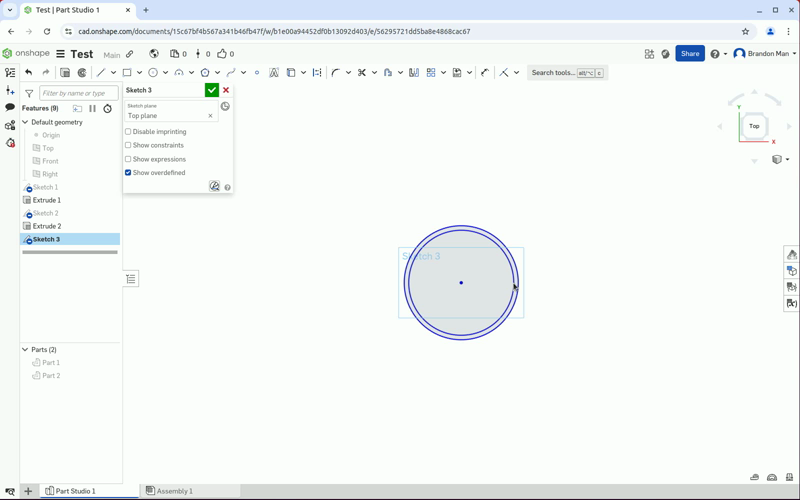
mouse_move(443, 232)
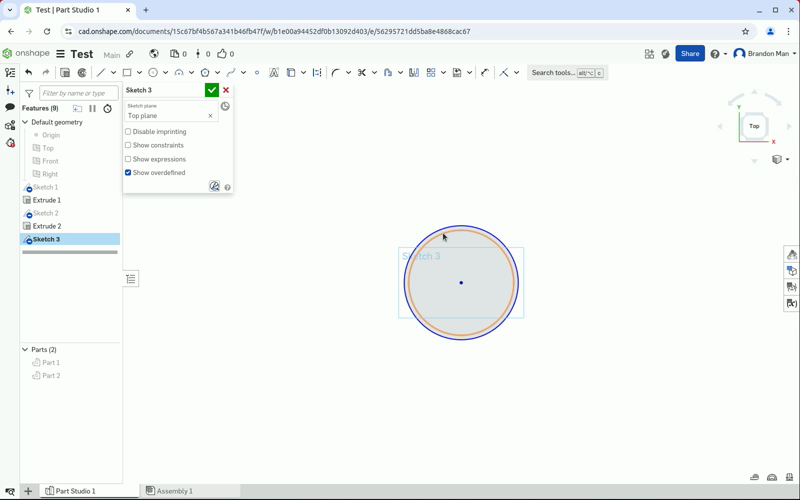
scroll(6)
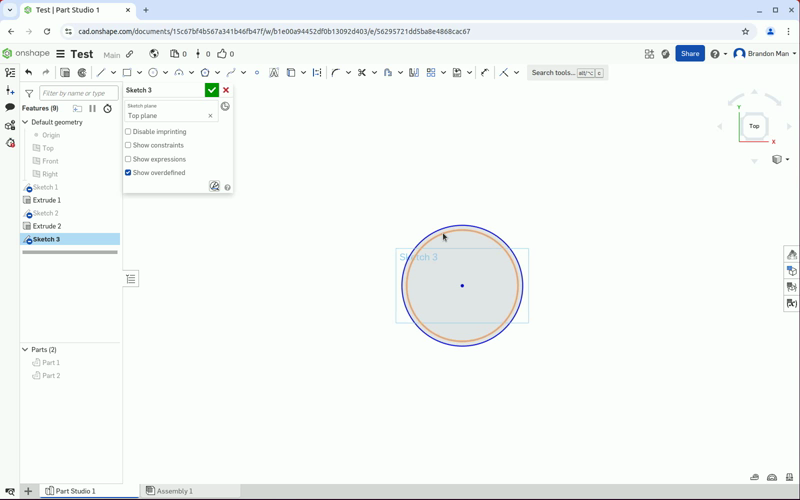
scroll(6)
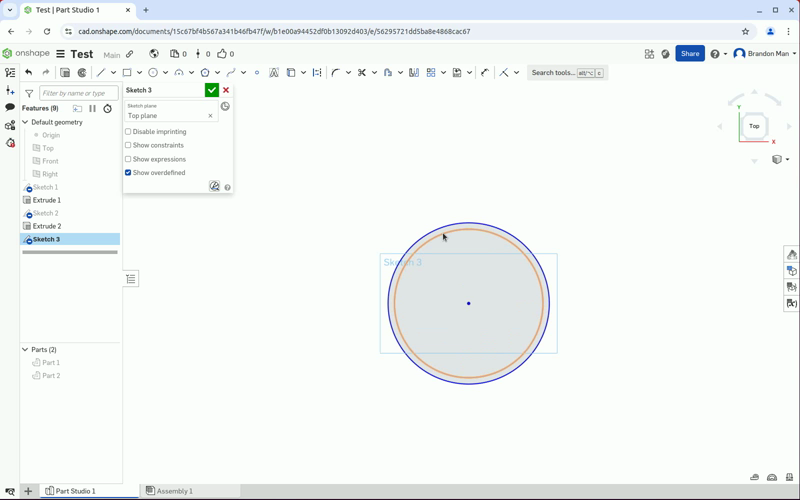
scroll(6)
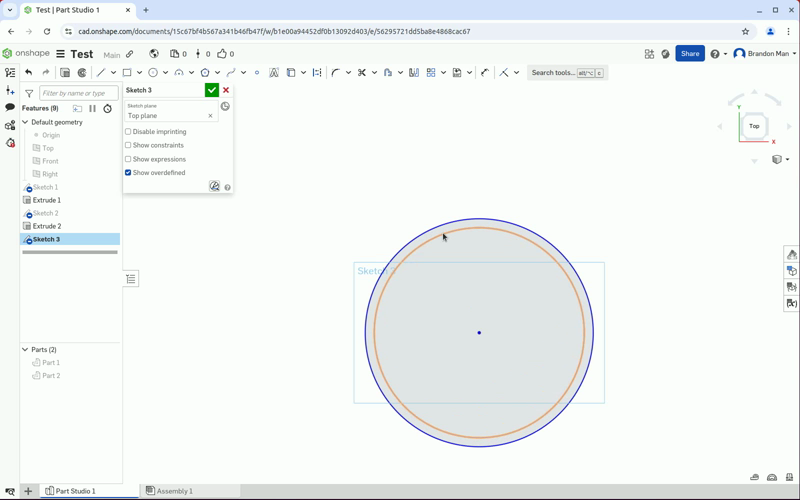
scroll(6)
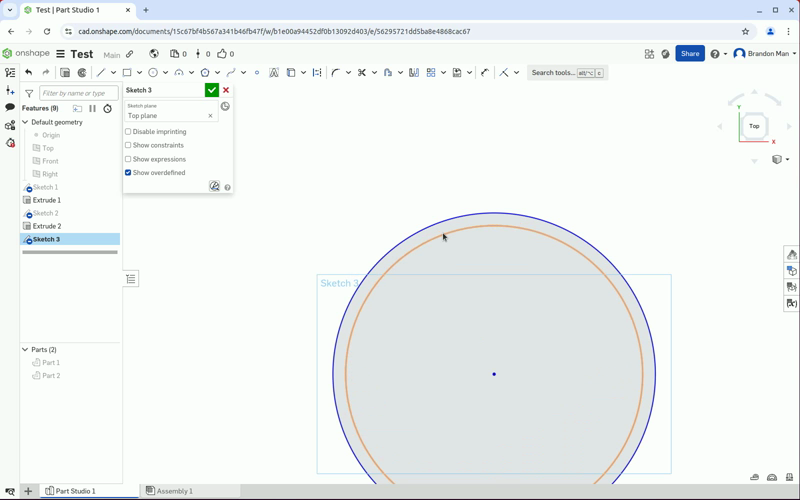
scroll(6)
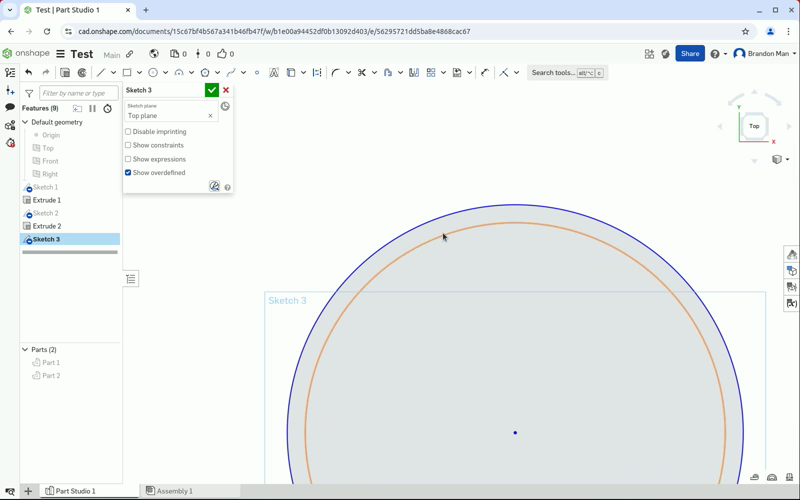
scroll(6)
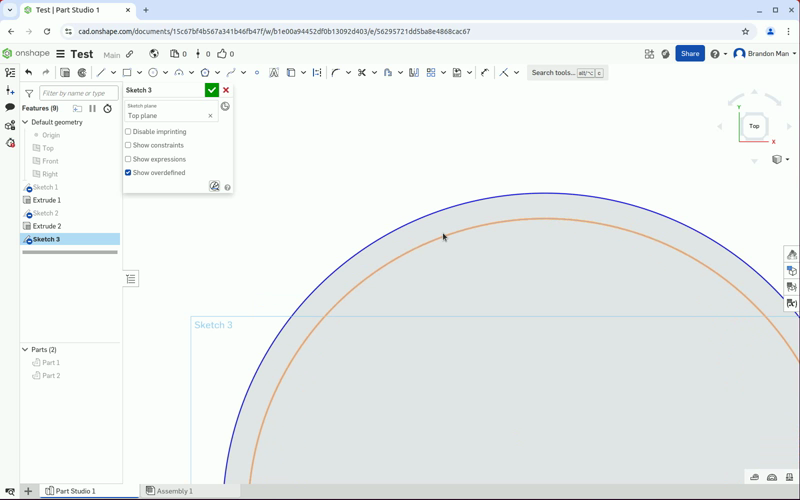
scroll(6)
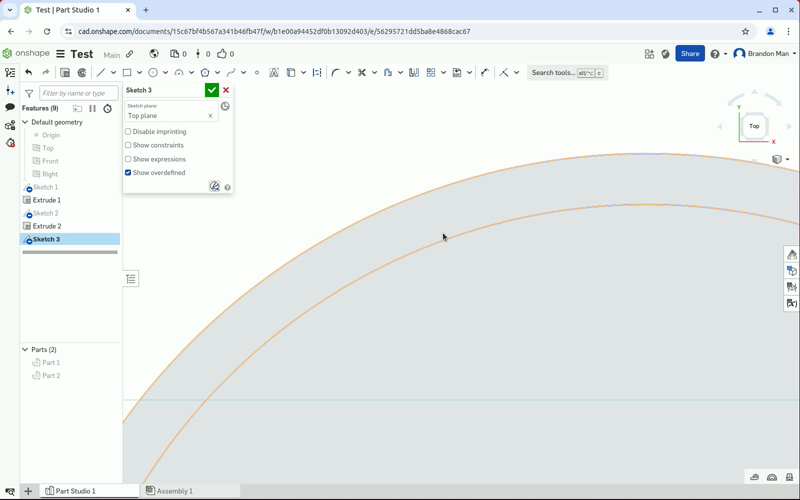
click(443, 232)
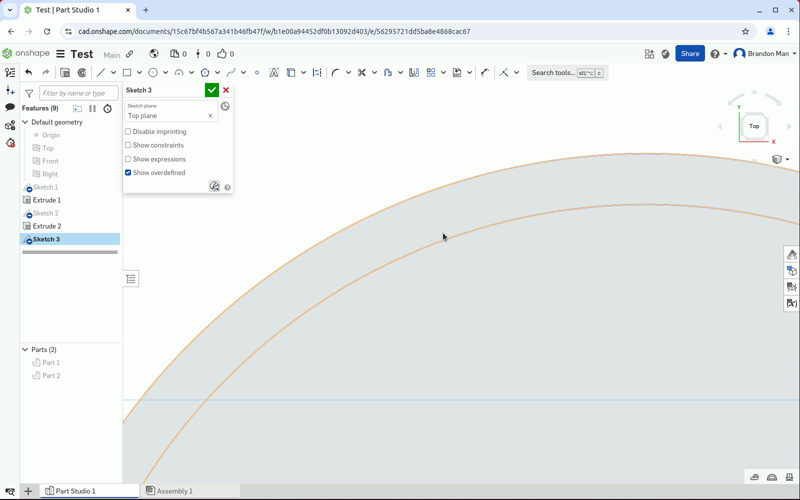
scroll(-6)
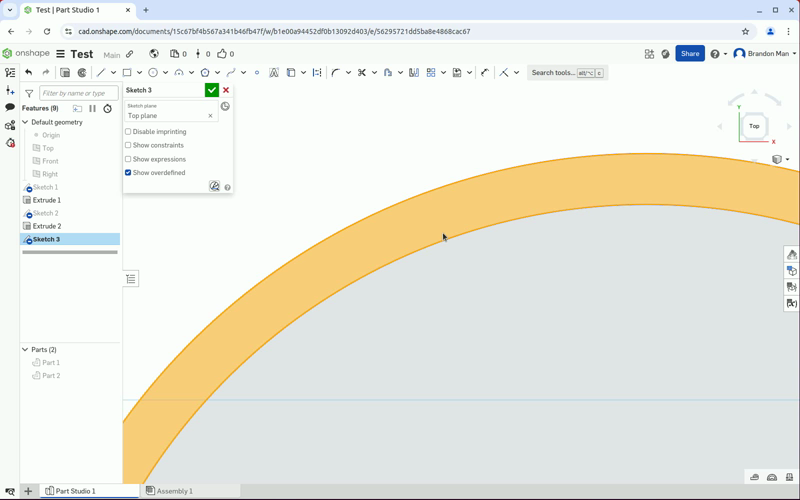
scroll(-6)
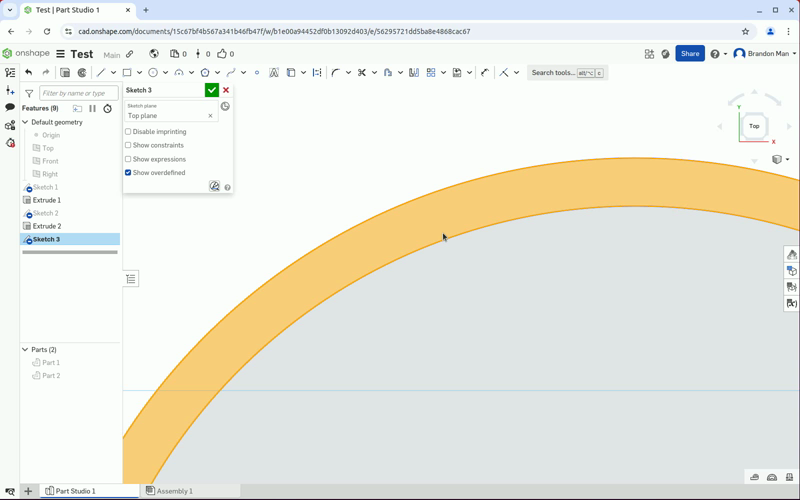
scroll(-6)
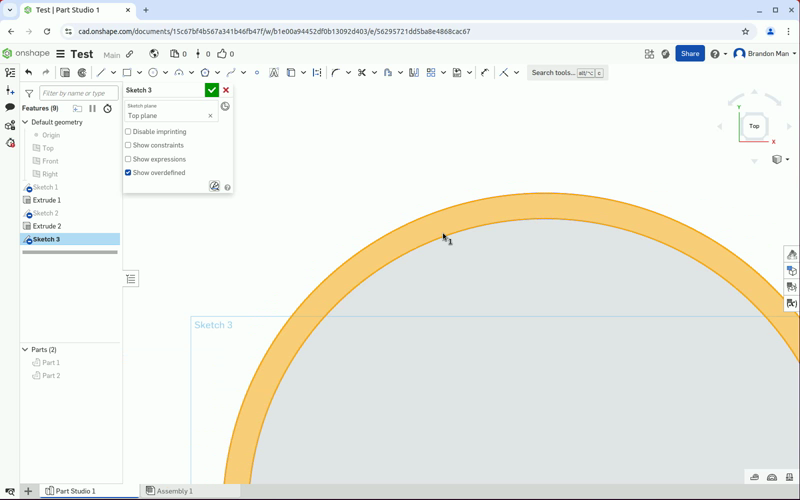
scroll(-6)
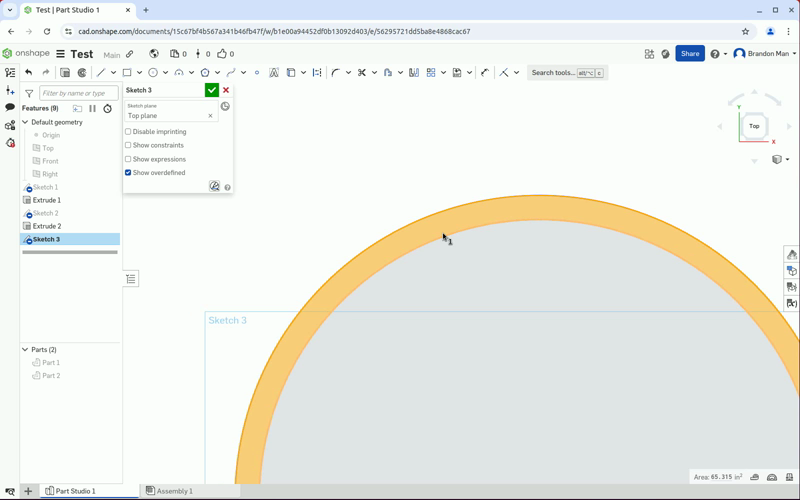
scroll(-6)
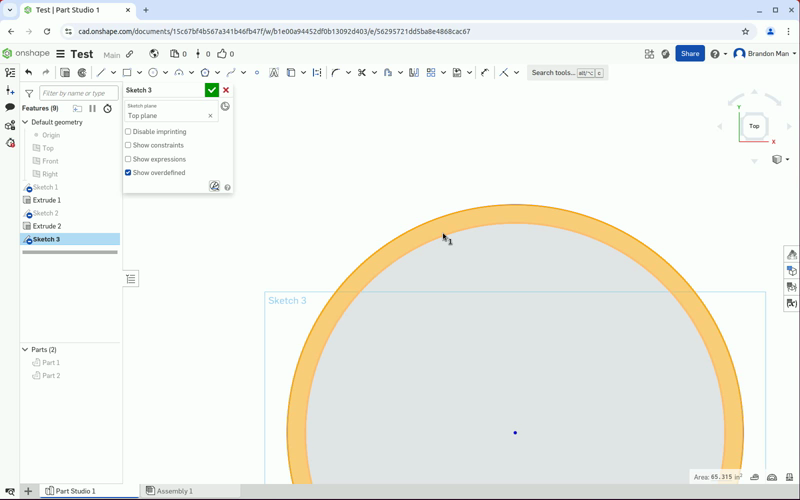
scroll(-6)
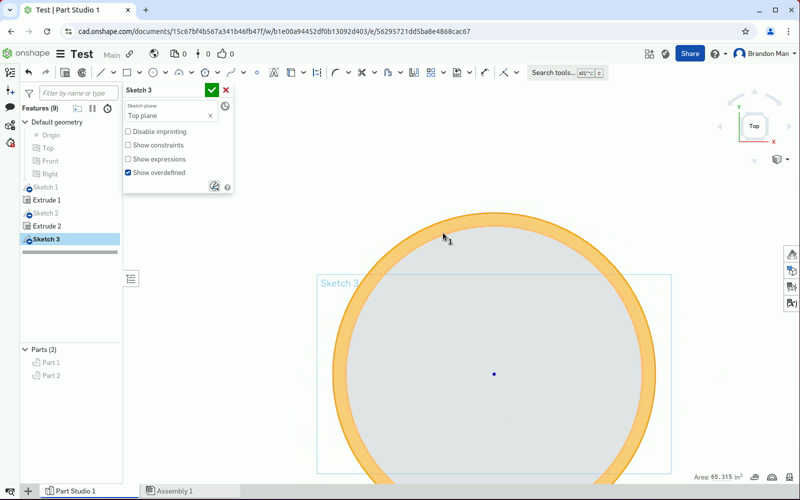
scroll(-6)
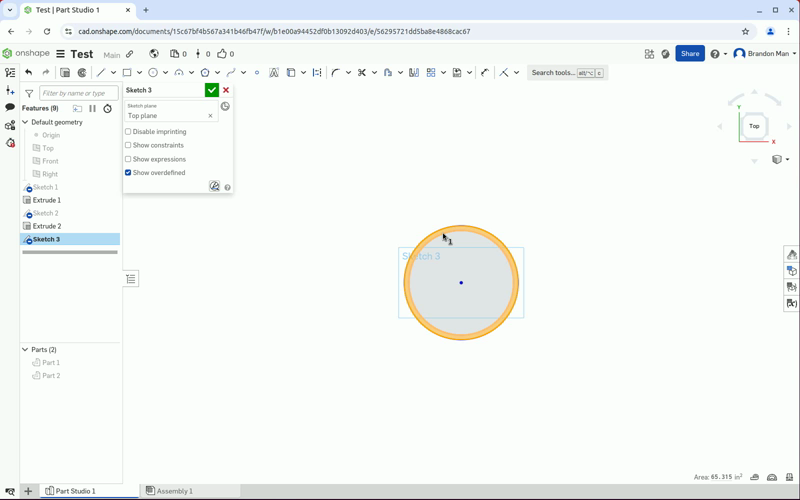
mouse_move(73, 352)
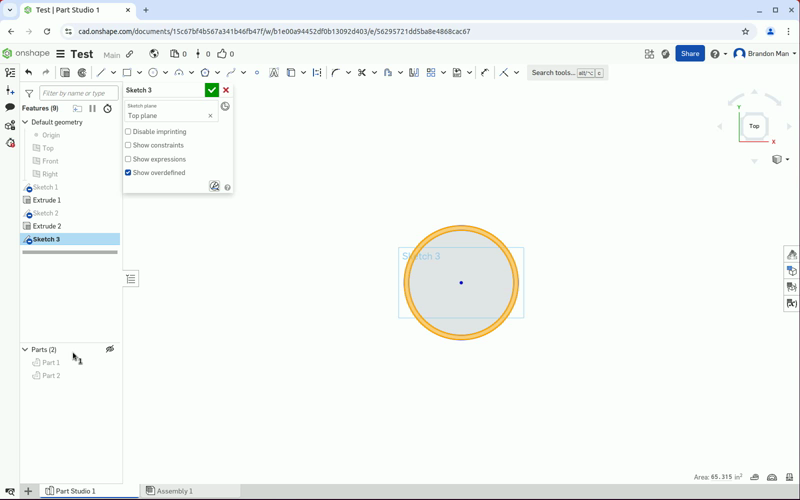
key(shift+y)
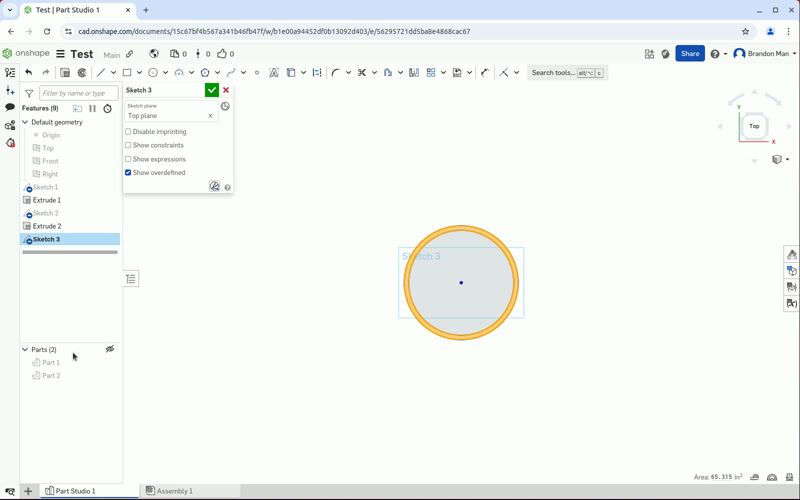
key(shift+e)
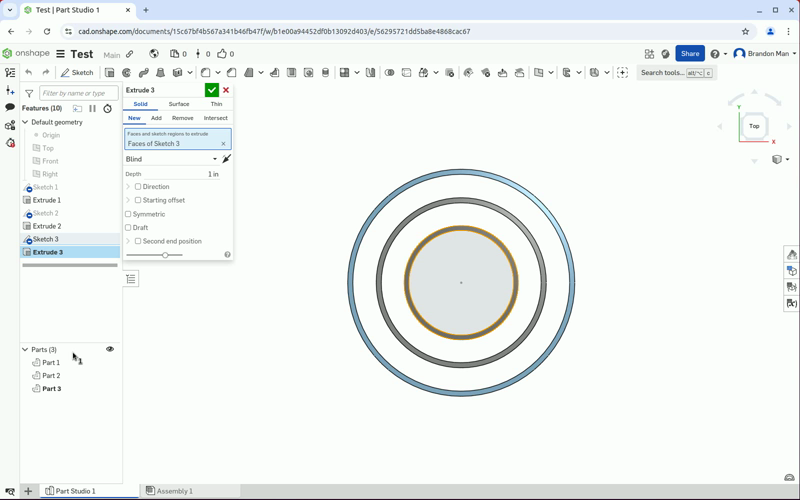
mouse_move(143, 106)
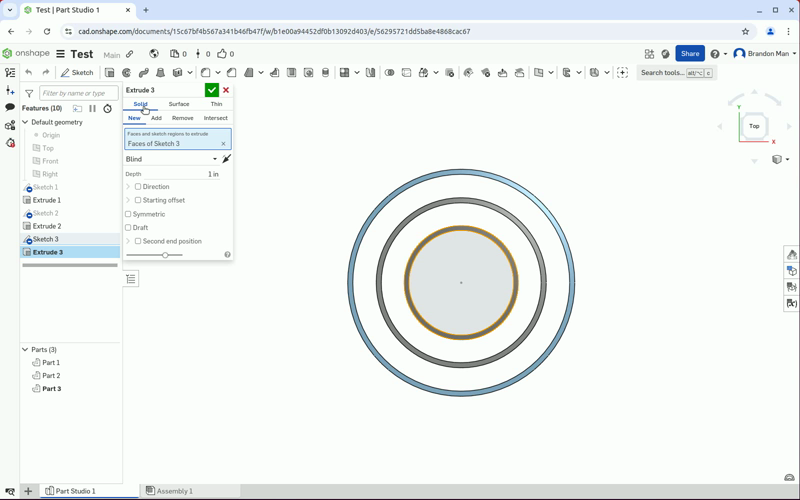
click(143, 106)
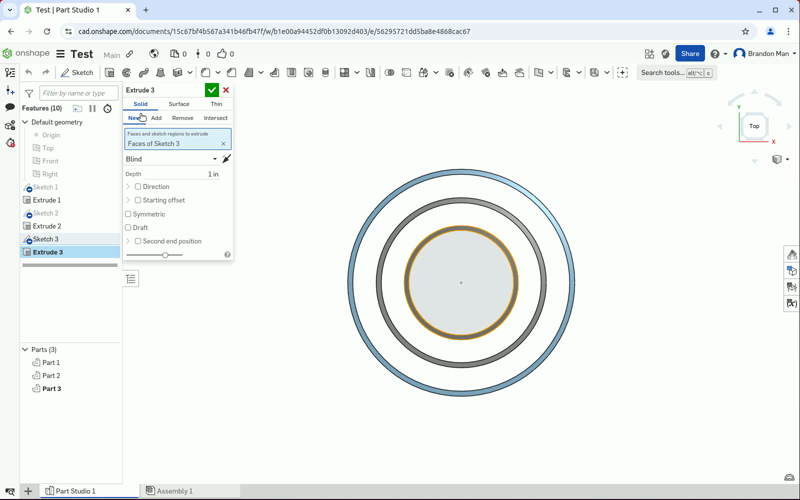
mouse_move(137, 120)
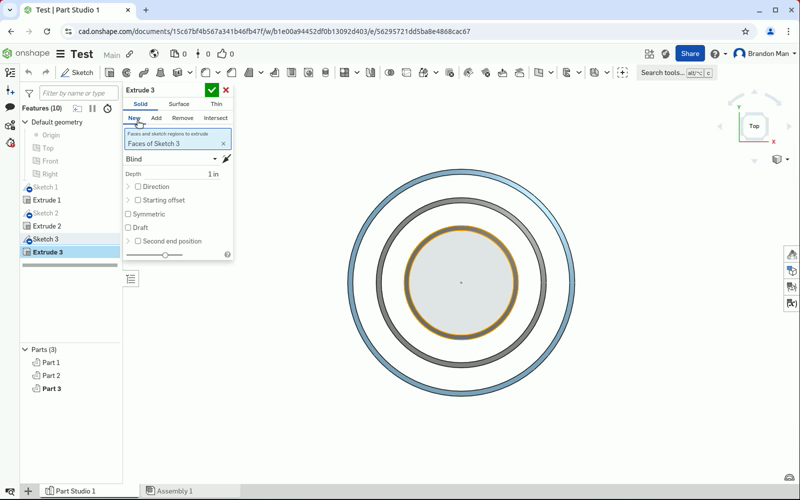
click(137, 120)
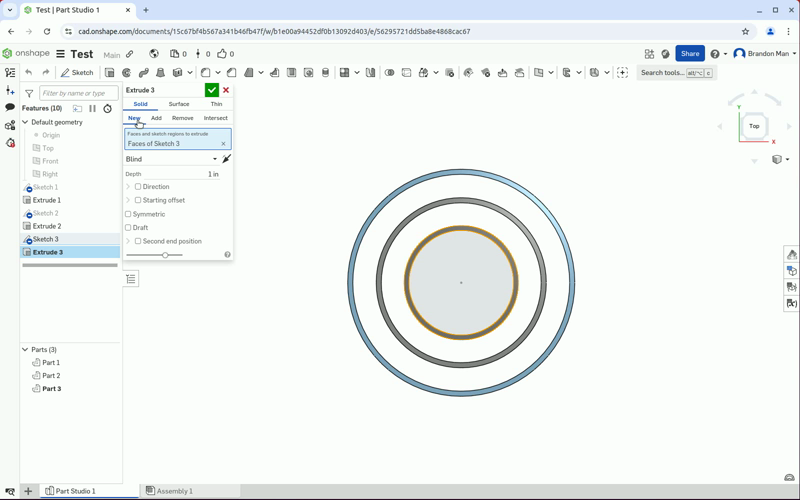
key(tab, 4)
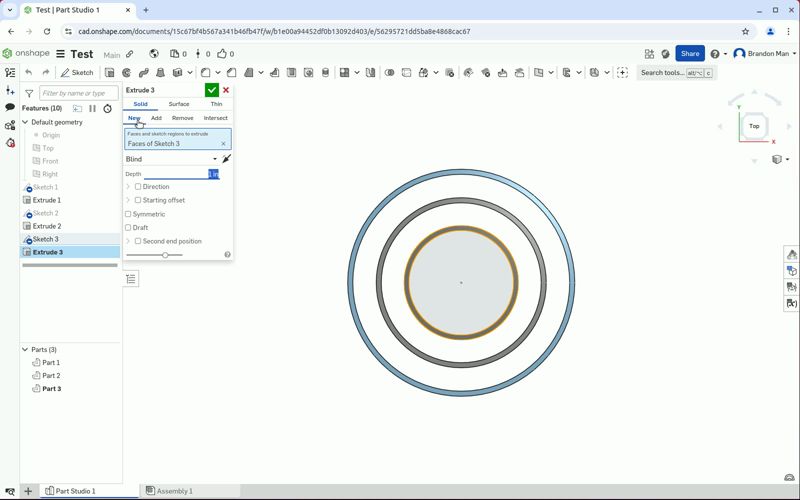
text(1.444)
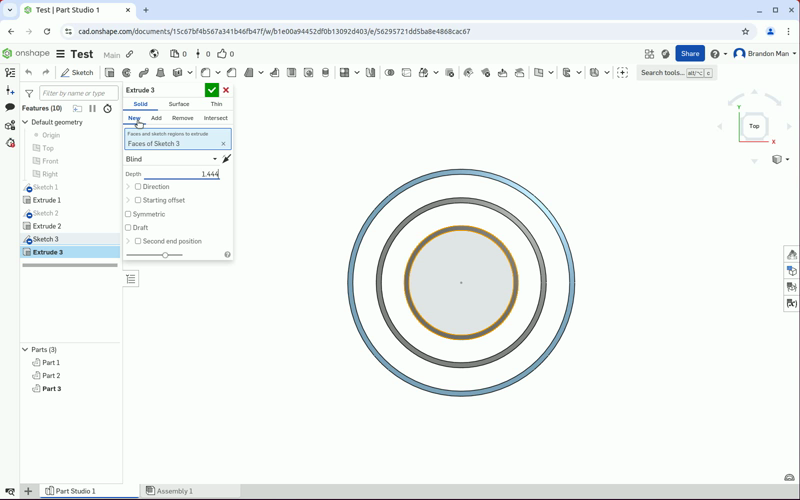
key(enter)
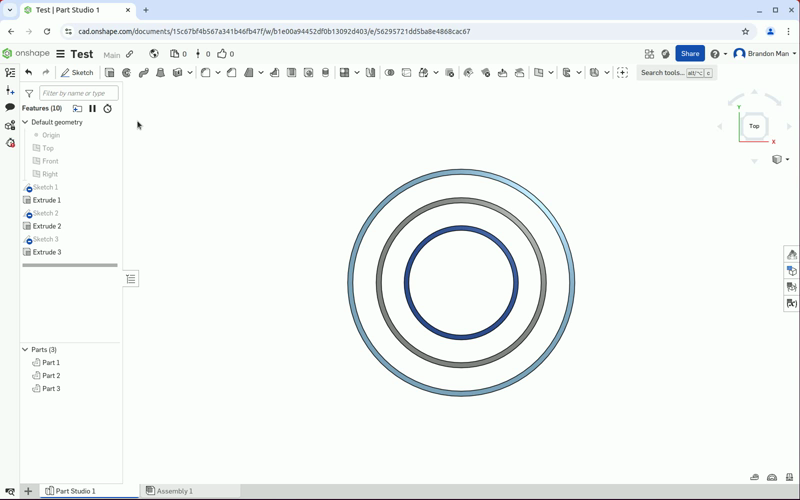
key(shift+h)
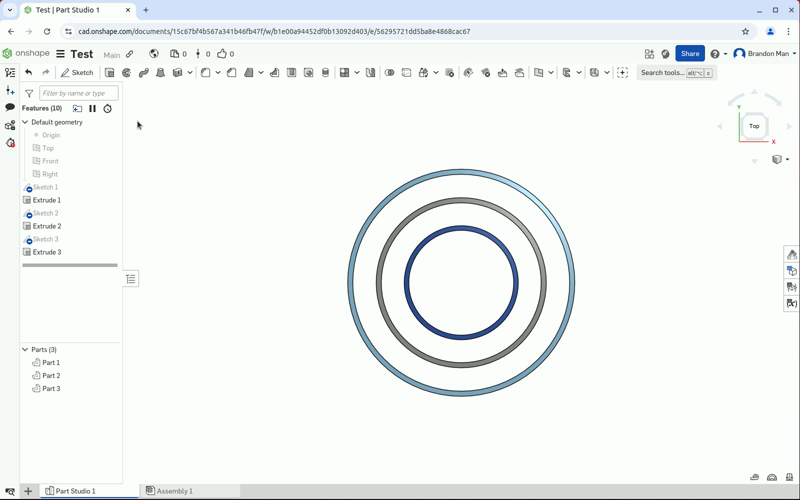
key(shift+h)
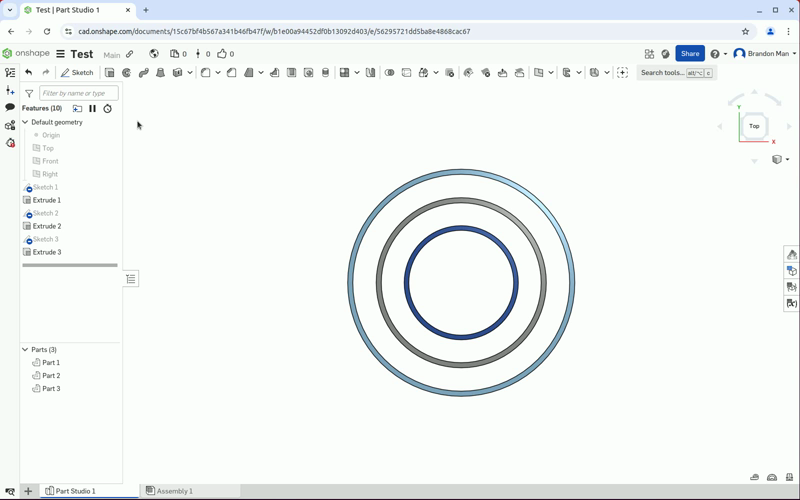
mouse_move(73, 189)
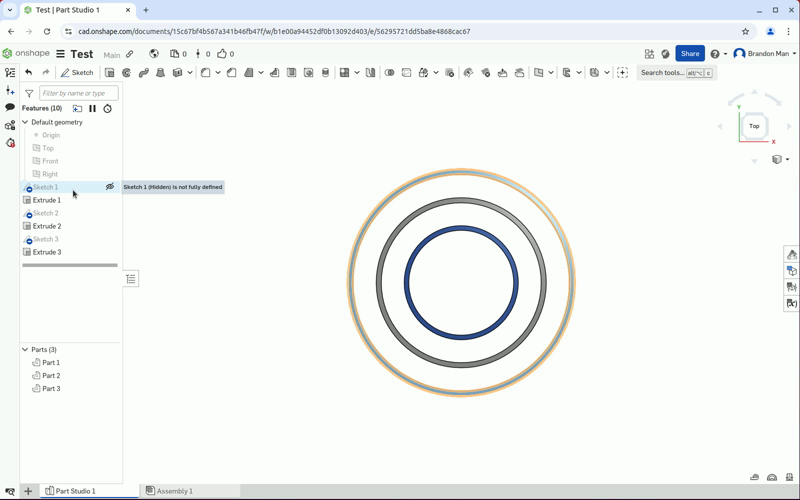
click(73, 189)
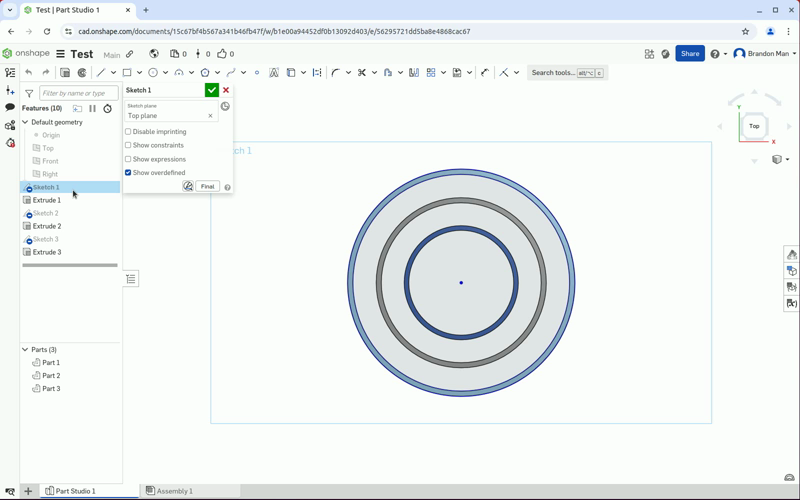
mouse_move(229, 92)
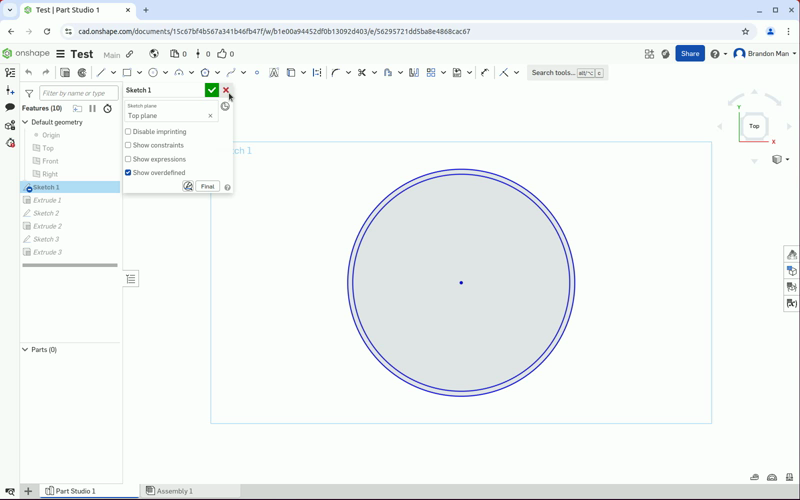
click(229, 92)
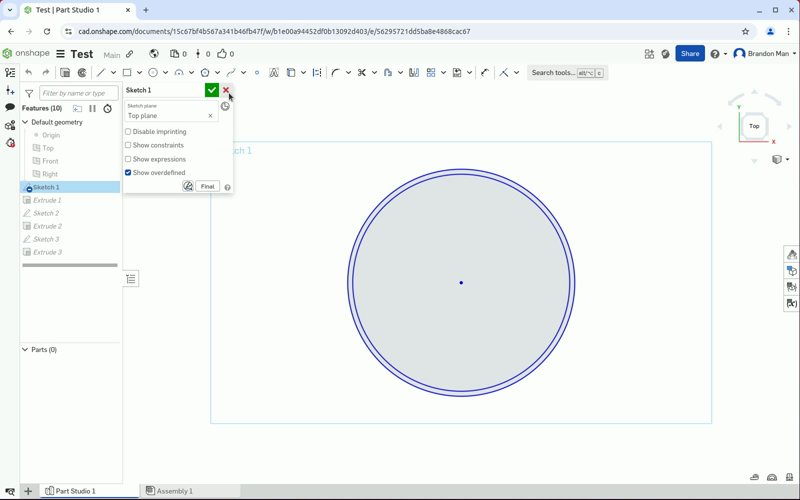
key(shift+s)
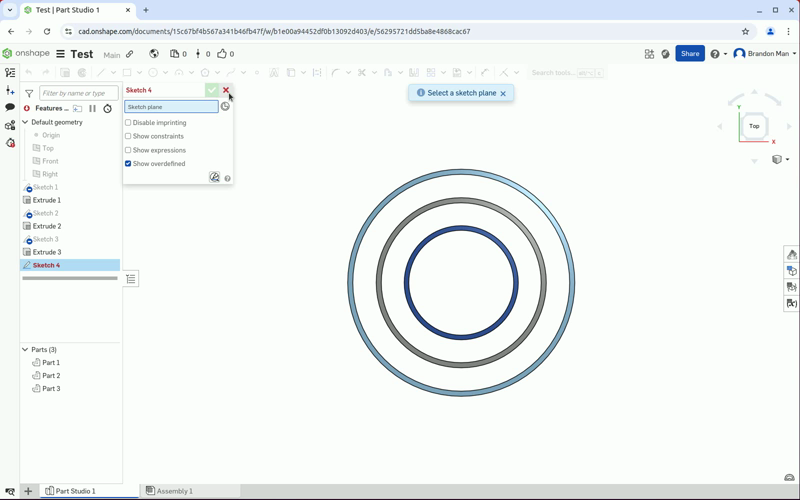
mouse_move(73, 150)
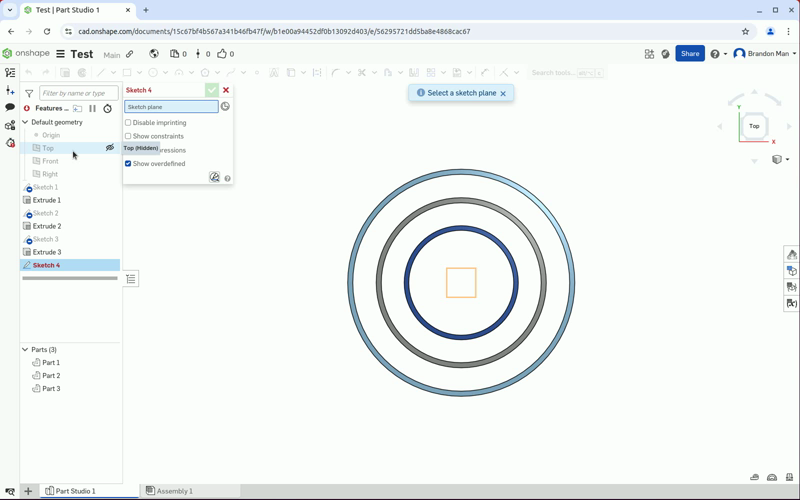
click(73, 150)
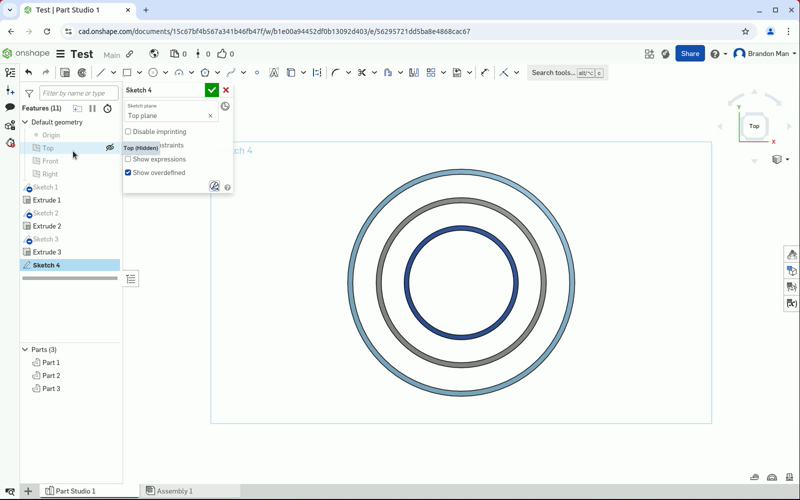
mouse_move(73, 352)
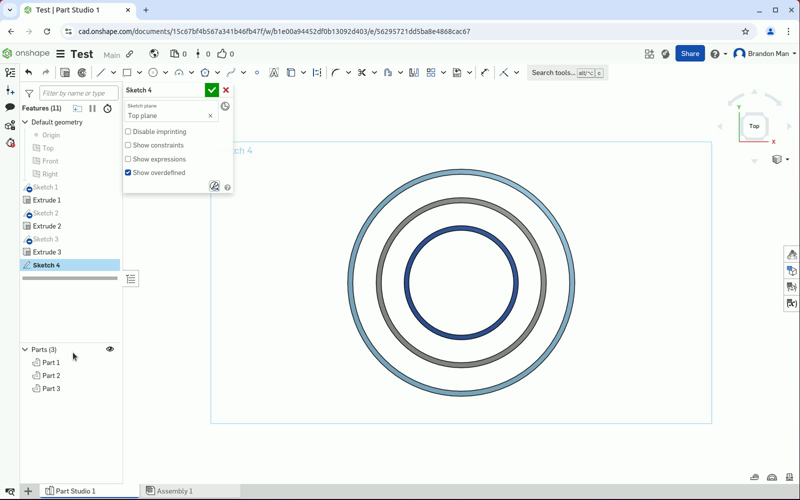
key(y)
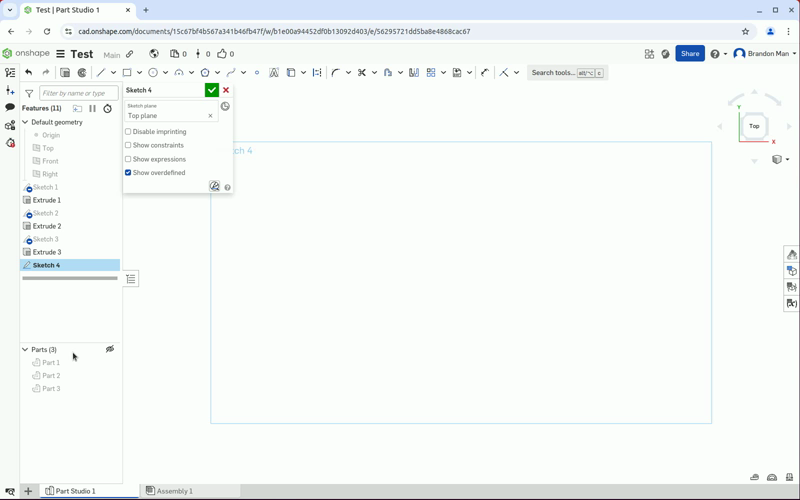
key(c)
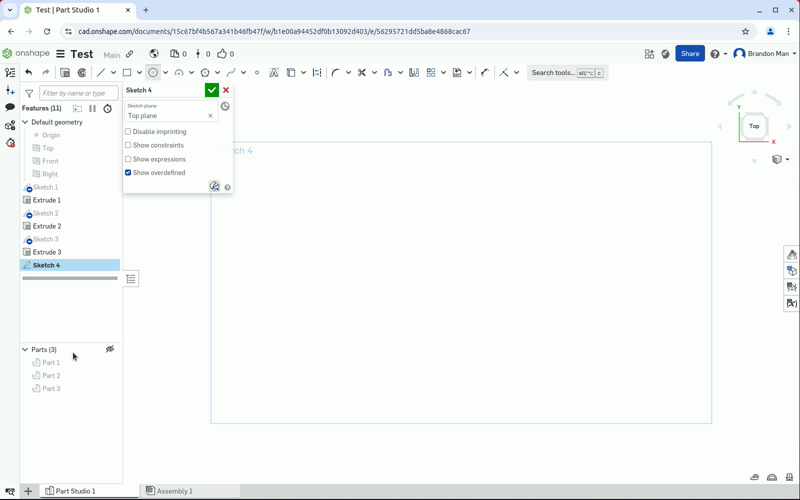
key_down(shift)
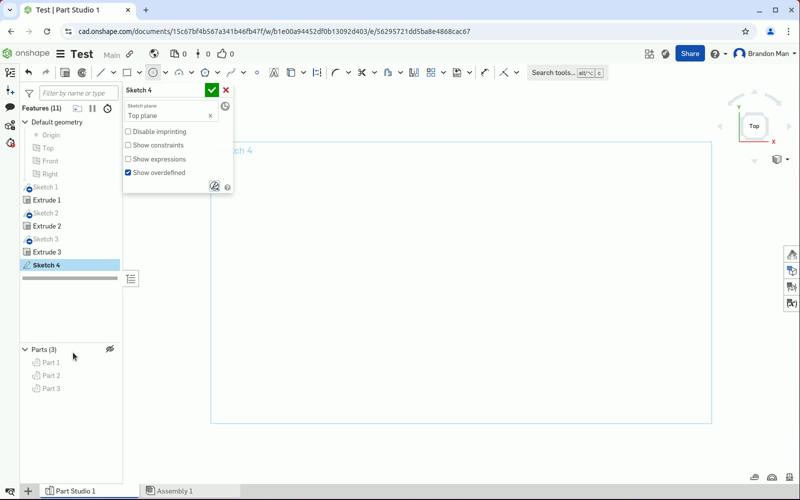
mouse_move(461, 282)
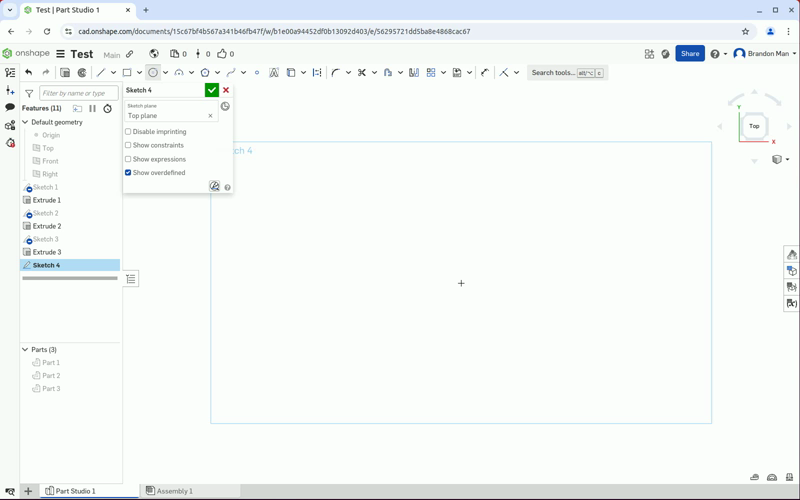
click(461, 282)
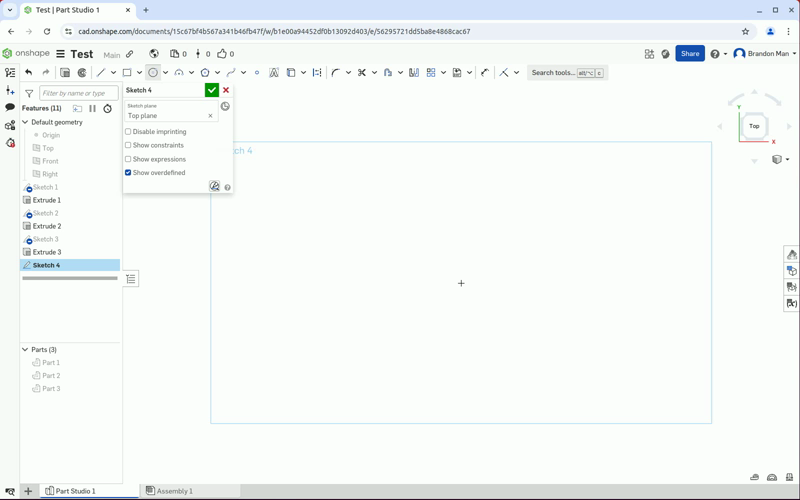
key_up(shift)
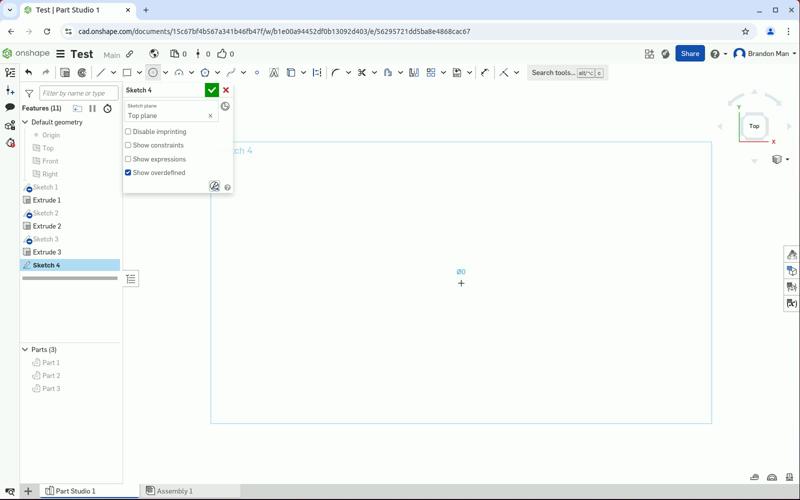
mouse_move(490, 282)
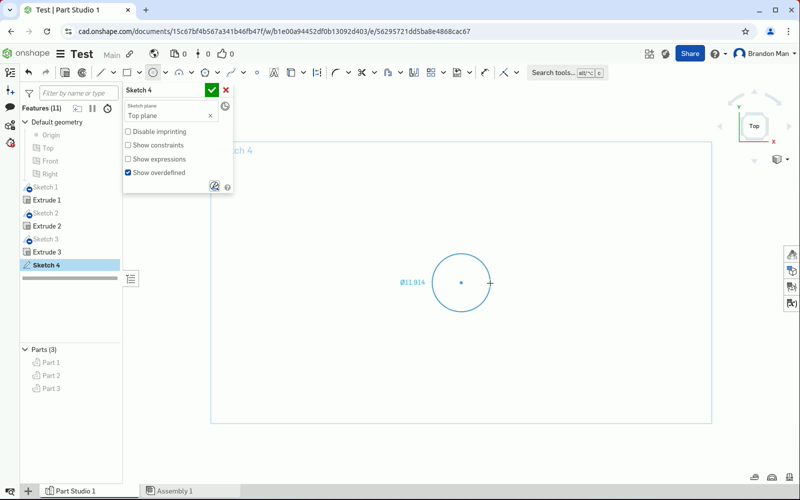
click(490, 282)
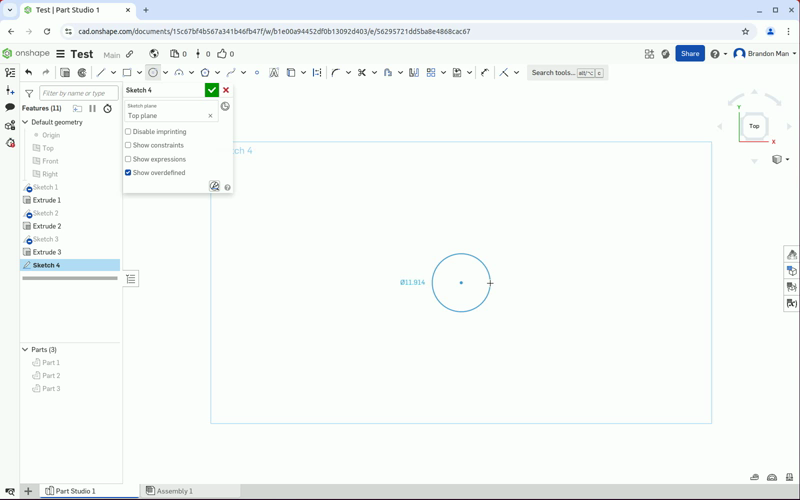
key(esc)
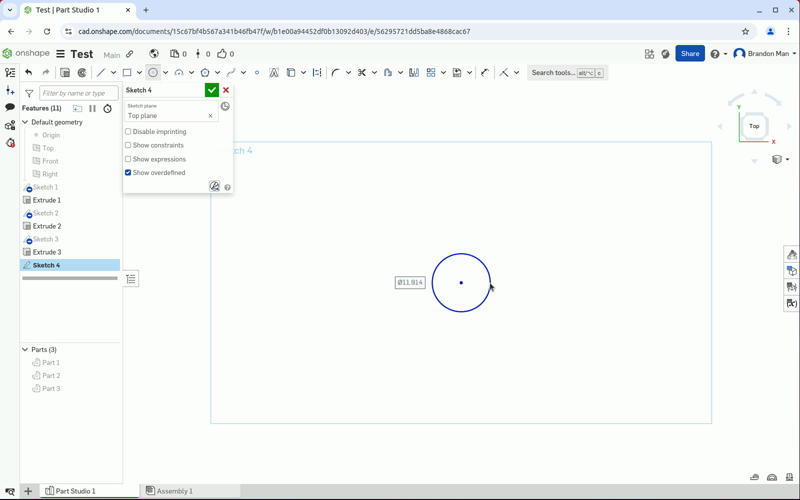
key(c)
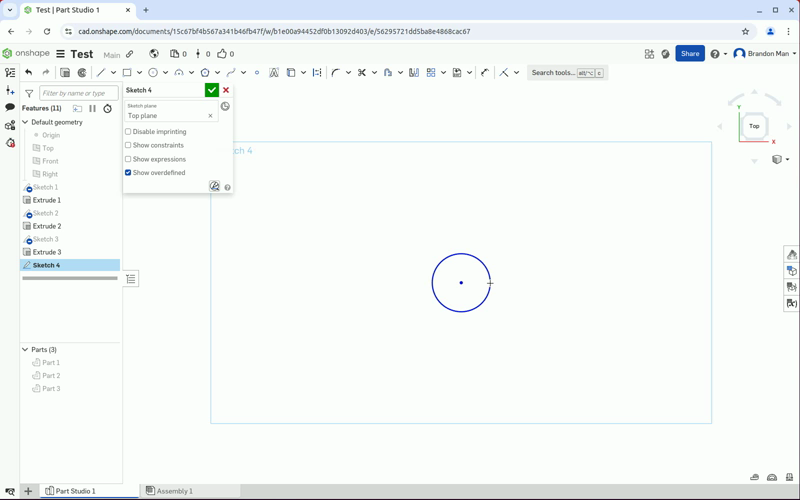
key_down(shift)
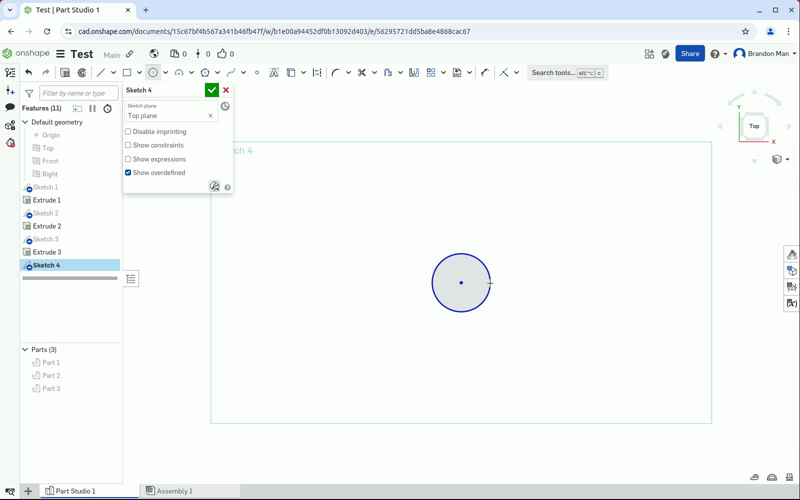
mouse_move(461, 282)
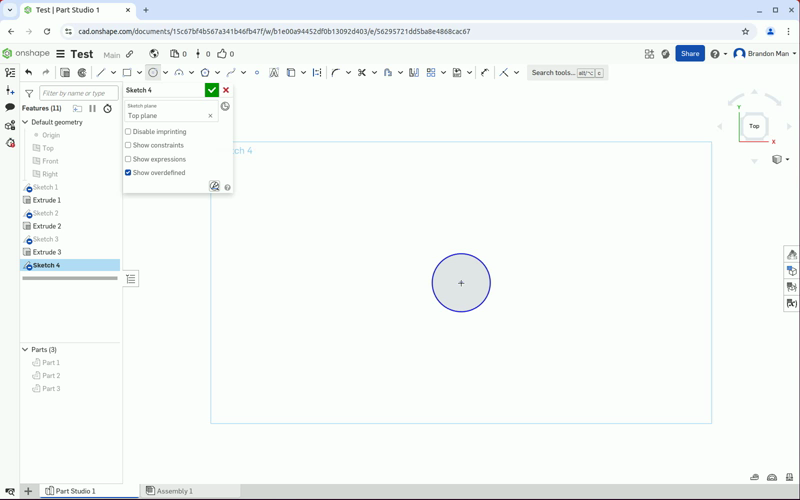
click(461, 282)
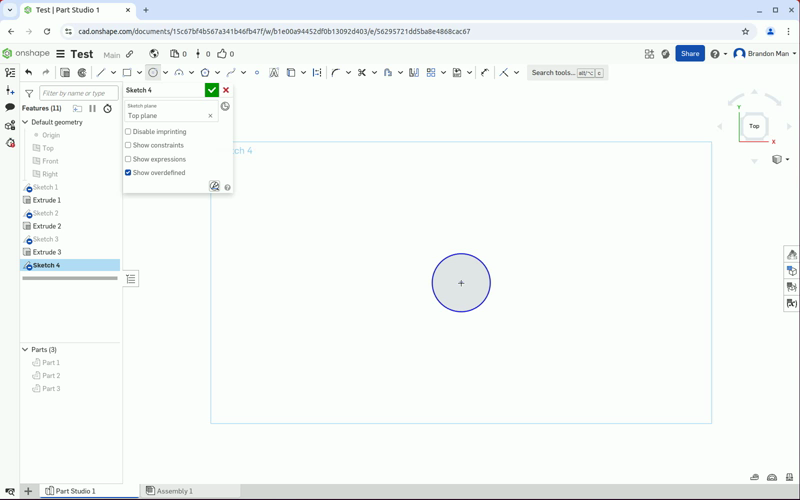
key_up(shift)
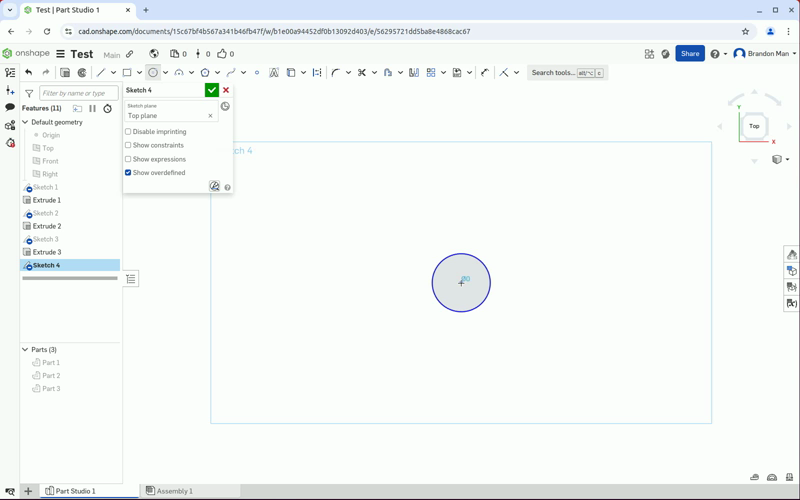
mouse_move(486, 282)
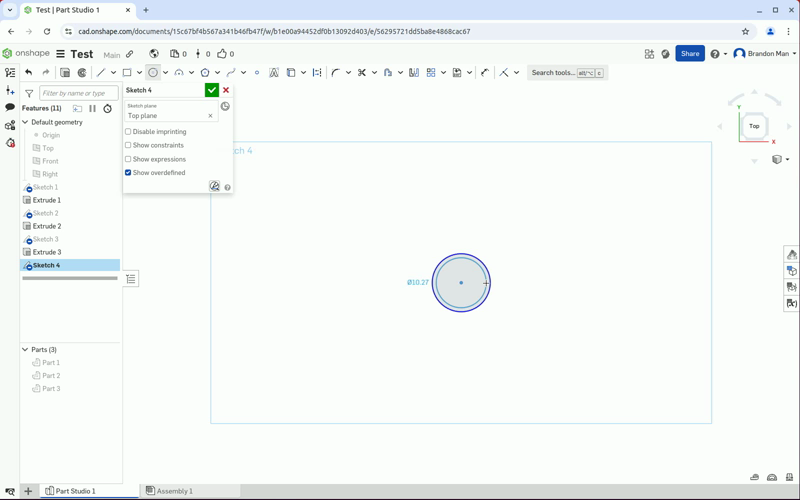
scroll(6)
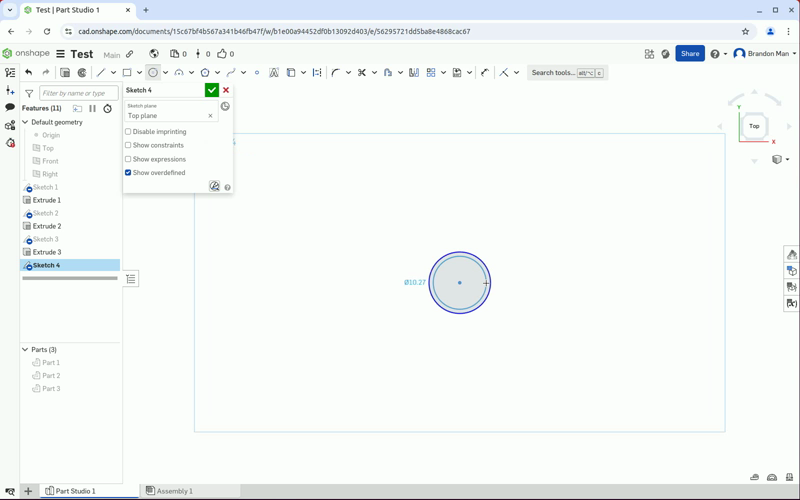
scroll(6)
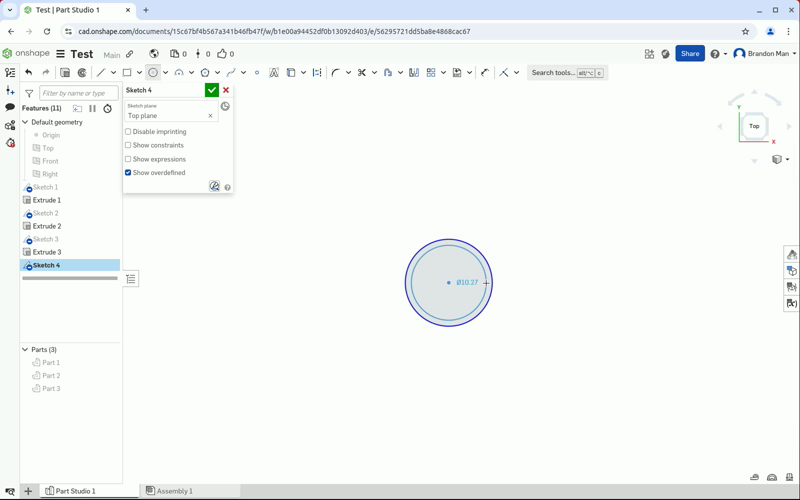
scroll(6)
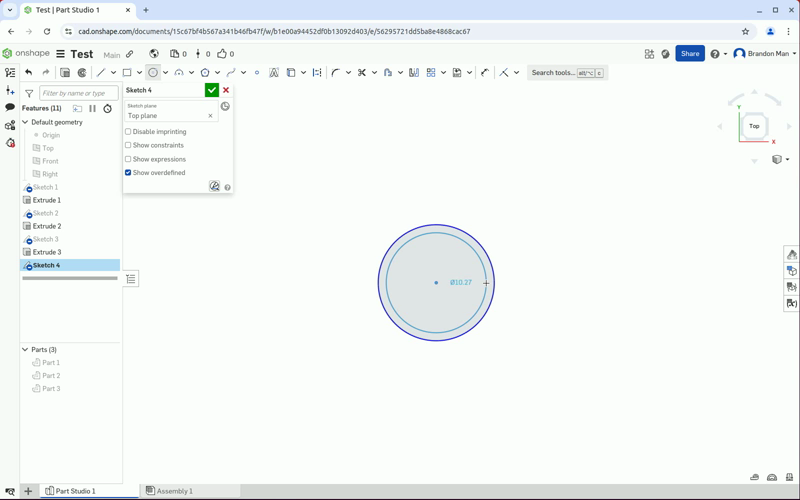
scroll(6)
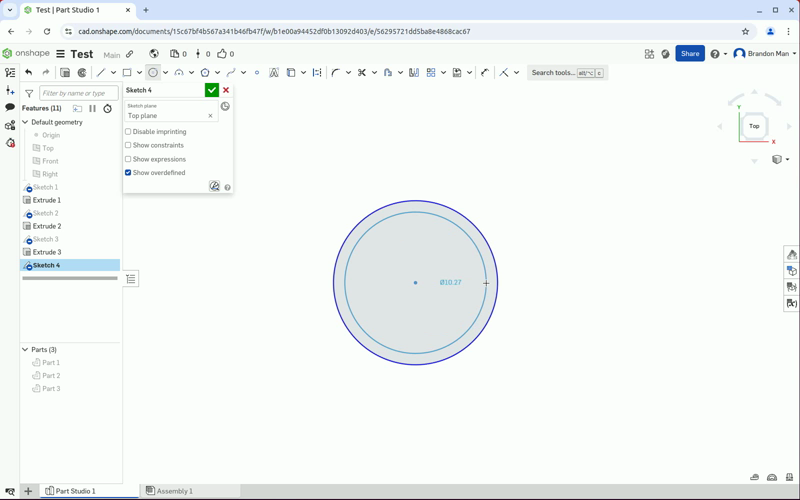
scroll(6)
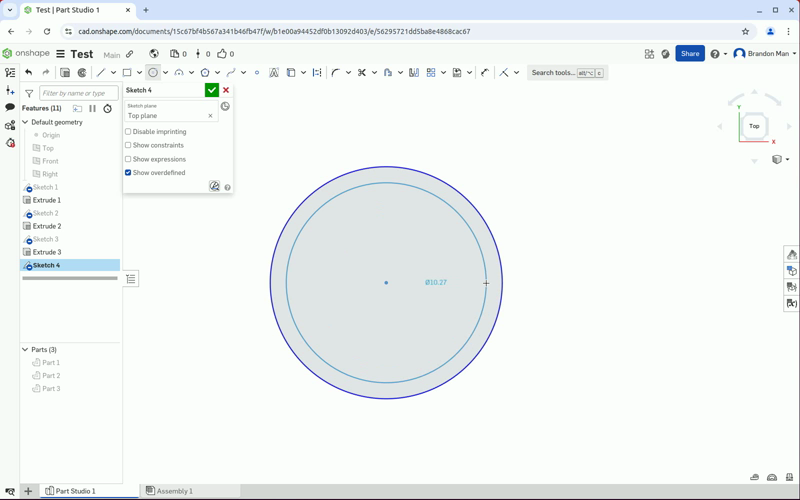
scroll(6)
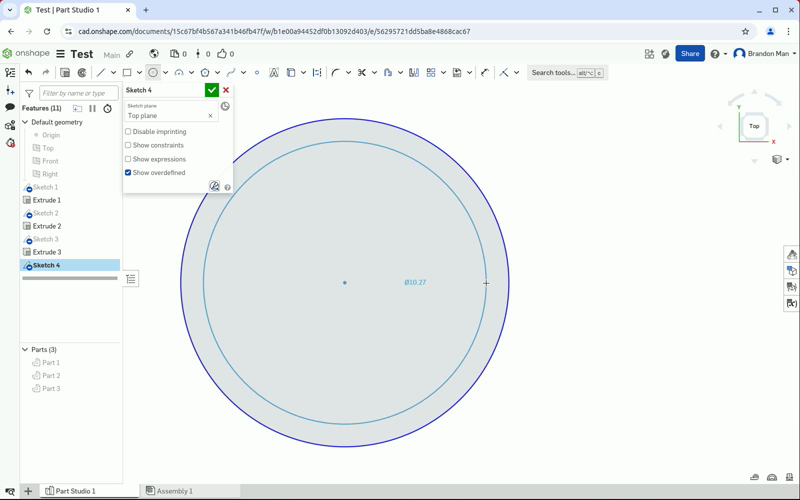
scroll(6)
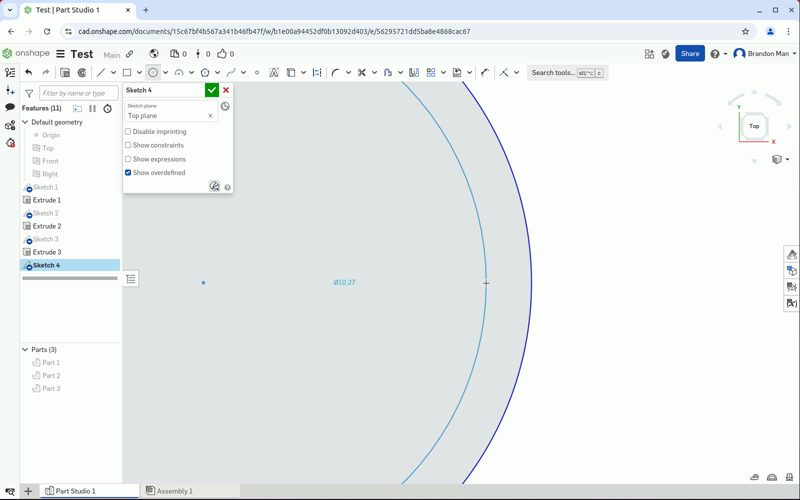
click(486, 282)
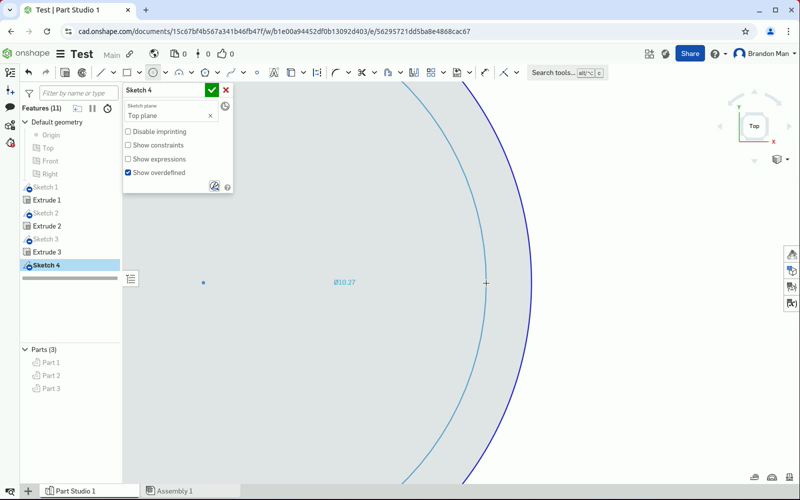
scroll(-6)
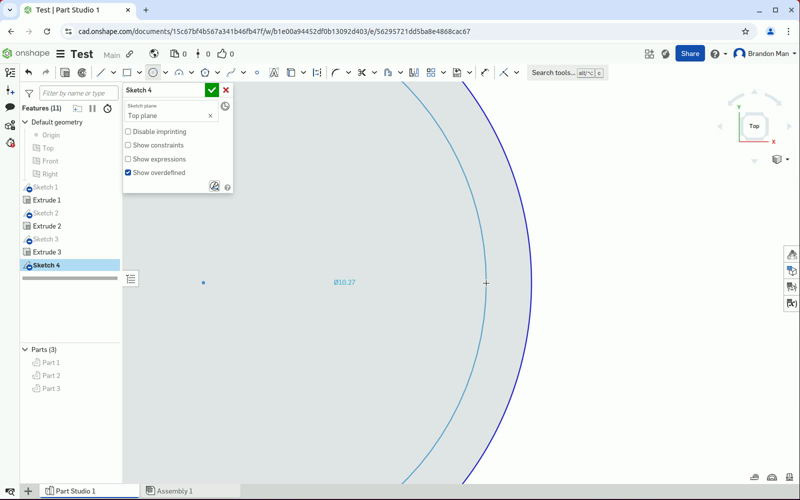
scroll(-6)
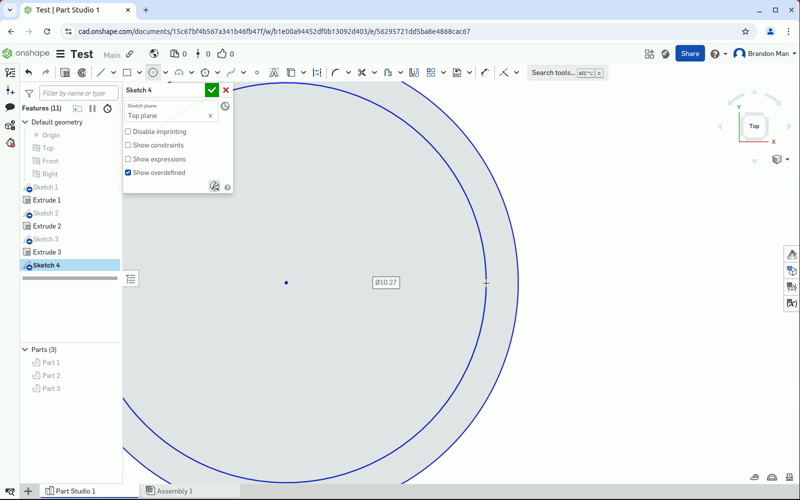
scroll(-6)
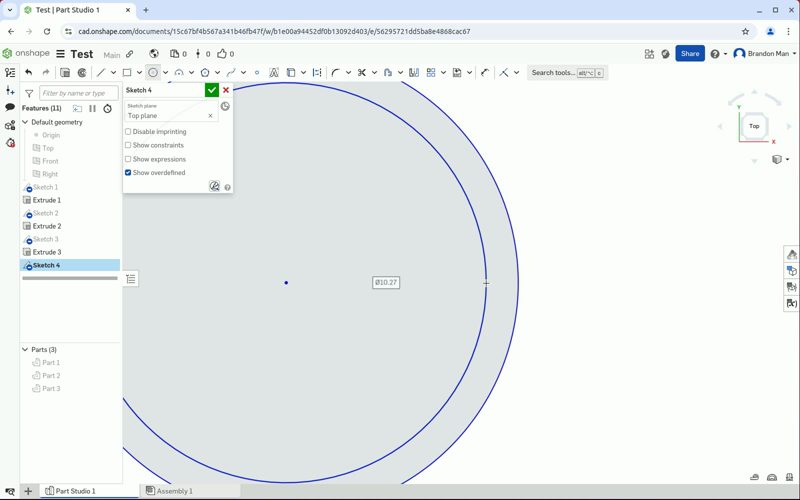
scroll(-6)
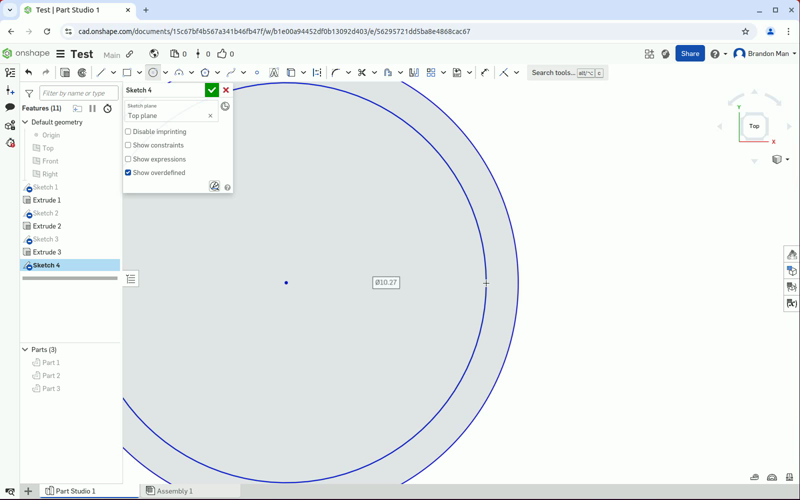
scroll(-6)
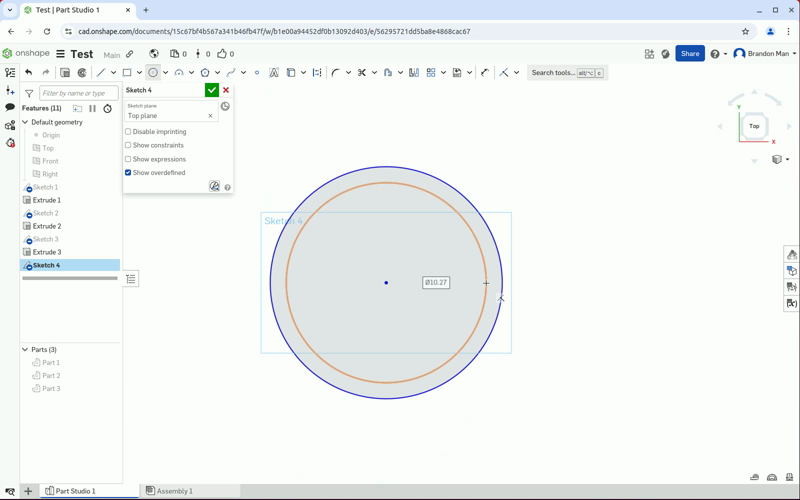
scroll(-6)
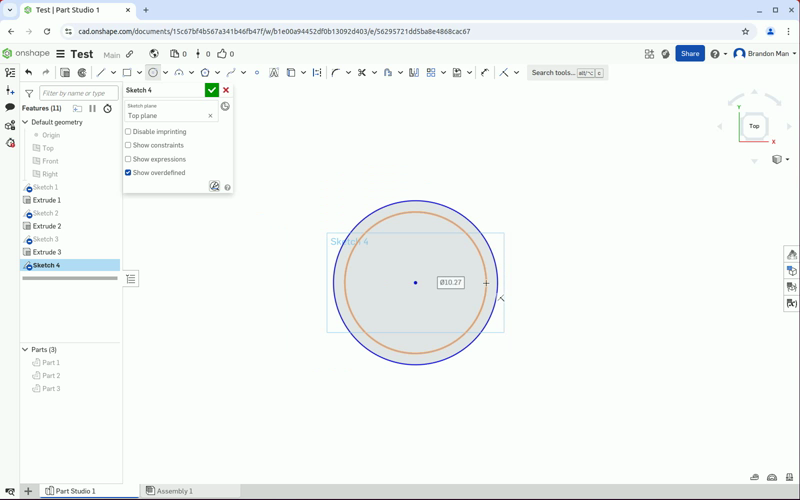
scroll(-6)
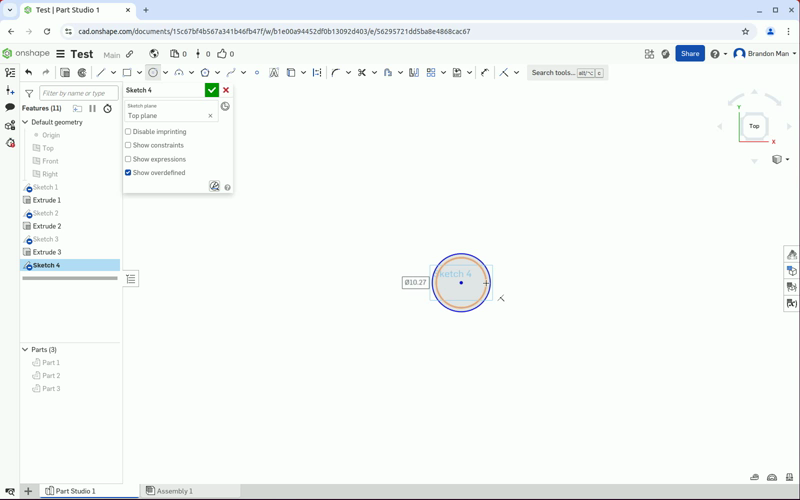
key(esc)
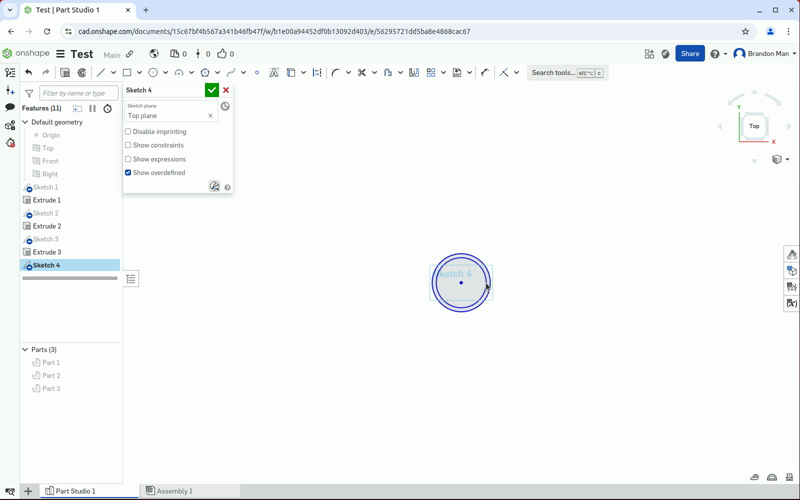
mouse_move(468, 307)
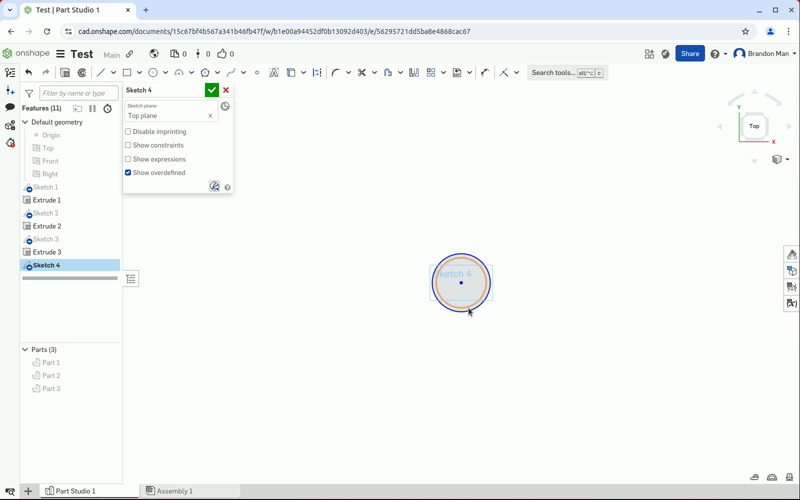
scroll(6)
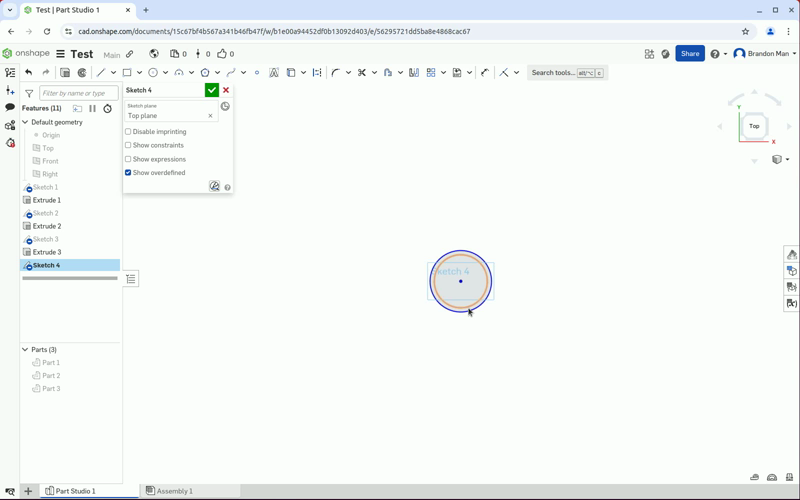
scroll(6)
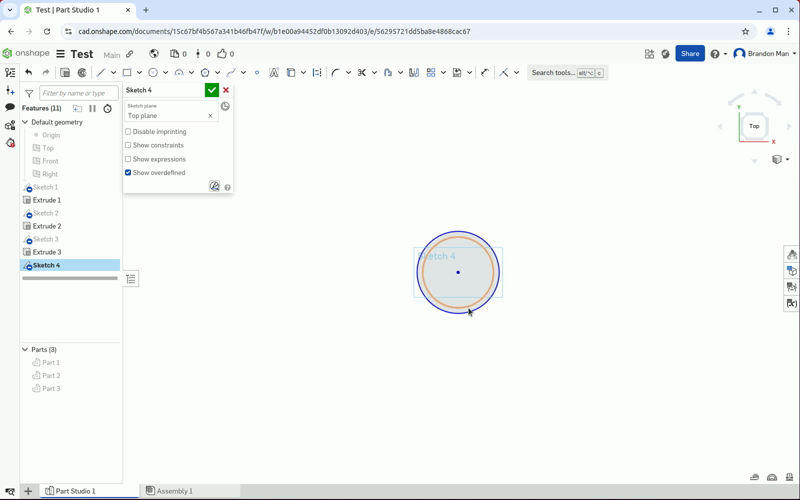
scroll(6)
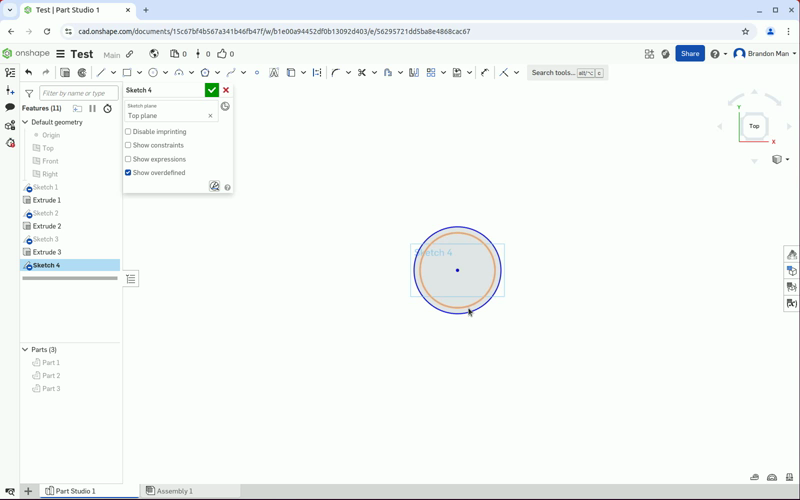
scroll(6)
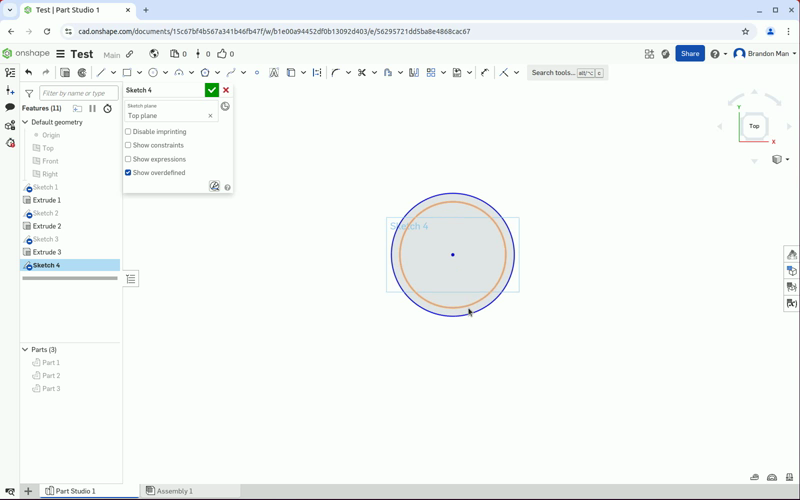
scroll(6)
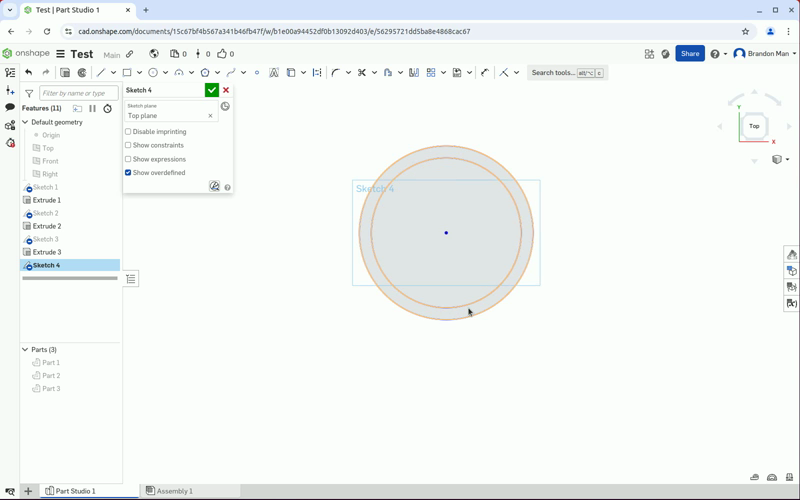
scroll(6)
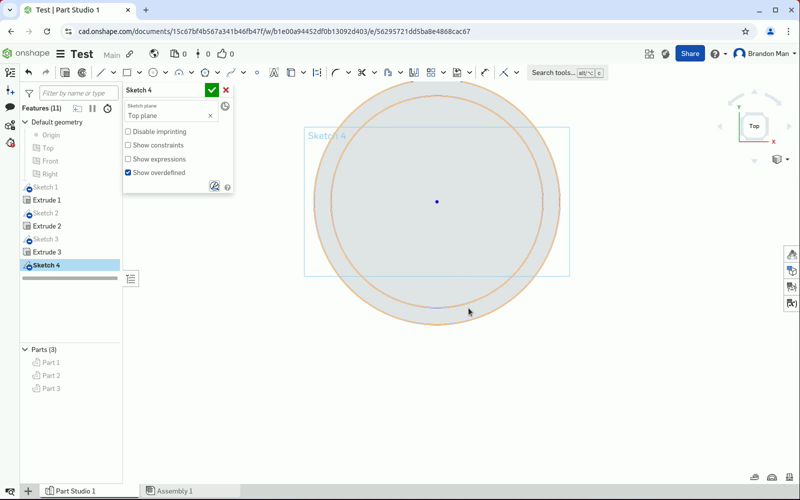
scroll(6)
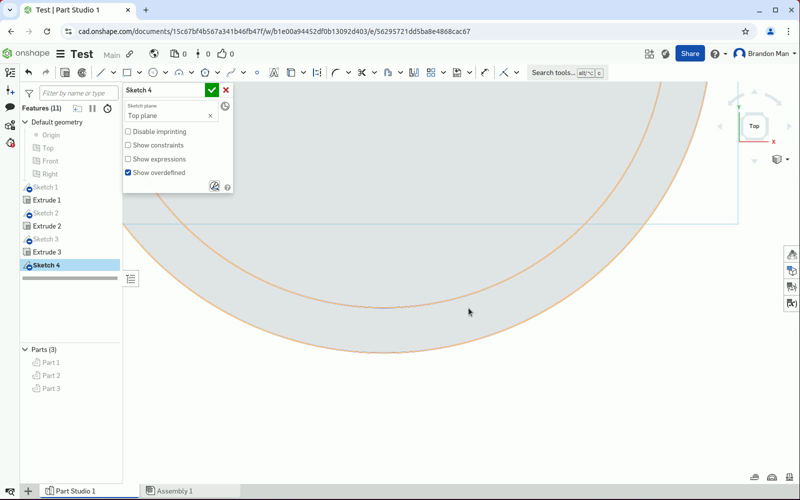
click(468, 307)
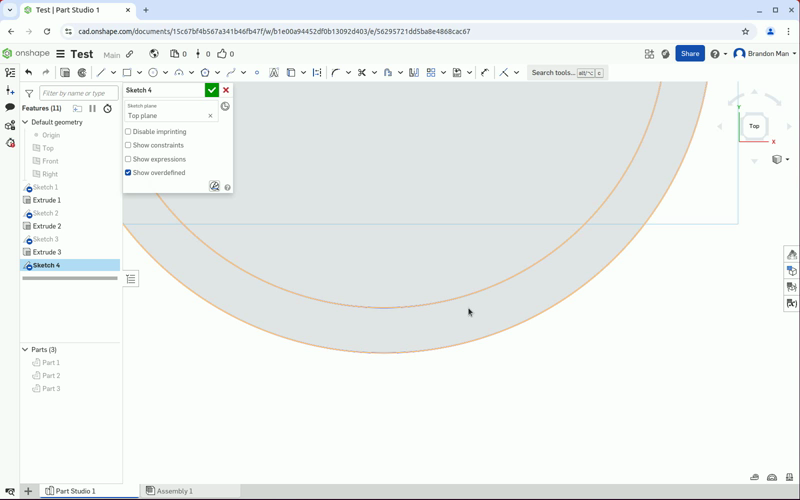
scroll(-6)
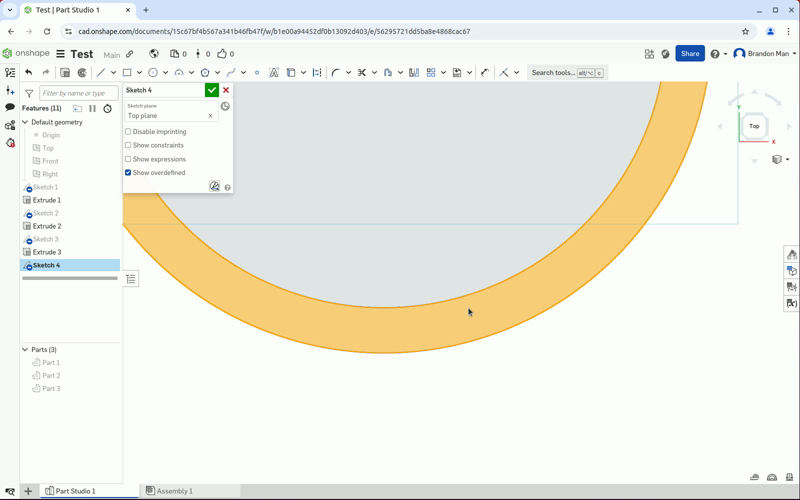
scroll(-6)
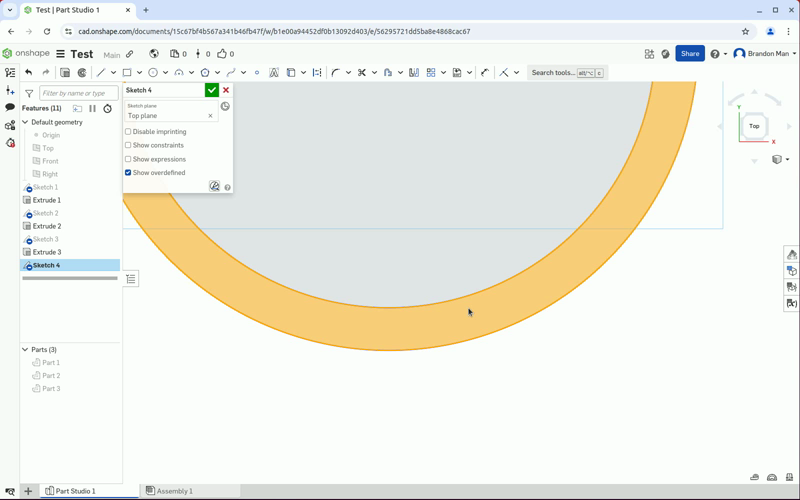
scroll(-6)
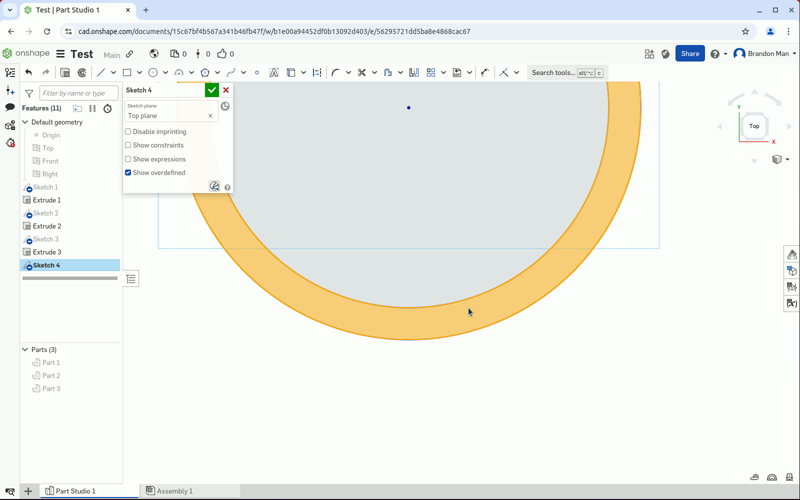
scroll(-6)
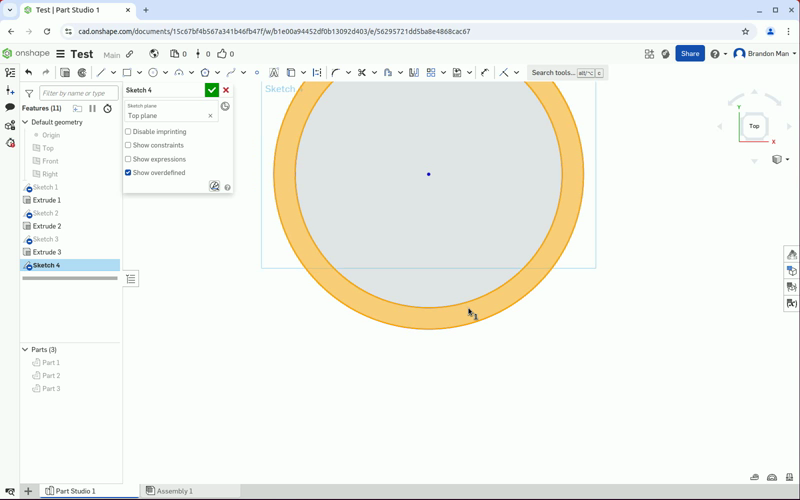
scroll(-6)
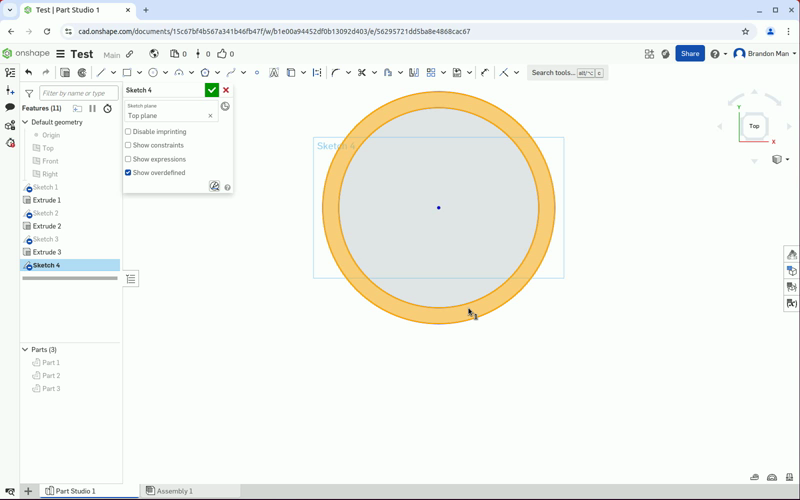
scroll(-6)
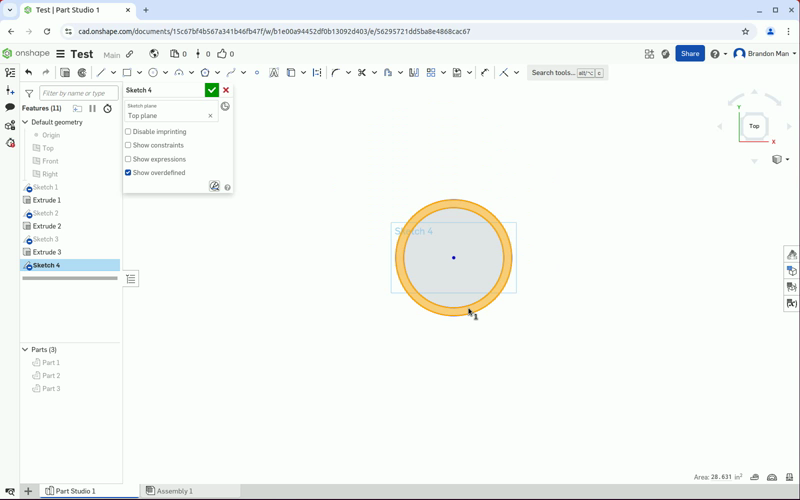
scroll(-6)
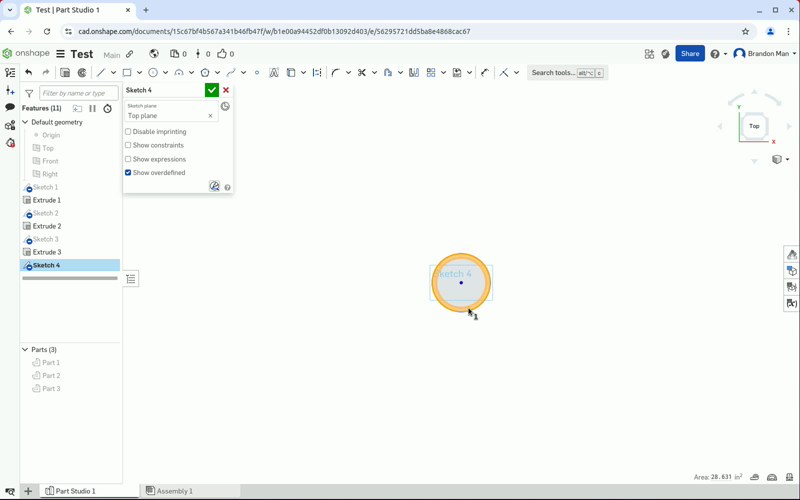
mouse_move(73, 352)
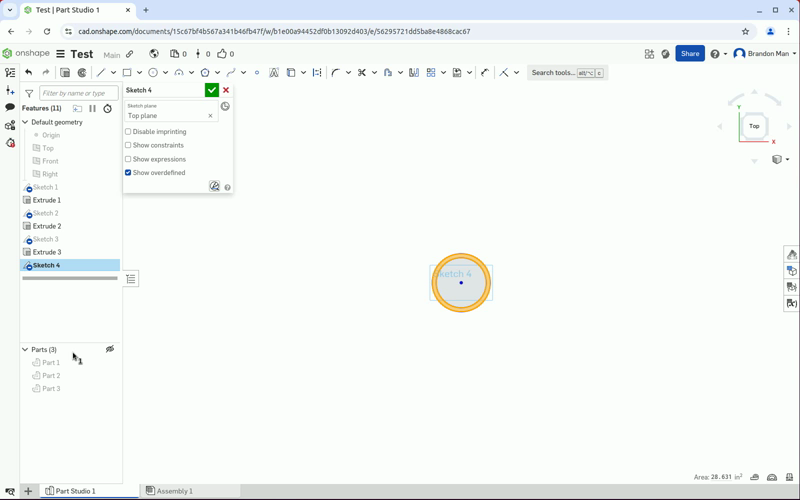
key(shift+y)
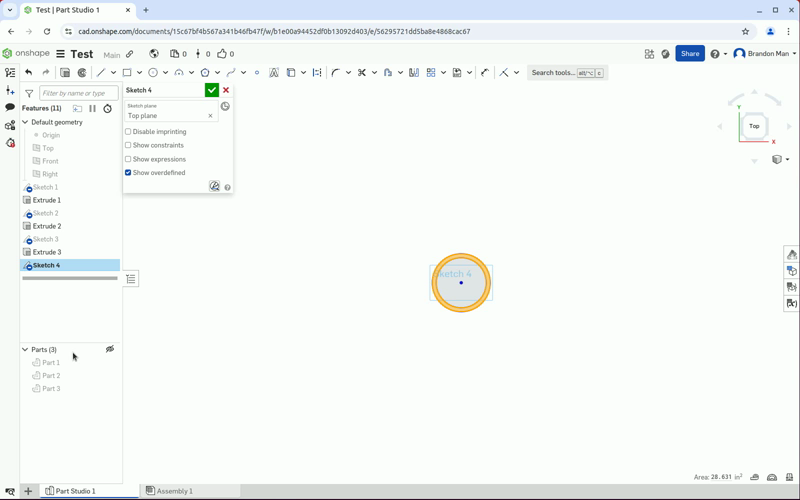
key(shift+e)
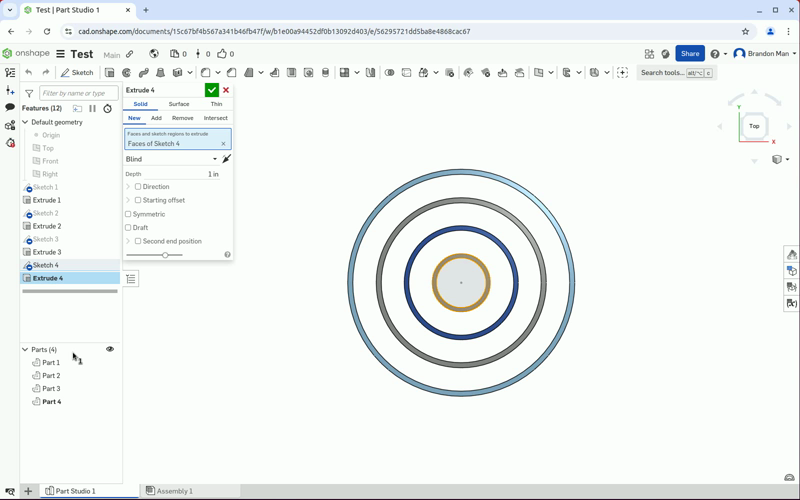
mouse_move(143, 106)
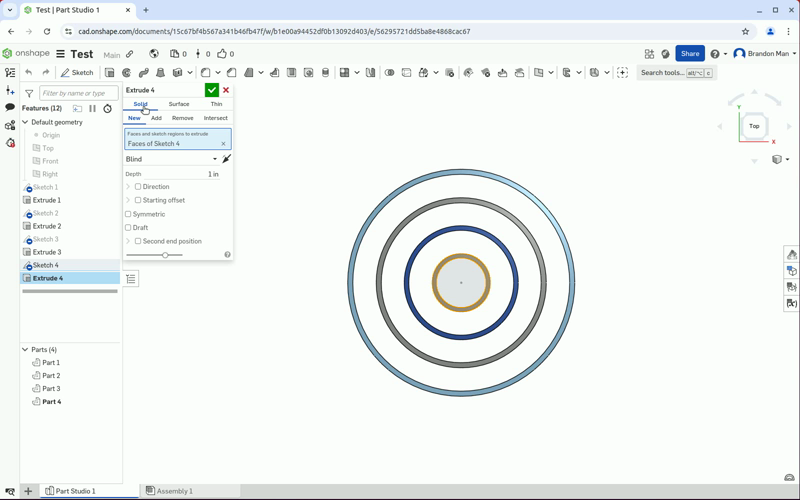
click(143, 106)
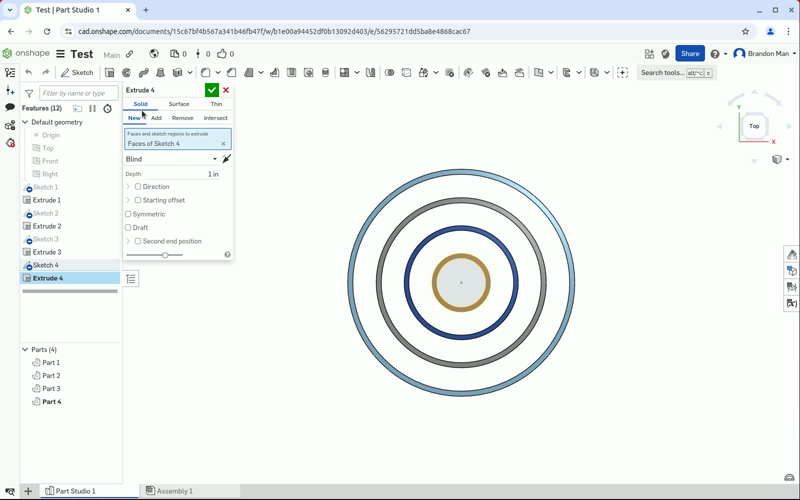
mouse_move(137, 120)
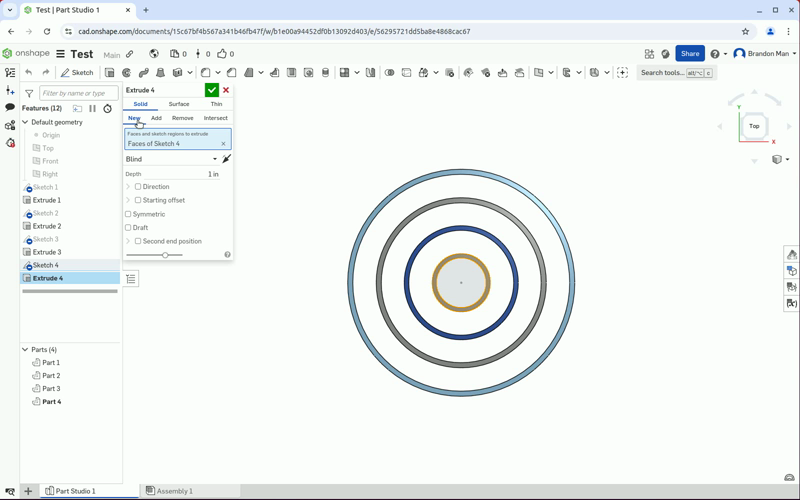
click(137, 120)
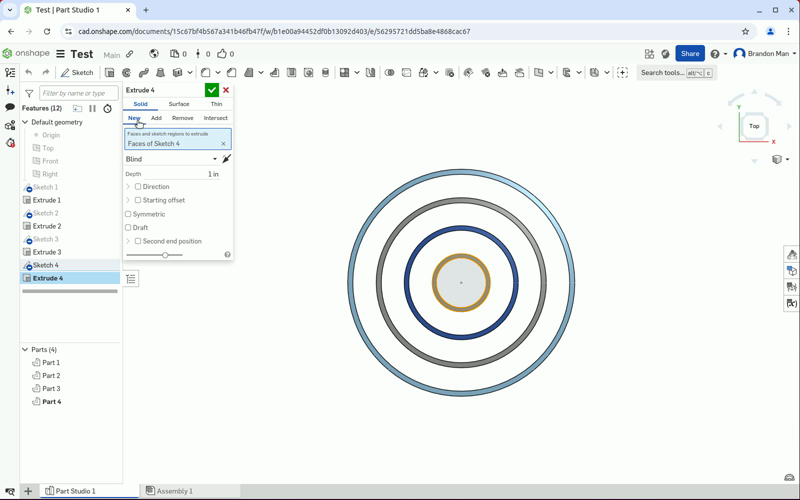
key(tab, 4)
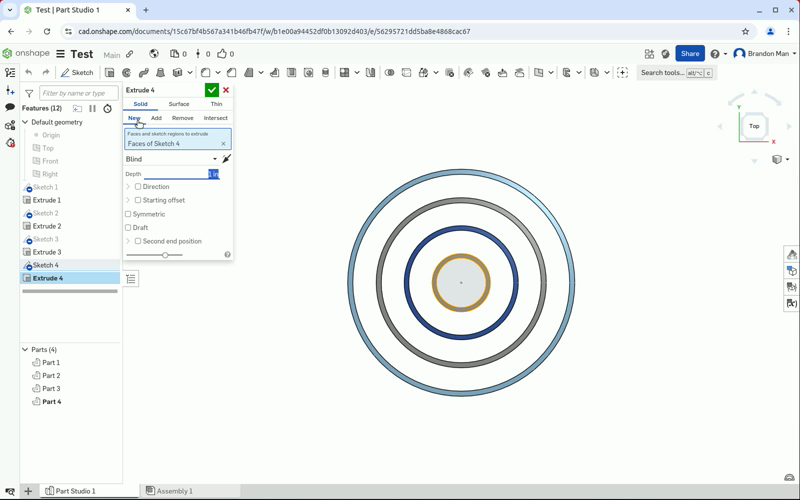
text(1.444)
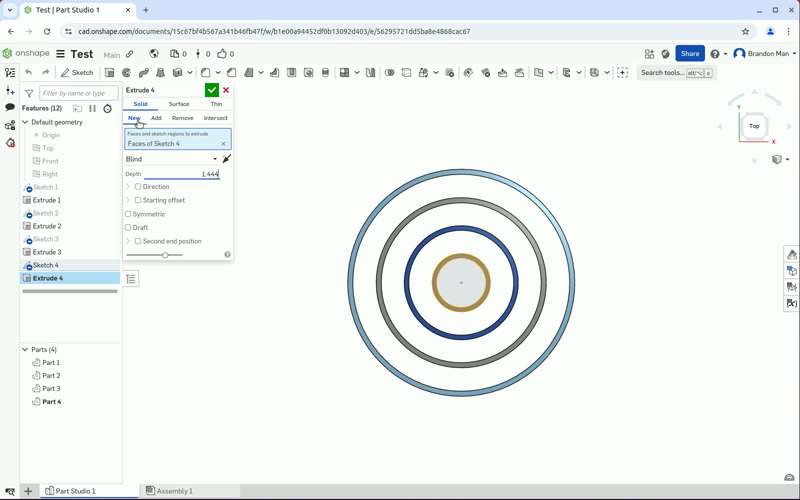
key(enter)
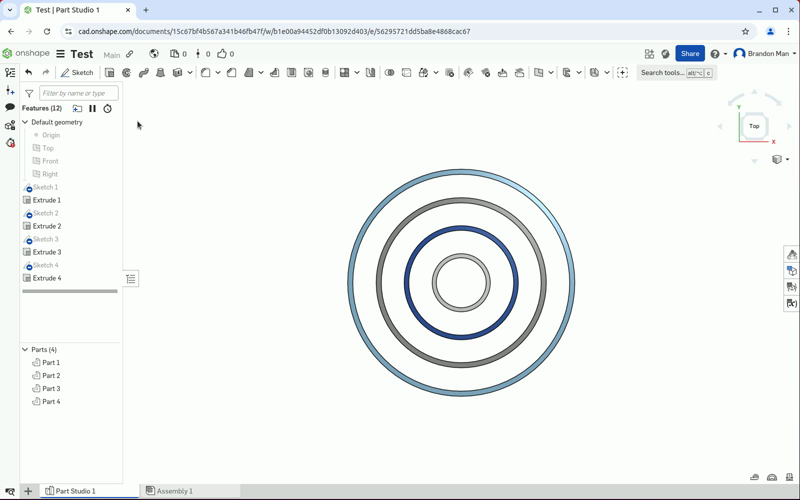
key(shift+h)
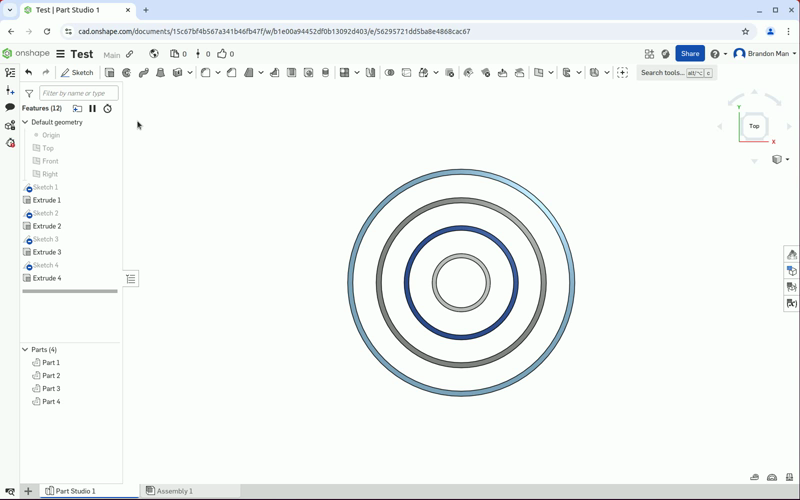
key(shift+h)
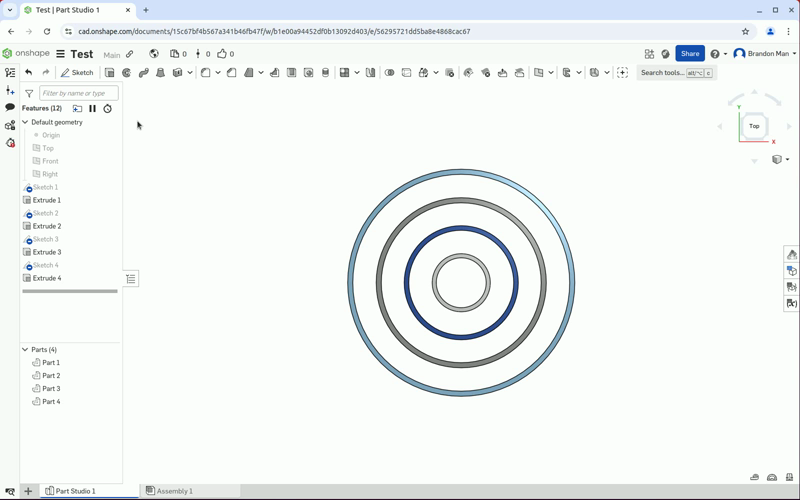
mouse_move(73, 189)
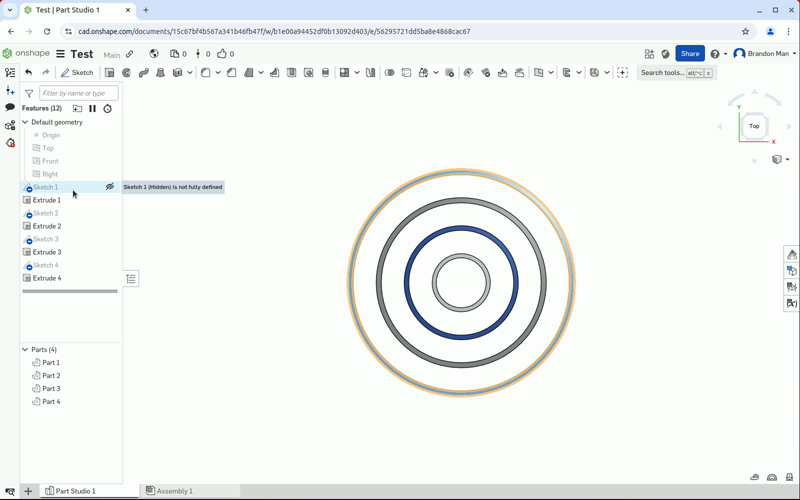
click(73, 189)
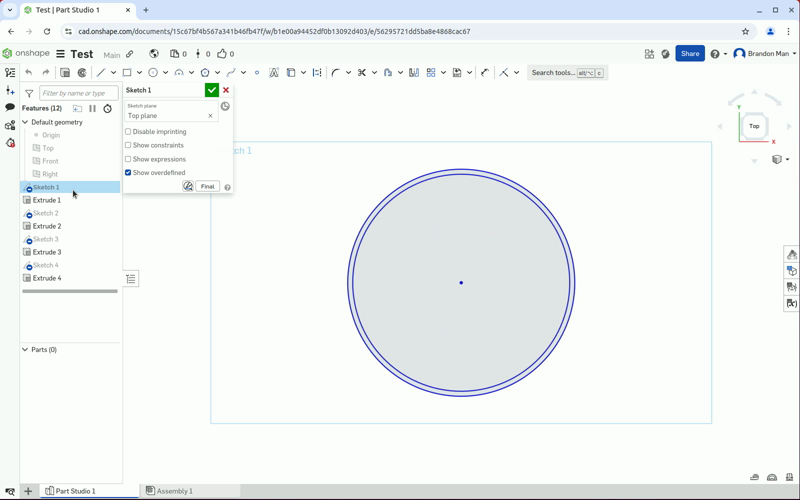
mouse_move(229, 92)
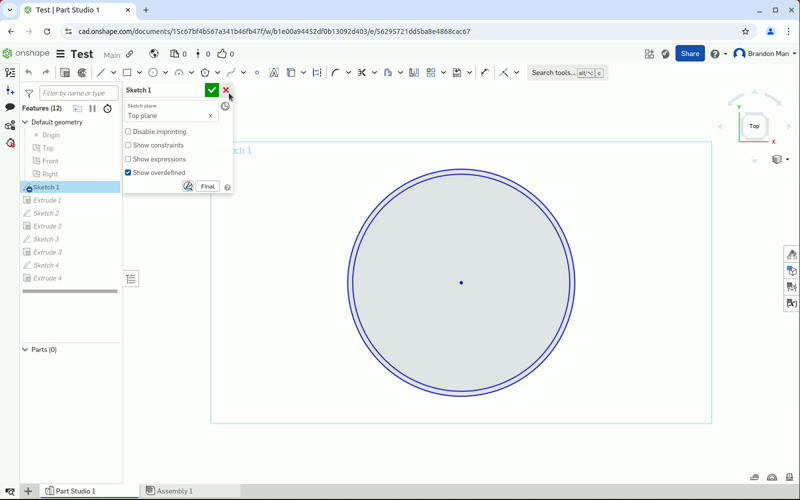
click(229, 92)
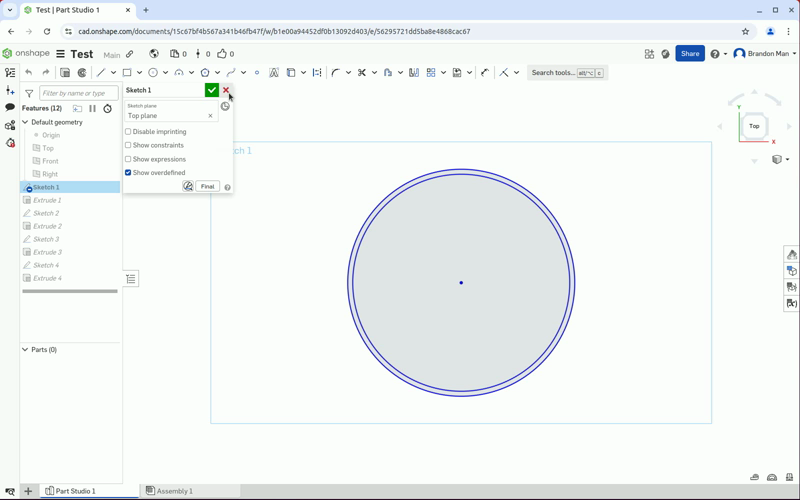
key(shift+s)
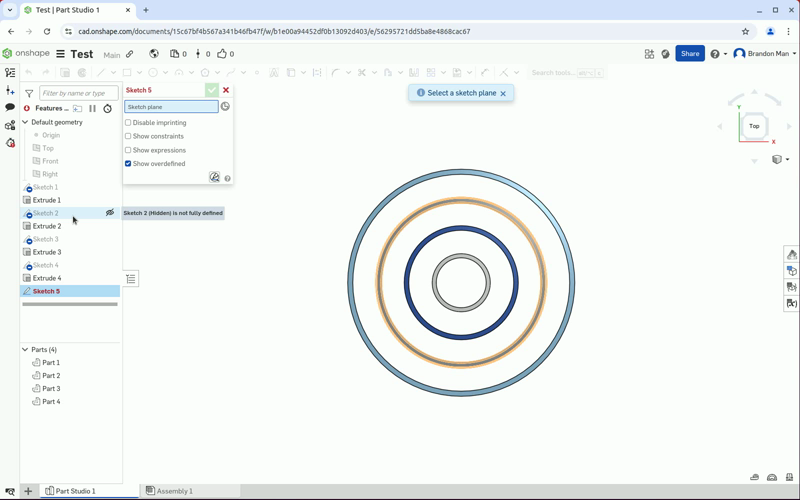
scroll(3)
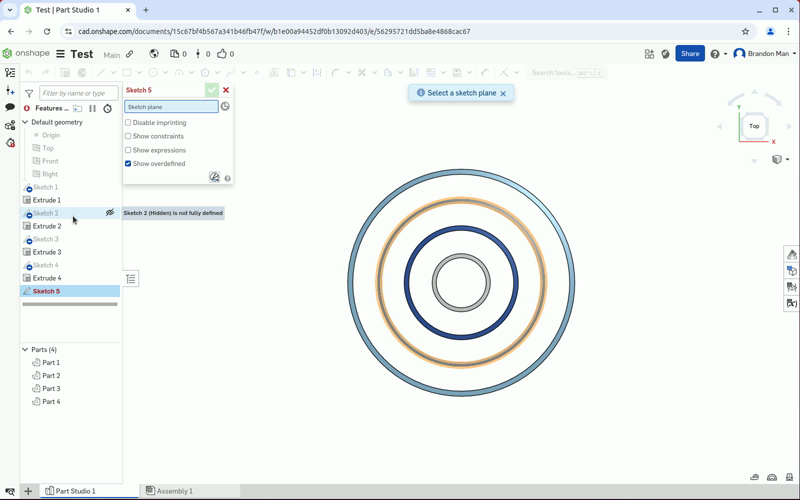
mouse_move(73, 150)
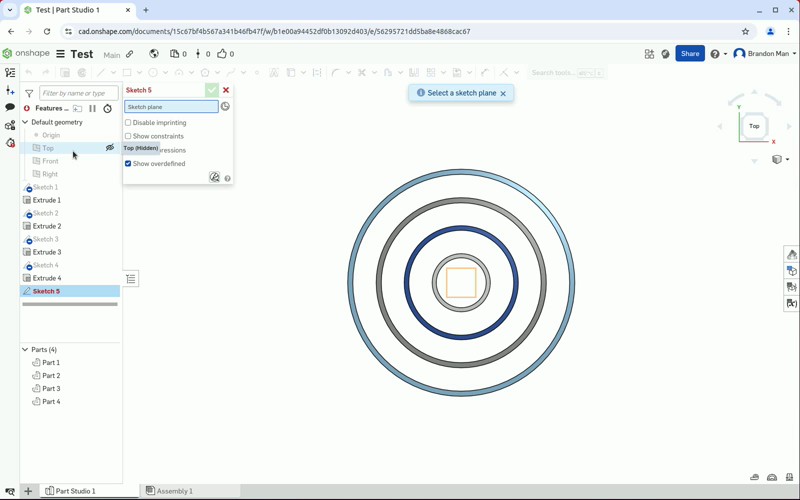
click(73, 150)
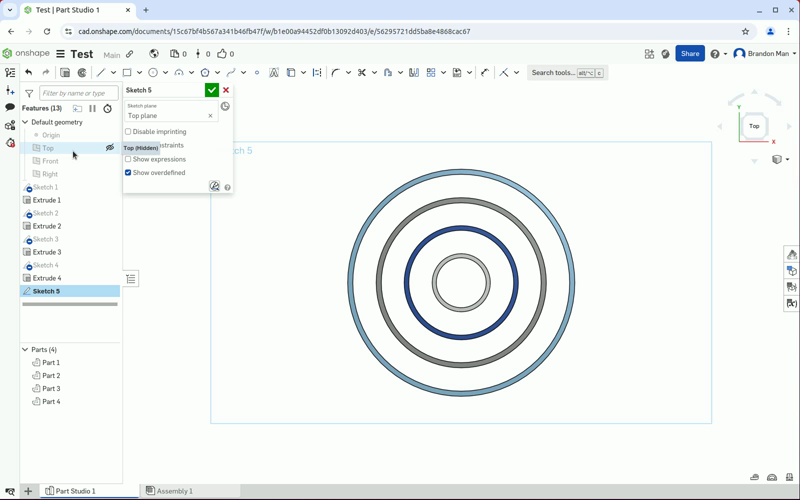
mouse_move(73, 352)
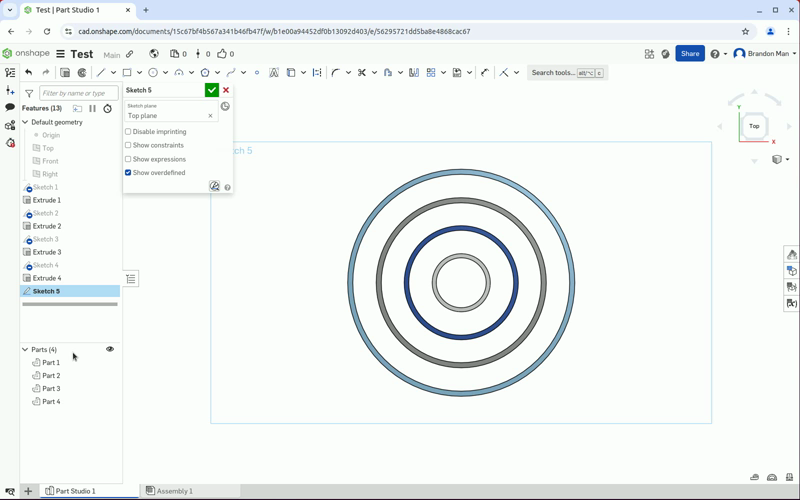
key(y)
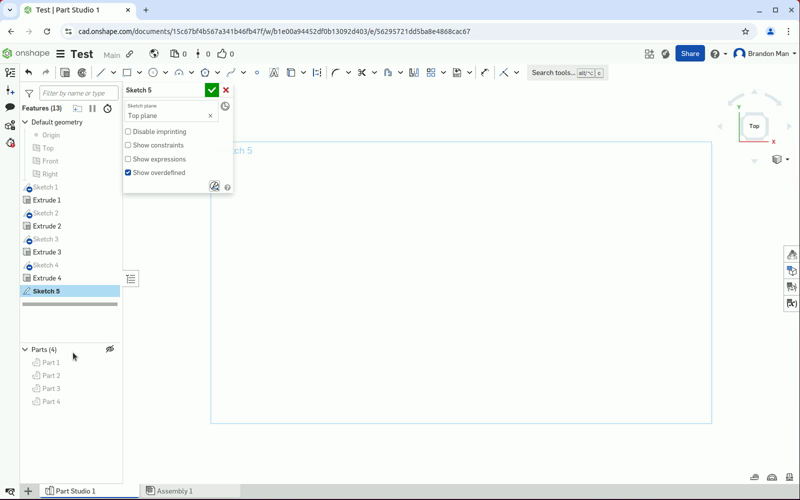
key(c)
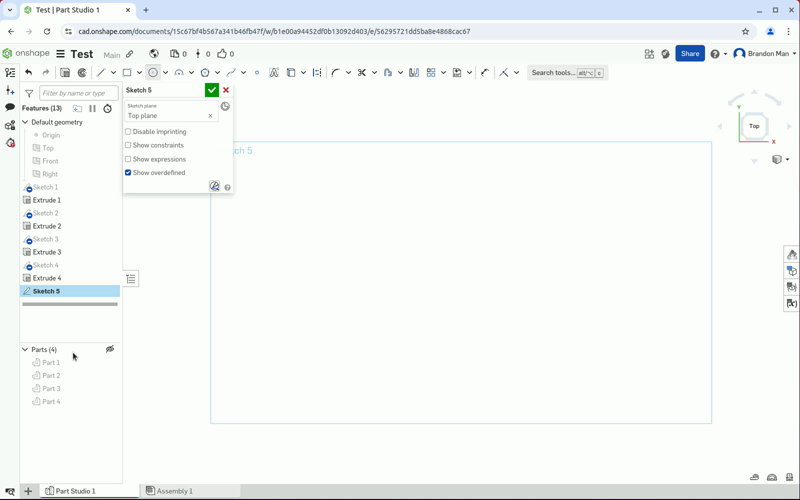
key_down(shift)
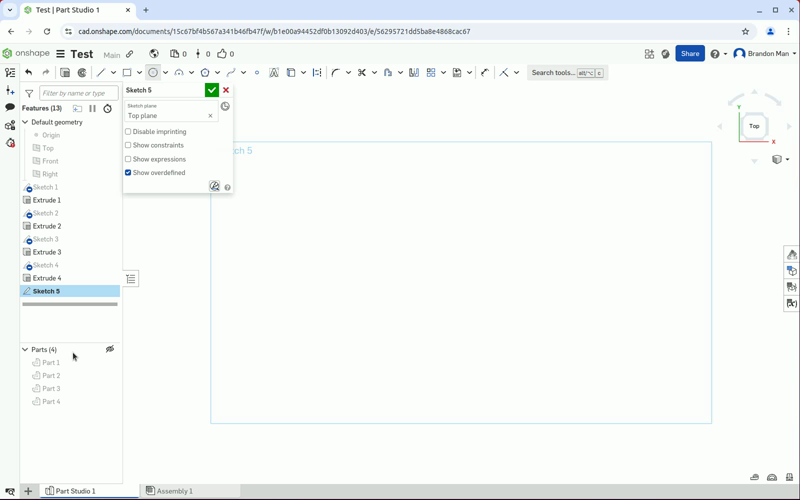
mouse_move(460, 282)
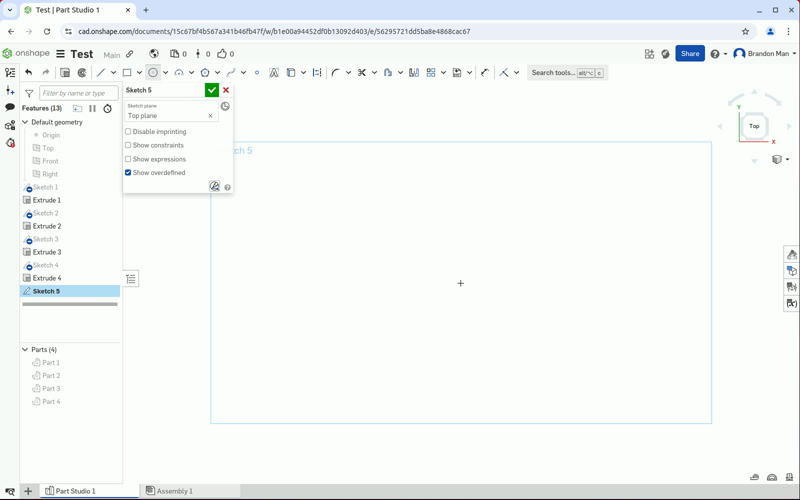
click(460, 282)
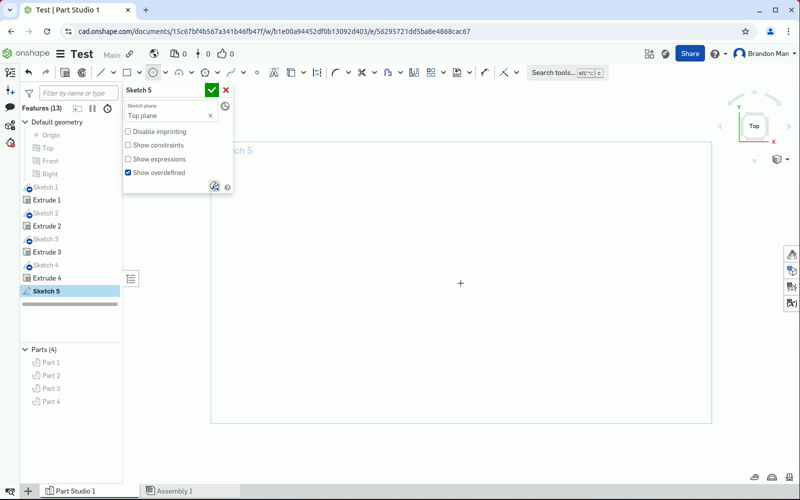
key_up(shift)
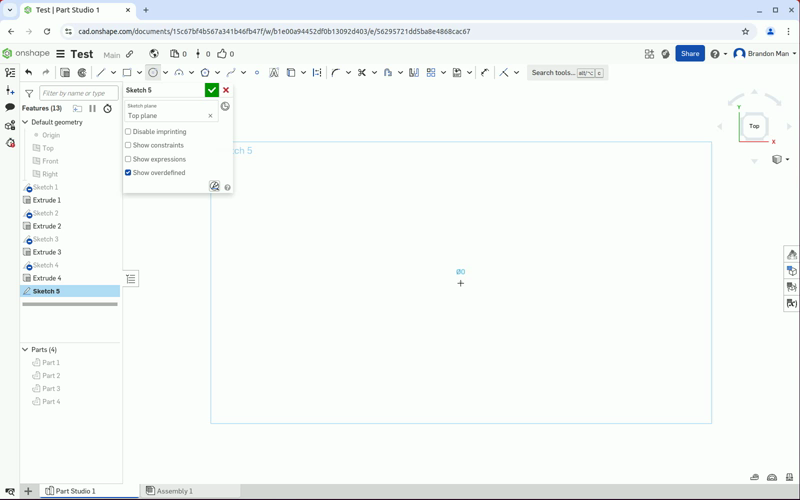
mouse_move(472, 282)
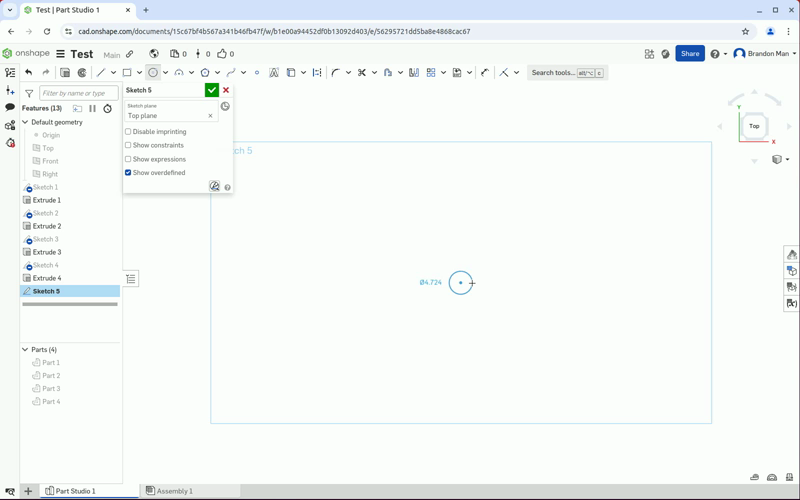
click(472, 282)
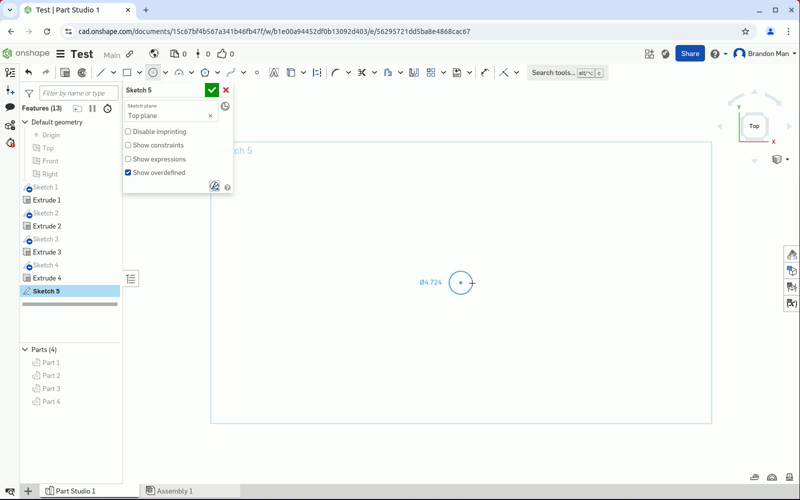
key(esc)
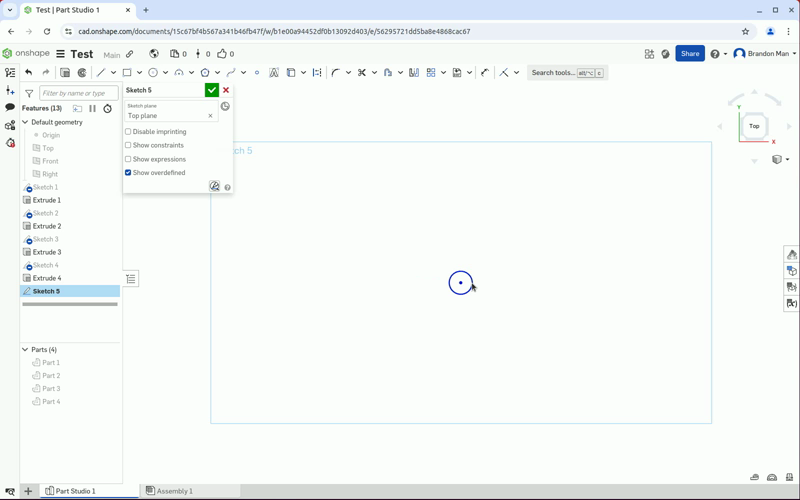
key(c)
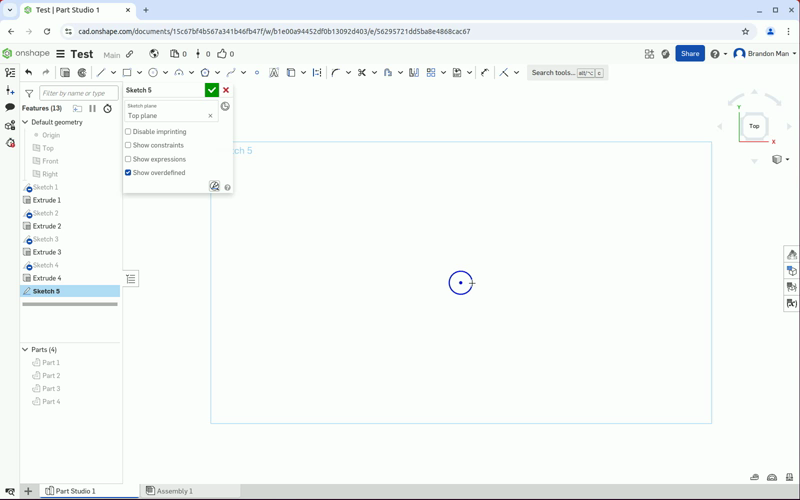
key_down(shift)
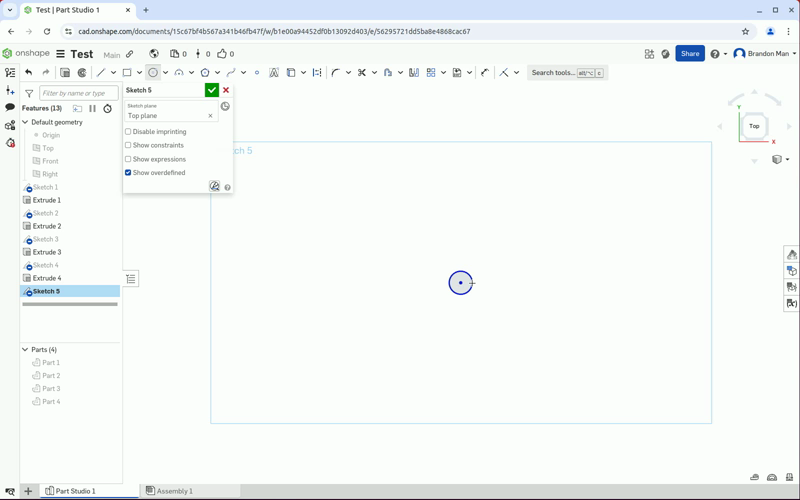
mouse_move(460, 282)
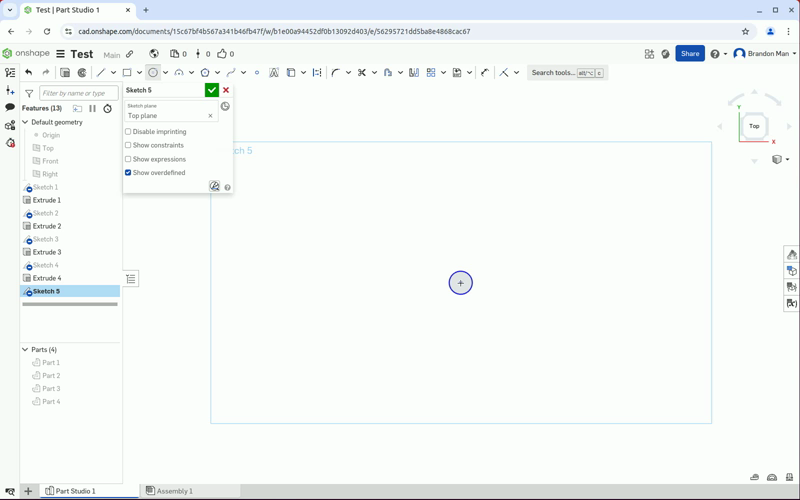
click(460, 282)
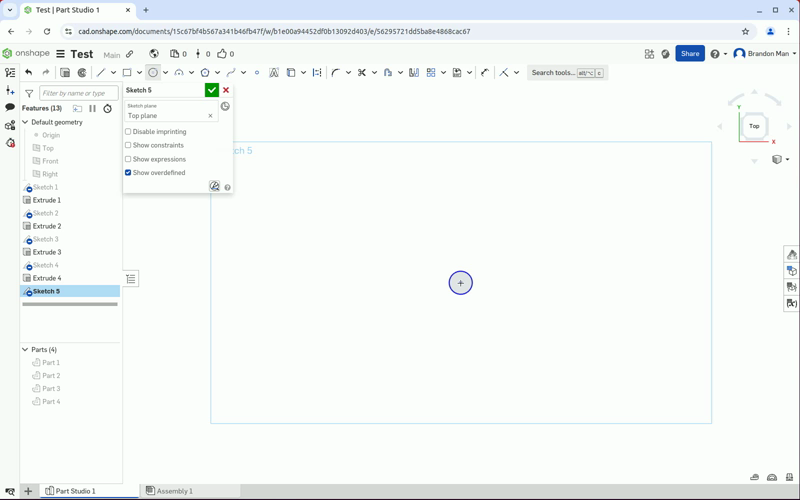
key_up(shift)
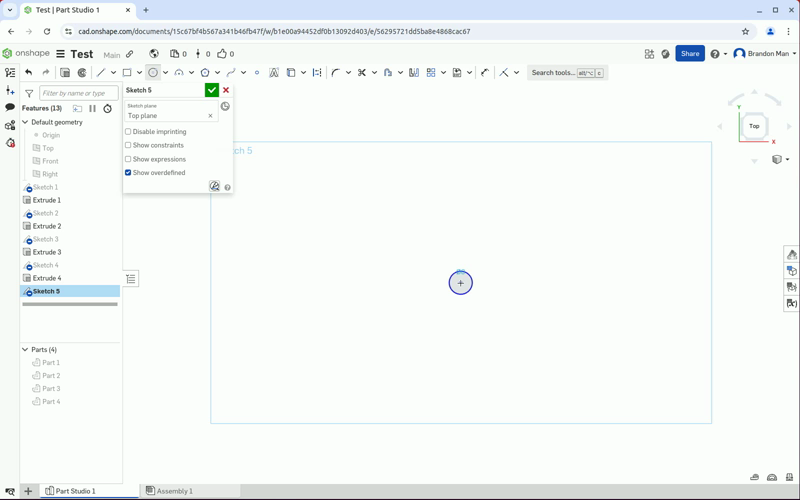
mouse_move(468, 282)
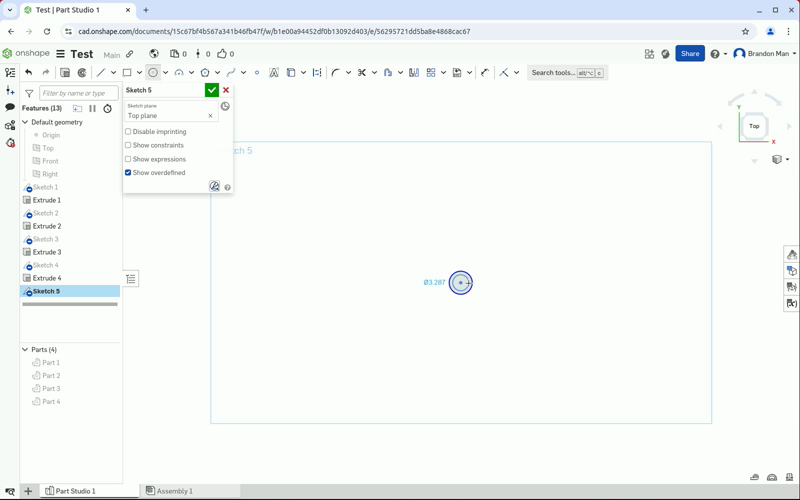
scroll(6)
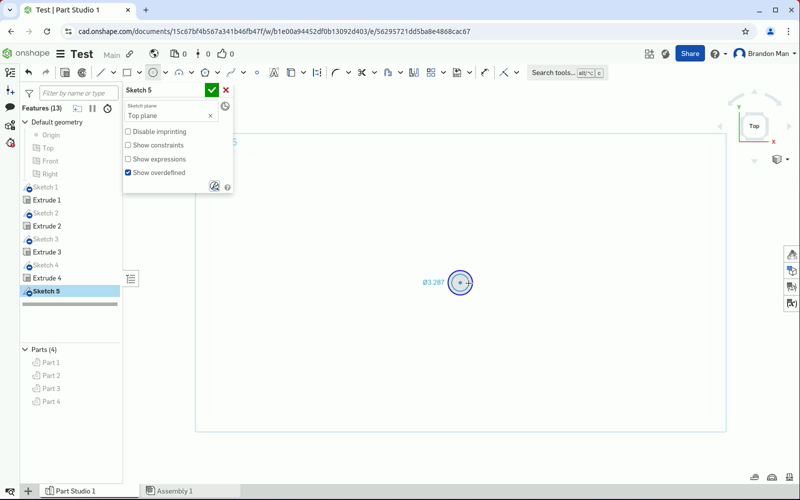
scroll(6)
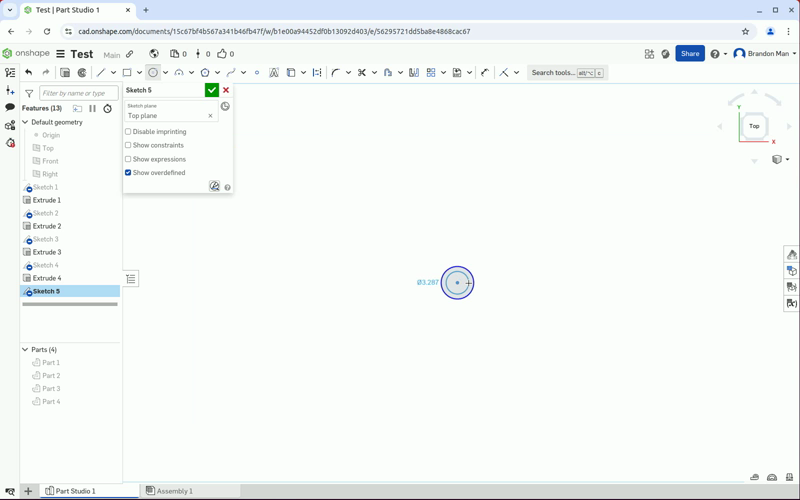
scroll(6)
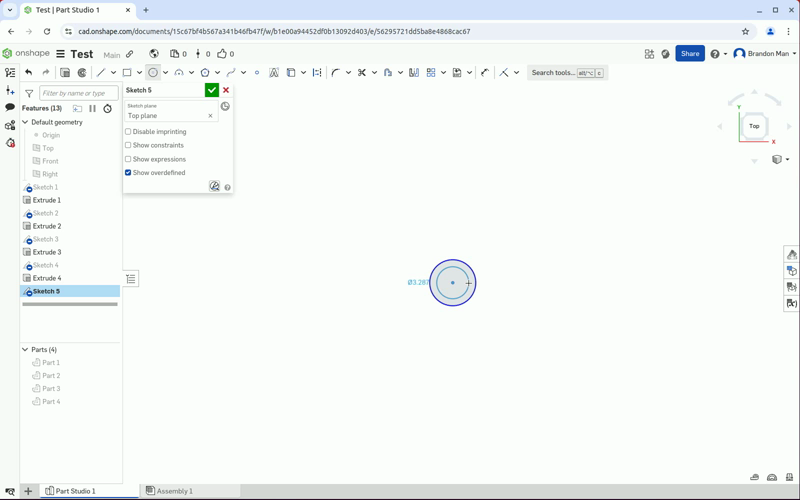
scroll(6)
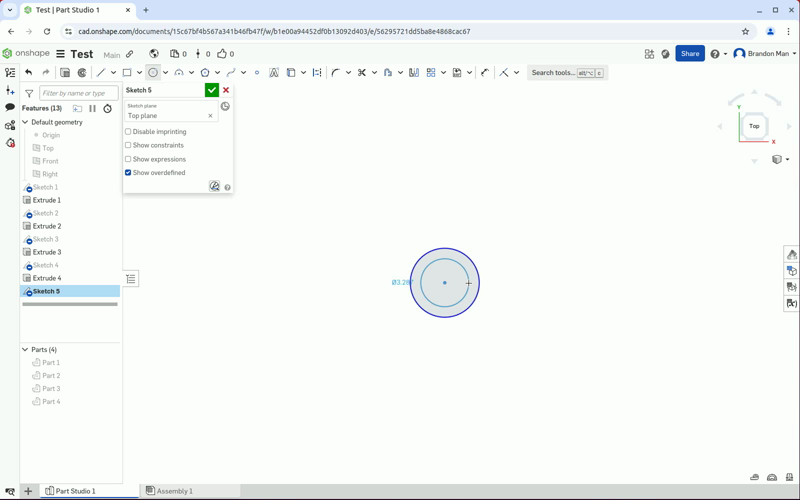
scroll(6)
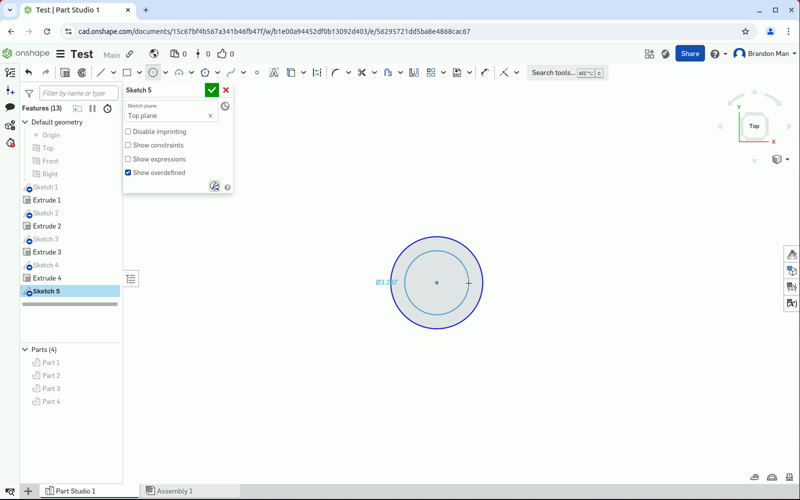
scroll(6)
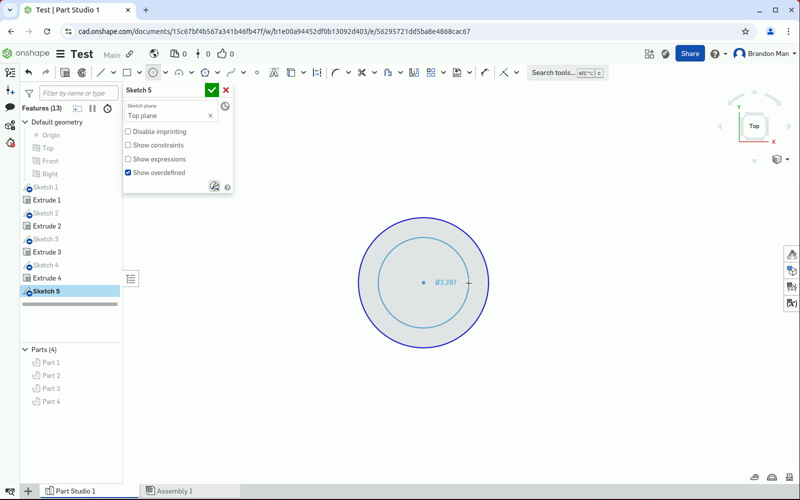
scroll(6)
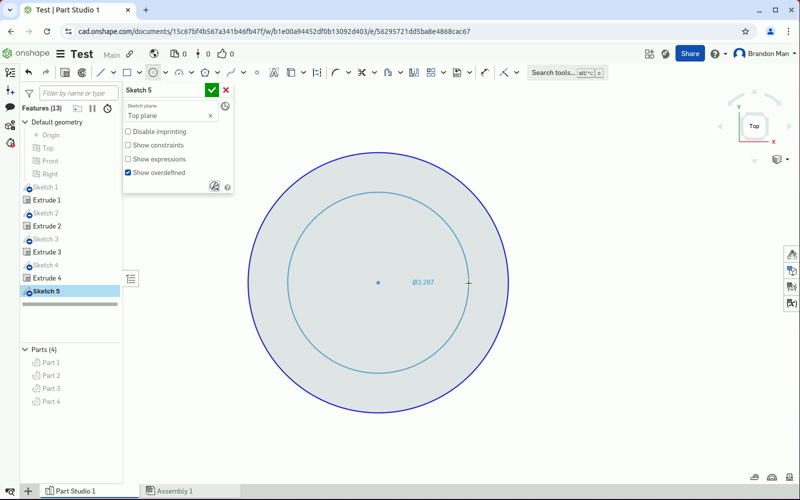
click(468, 282)
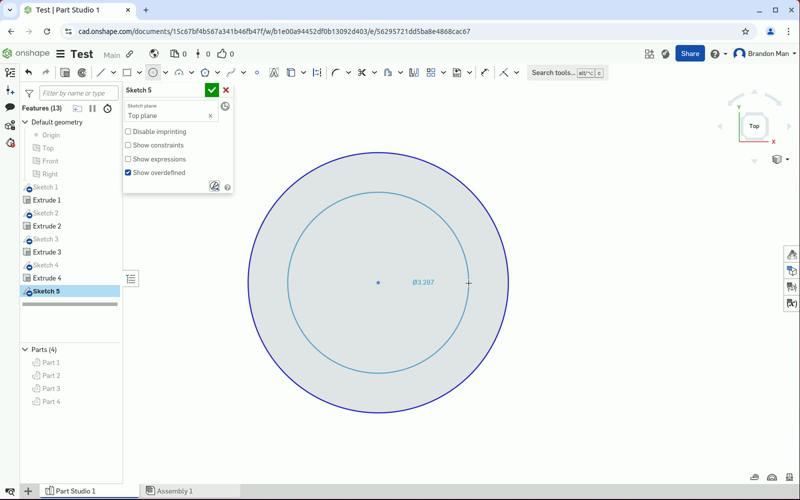
scroll(-6)
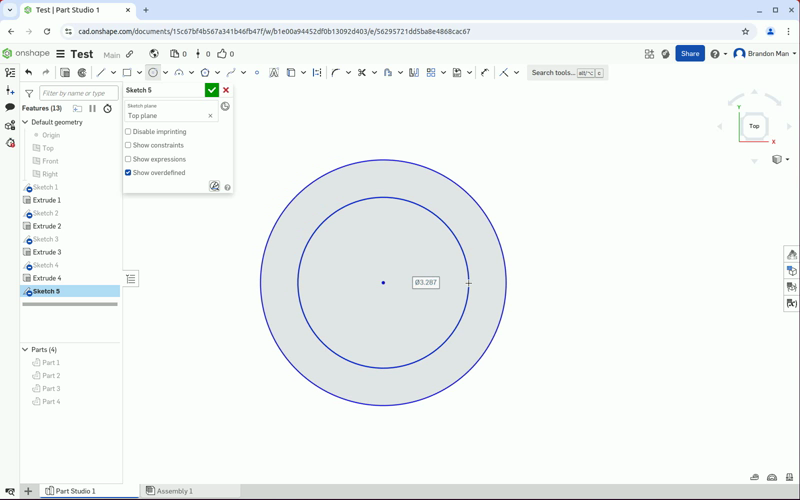
scroll(-6)
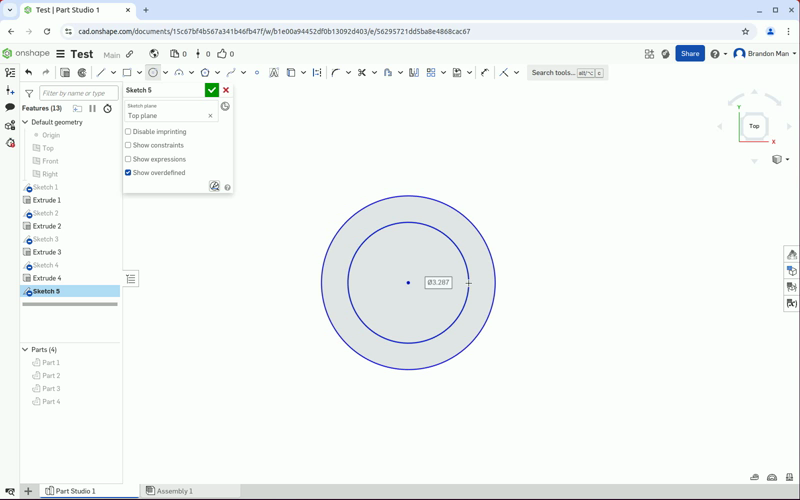
scroll(-6)
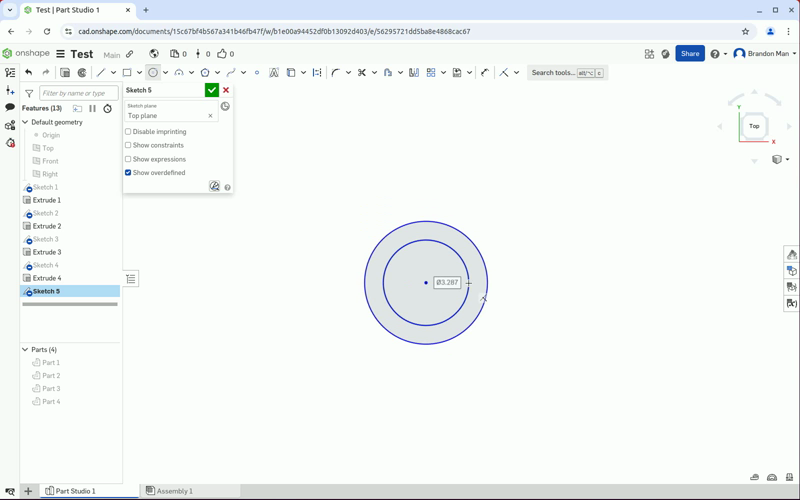
scroll(-6)
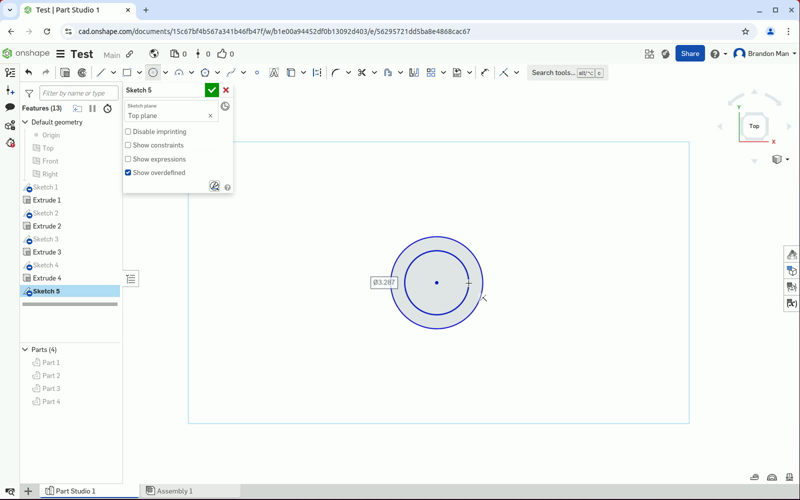
scroll(-6)
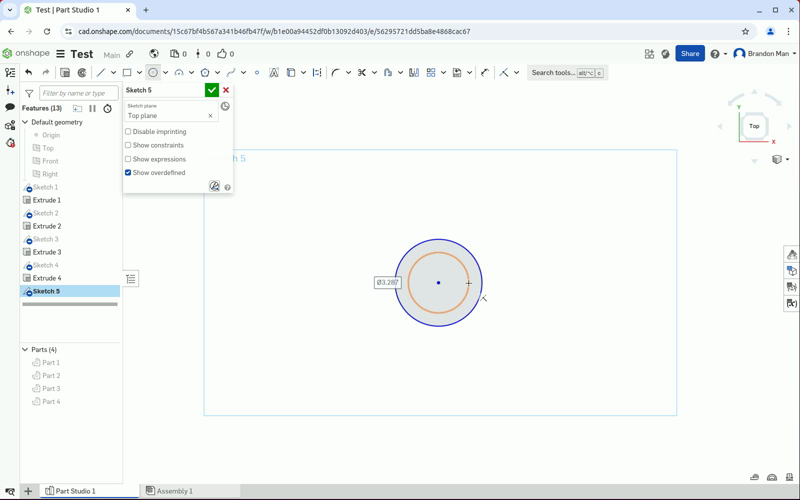
scroll(-6)
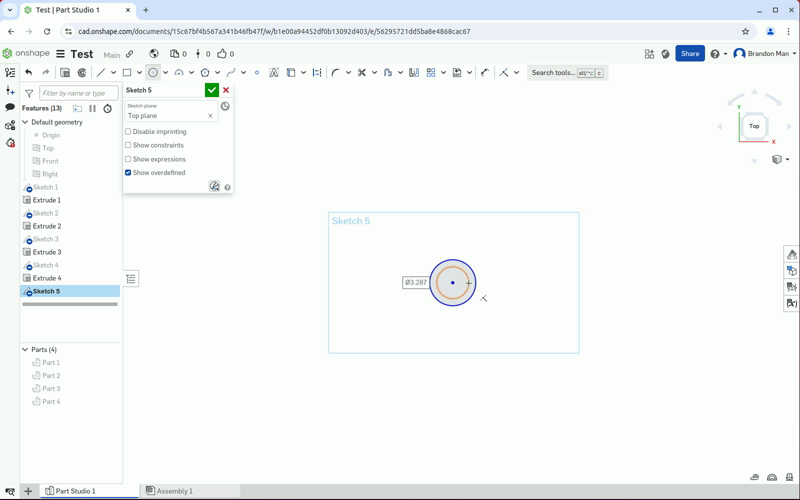
scroll(-6)
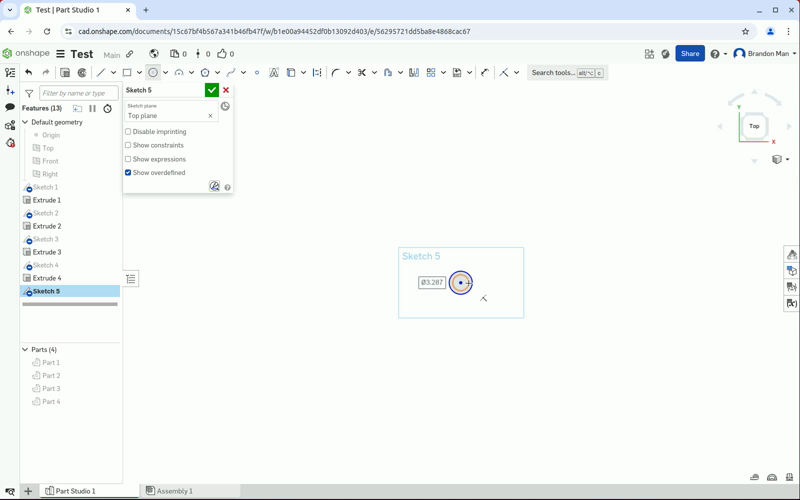
key(esc)
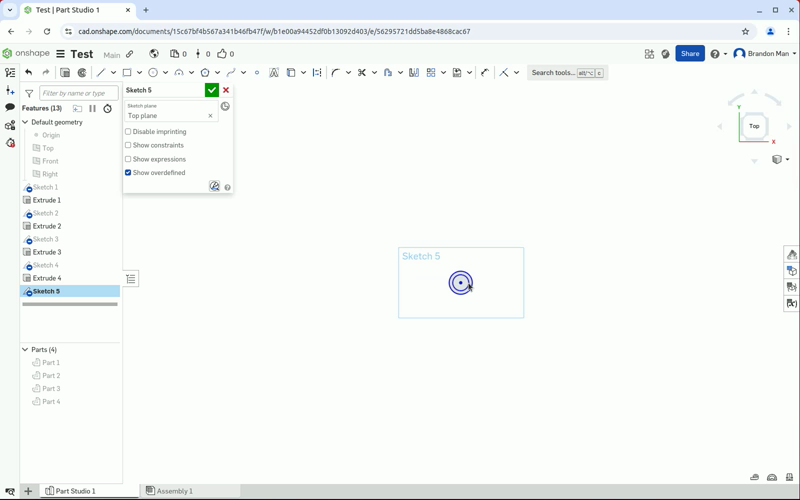
mouse_move(456, 272)
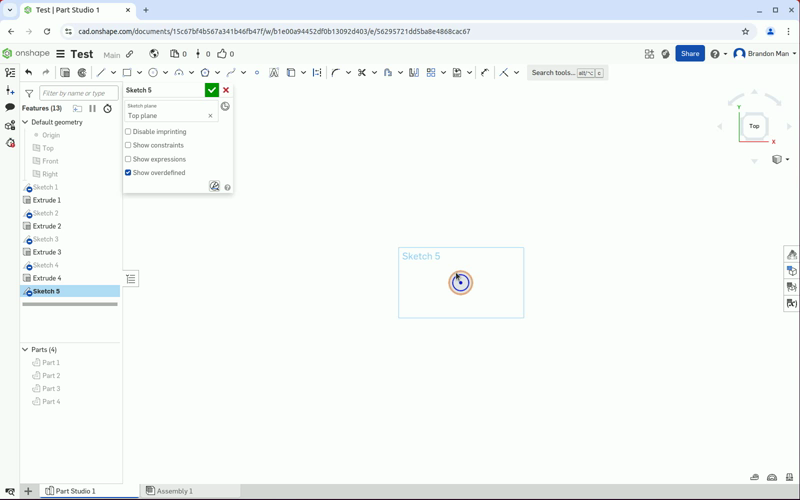
scroll(6)
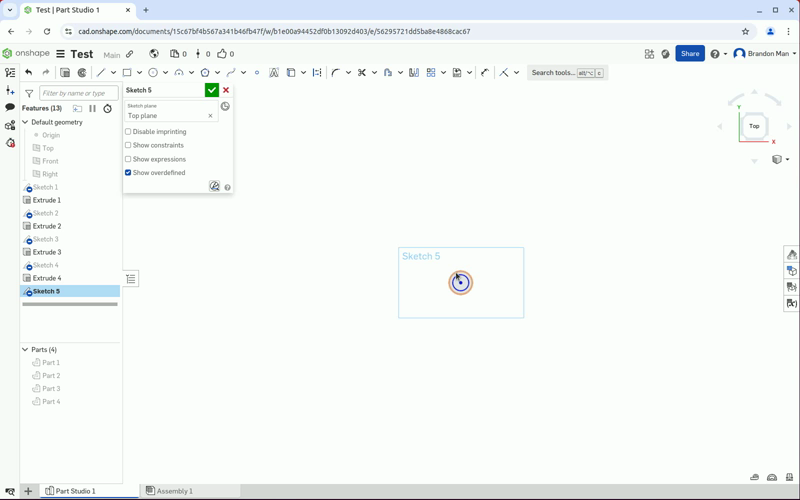
scroll(6)
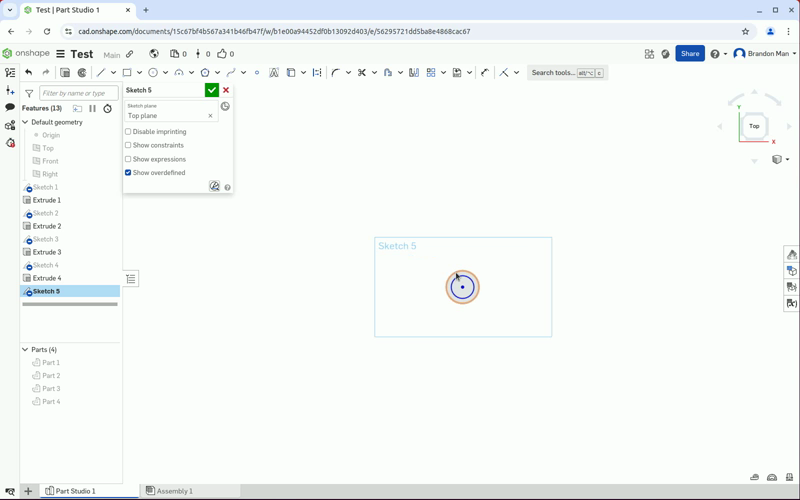
scroll(6)
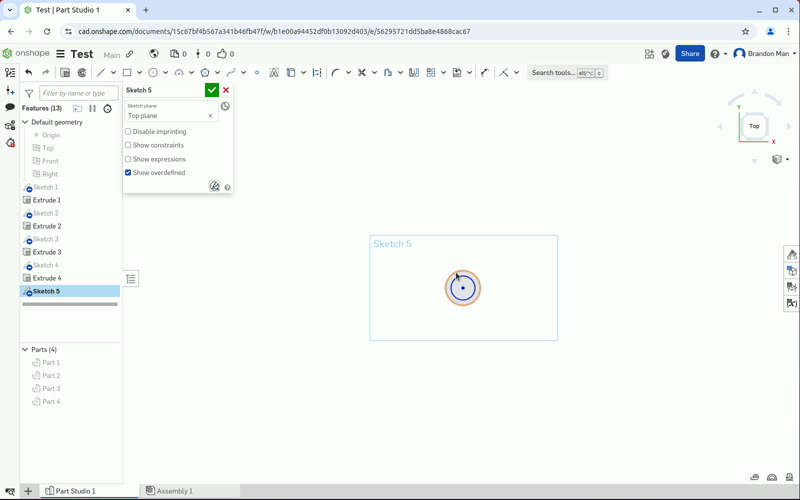
scroll(6)
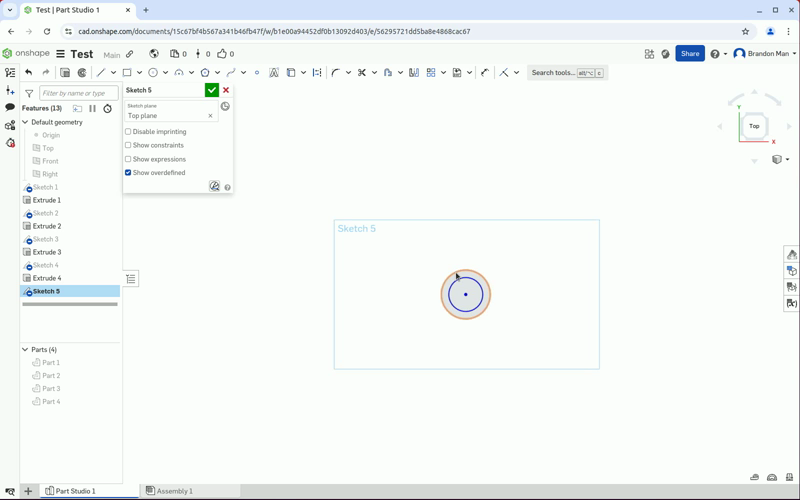
scroll(6)
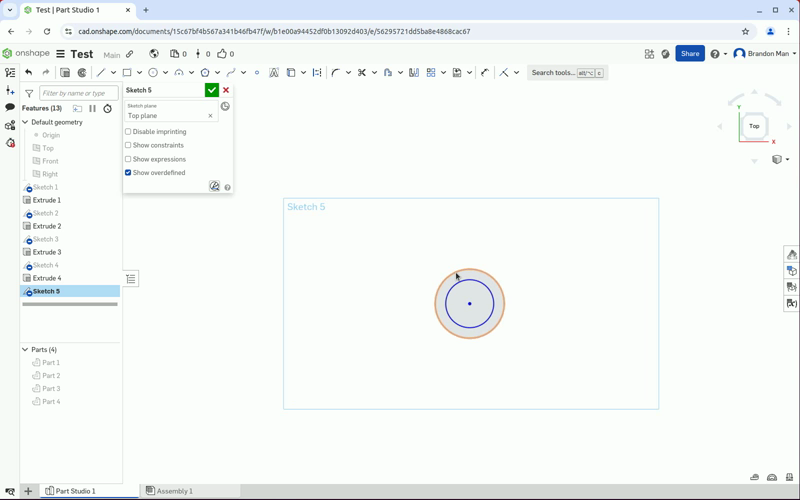
scroll(6)
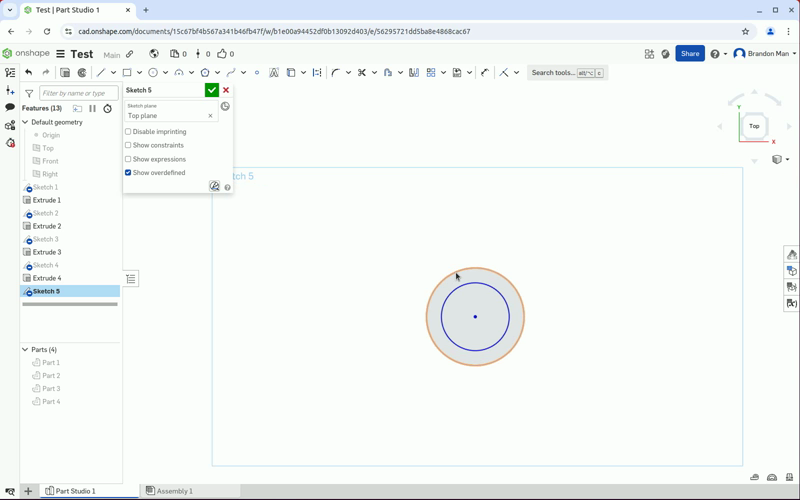
scroll(6)
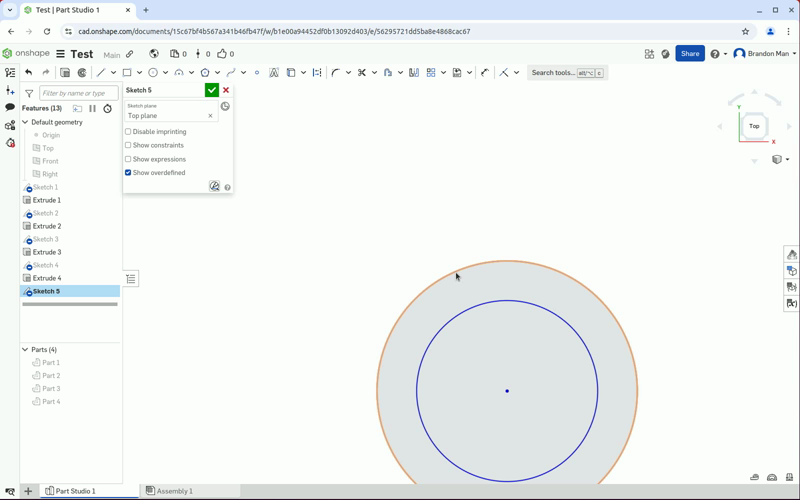
click(456, 272)
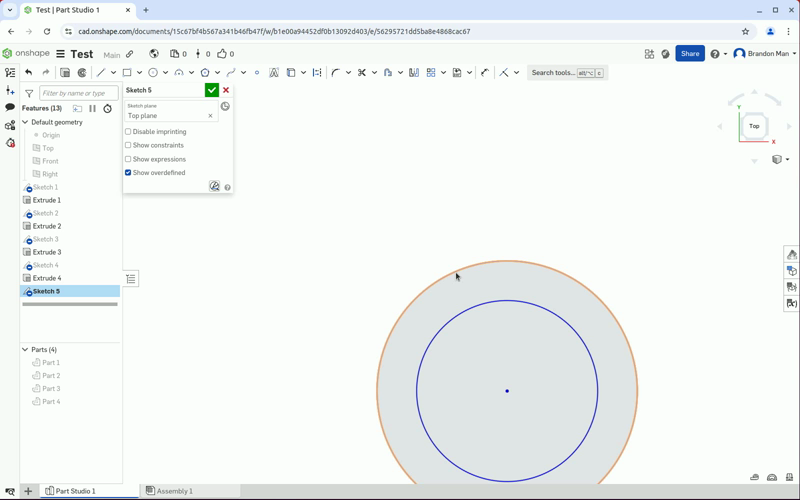
scroll(-6)
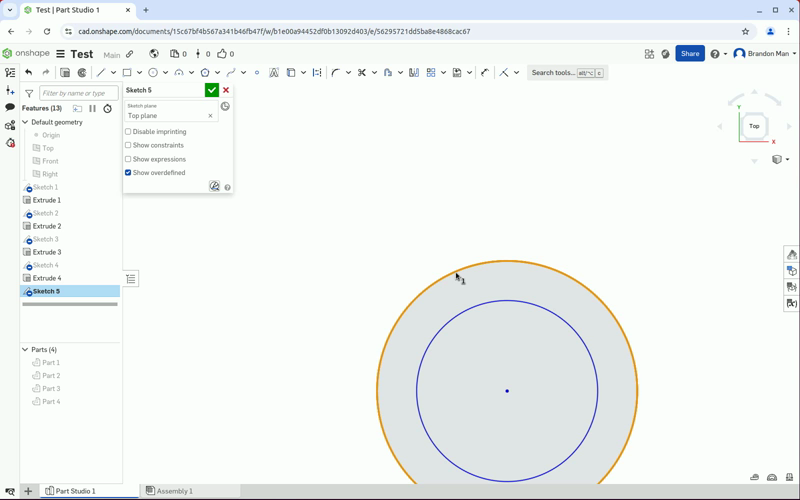
scroll(-6)
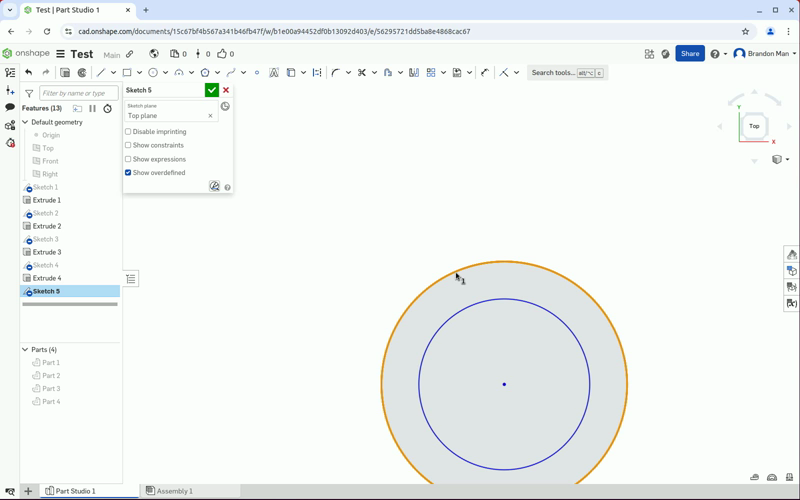
scroll(-6)
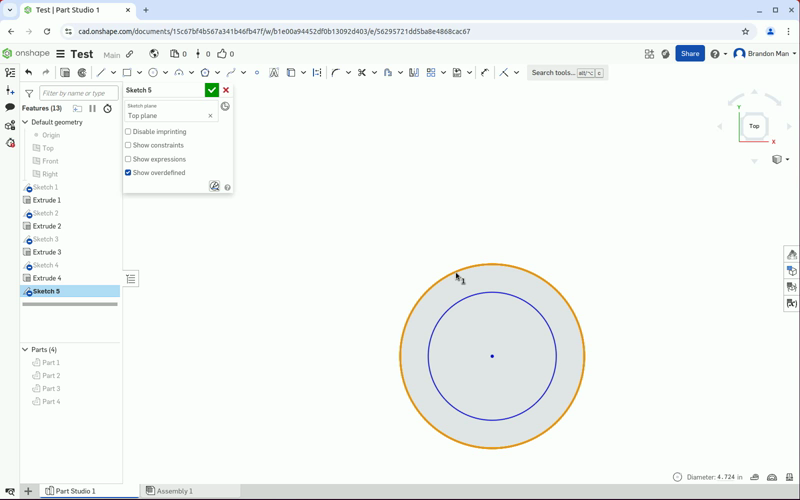
scroll(-6)
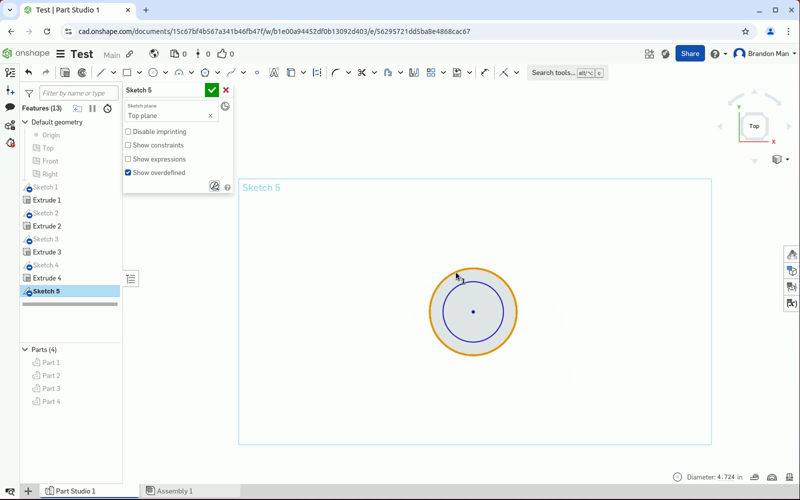
scroll(-6)
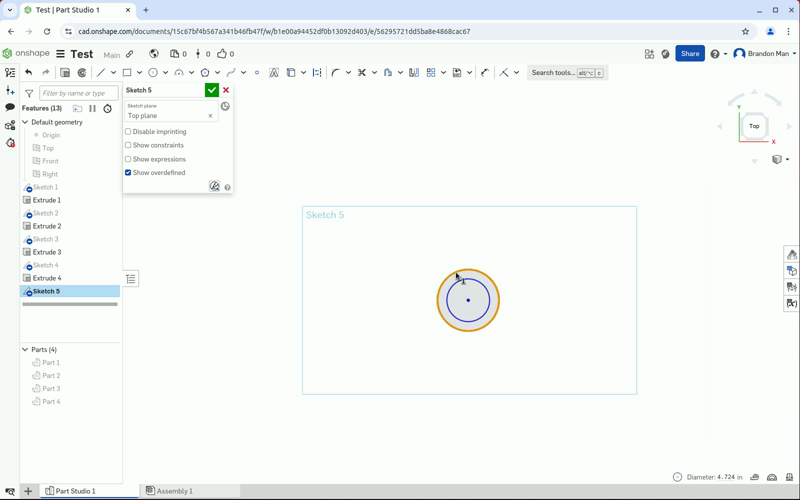
scroll(-6)
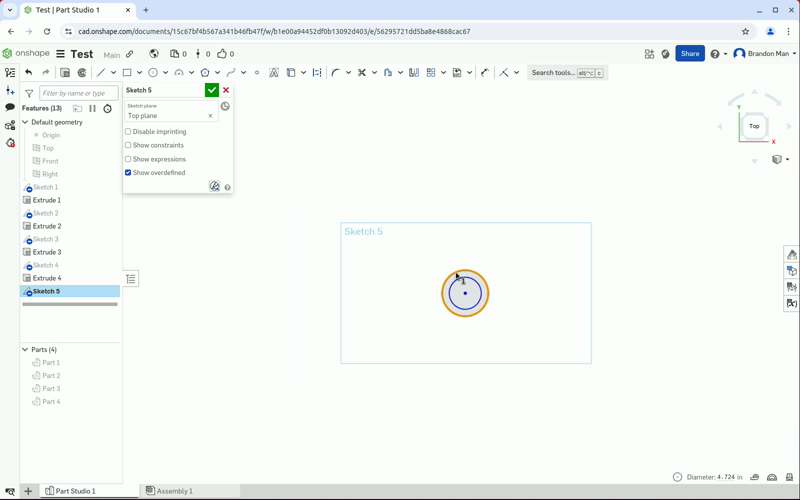
scroll(-6)
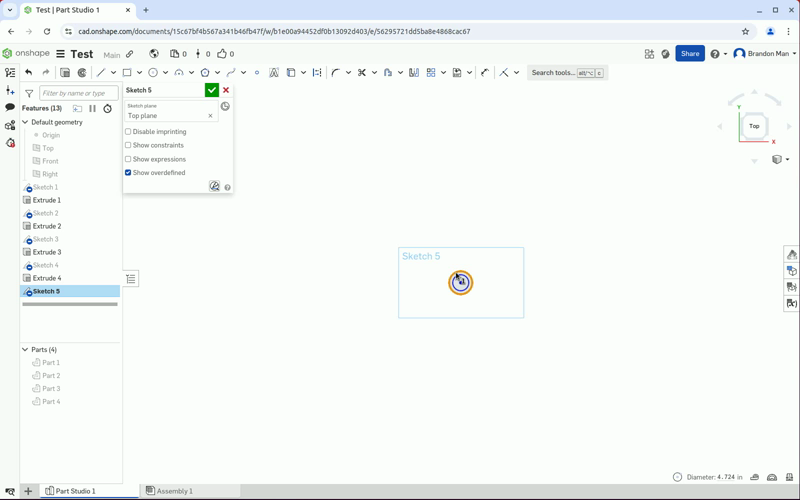
mouse_move(73, 352)
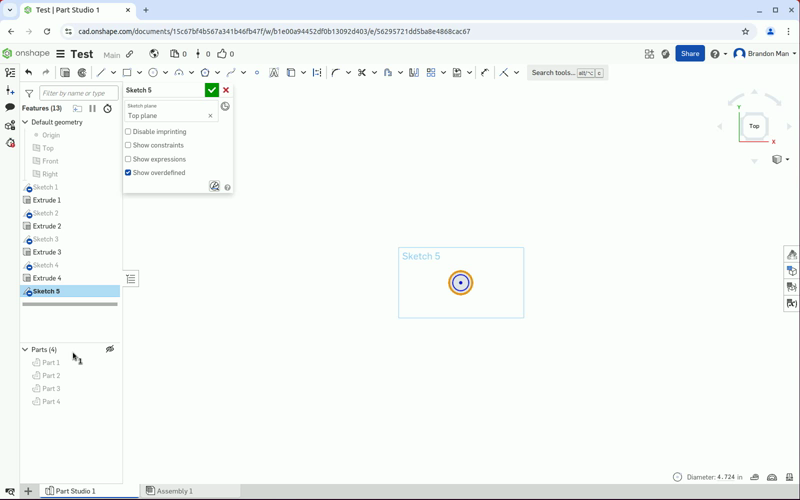
key(shift+y)
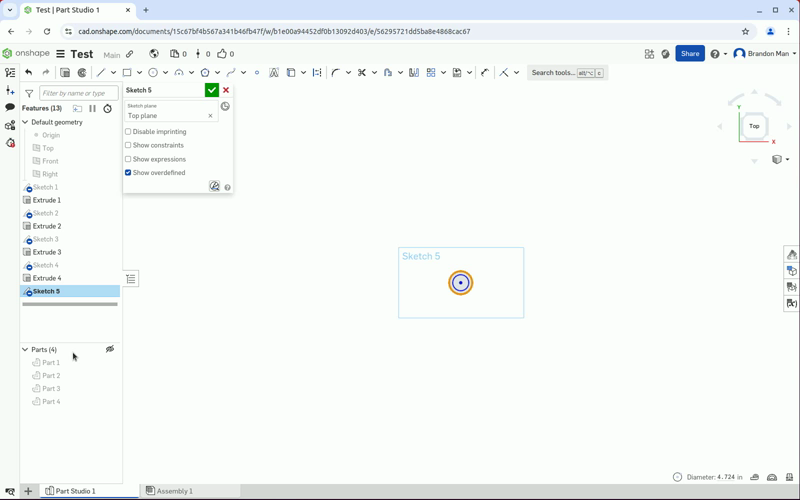
key(shift+e)
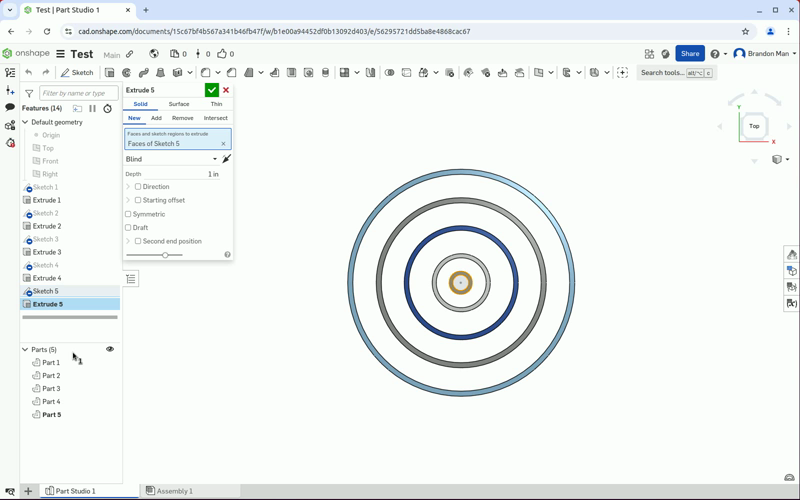
mouse_move(143, 106)
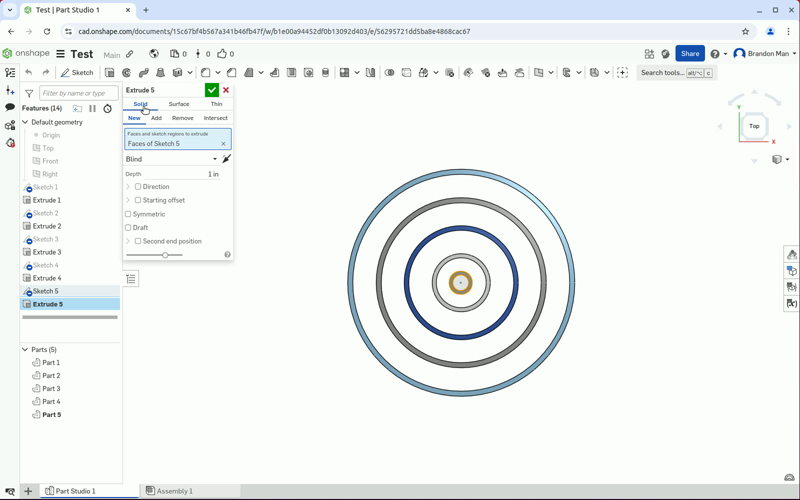
click(143, 106)
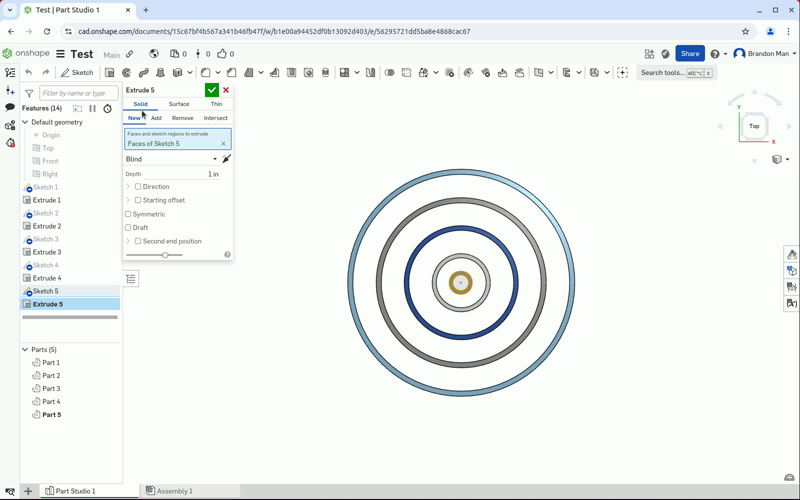
mouse_move(137, 120)
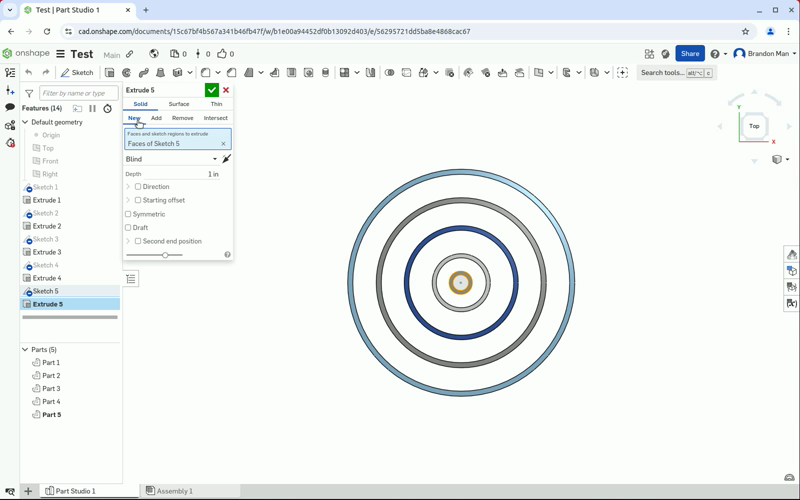
click(137, 120)
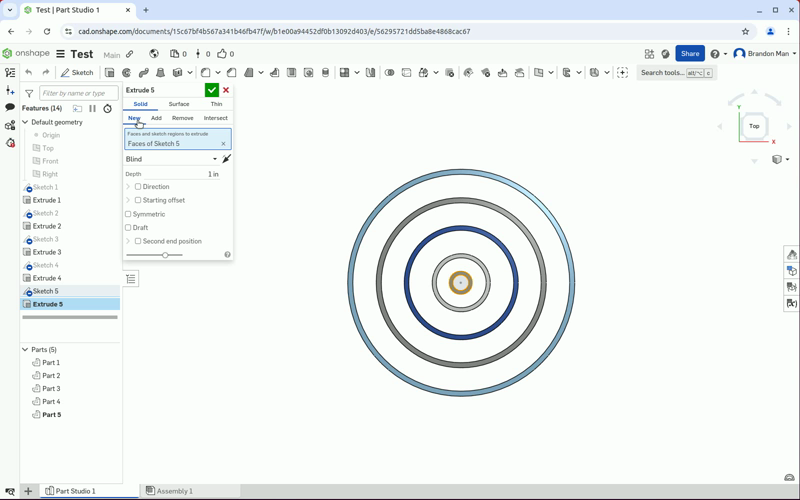
key(tab, 4)
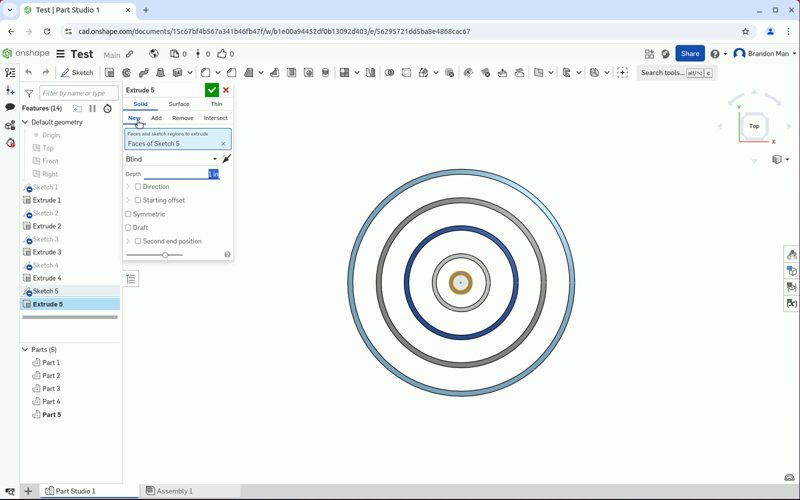
text(1.444)
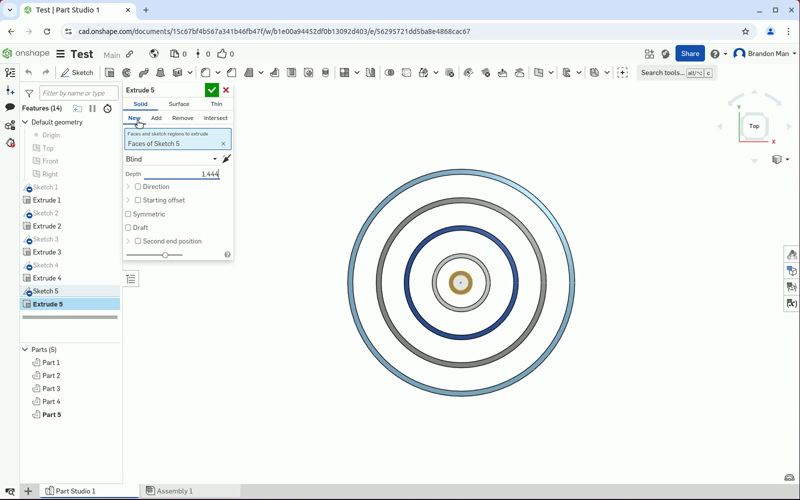
key(enter)
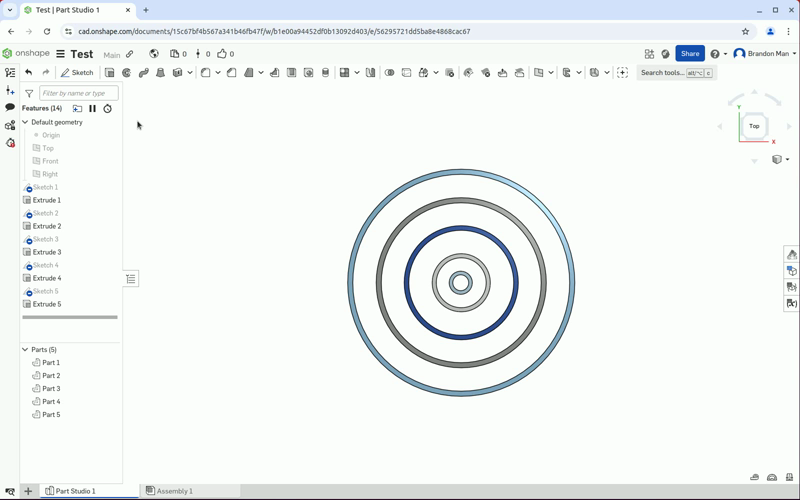
key(shift+h)
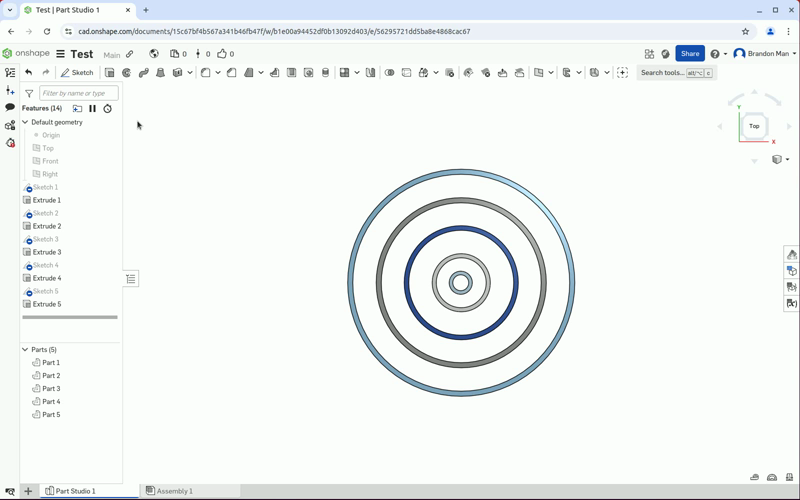
key(shift+h)
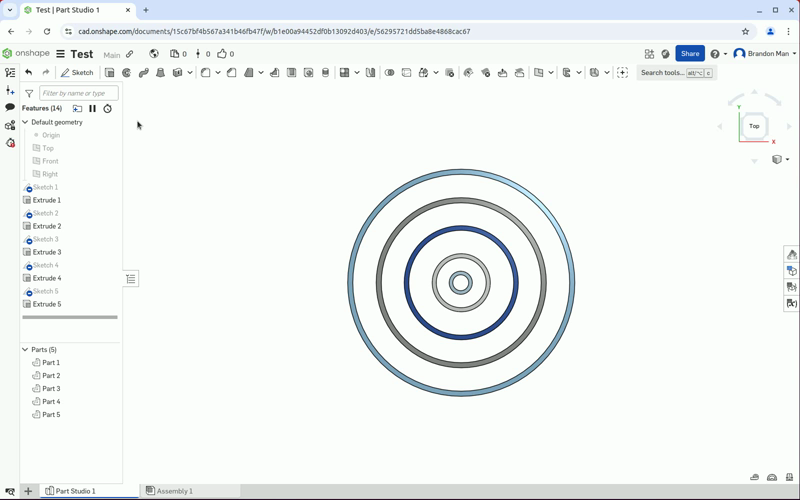
mouse_move(73, 189)
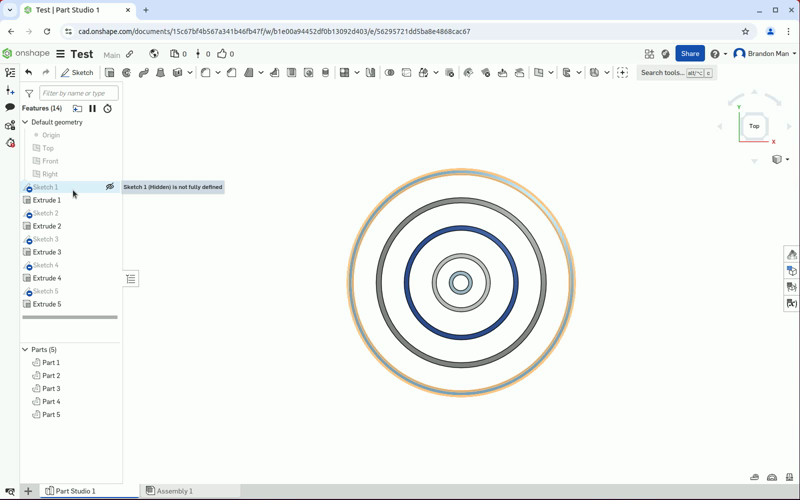
click(73, 189)
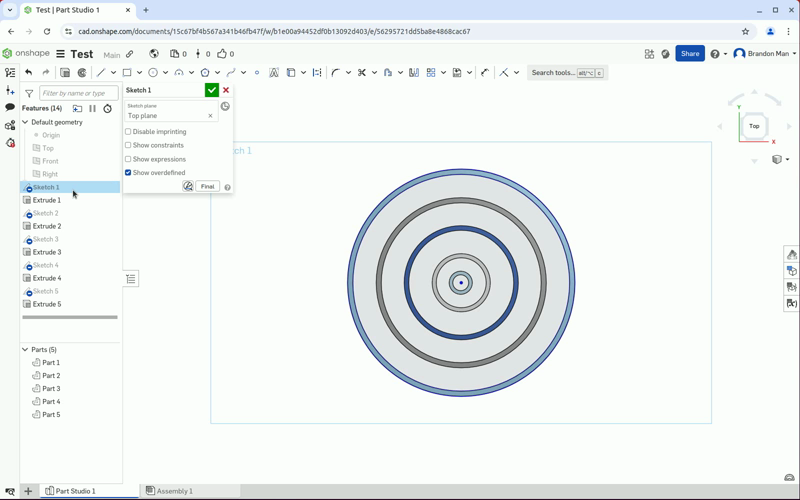
mouse_move(229, 92)
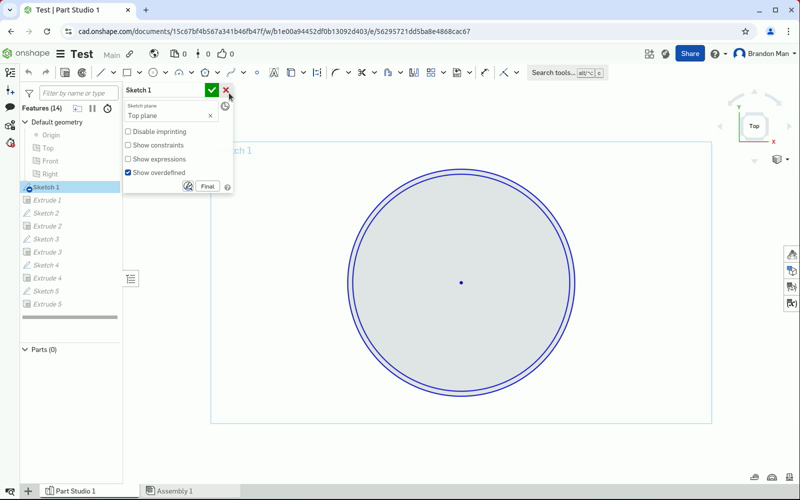
click(229, 92)
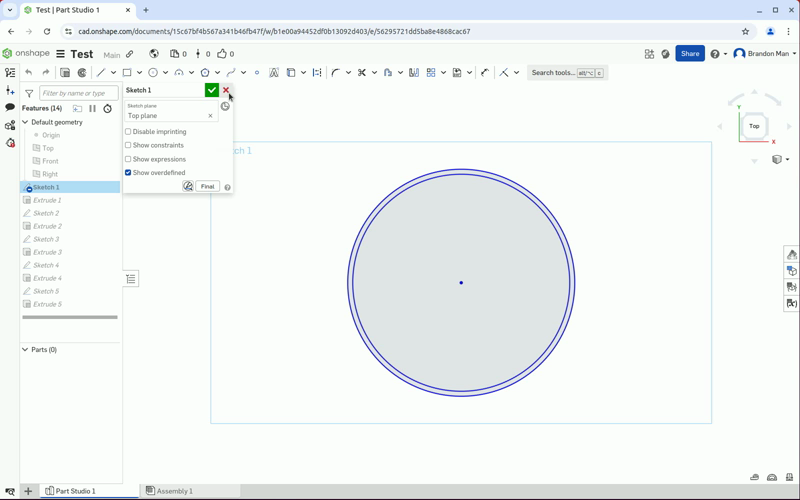
key(shift+s)
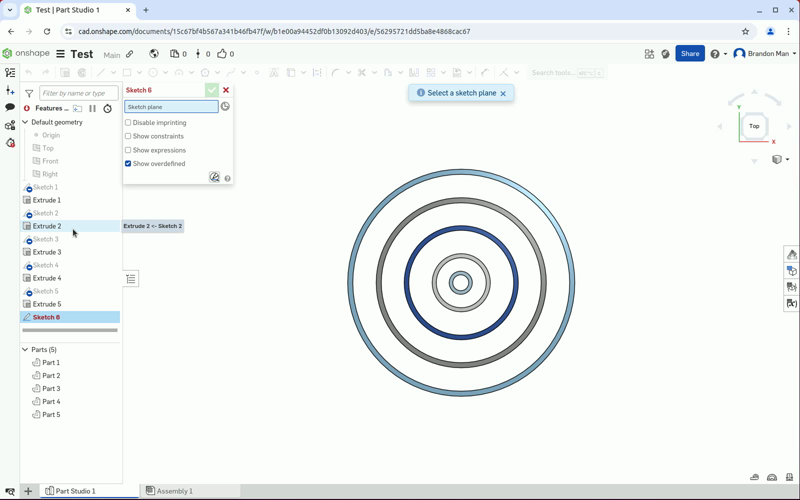
scroll(3)
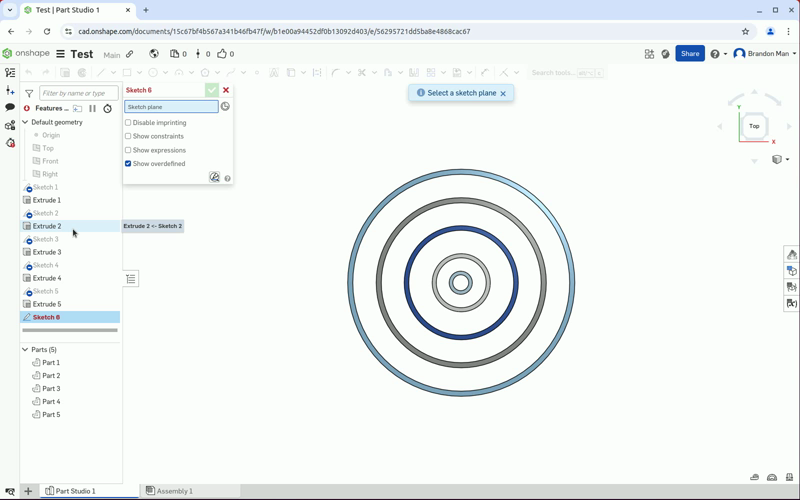
mouse_move(73, 150)
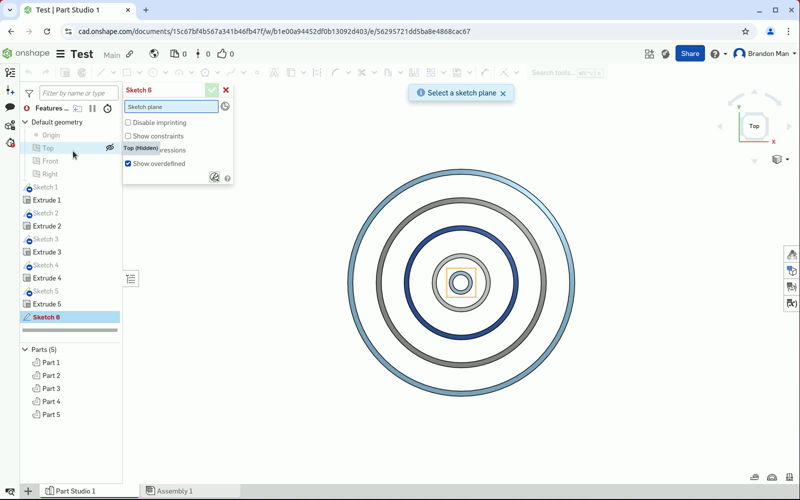
click(73, 150)
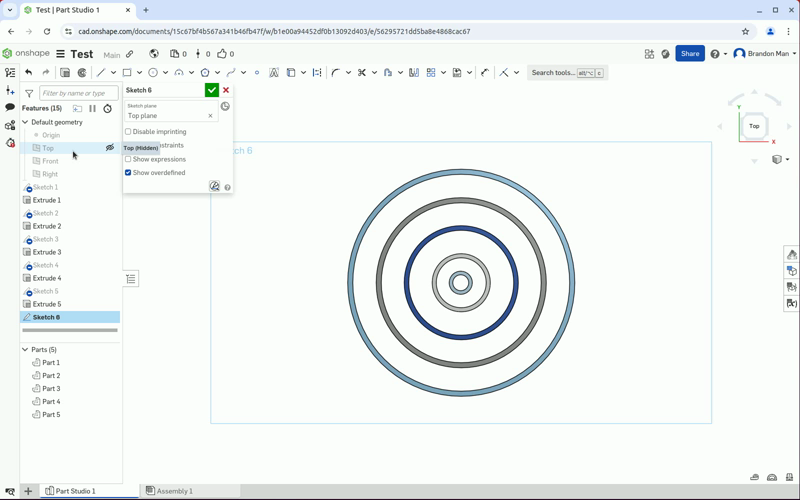
mouse_move(73, 352)
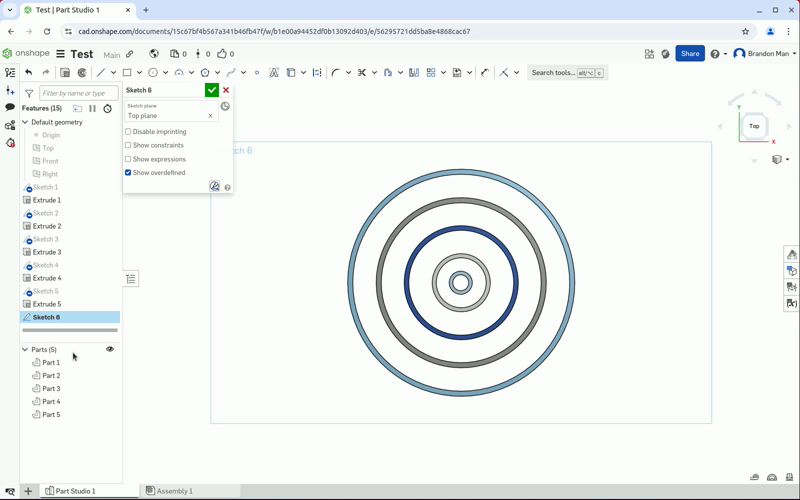
key(y)
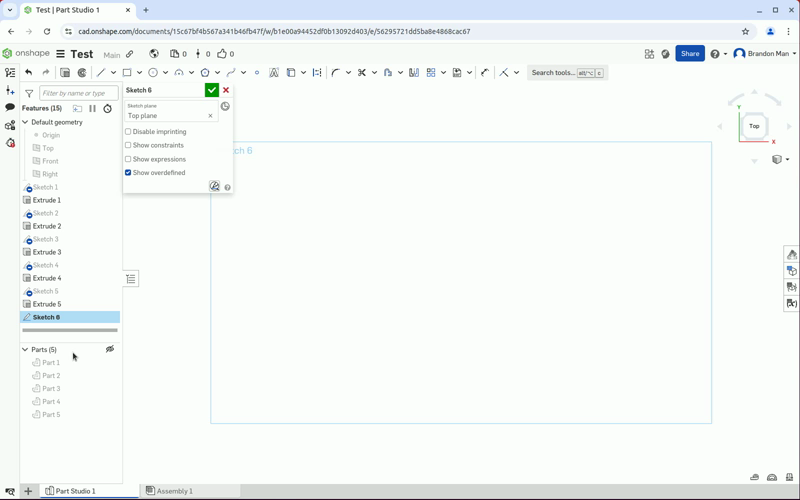
key(c)
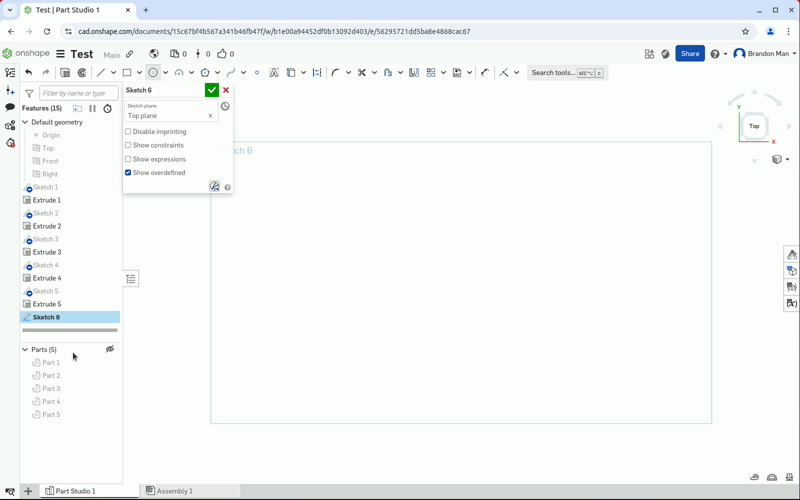
key_down(shift)
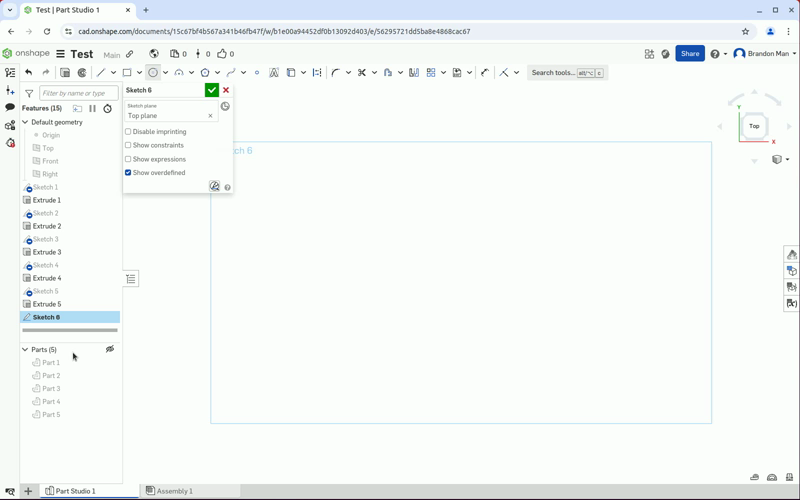
mouse_move(461, 282)
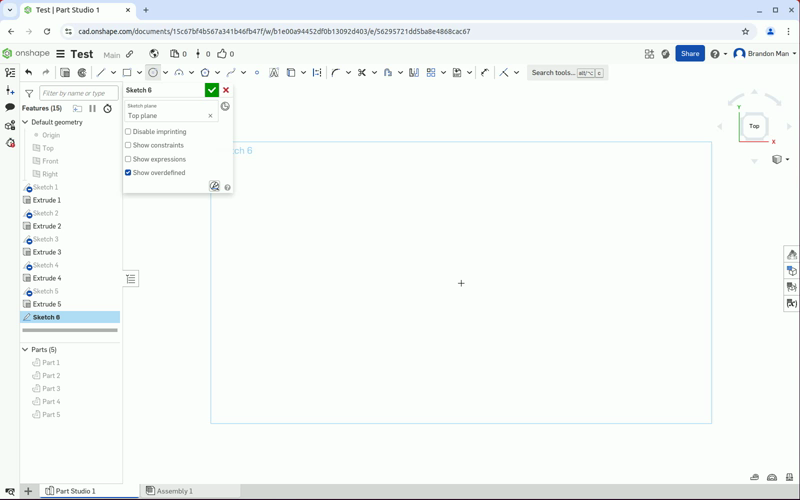
click(461, 282)
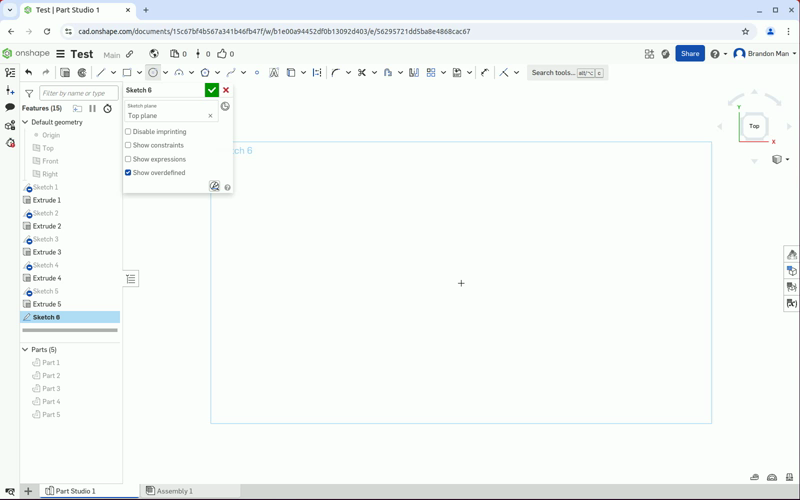
key_up(shift)
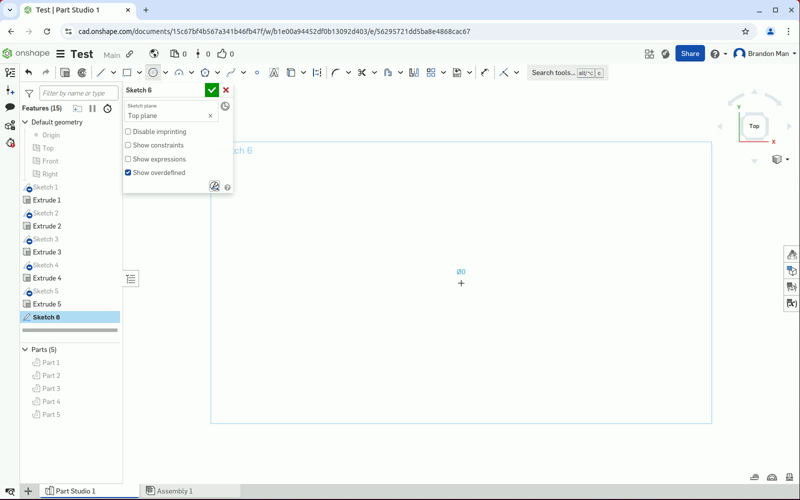
mouse_move(570, 282)
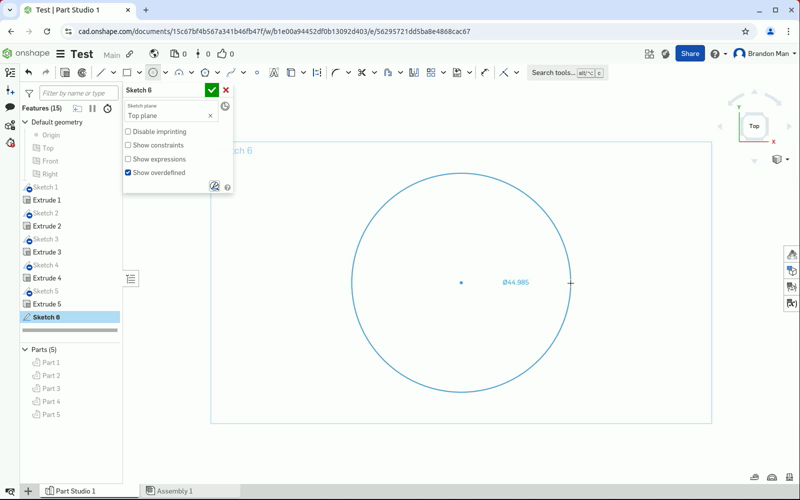
click(570, 282)
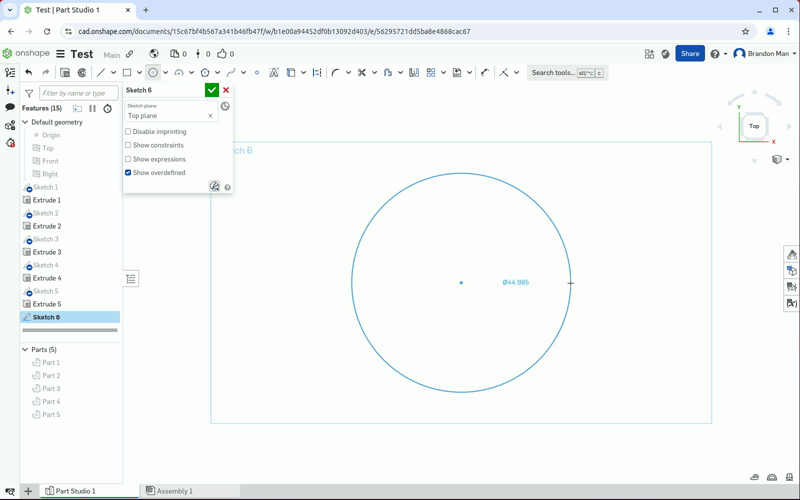
key(esc)
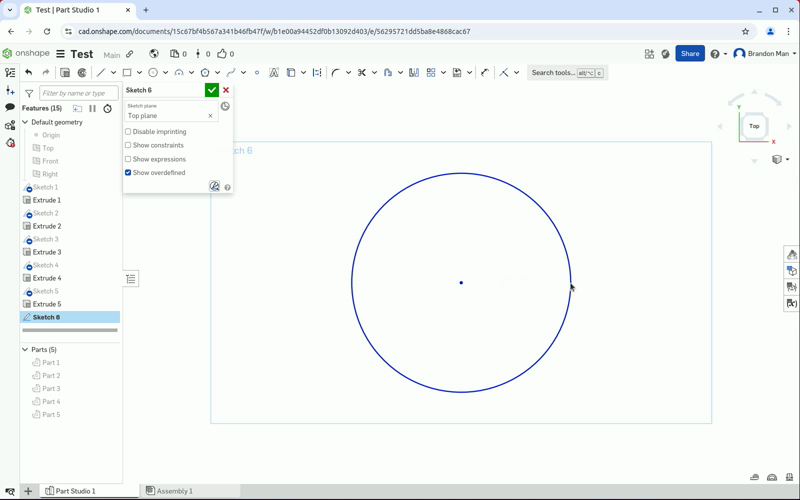
key(c)
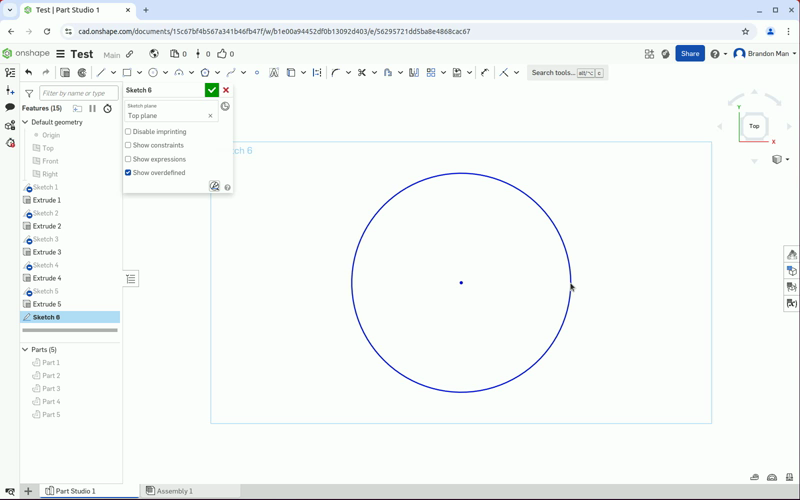
key_down(shift)
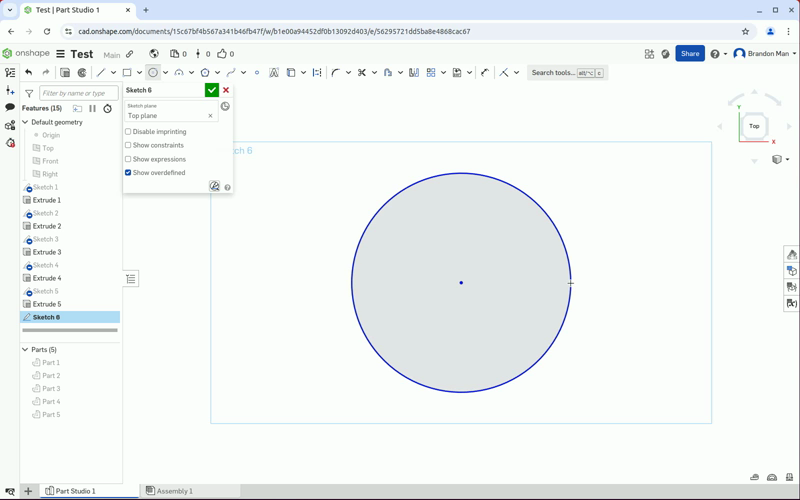
mouse_move(461, 282)
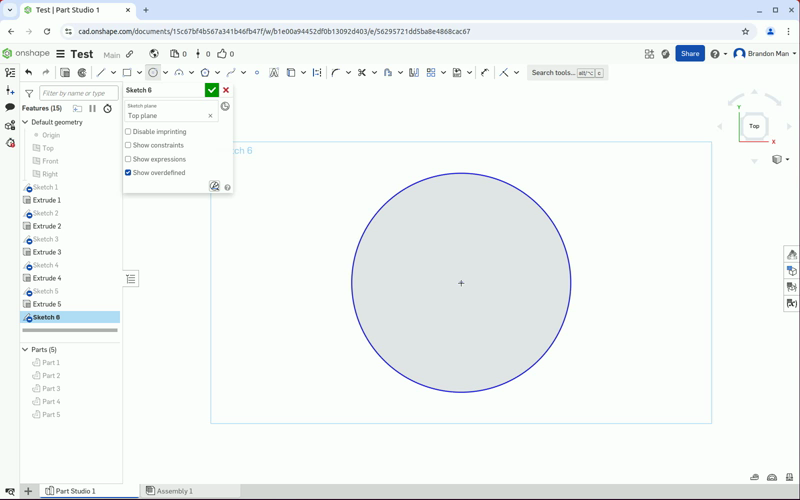
click(461, 282)
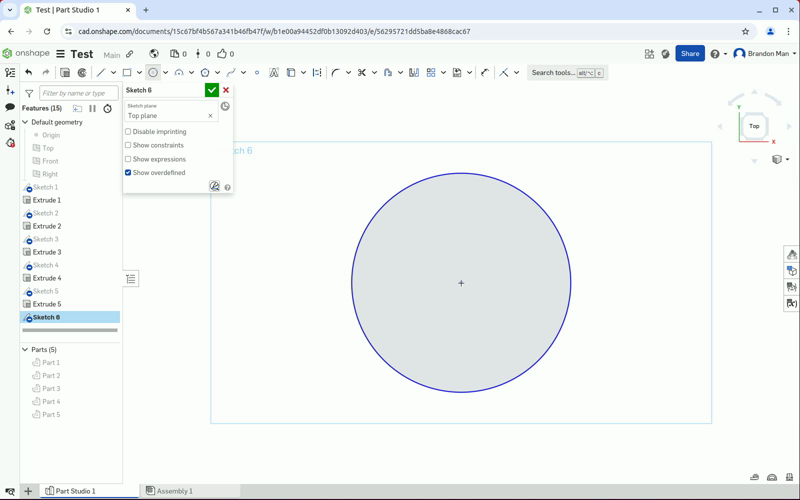
key_up(shift)
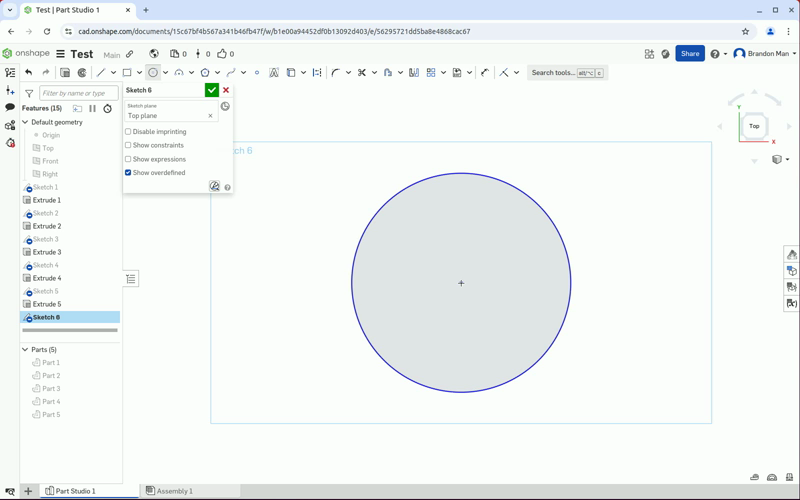
mouse_move(546, 282)
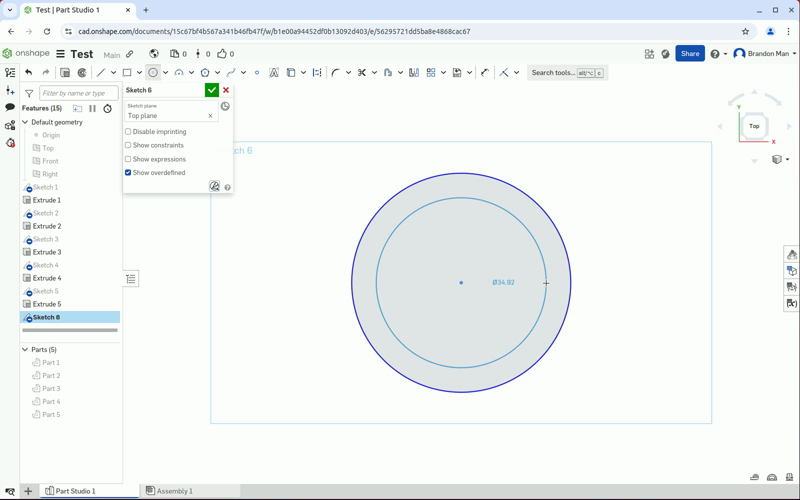
click(546, 282)
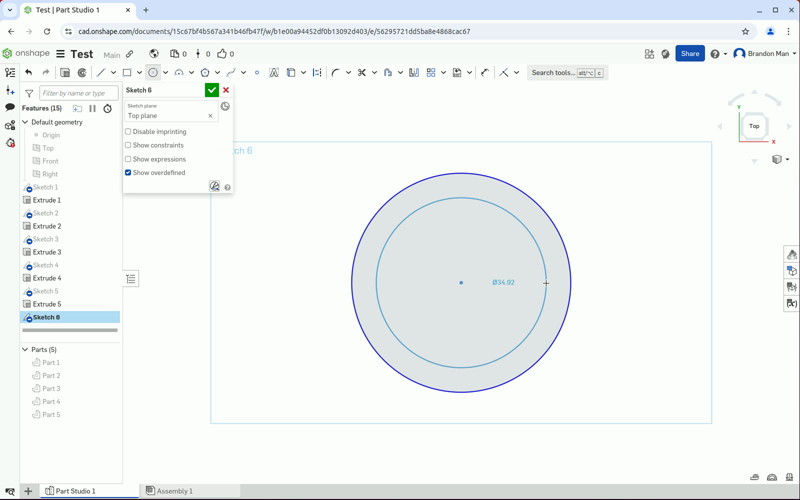
key(esc)
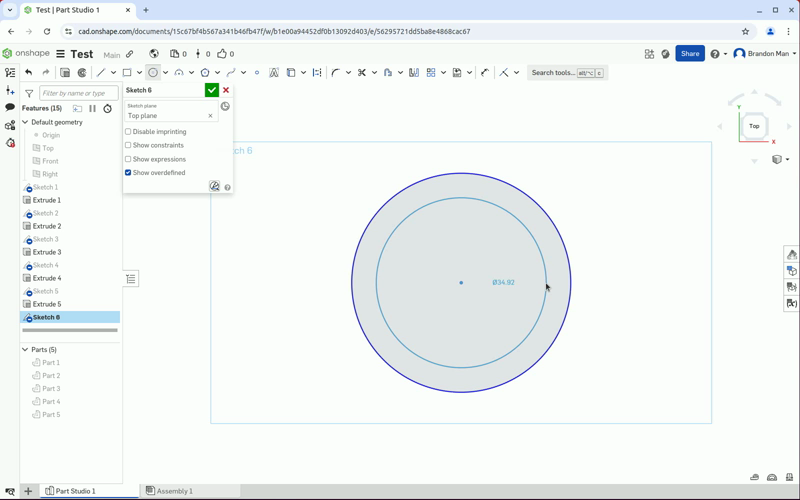
mouse_move(410, 365)
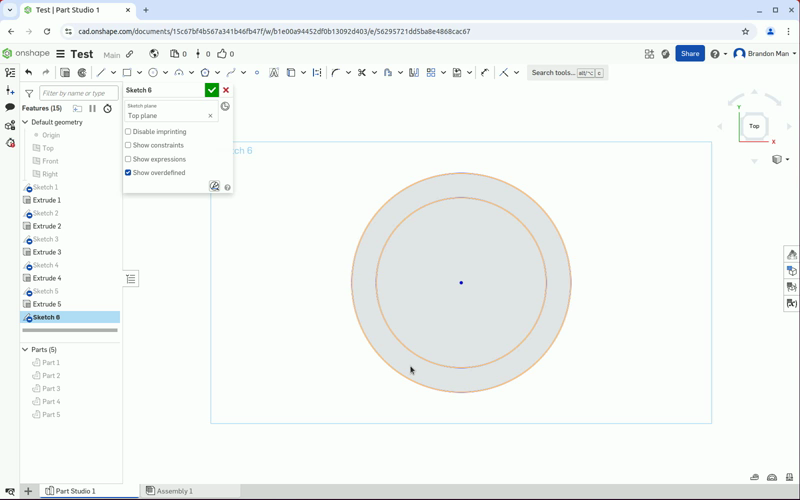
click(410, 365)
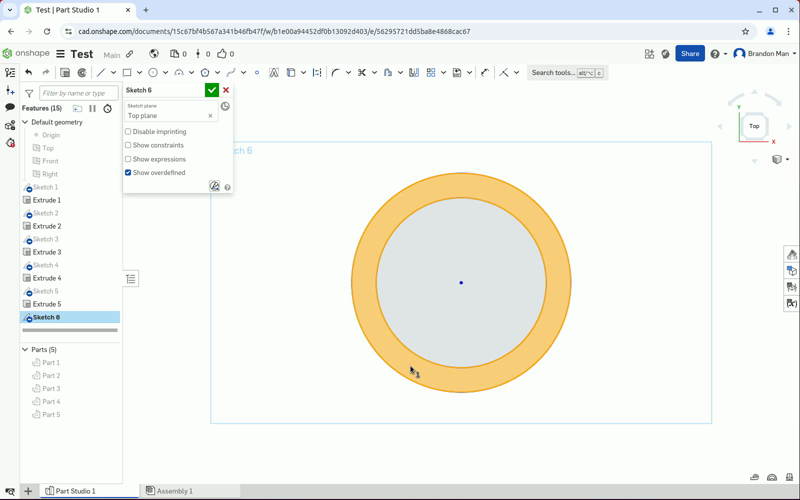
mouse_move(73, 352)
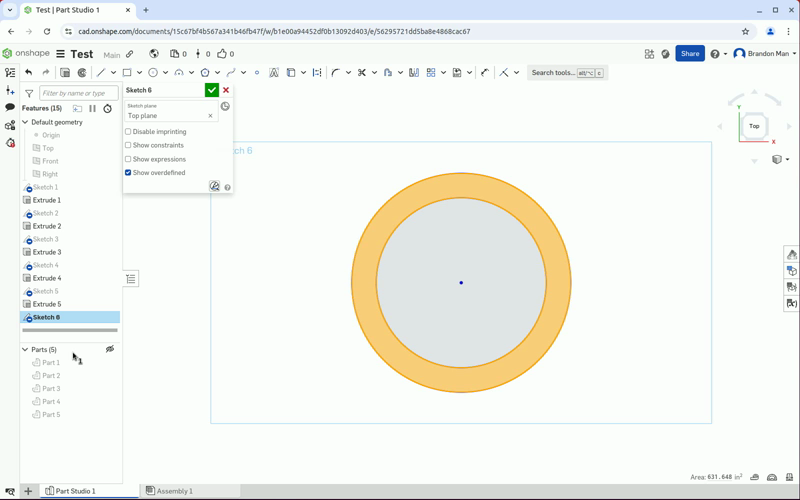
key(shift+y)
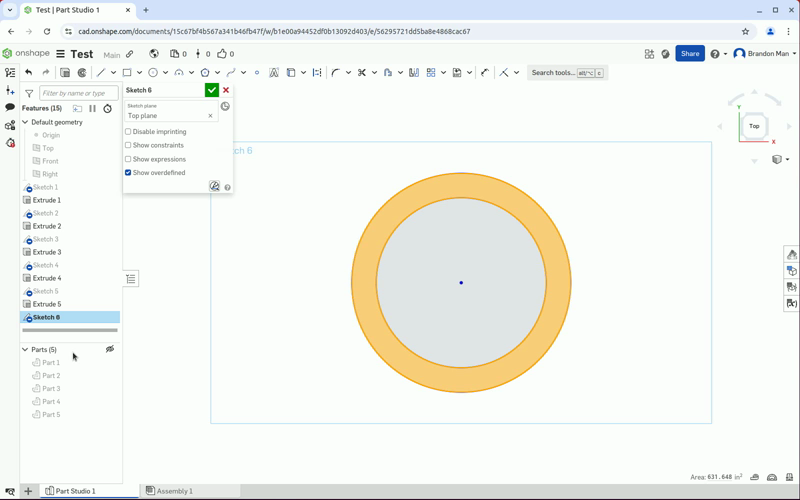
key(shift+e)
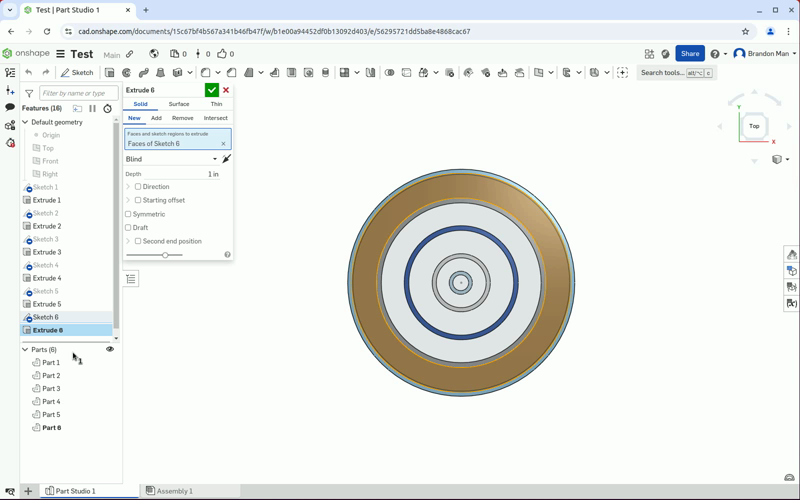
mouse_move(143, 106)
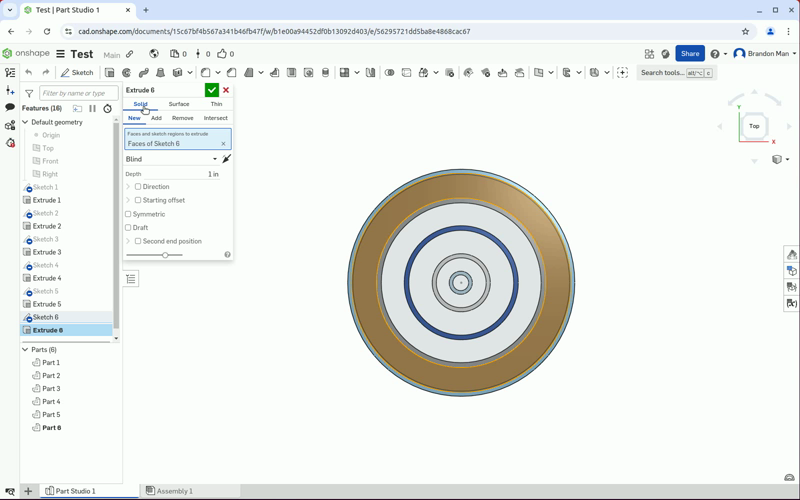
click(143, 106)
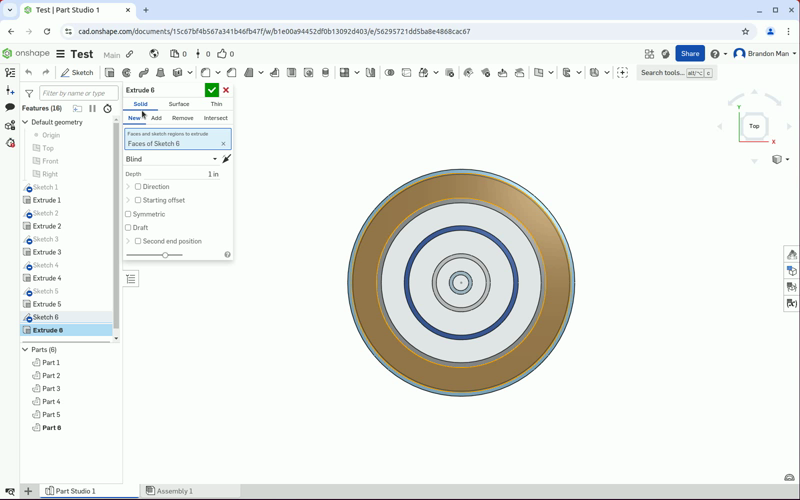
mouse_move(137, 120)
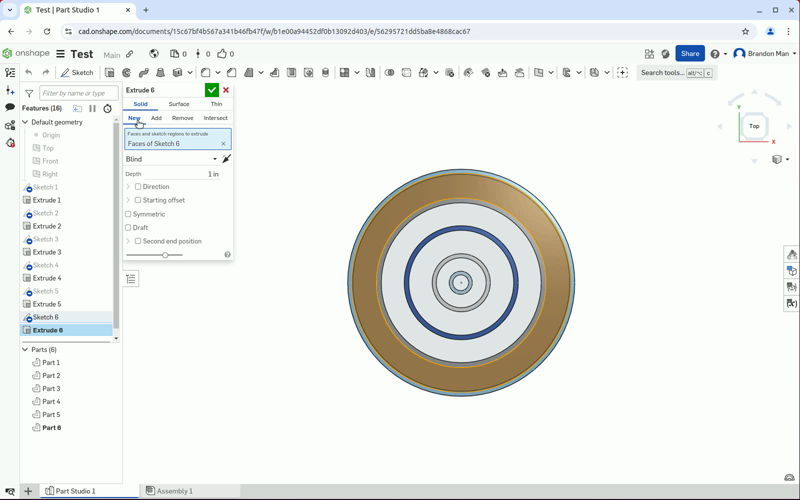
click(137, 120)
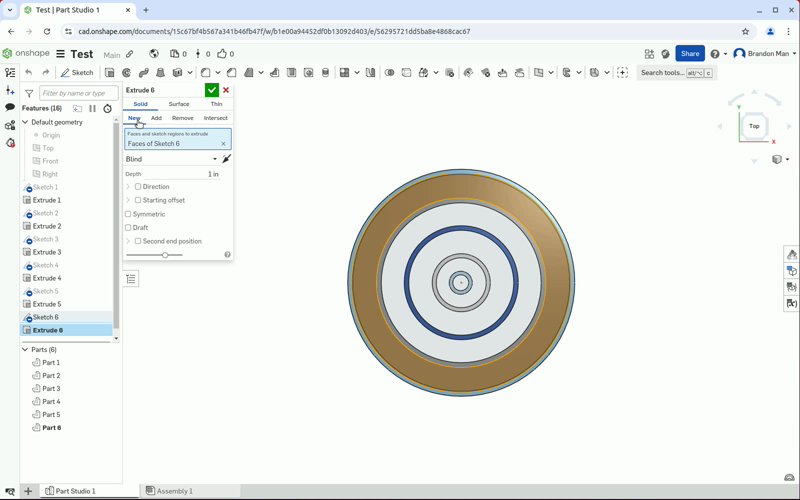
key(tab, 4)
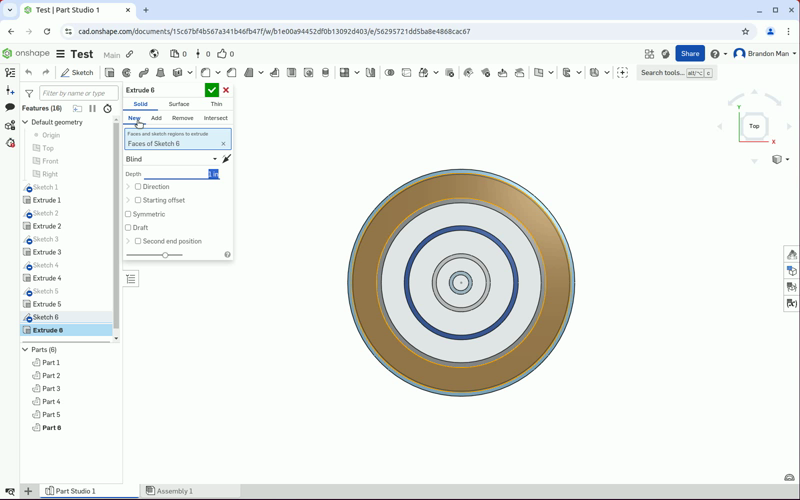
text(0.241)
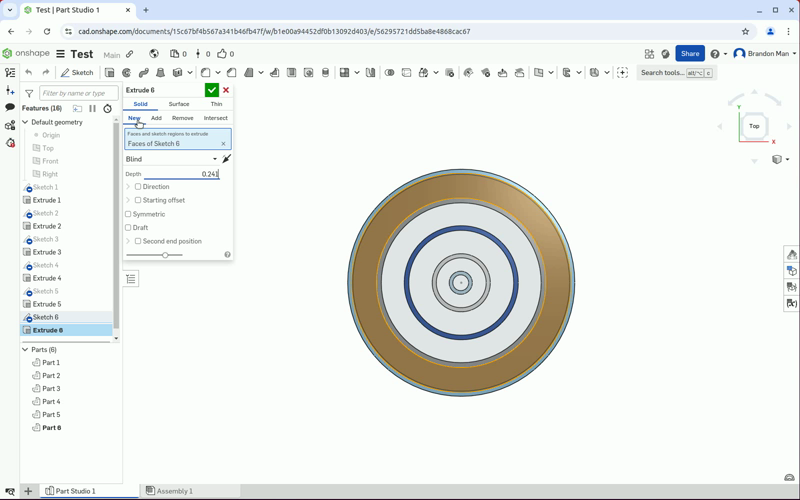
key(enter)
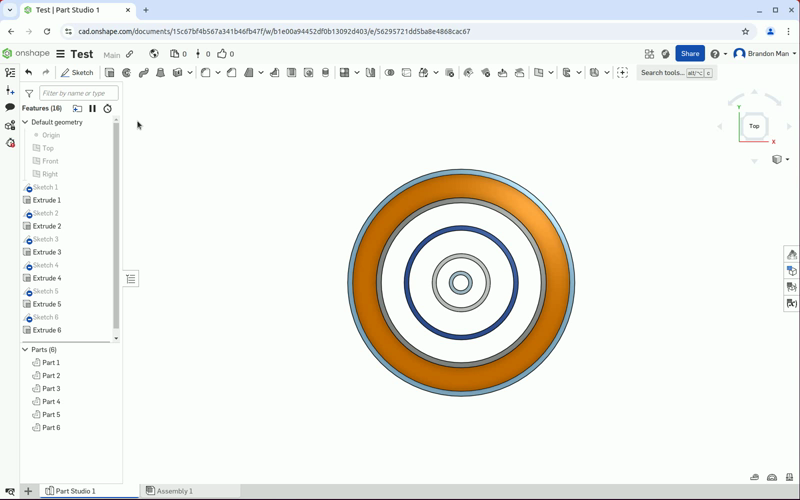
key(shift+h)
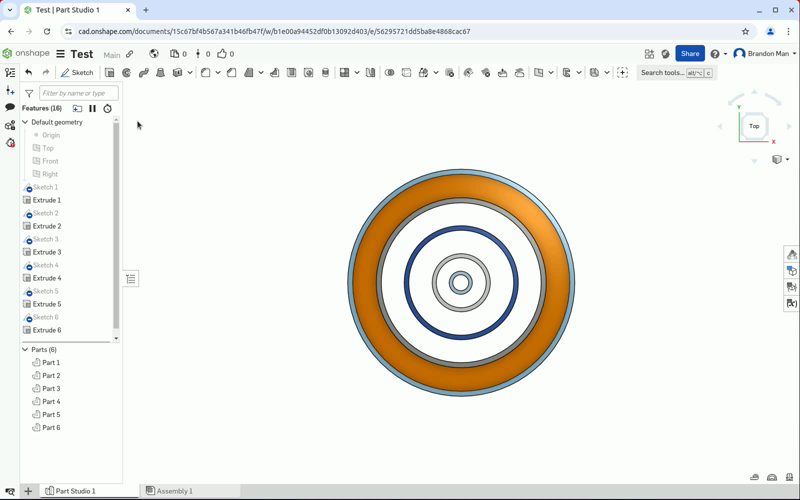
key(shift+h)
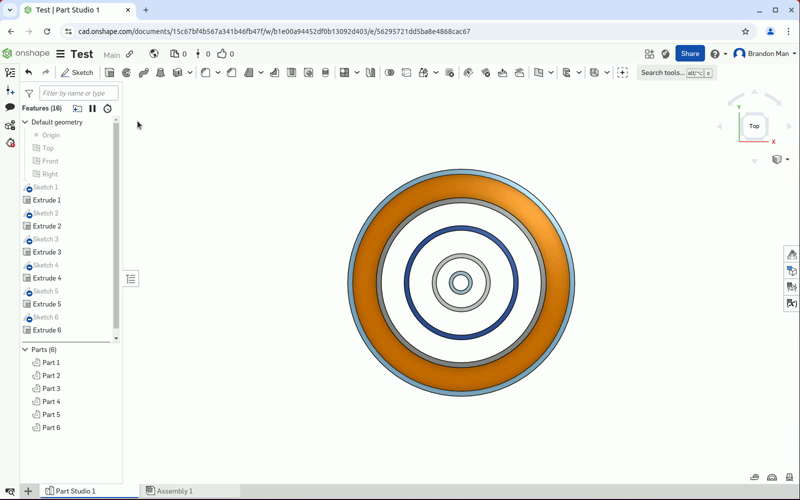
mouse_move(69, 189)
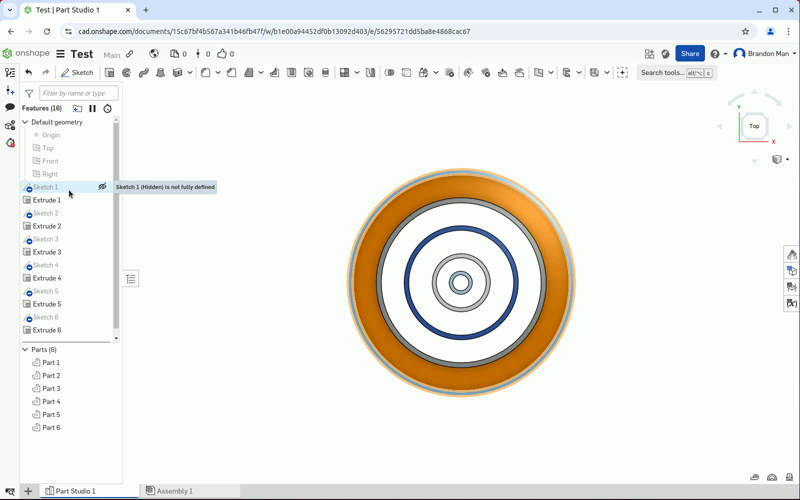
click(69, 189)
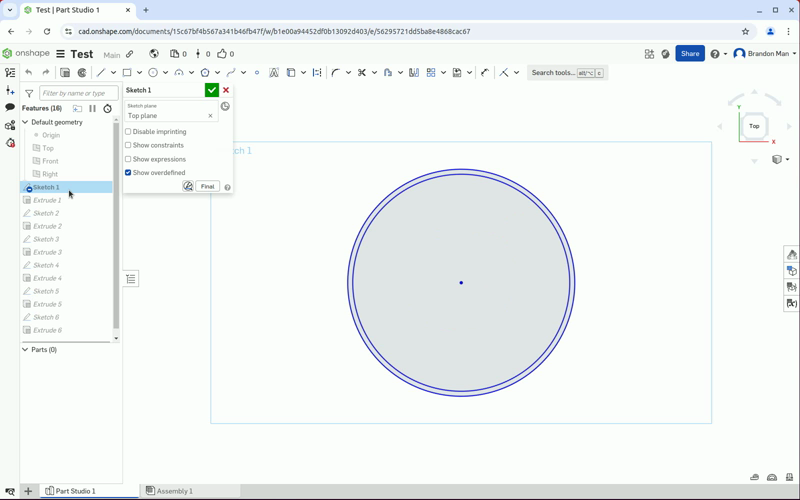
mouse_move(229, 92)
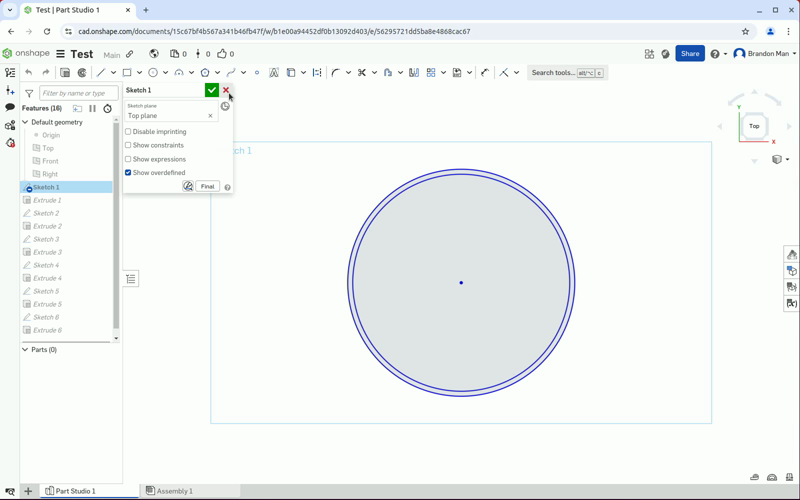
click(229, 92)
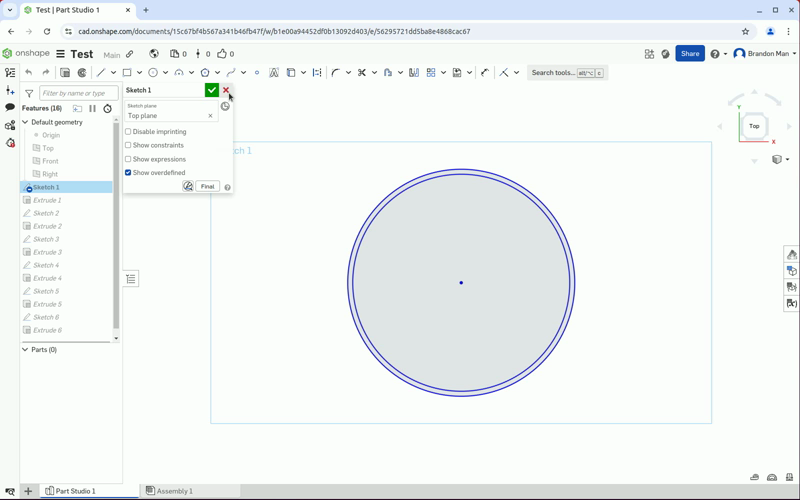
key(shift+s)
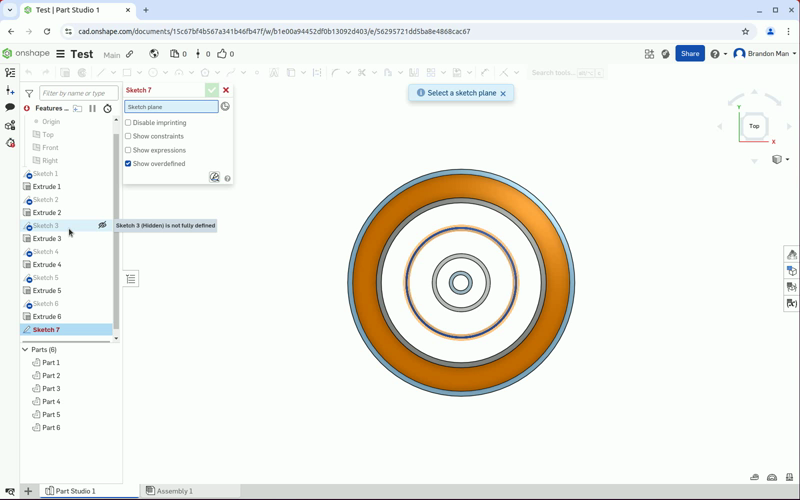
scroll(3)
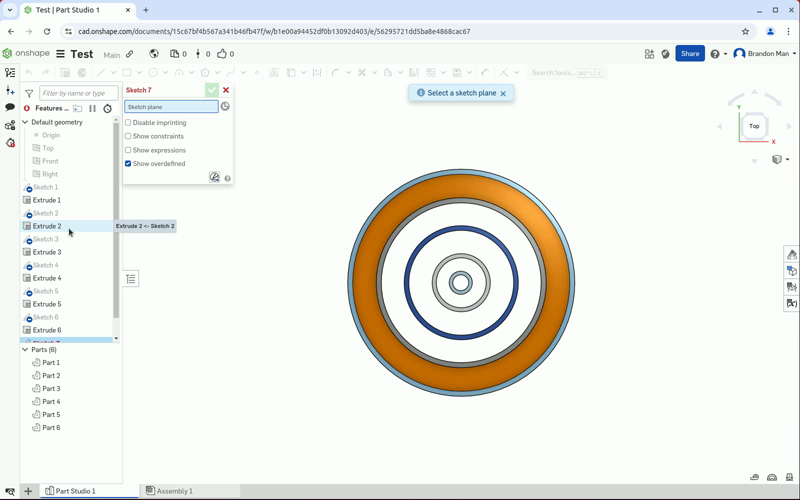
mouse_move(69, 150)
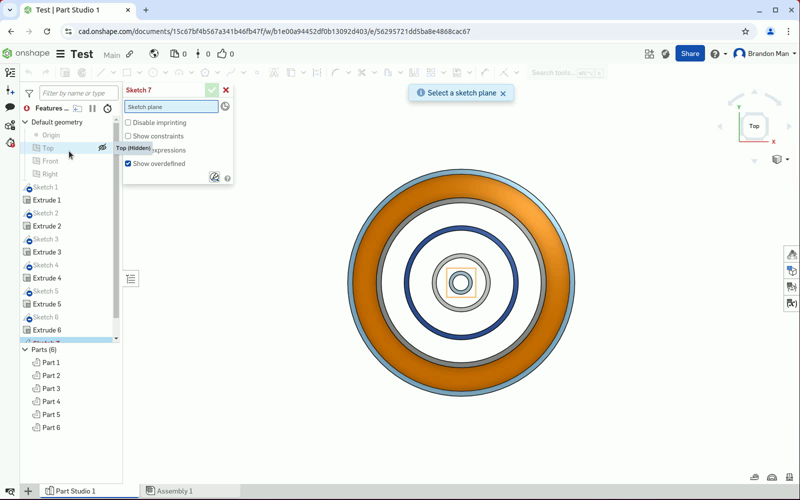
click(69, 150)
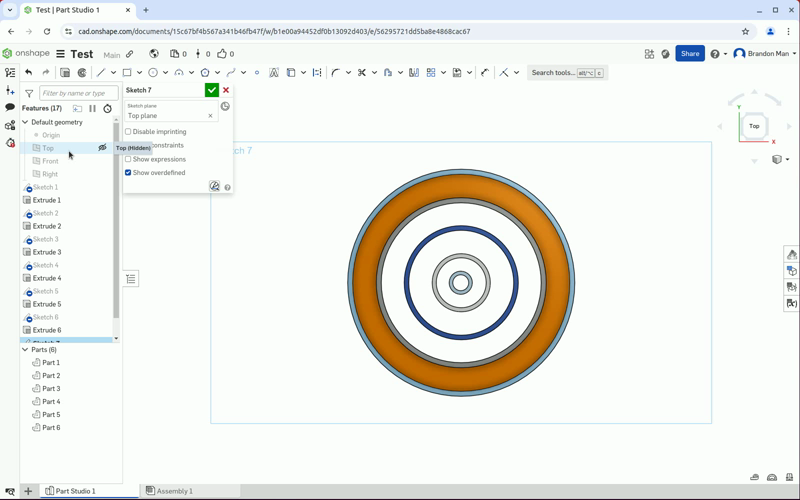
mouse_move(73, 352)
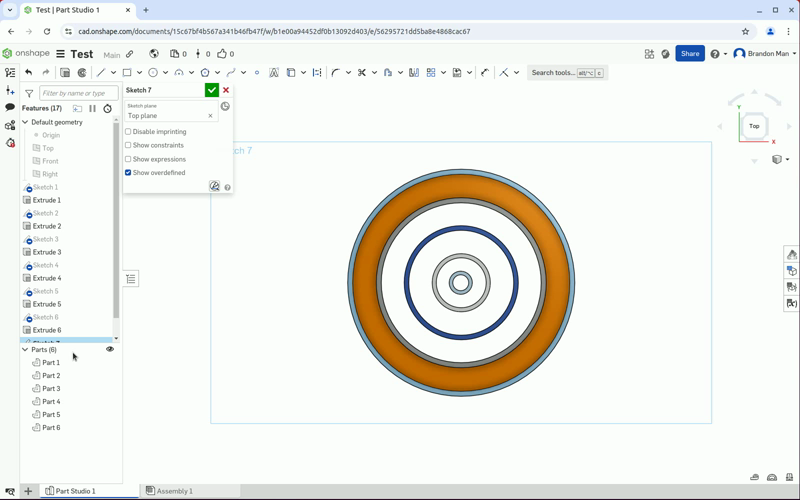
key(y)
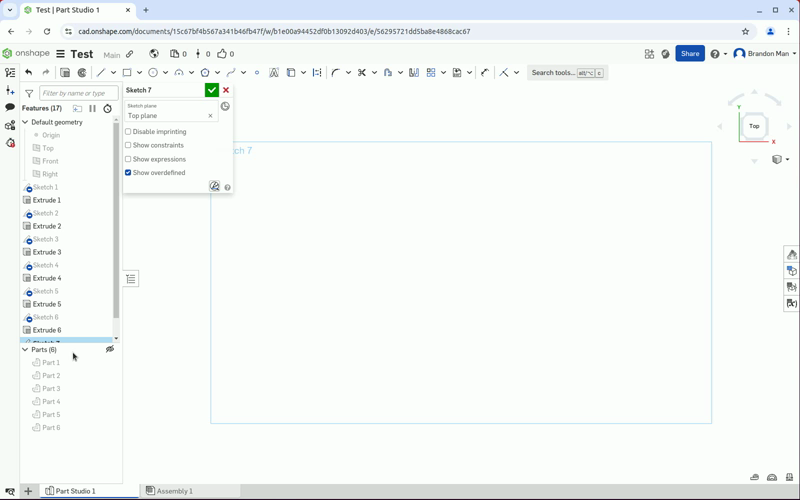
key(c)
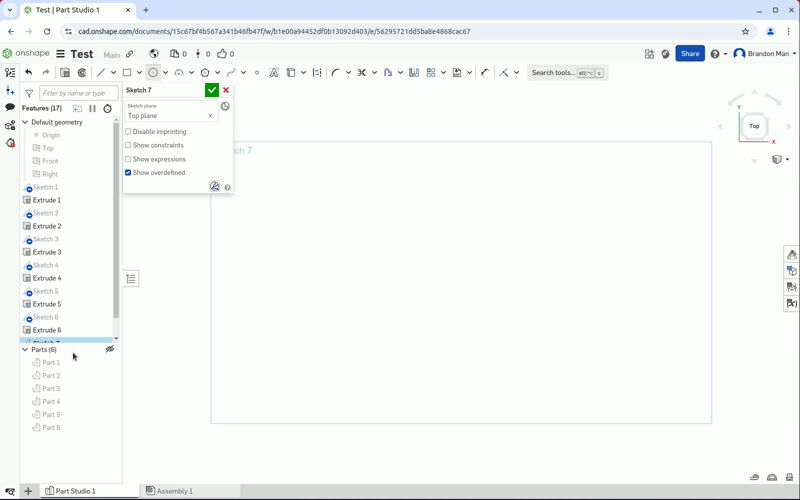
key_down(shift)
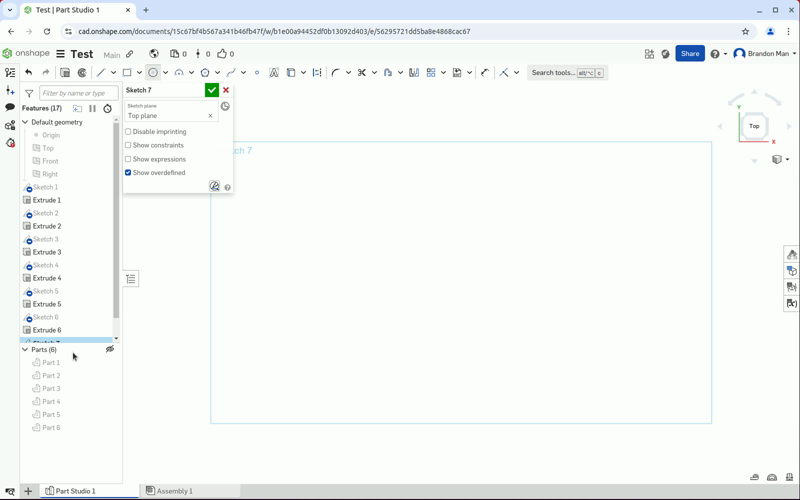
mouse_move(461, 282)
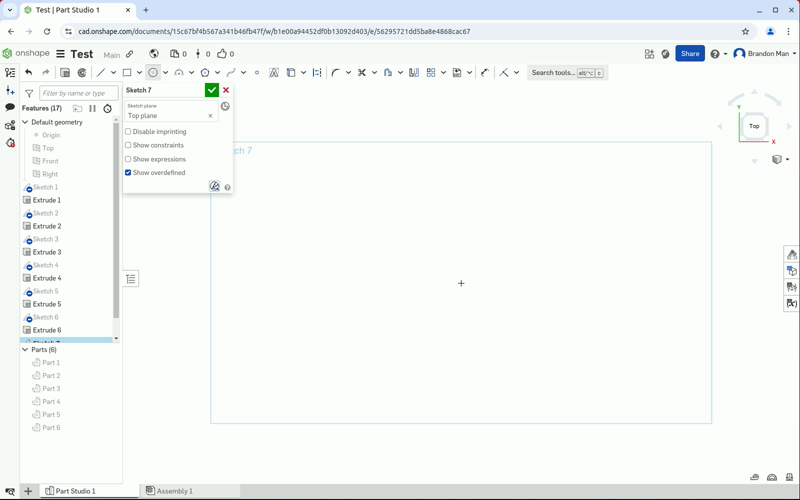
click(461, 282)
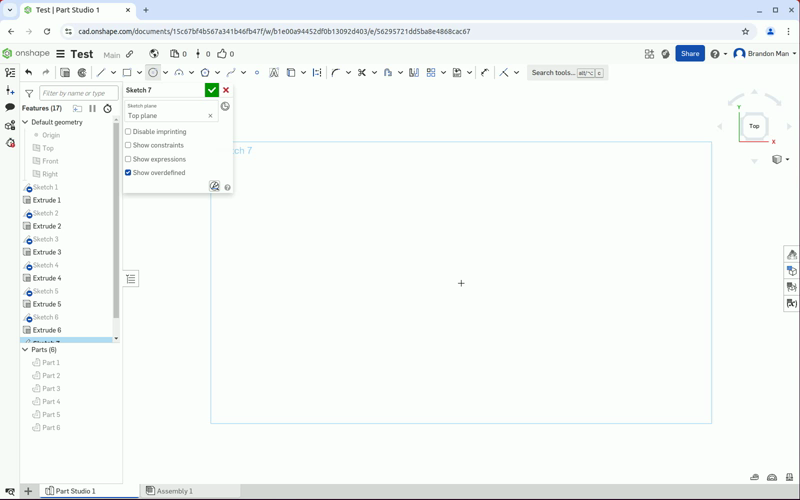
key_up(shift)
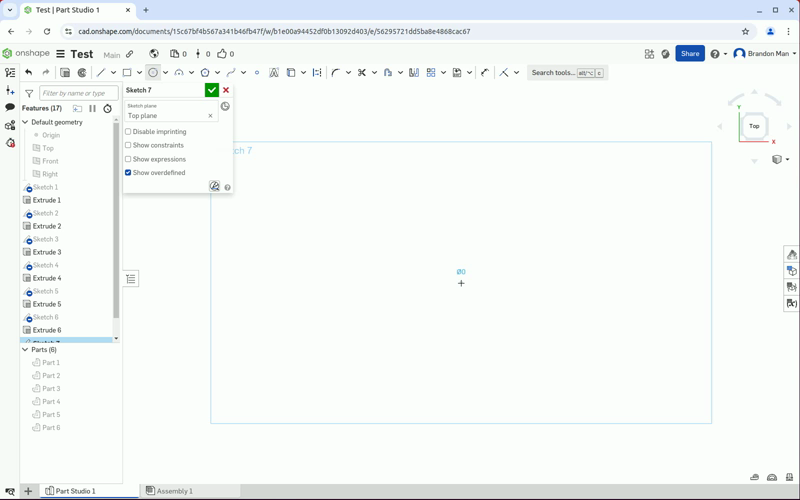
mouse_move(542, 282)
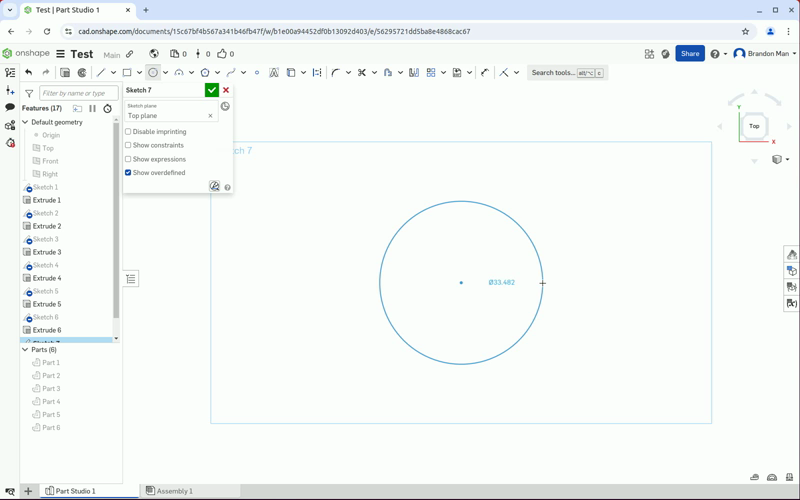
click(542, 282)
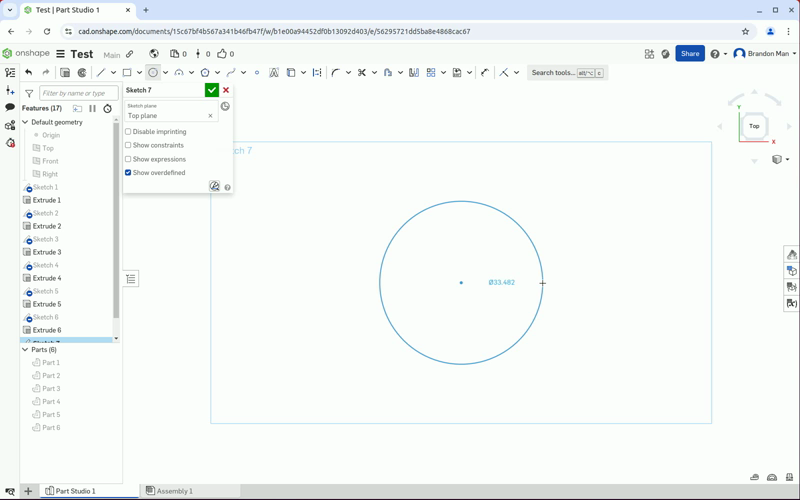
key(esc)
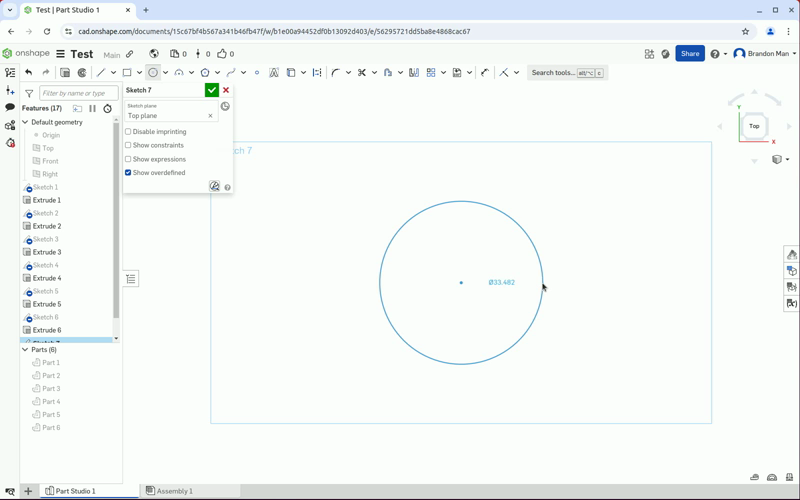
key(c)
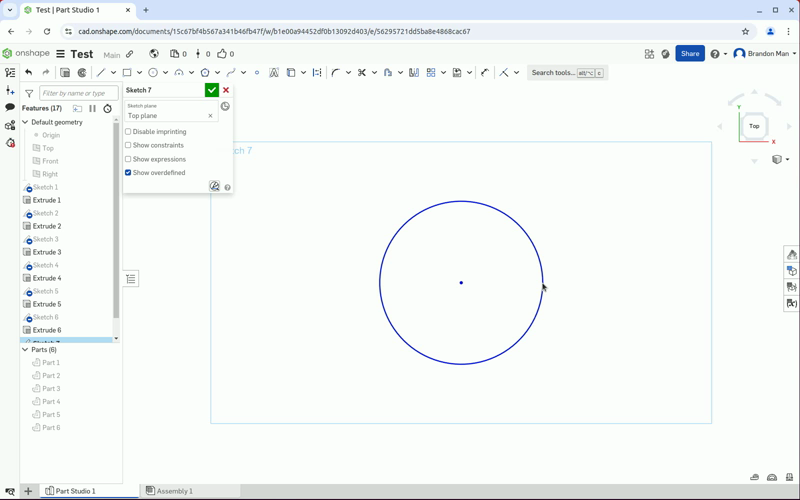
key_down(shift)
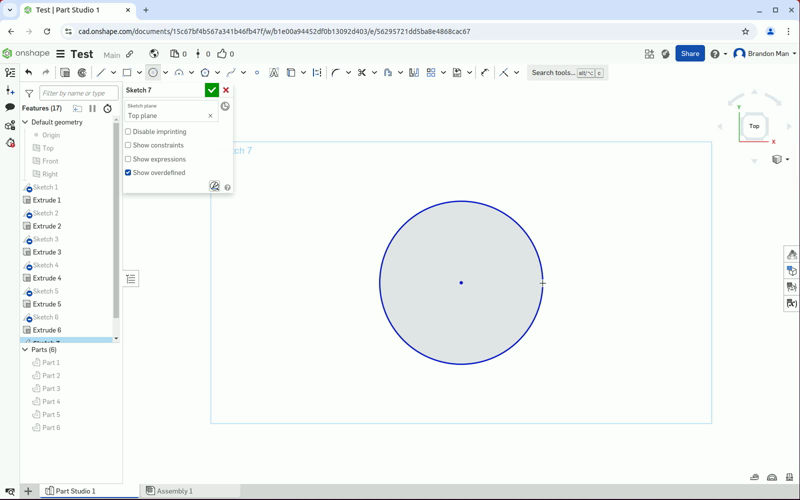
mouse_move(461, 282)
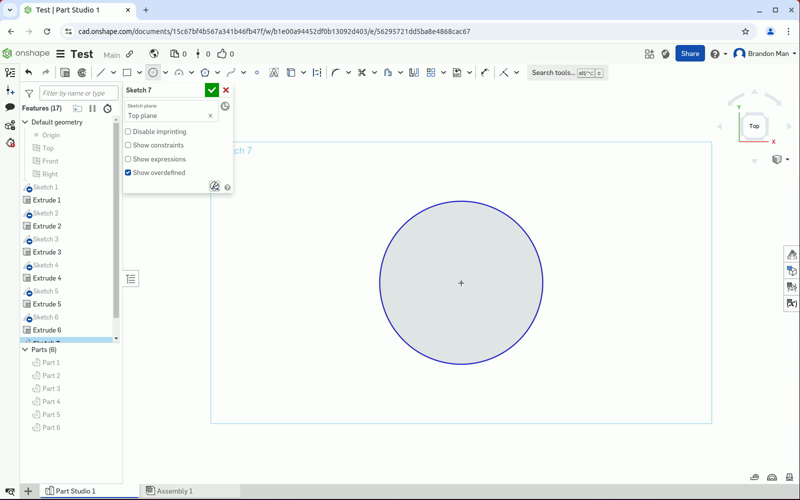
click(461, 282)
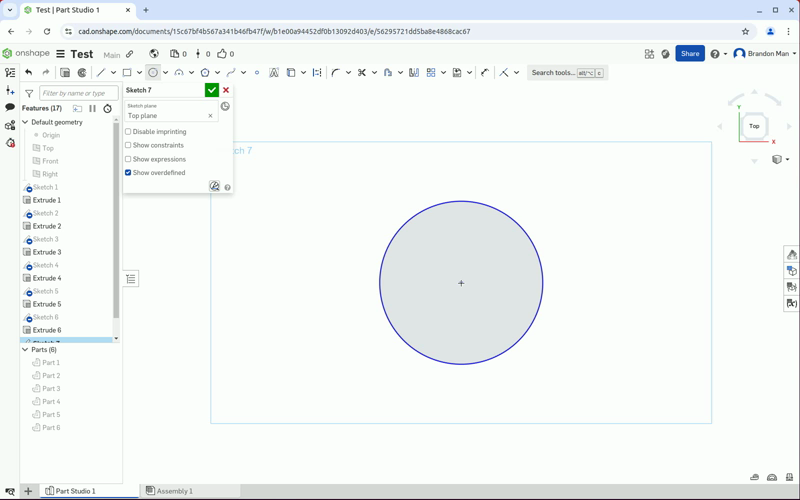
key_up(shift)
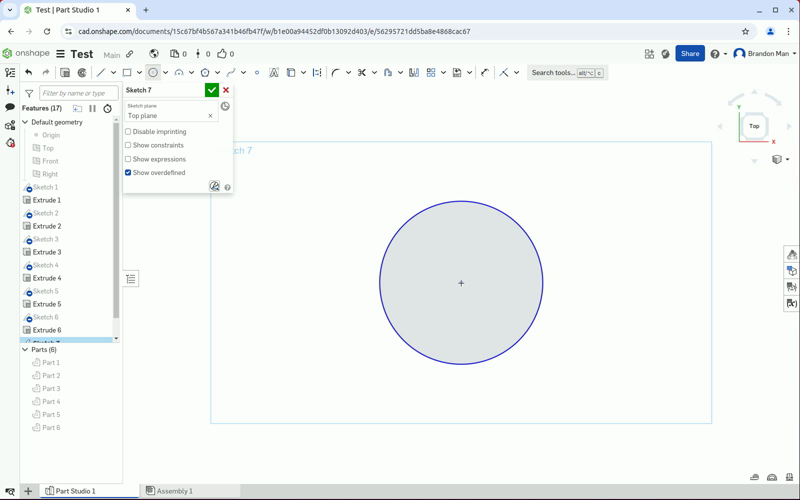
mouse_move(517, 282)
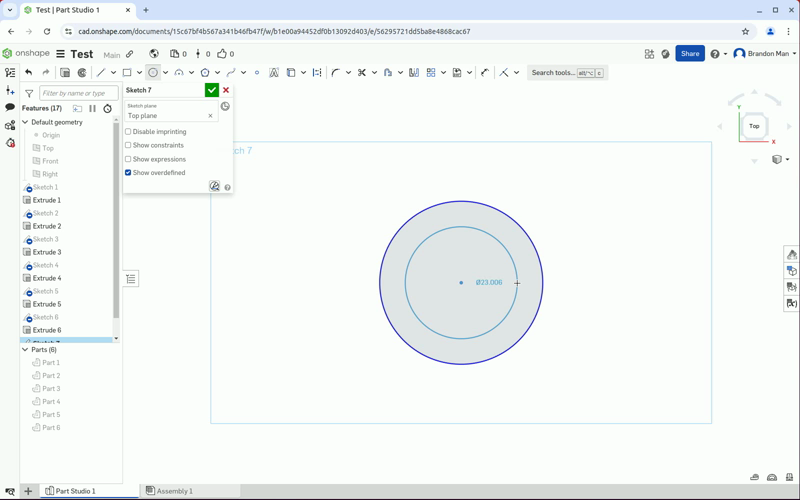
click(517, 282)
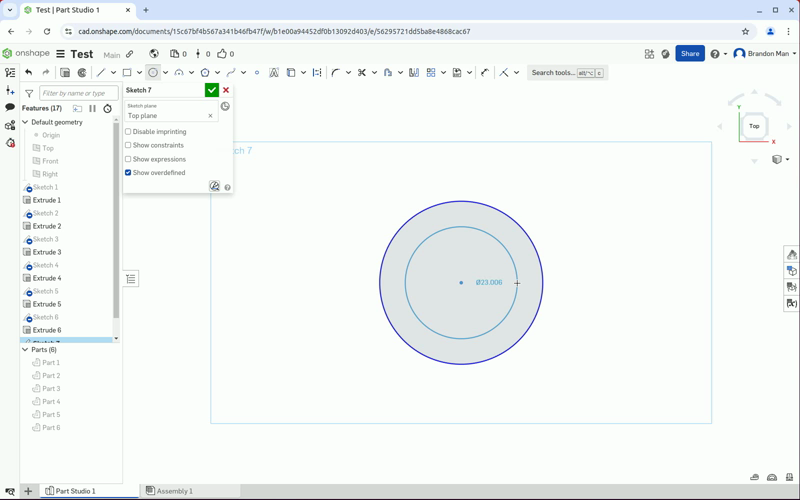
key(esc)
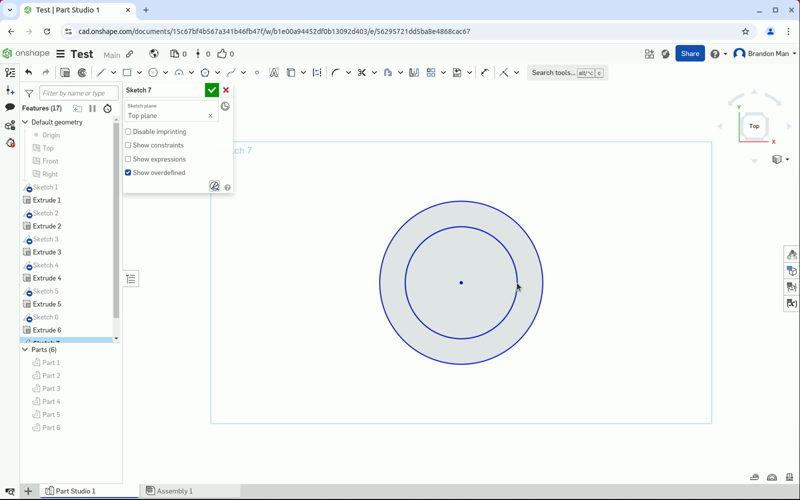
mouse_move(531, 291)
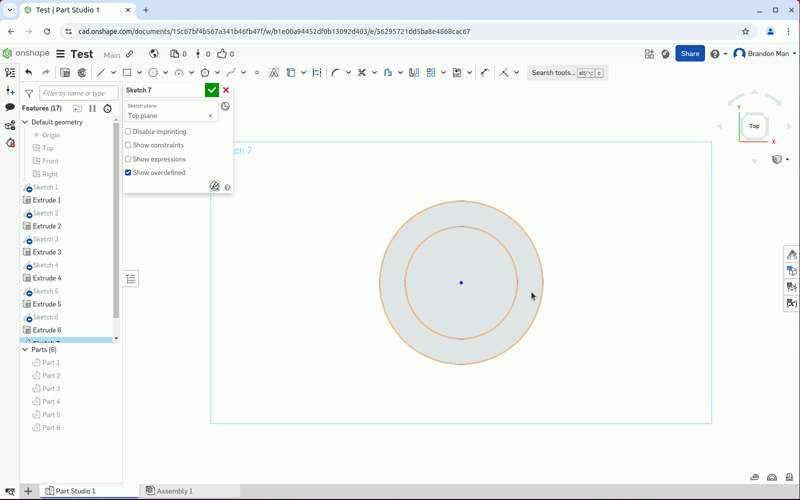
click(531, 291)
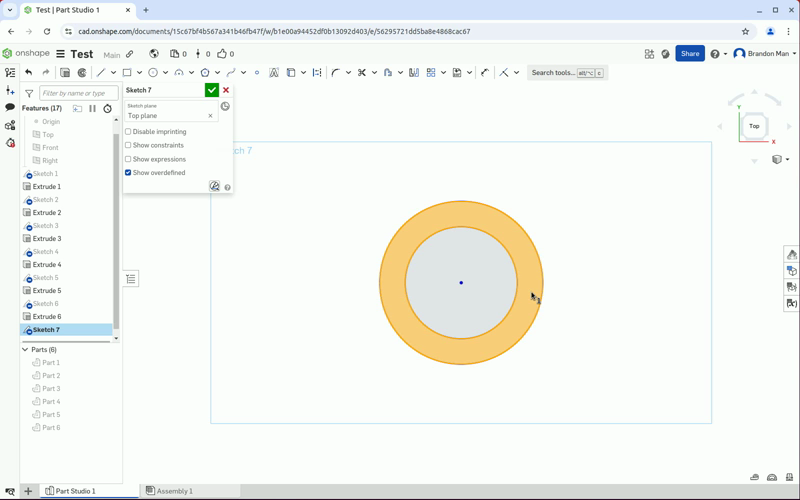
mouse_move(73, 352)
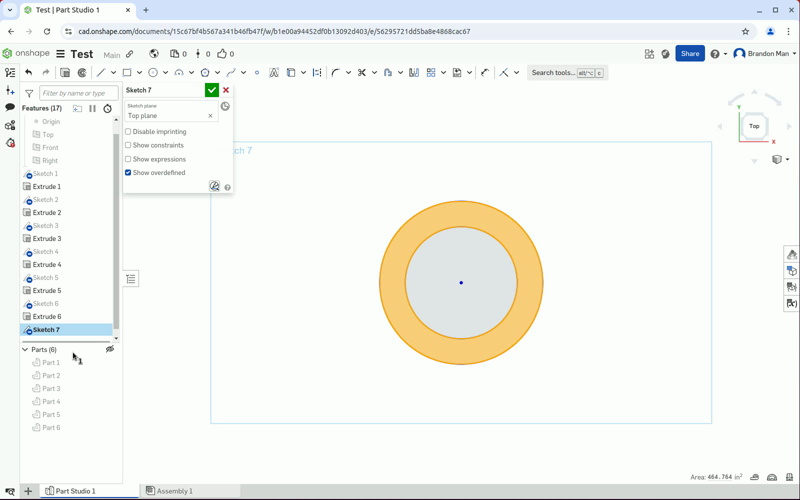
key(shift+y)
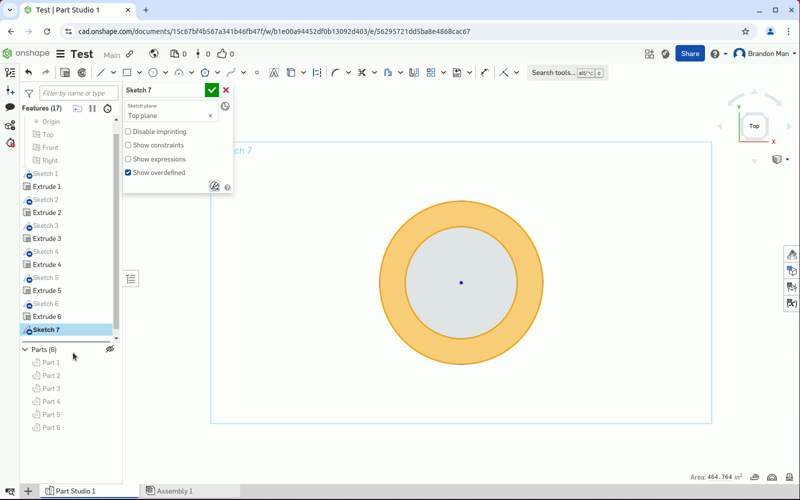
key(shift+e)
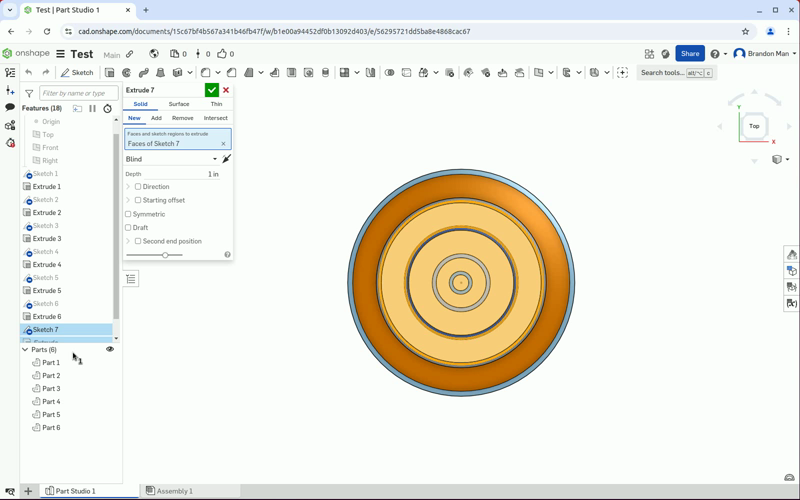
mouse_move(143, 106)
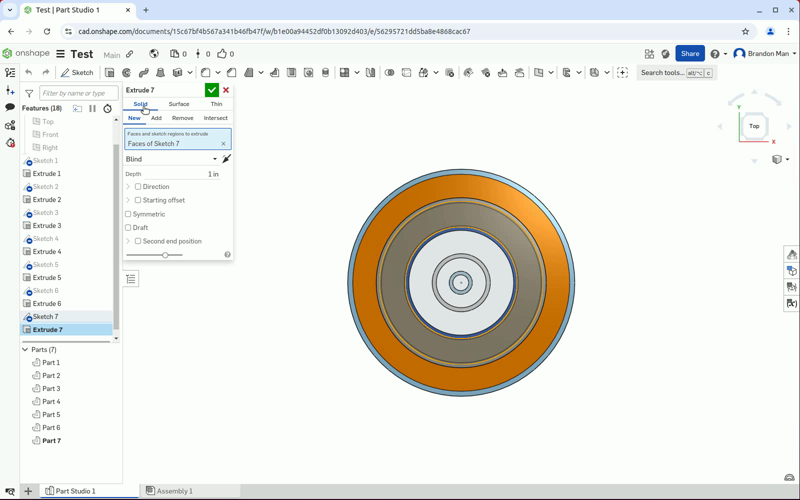
click(143, 106)
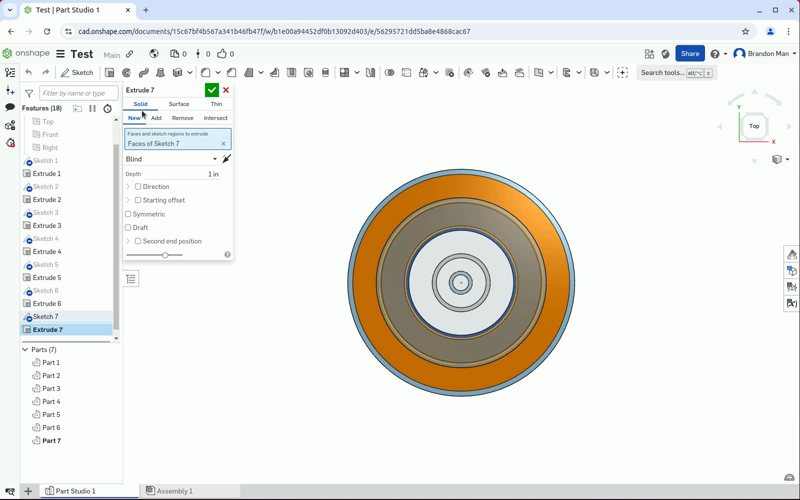
mouse_move(137, 120)
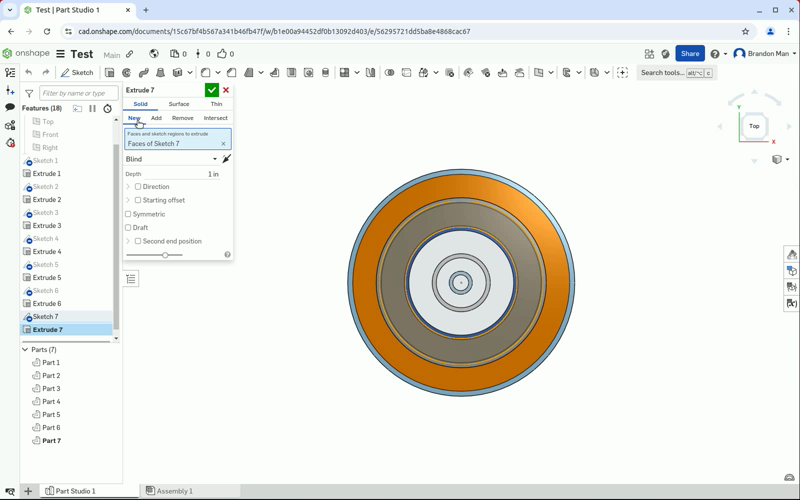
click(137, 120)
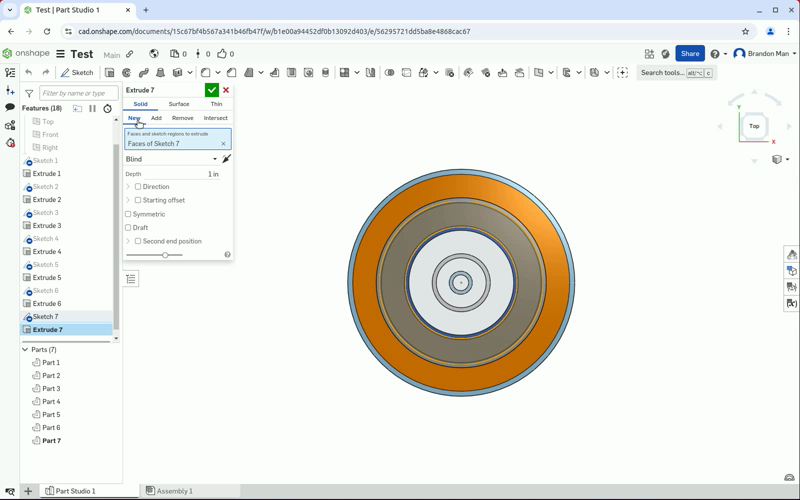
key(tab, 4)
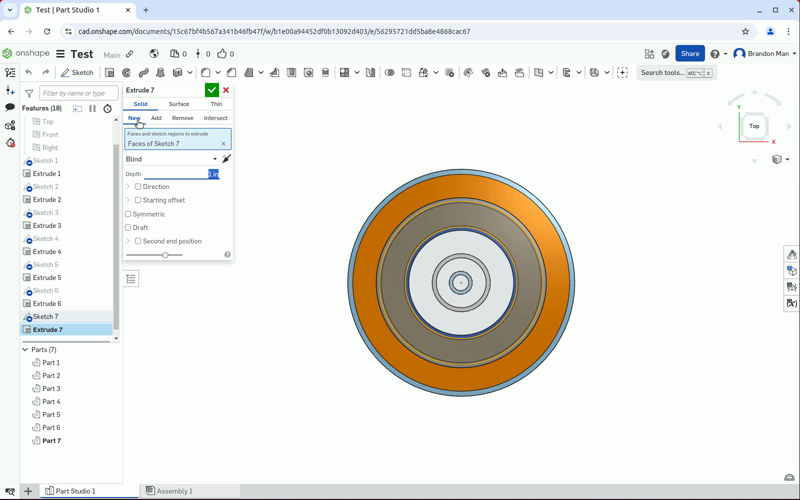
text(0.241)
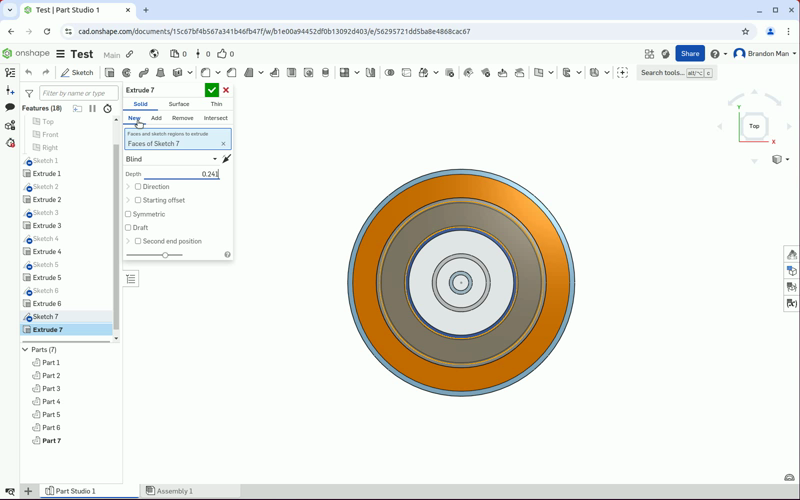
key(enter)
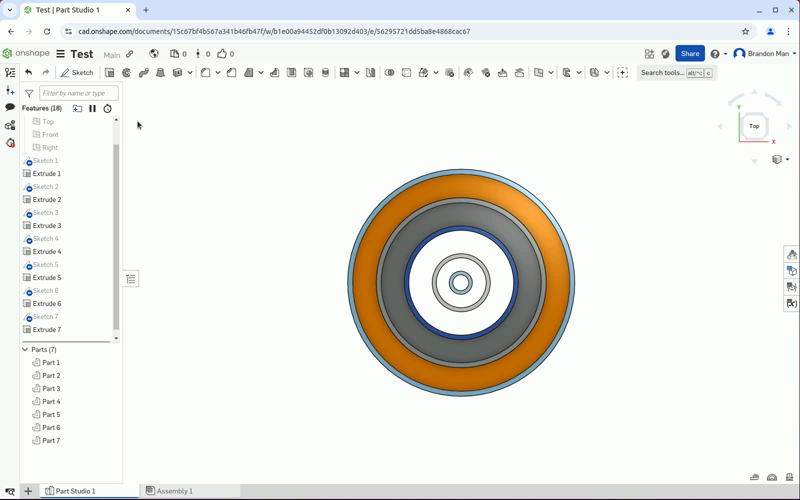
key(shift+h)
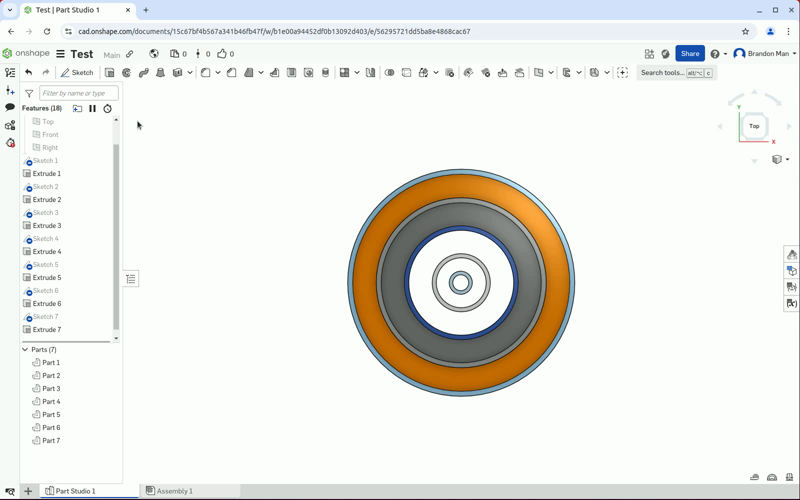
key(shift+h)
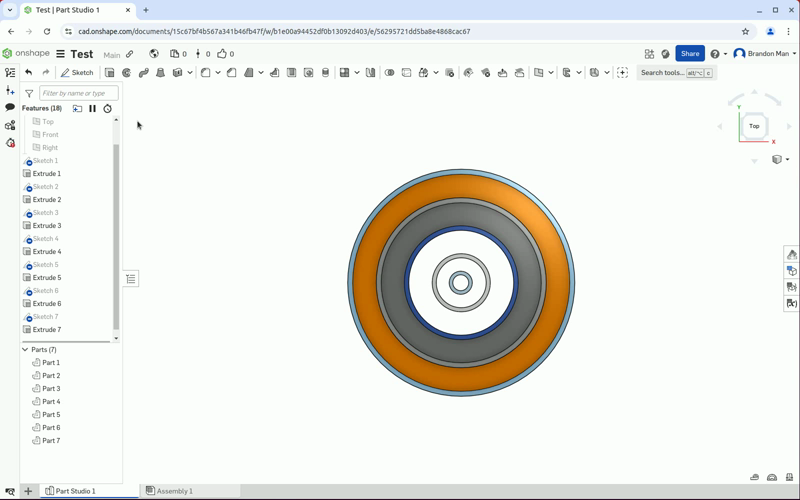
mouse_move(69, 163)
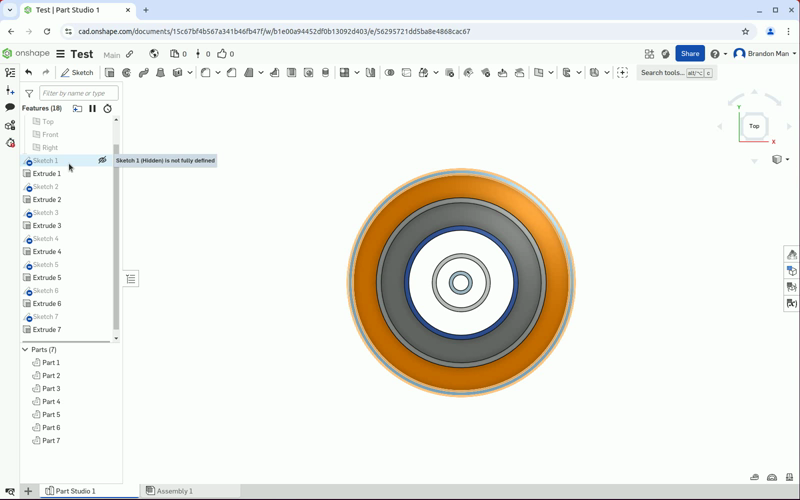
click(69, 163)
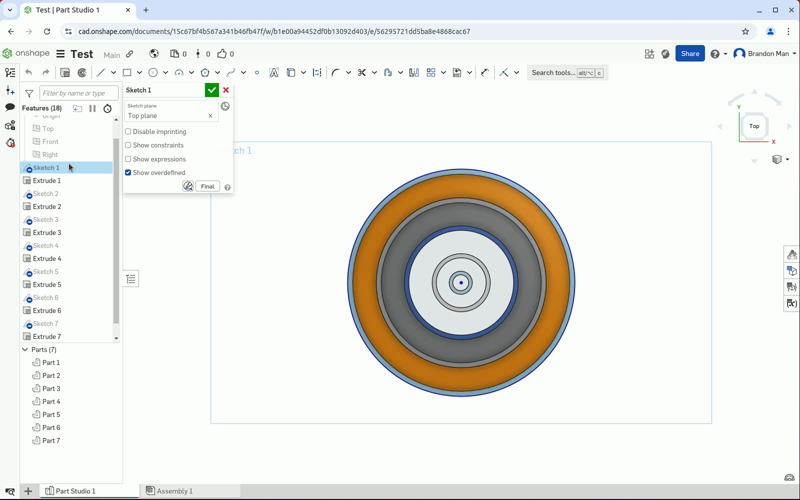
mouse_move(229, 92)
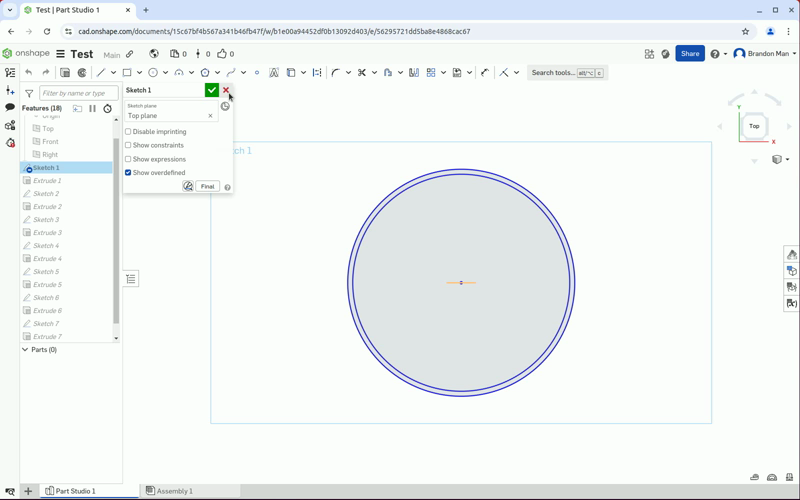
click(229, 92)
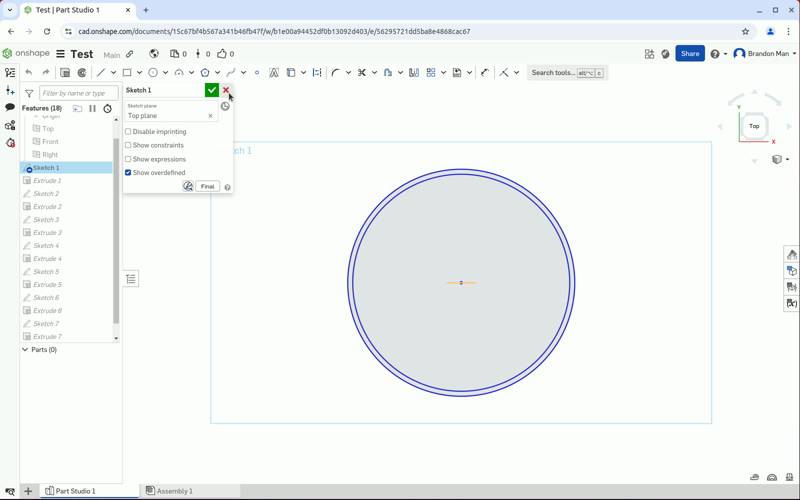
key(shift+s)
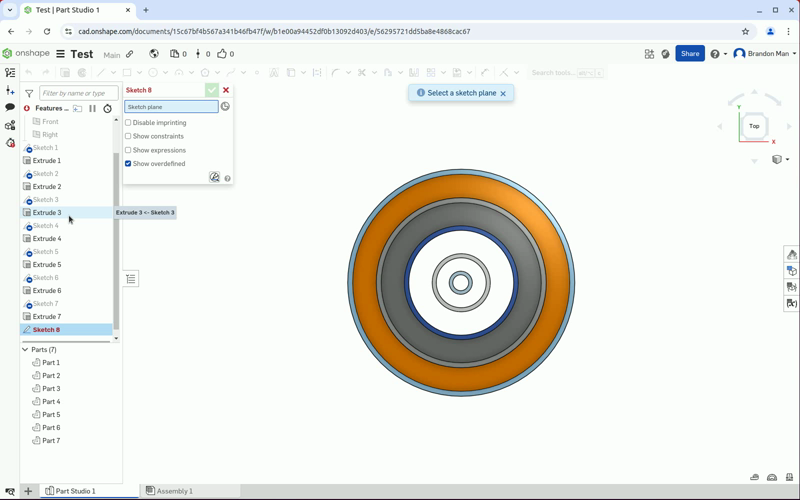
scroll(3)
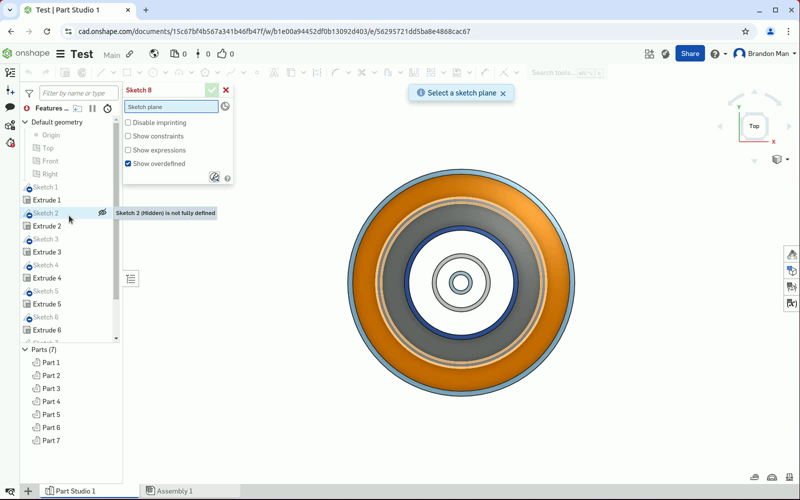
mouse_move(69, 150)
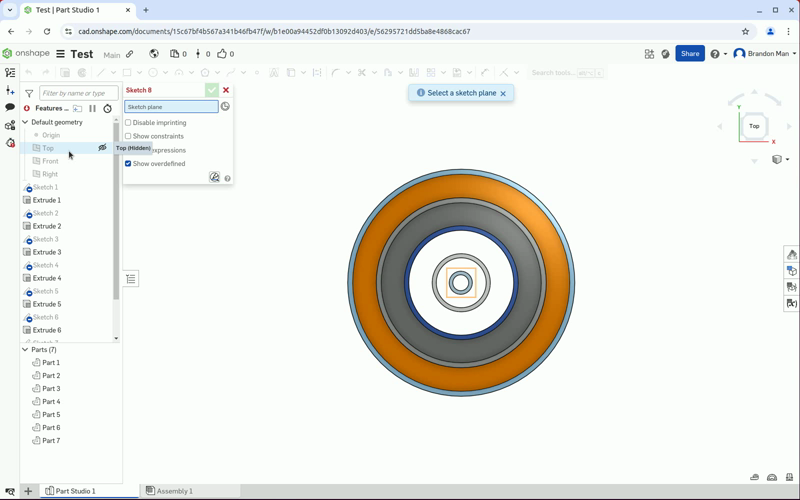
click(69, 150)
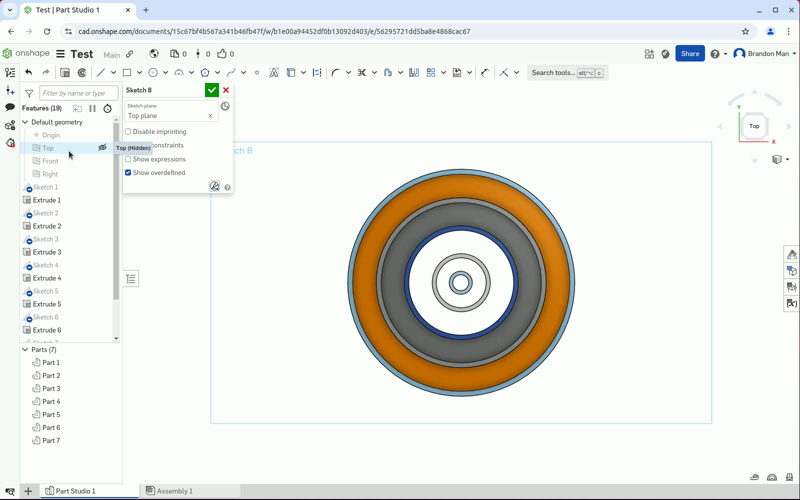
mouse_move(73, 352)
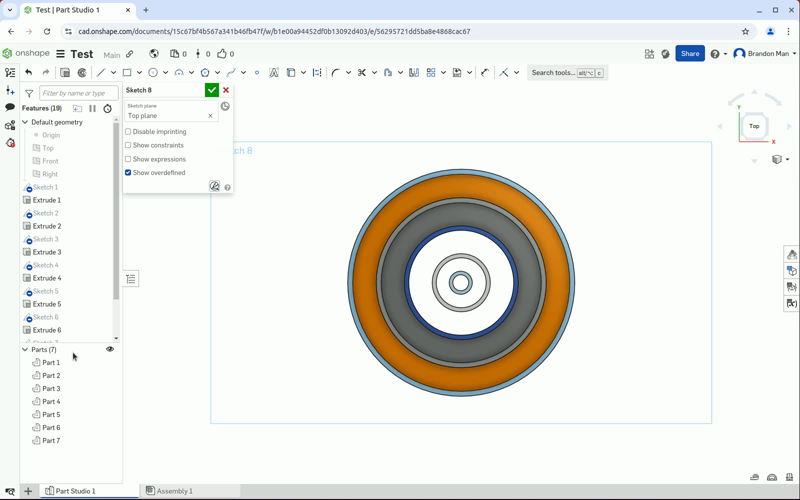
key(y)
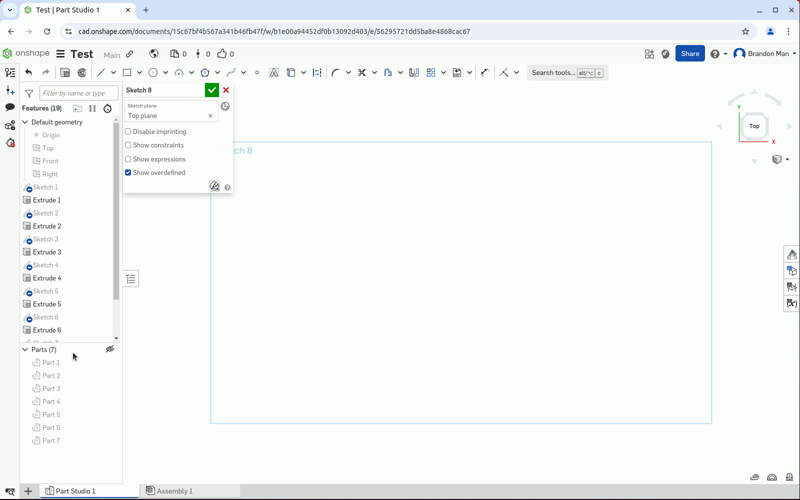
key(c)
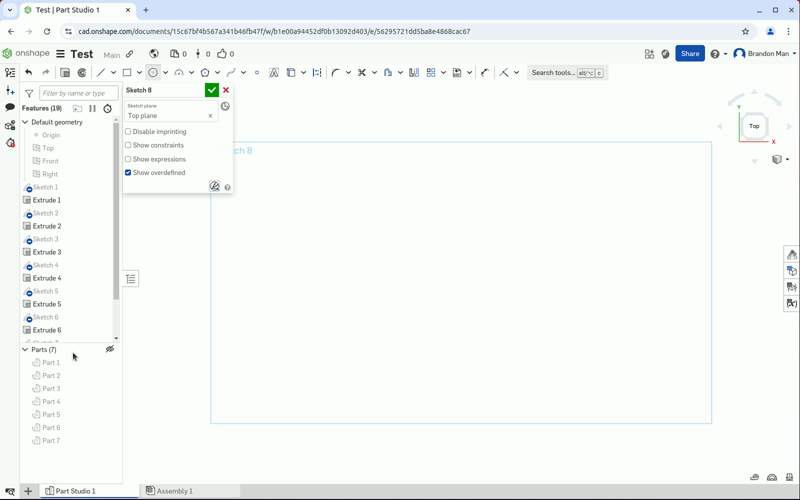
key_down(shift)
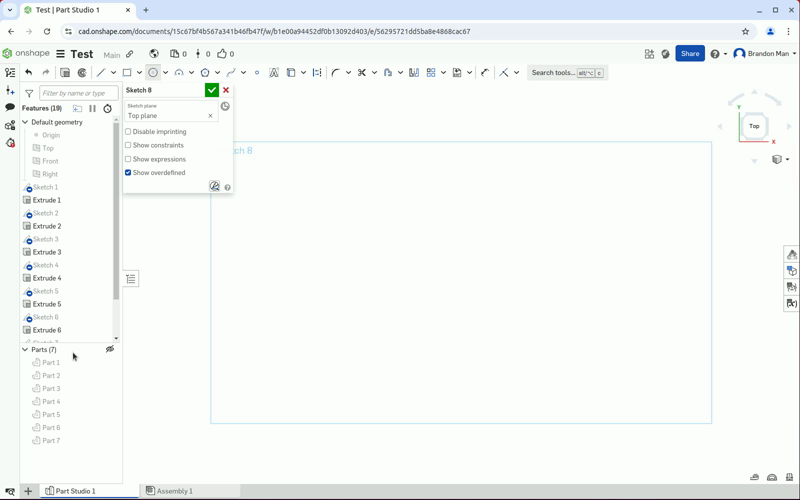
mouse_move(461, 282)
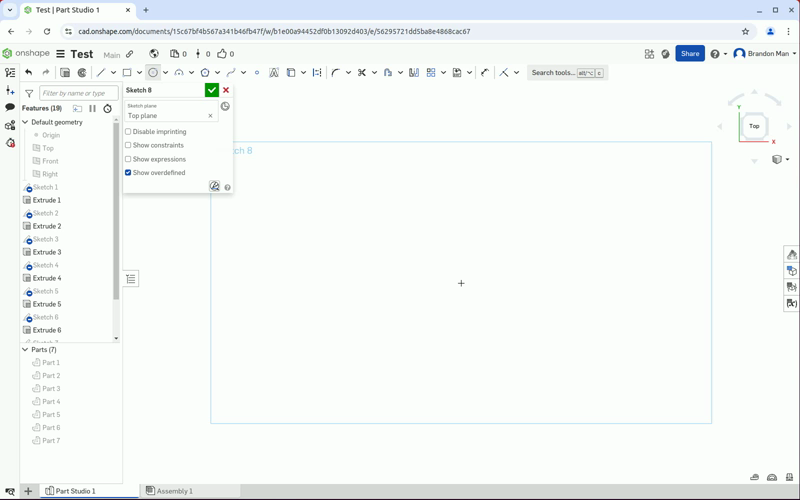
click(461, 282)
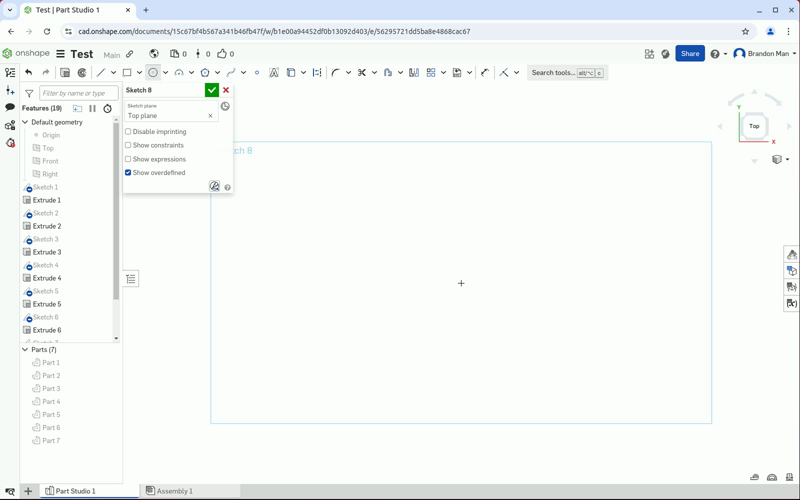
key_up(shift)
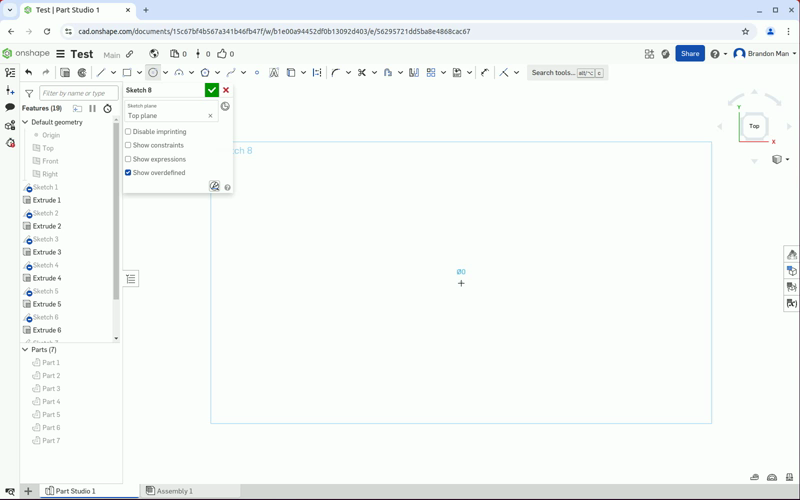
mouse_move(514, 282)
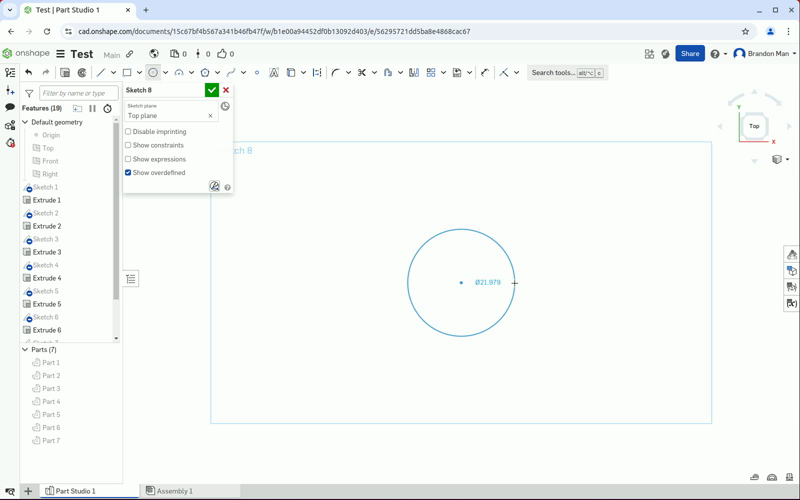
click(514, 282)
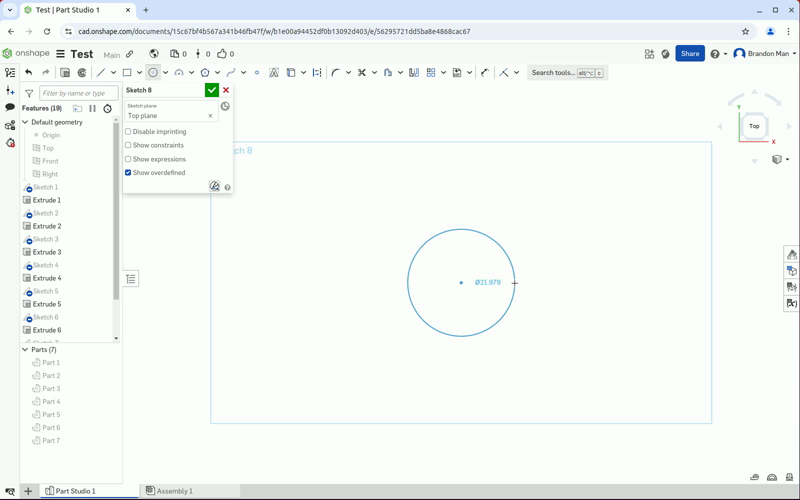
key(esc)
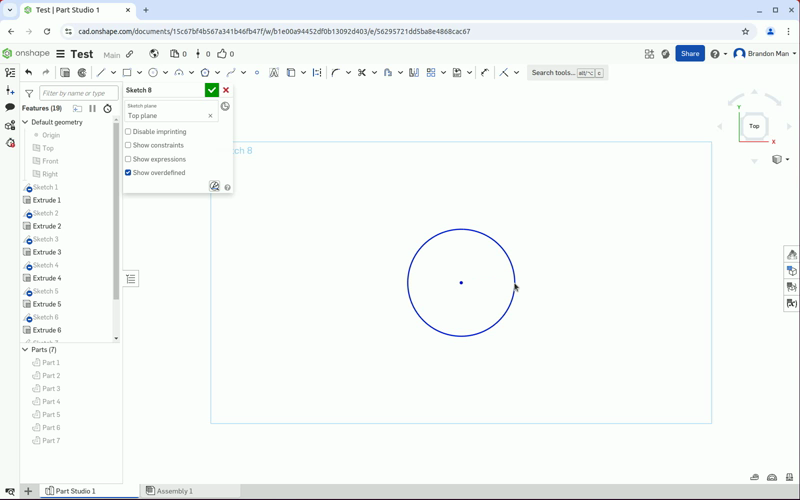
key(c)
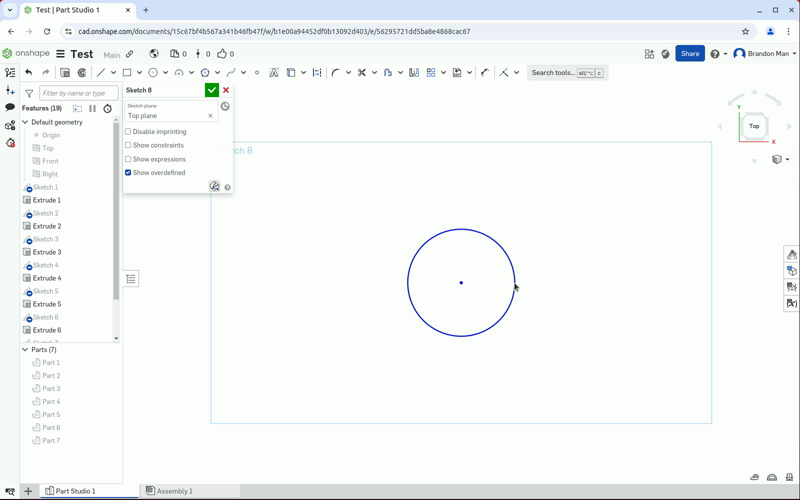
key_down(shift)
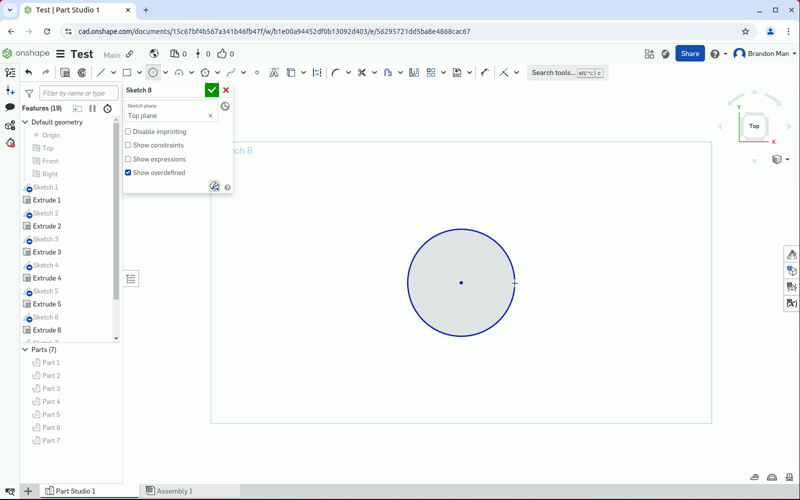
mouse_move(461, 282)
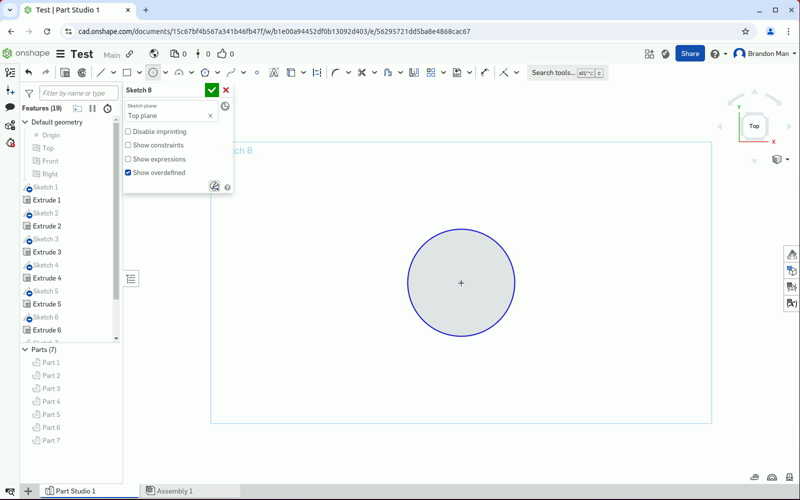
click(461, 282)
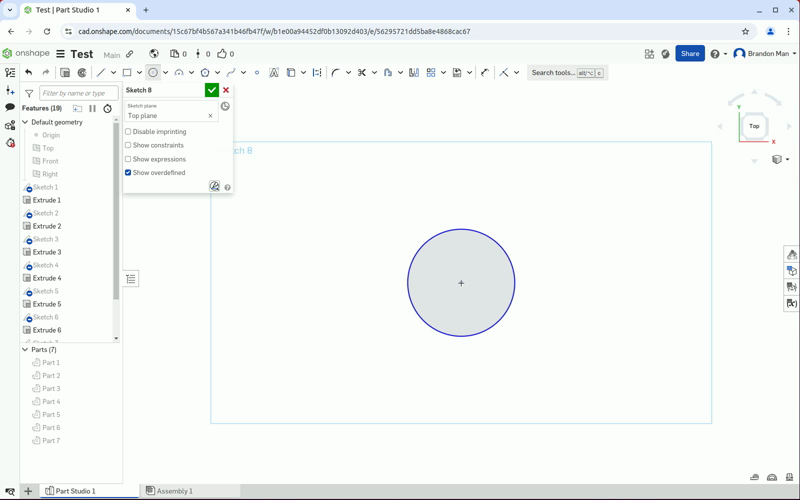
key_up(shift)
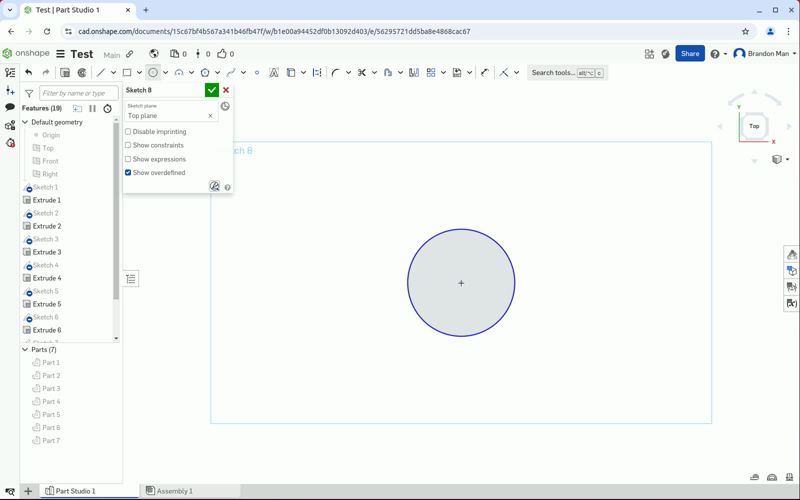
mouse_move(489, 282)
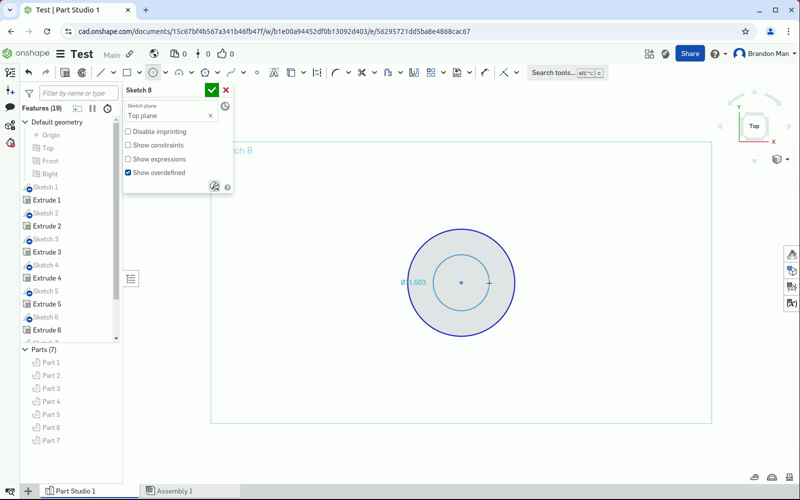
click(489, 282)
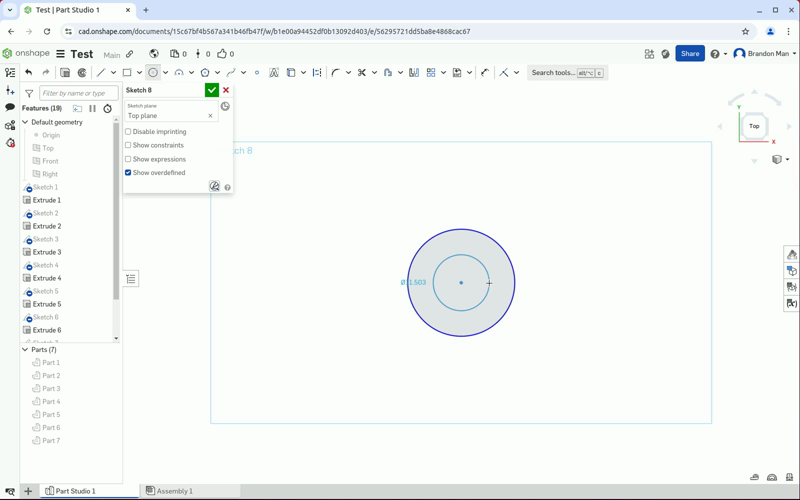
key(esc)
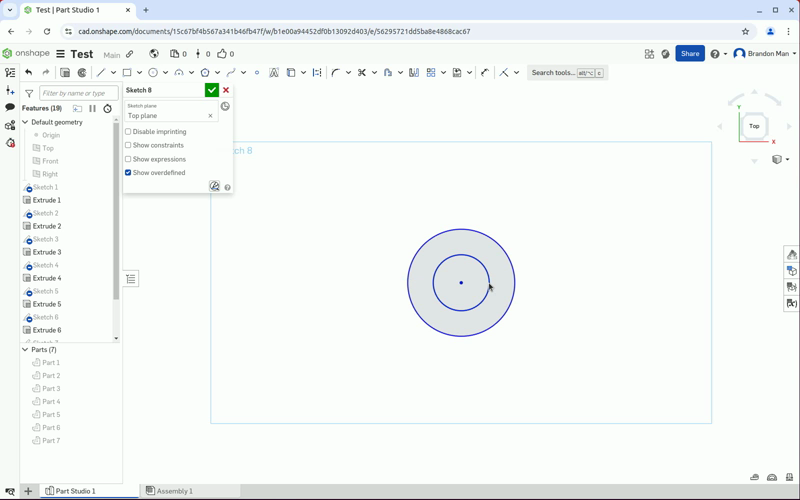
mouse_move(416, 293)
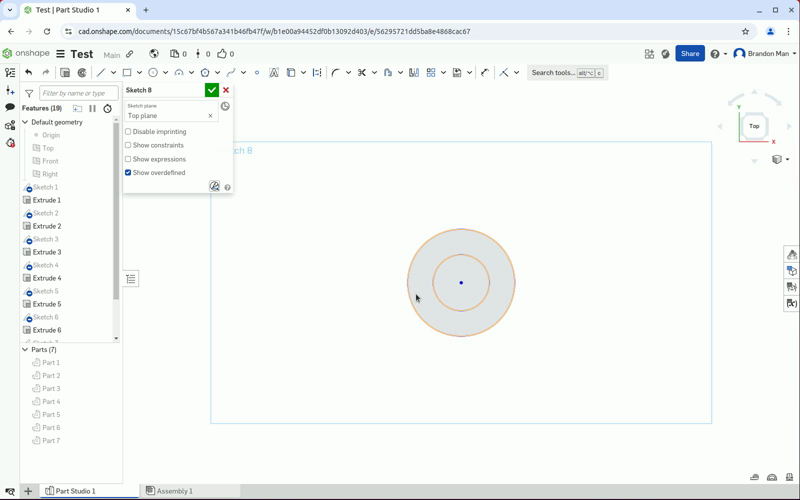
click(416, 293)
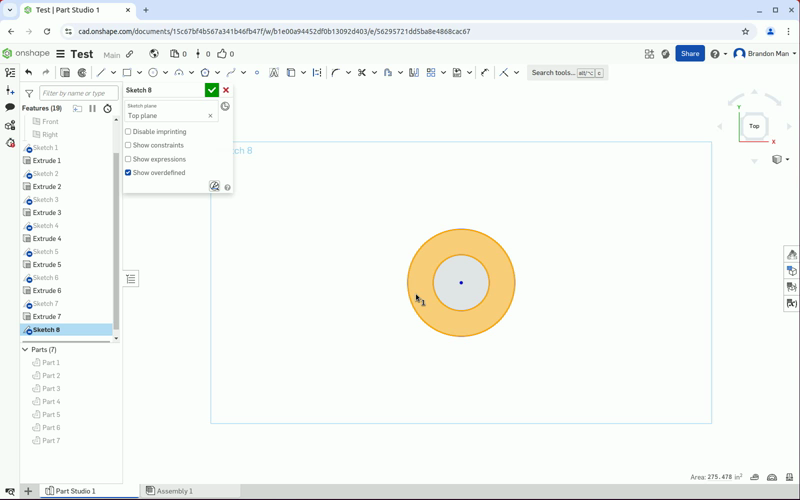
mouse_move(73, 352)
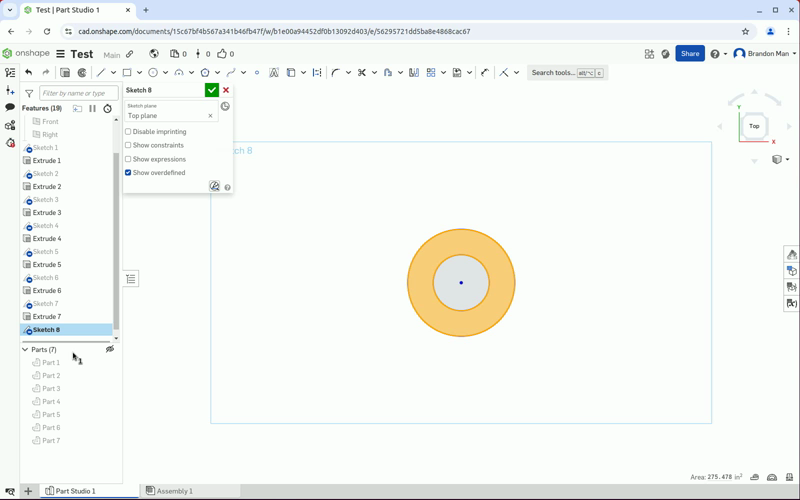
key(shift+y)
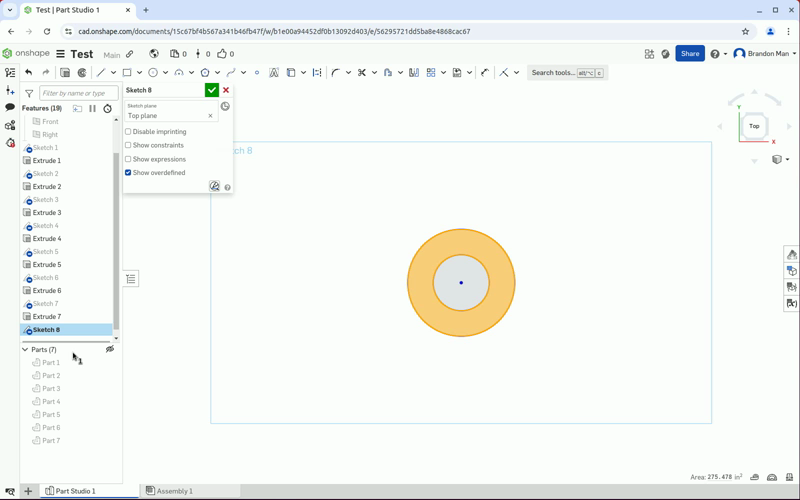
key(shift+e)
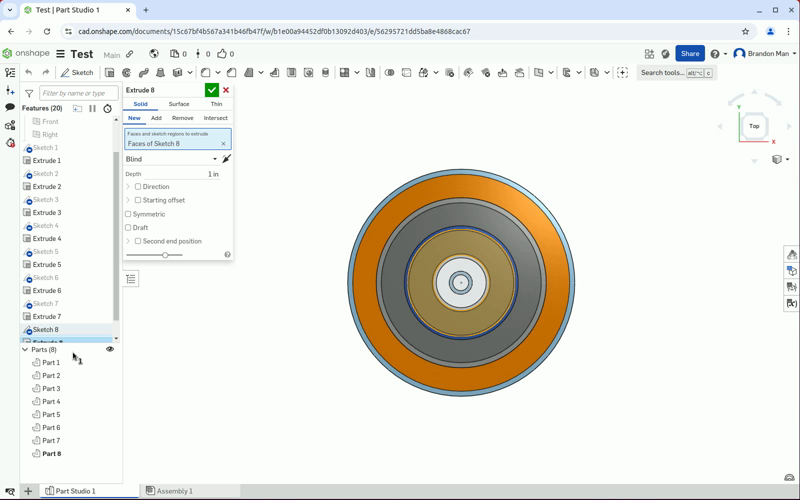
mouse_move(143, 106)
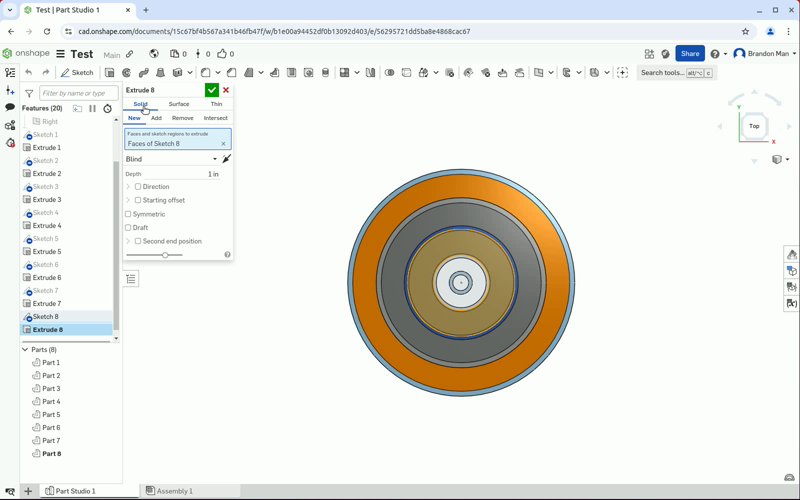
click(143, 106)
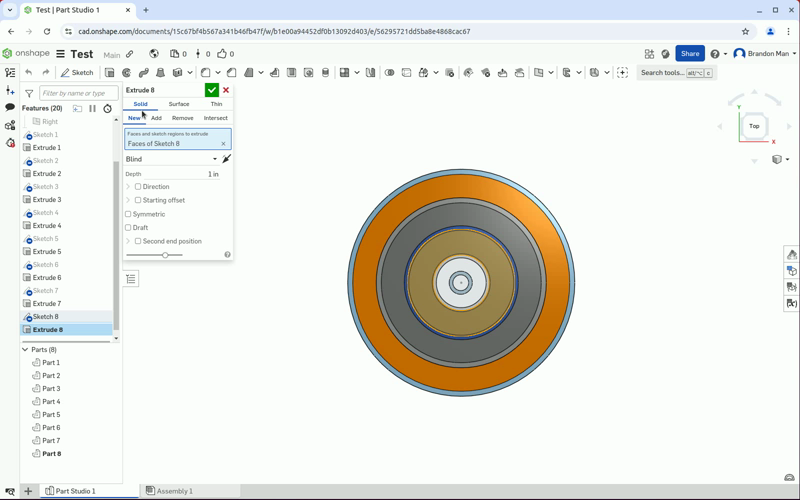
mouse_move(137, 120)
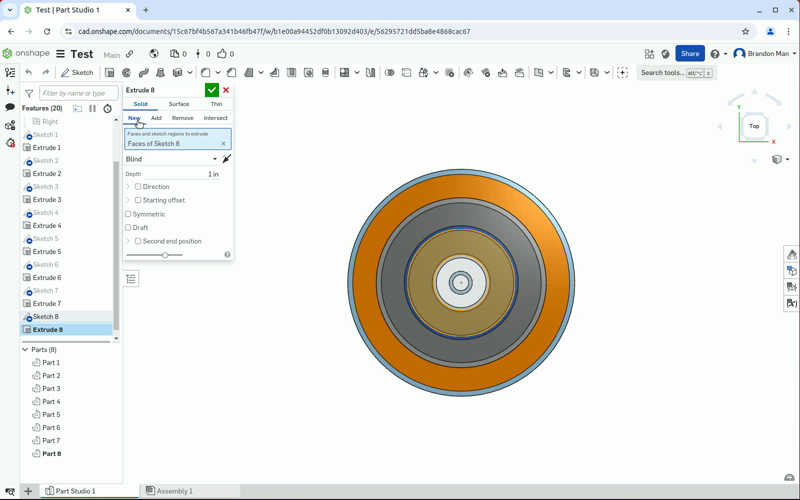
click(137, 120)
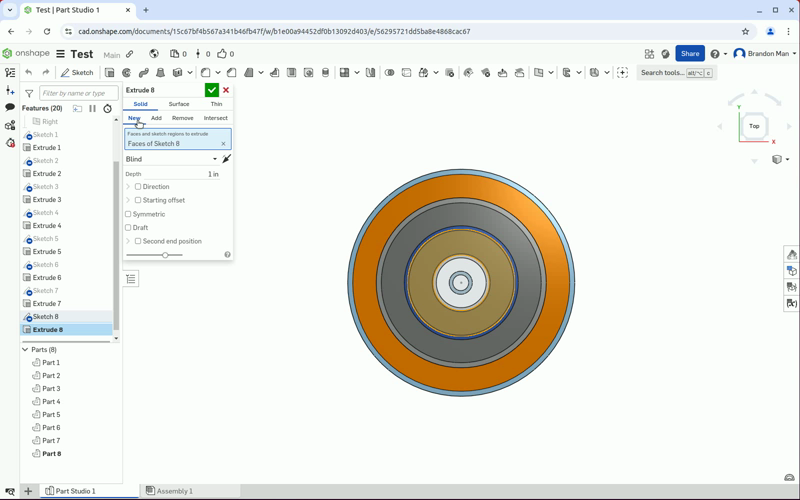
key(tab, 4)
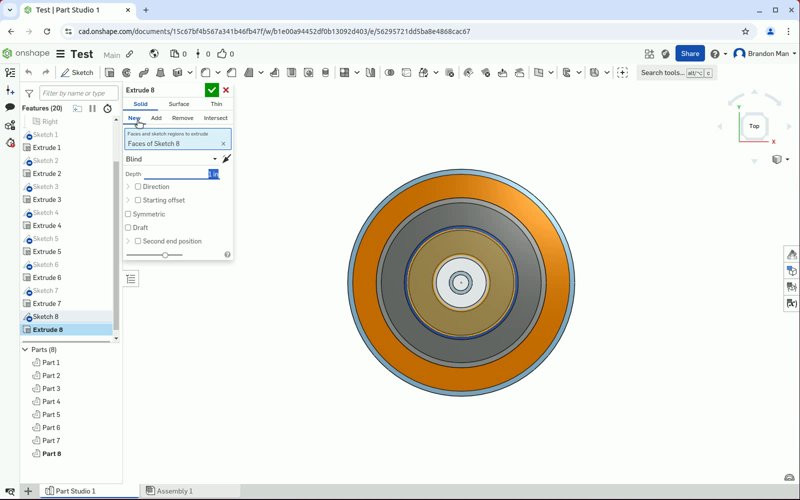
text(0.241)
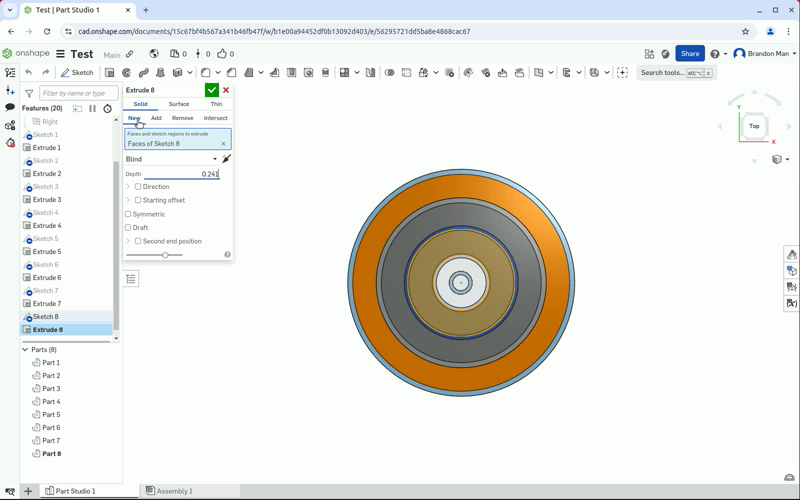
key(enter)
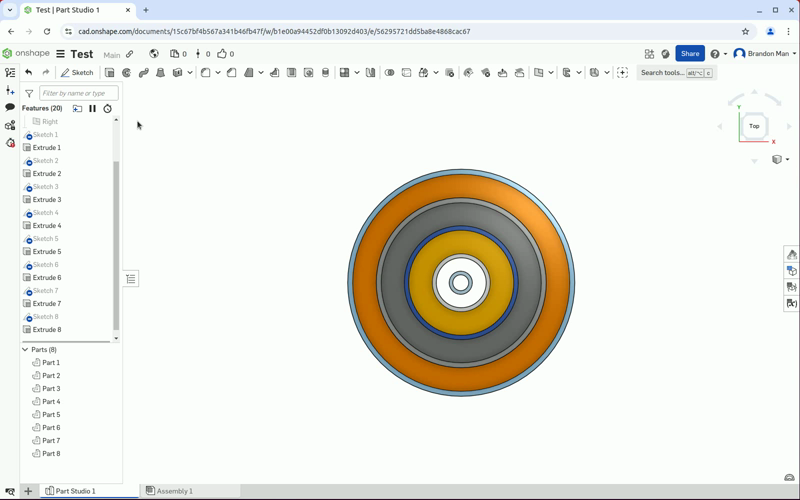
key(shift+h)
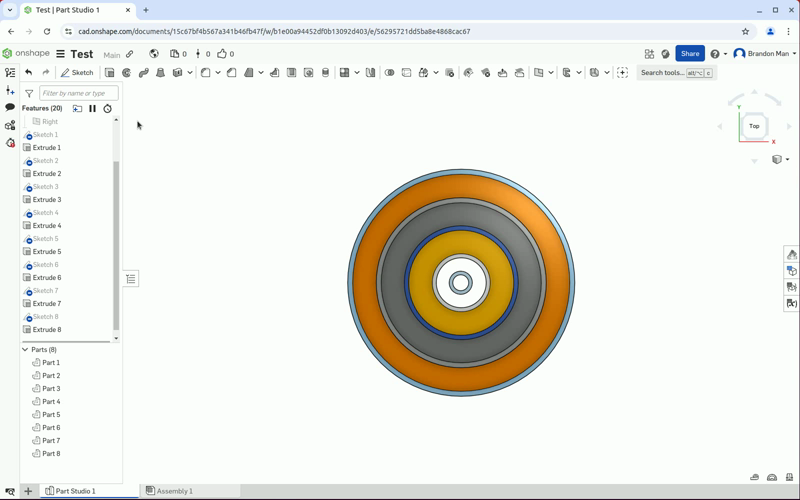
key(shift+h)
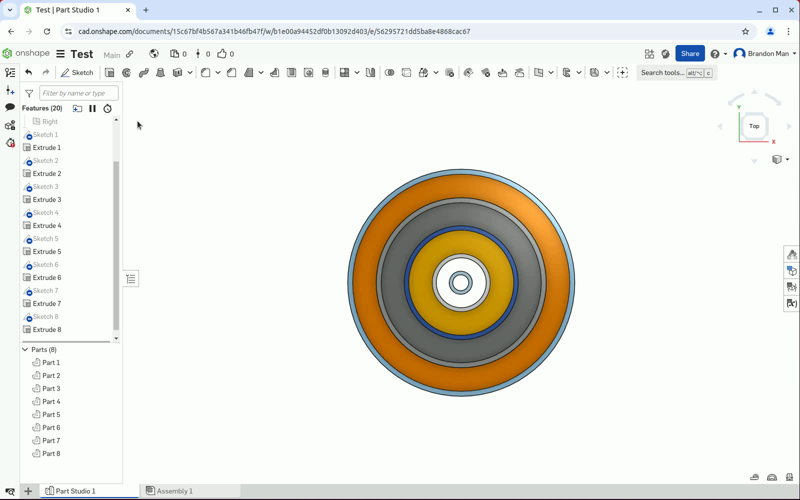
mouse_move(69, 137)
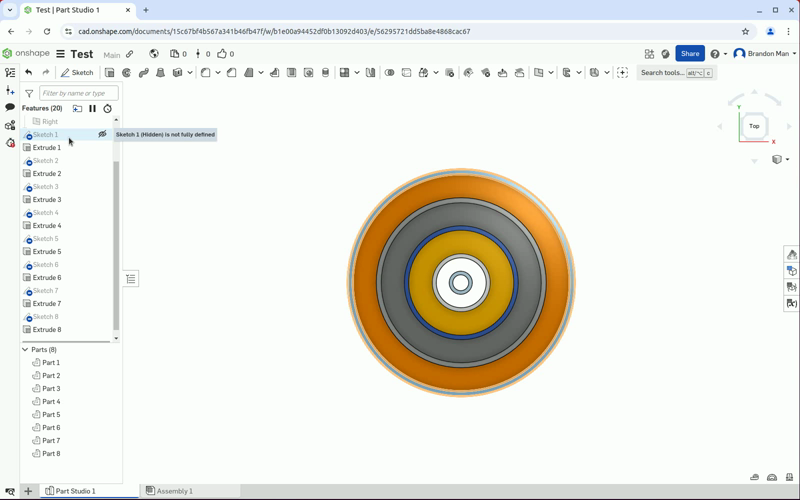
click(69, 137)
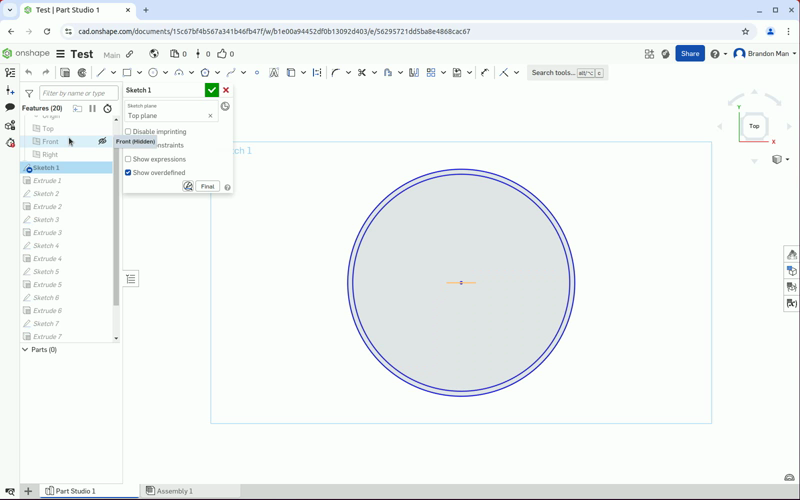
mouse_move(229, 92)
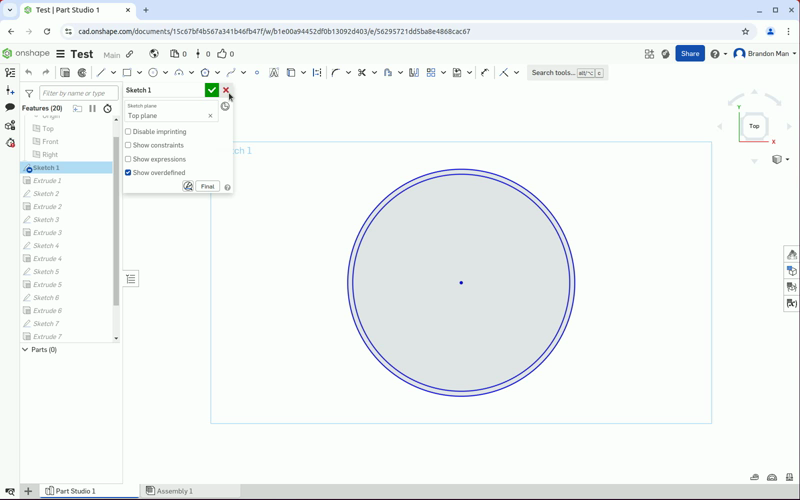
click(229, 92)
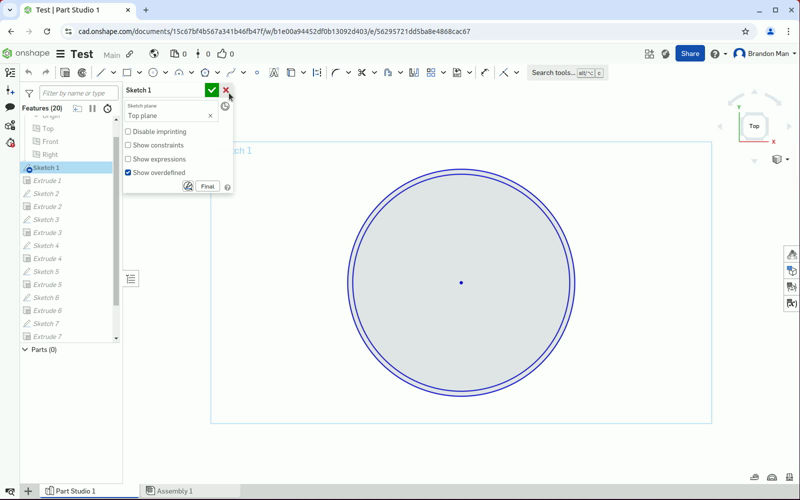
key(shift+s)
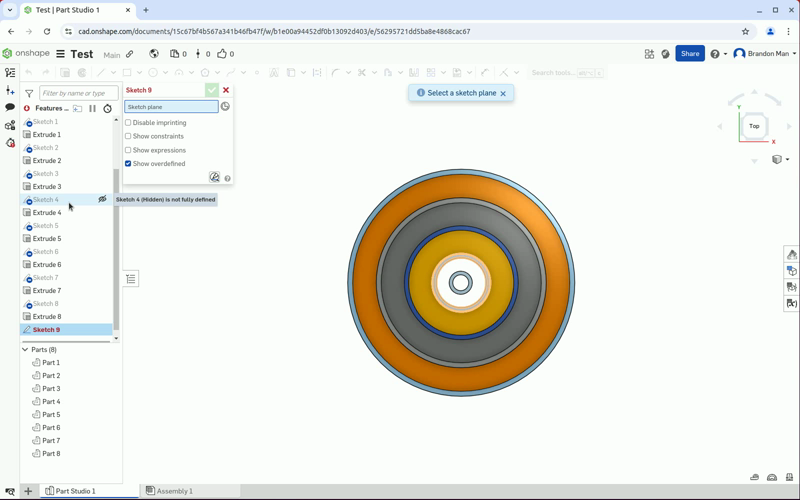
scroll(3)
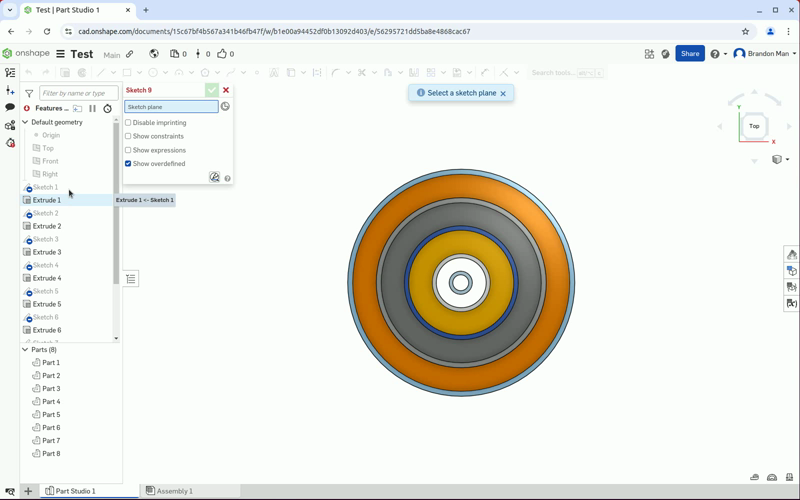
mouse_move(69, 150)
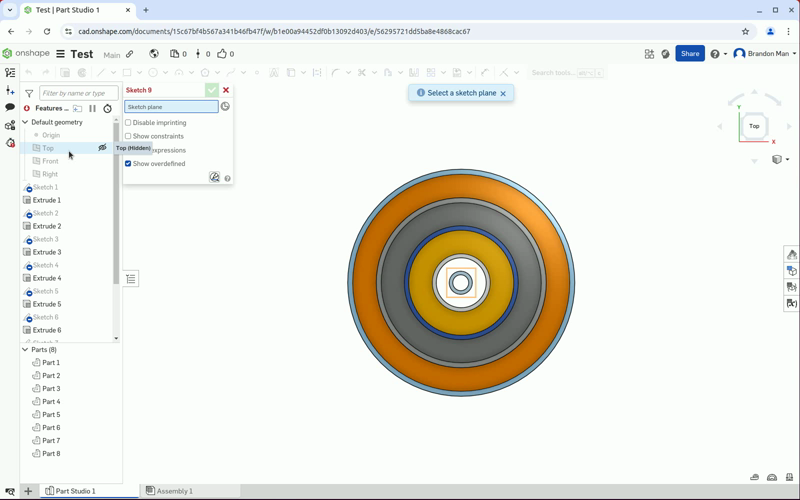
click(69, 150)
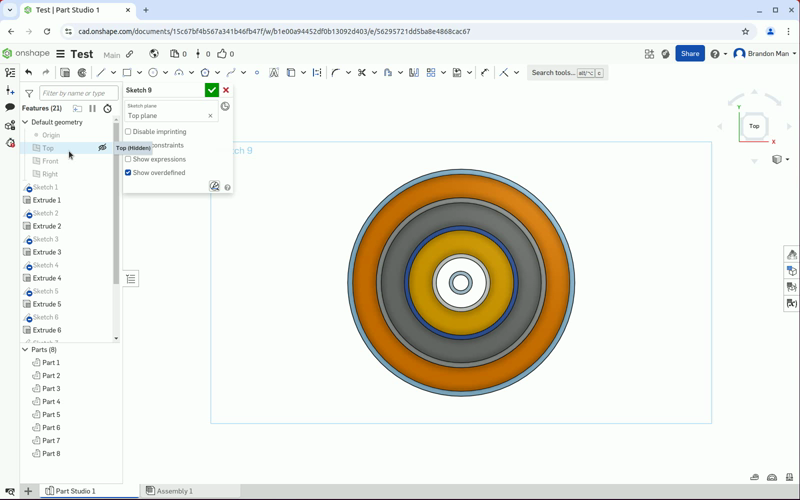
mouse_move(73, 352)
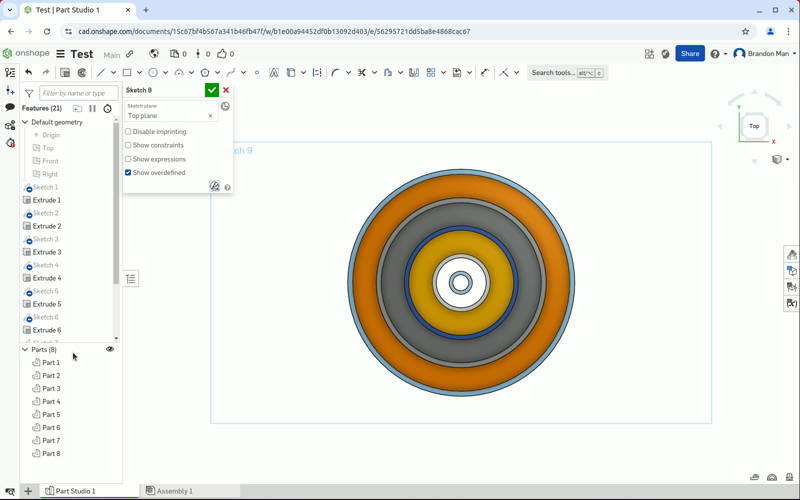
key(y)
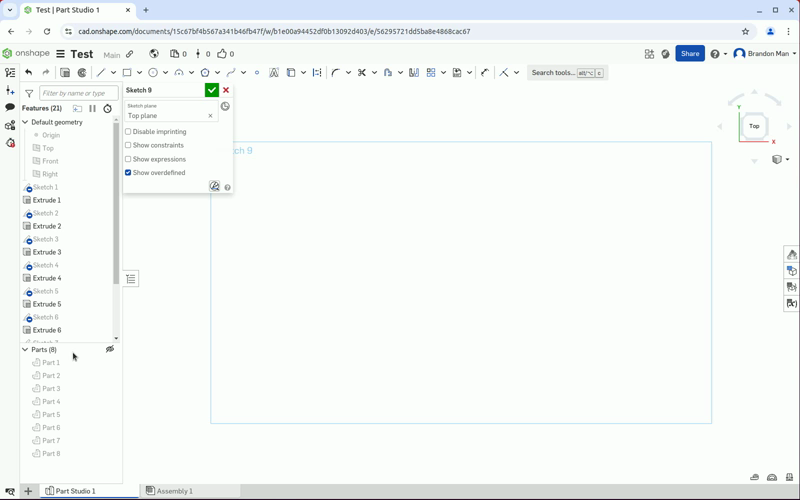
key(c)
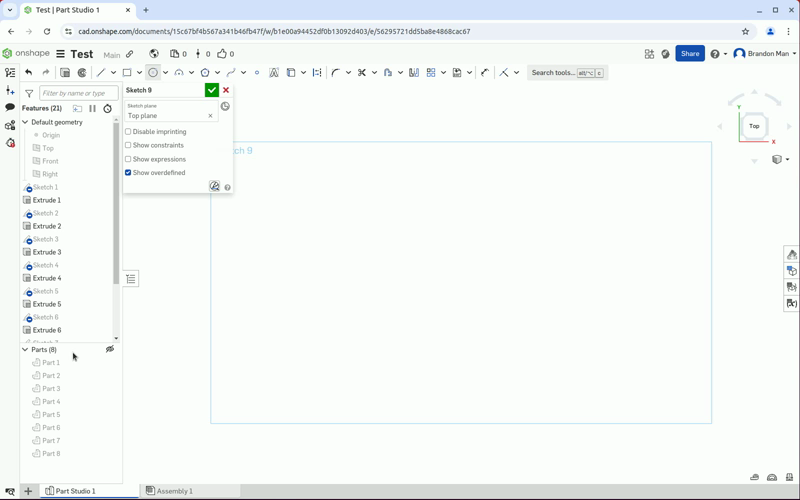
key_down(shift)
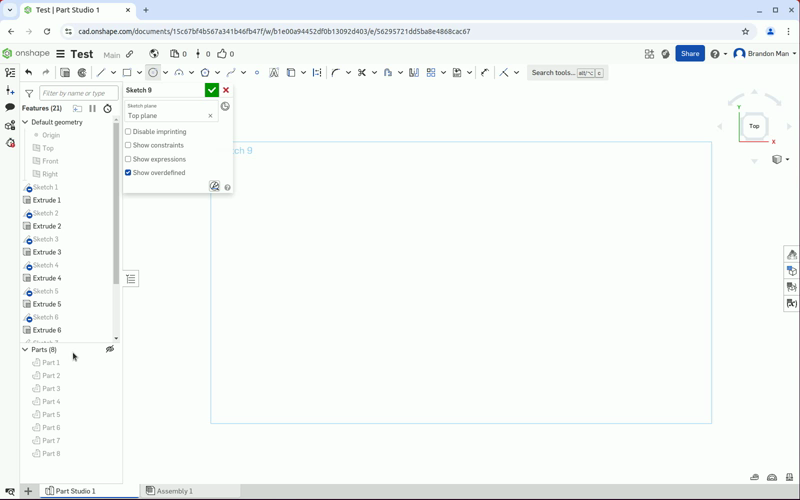
mouse_move(461, 282)
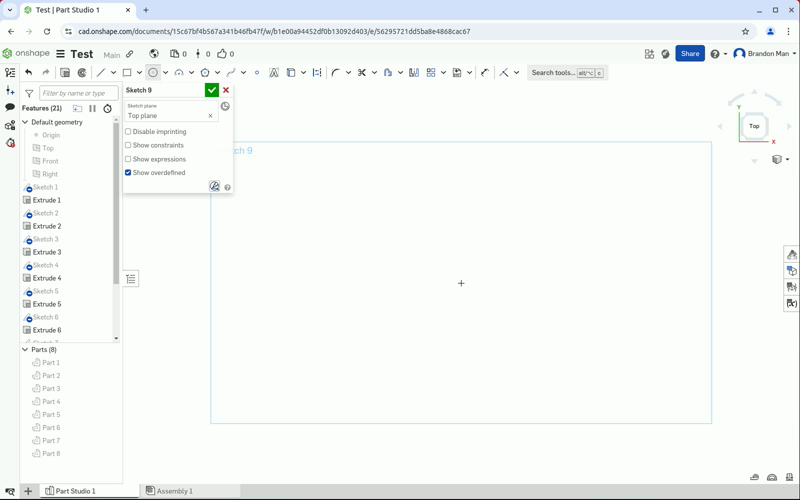
click(461, 282)
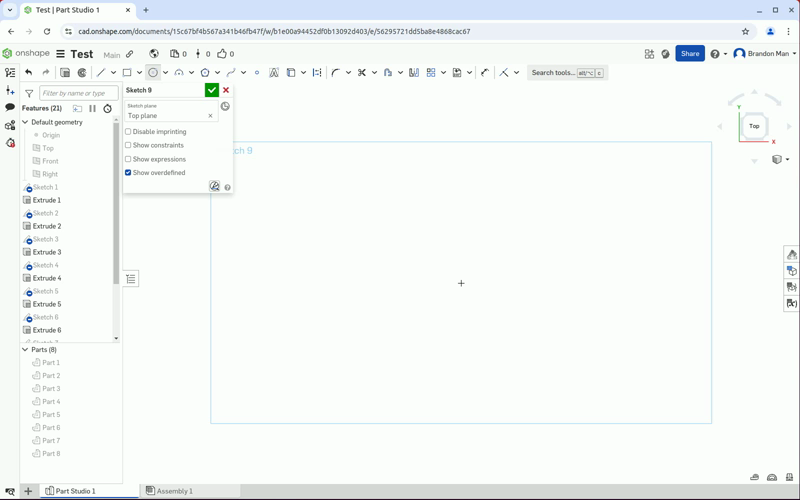
key_up(shift)
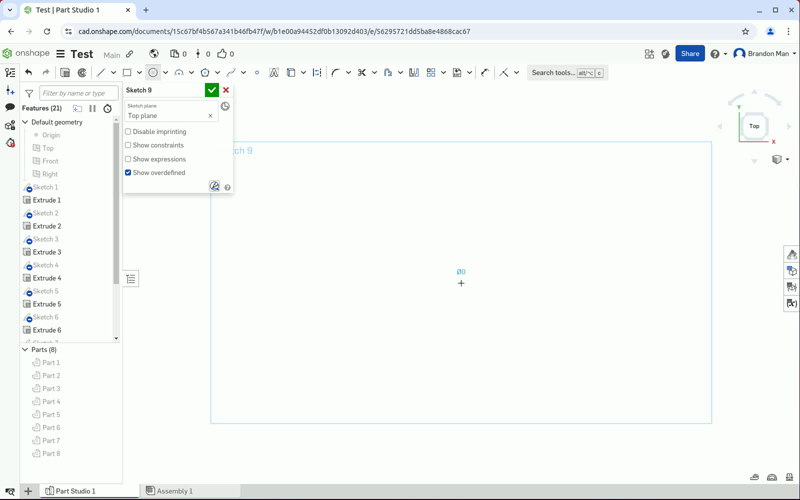
mouse_move(486, 282)
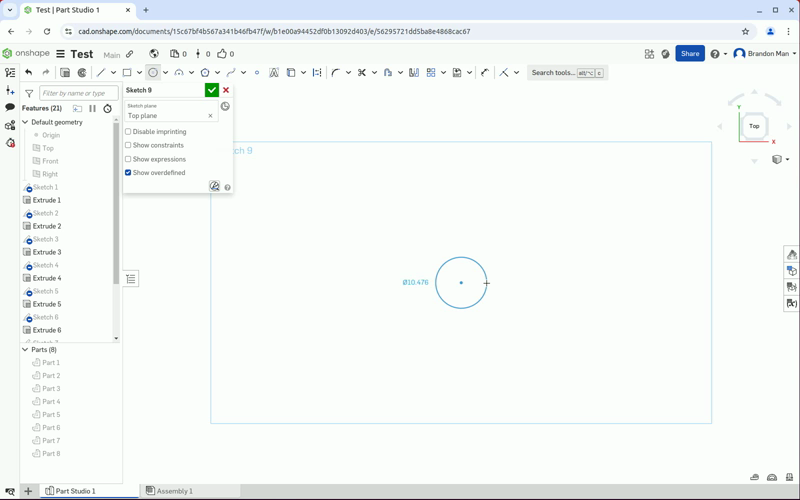
click(486, 282)
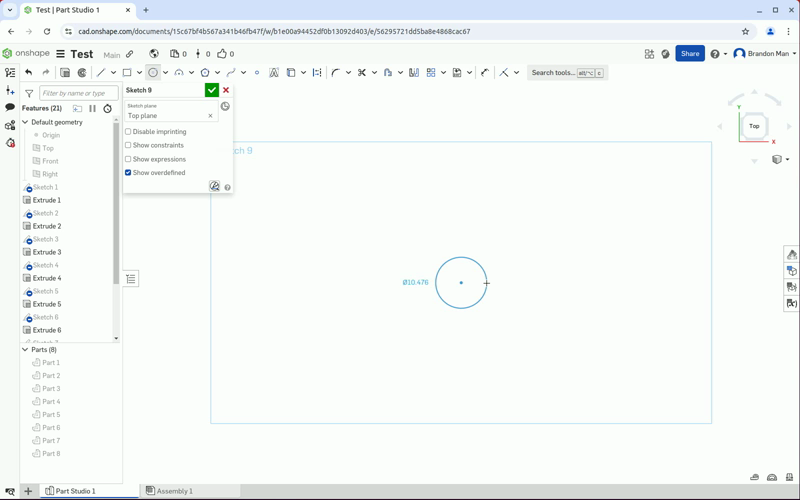
key(esc)
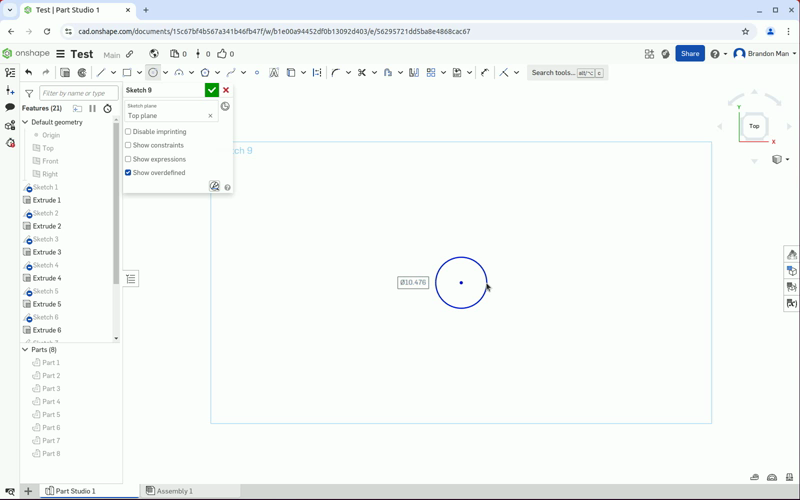
key(c)
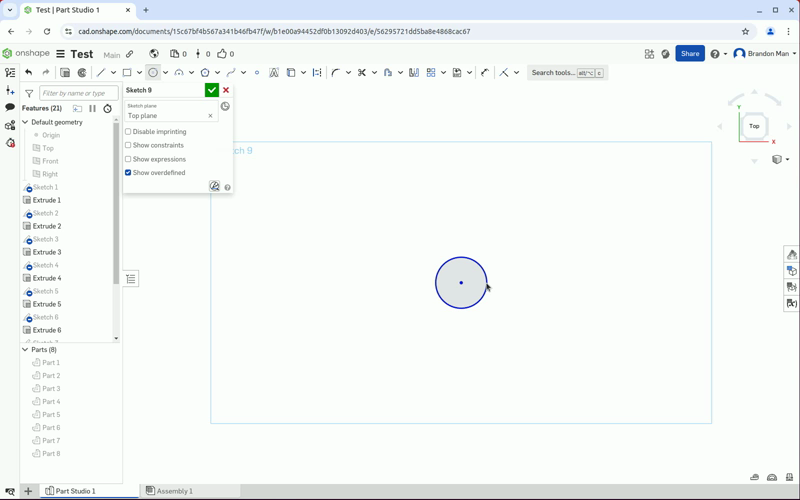
key_down(shift)
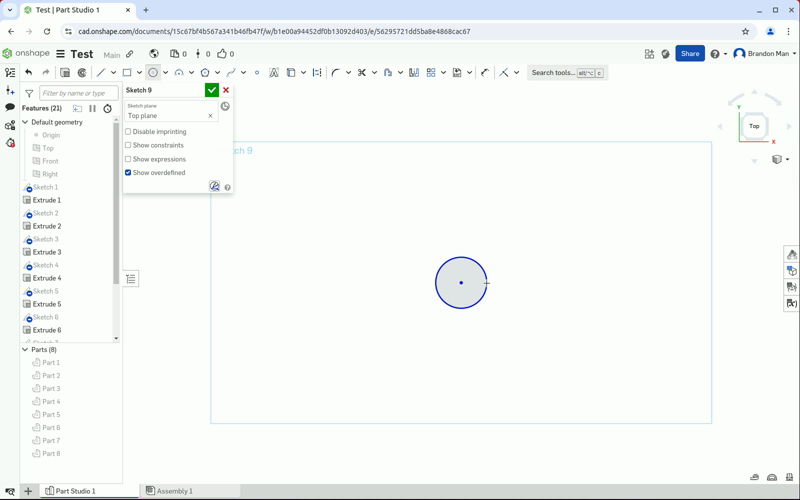
mouse_move(461, 282)
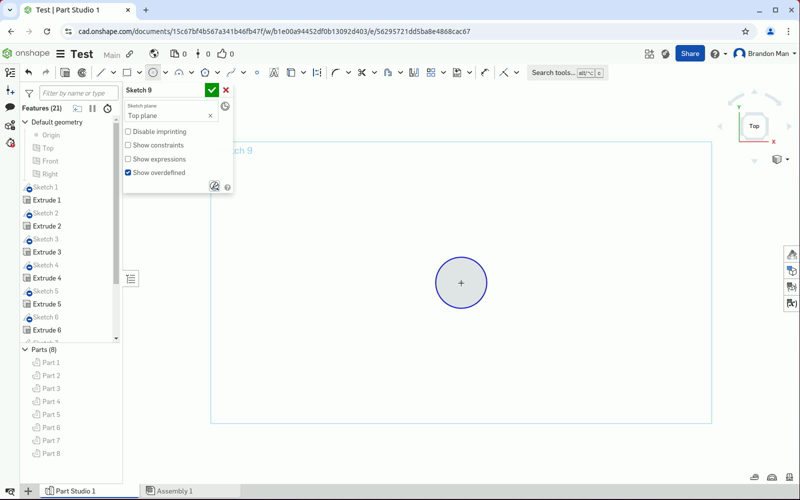
click(461, 282)
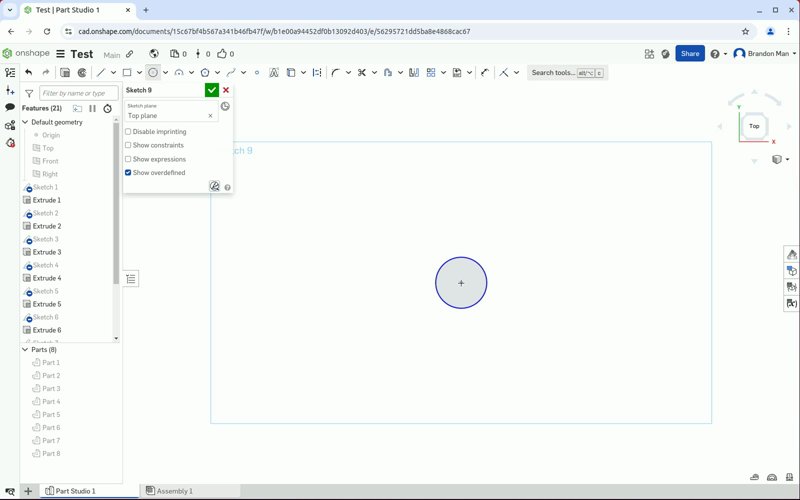
key_up(shift)
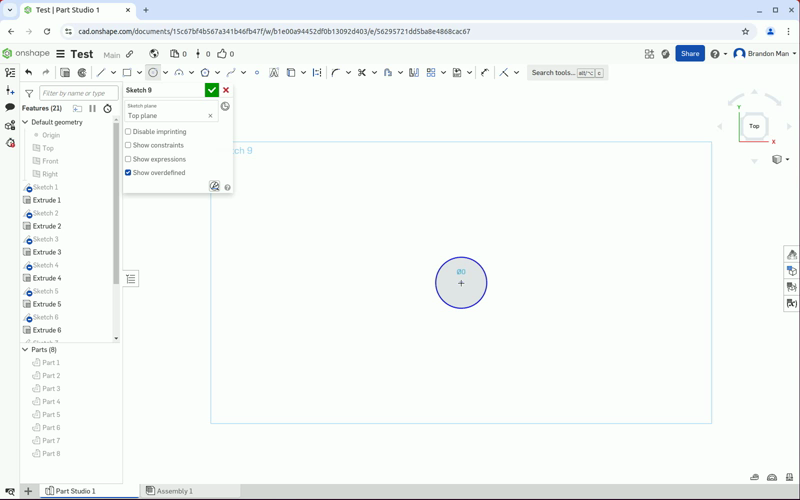
mouse_move(472, 282)
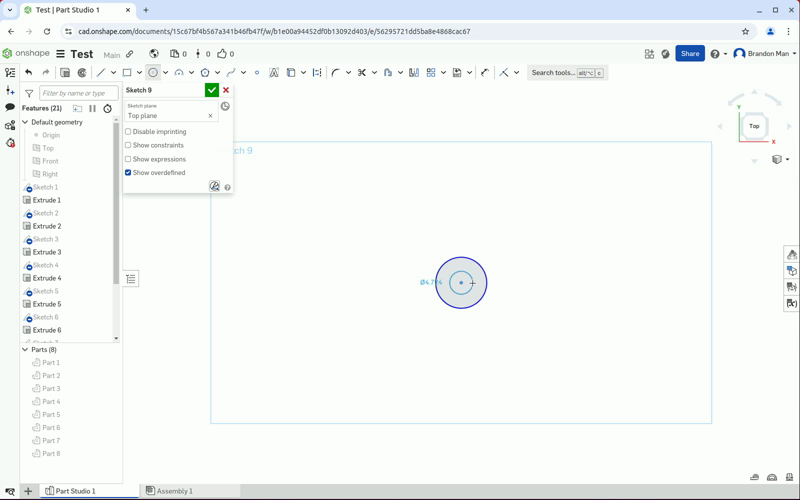
click(472, 282)
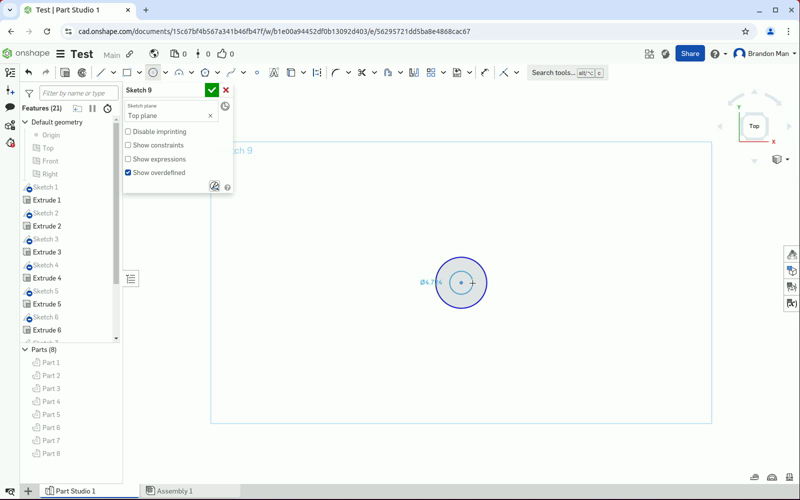
key(esc)
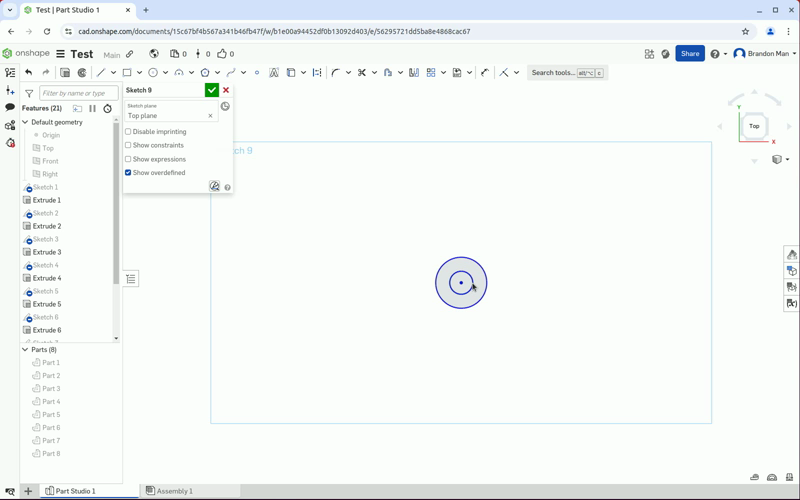
mouse_move(449, 298)
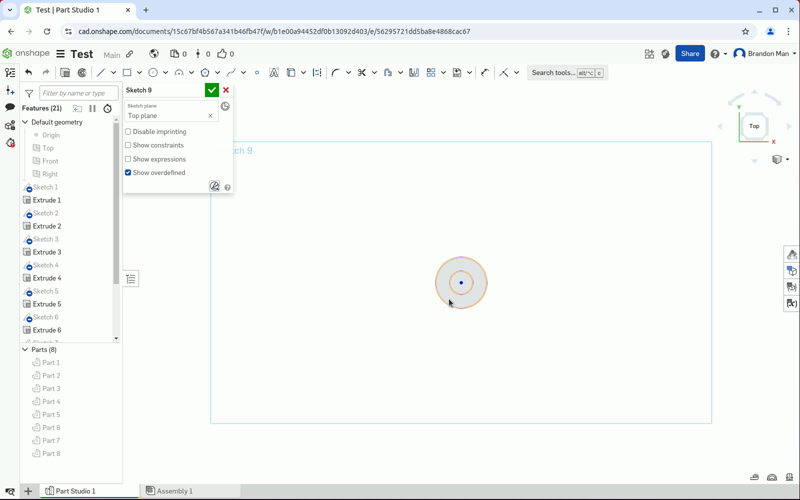
scroll(6)
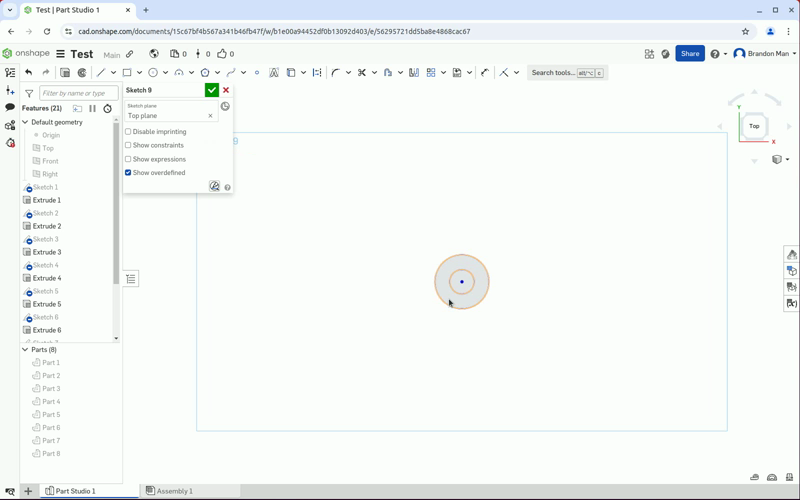
scroll(6)
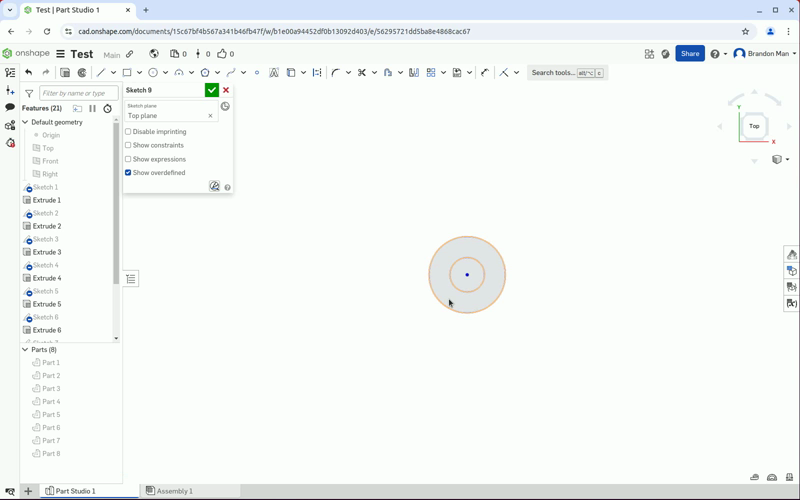
scroll(6)
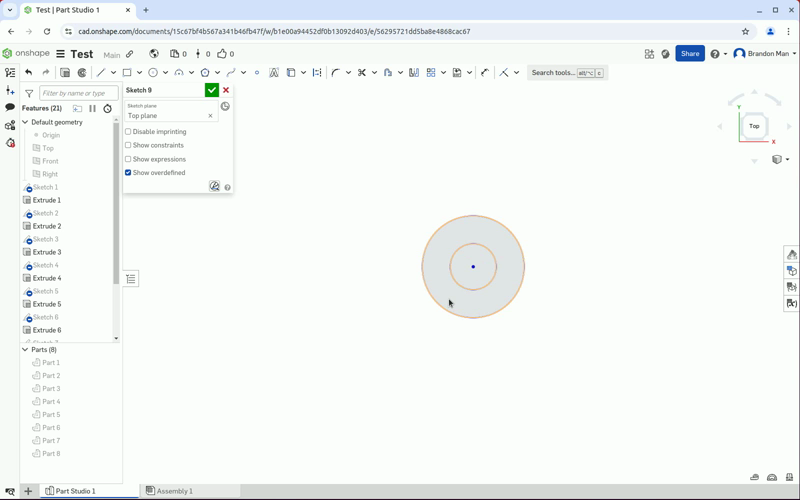
scroll(6)
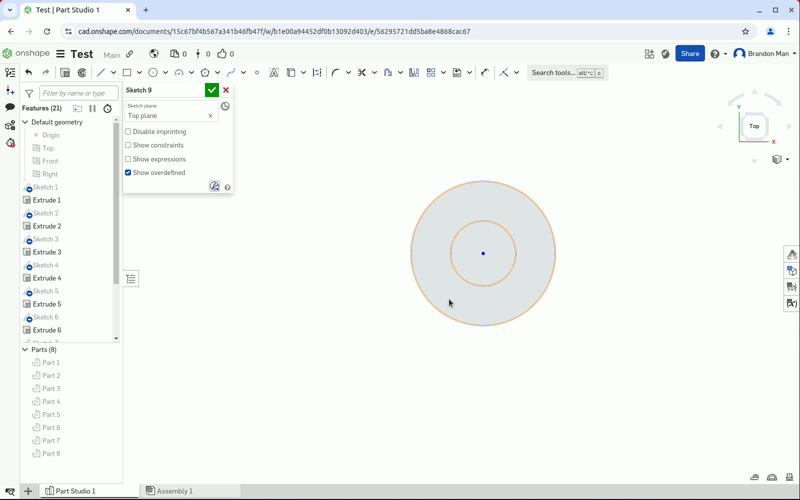
scroll(6)
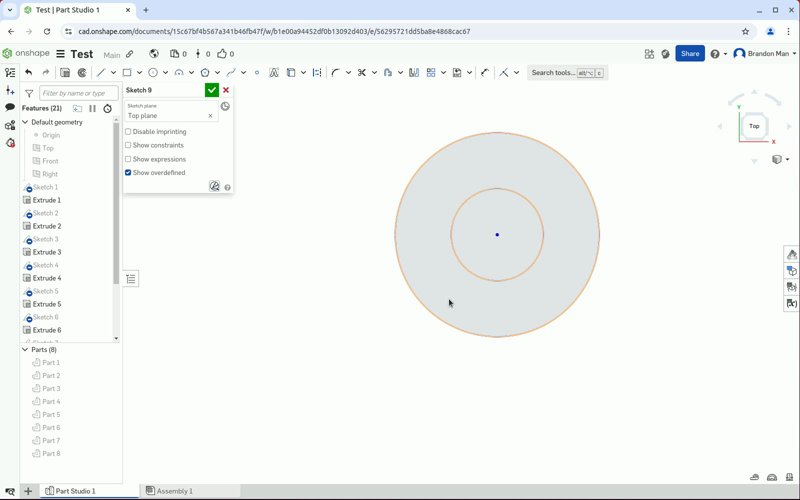
scroll(6)
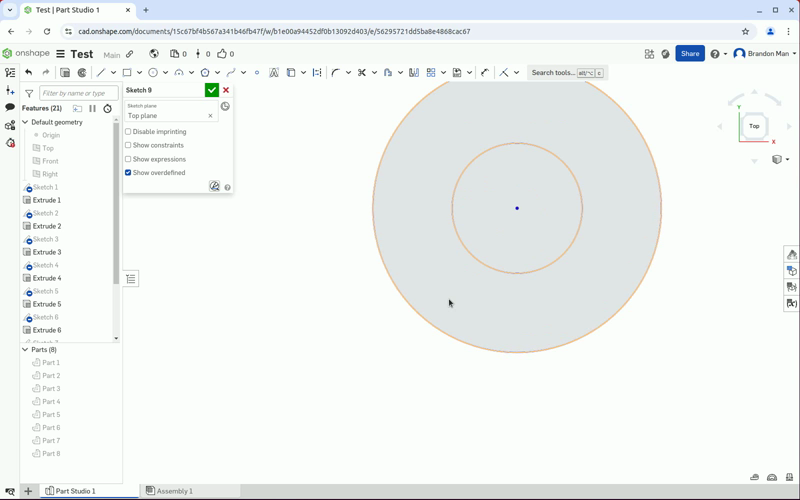
scroll(6)
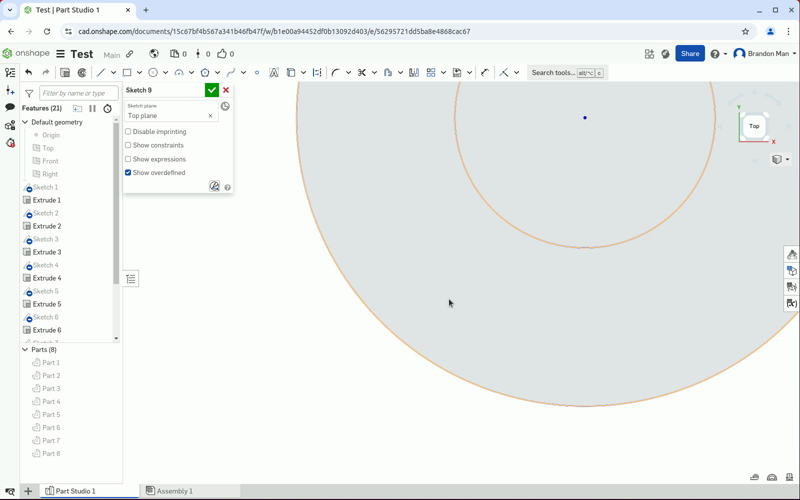
click(449, 298)
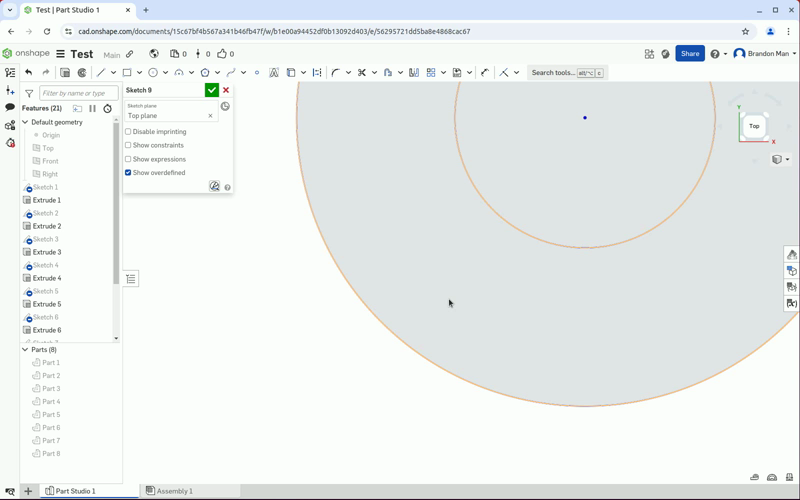
scroll(-6)
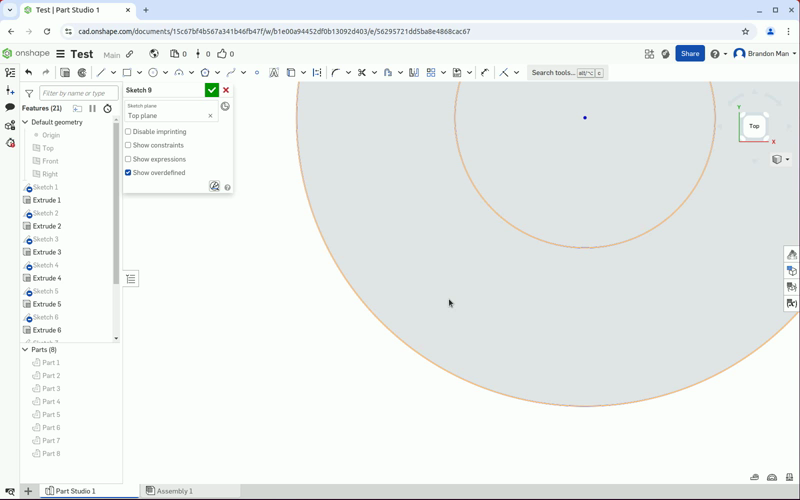
scroll(-6)
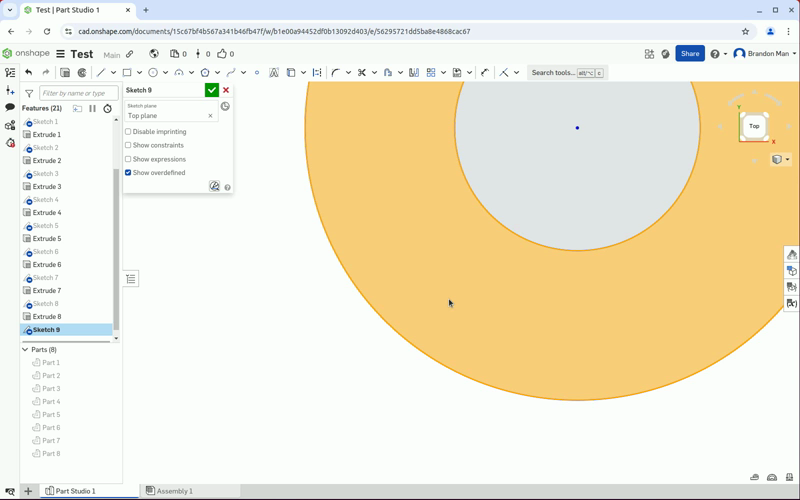
scroll(-6)
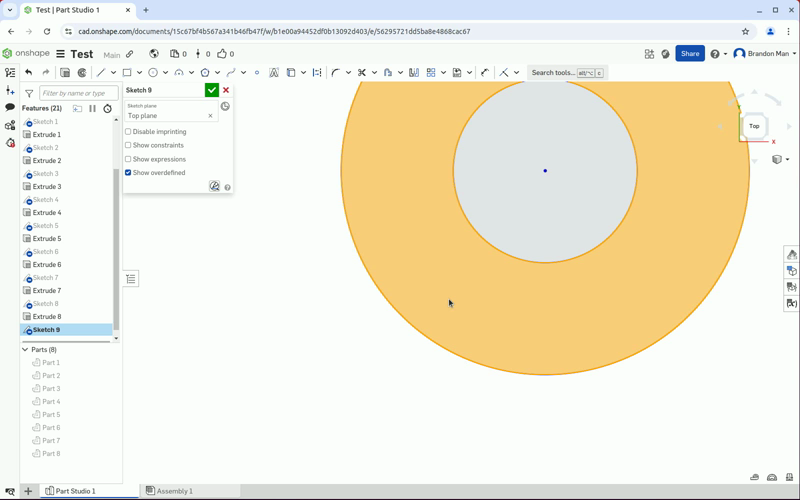
scroll(-6)
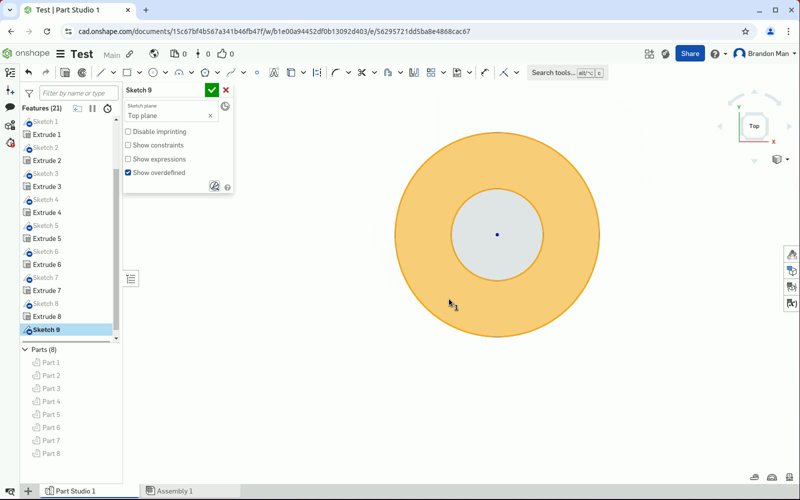
scroll(-6)
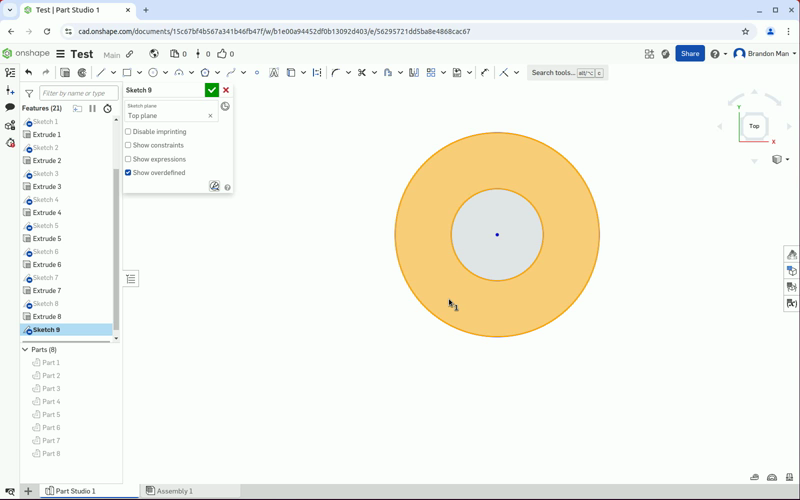
scroll(-6)
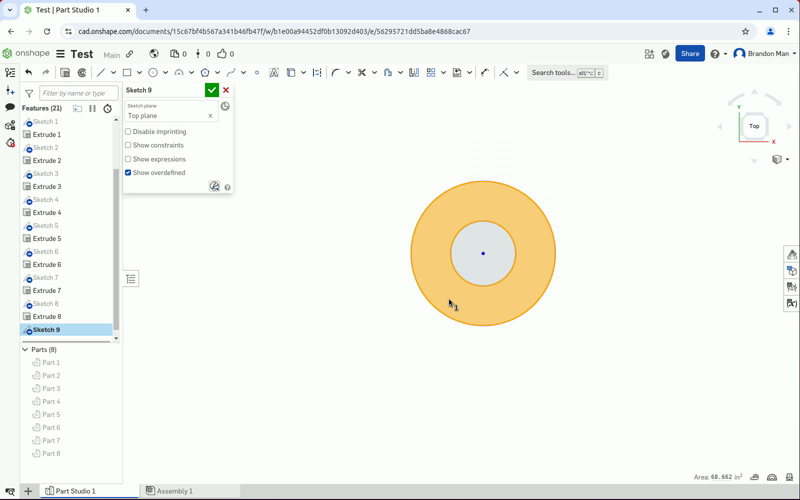
scroll(-6)
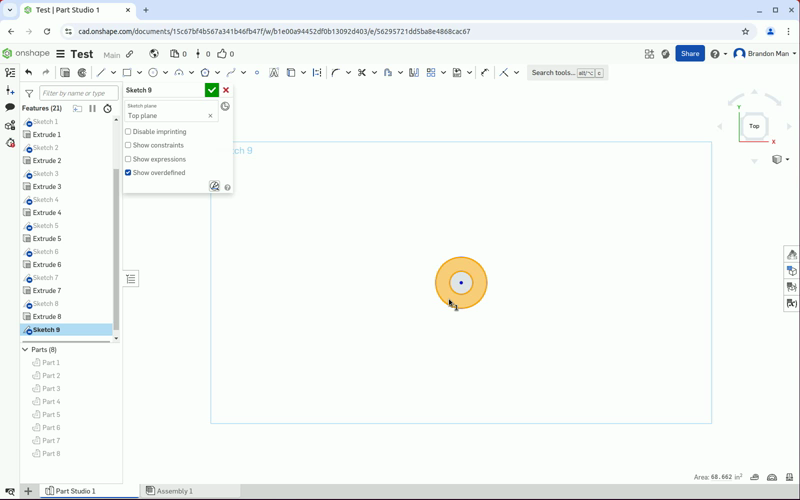
mouse_move(73, 352)
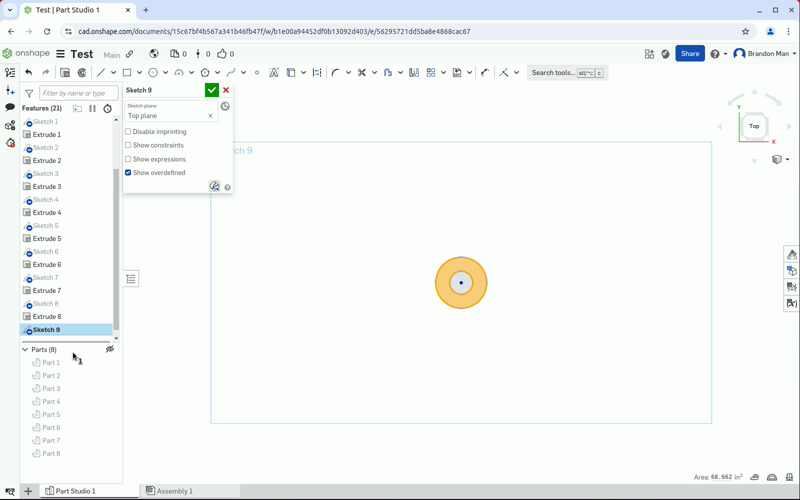
key(shift+y)
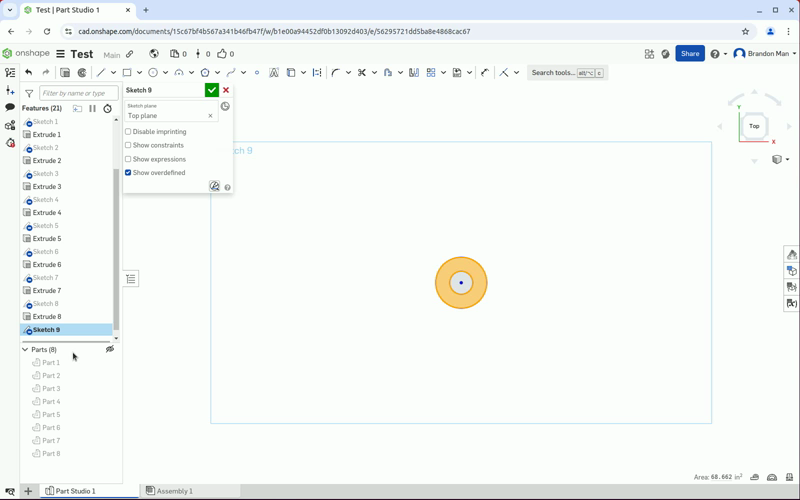
key(shift+e)
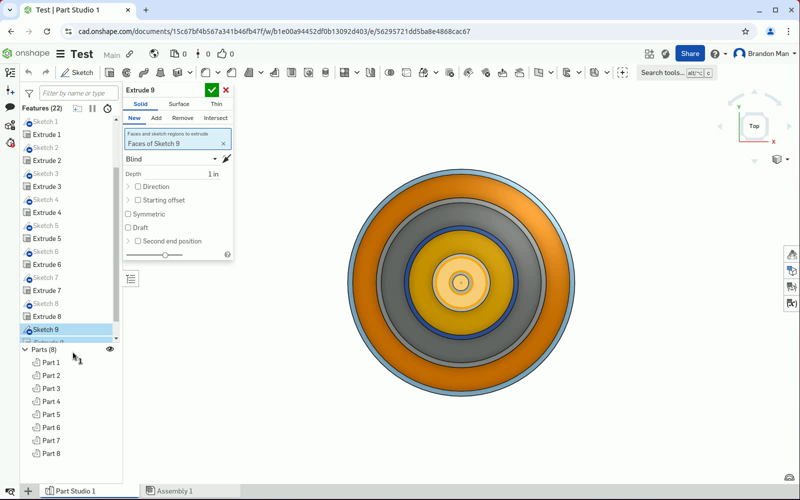
mouse_move(143, 106)
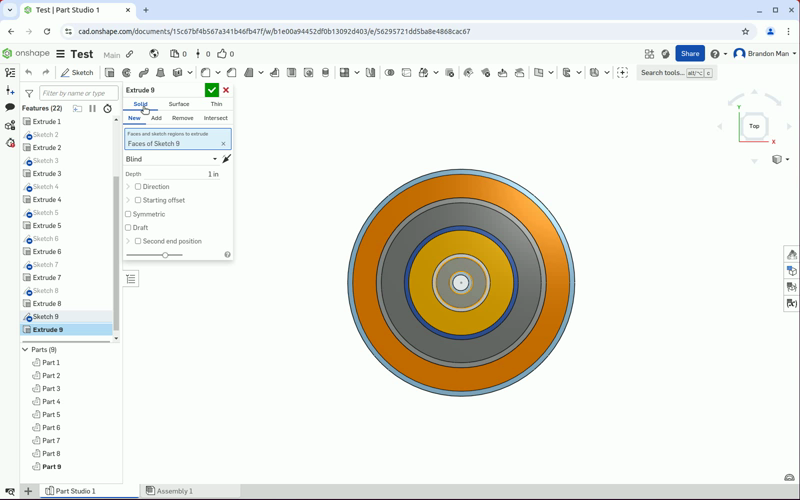
click(143, 106)
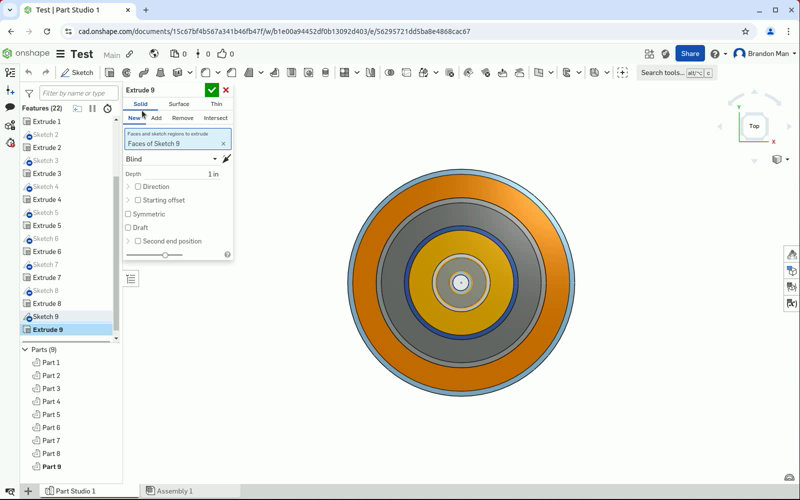
mouse_move(137, 120)
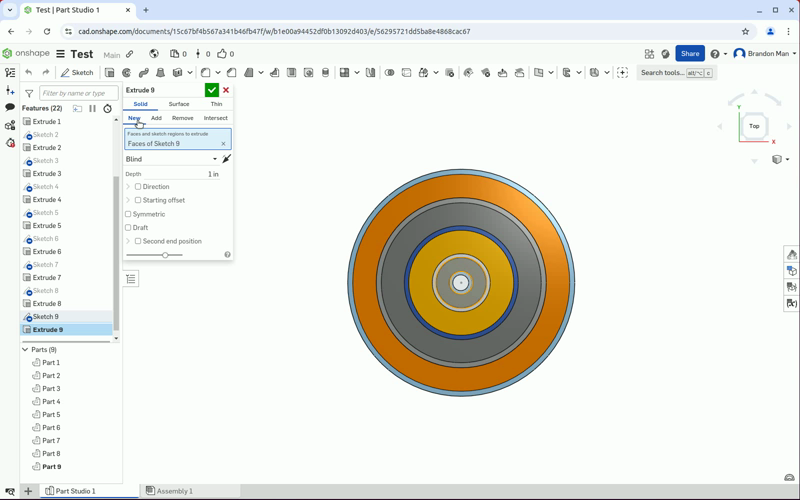
click(137, 120)
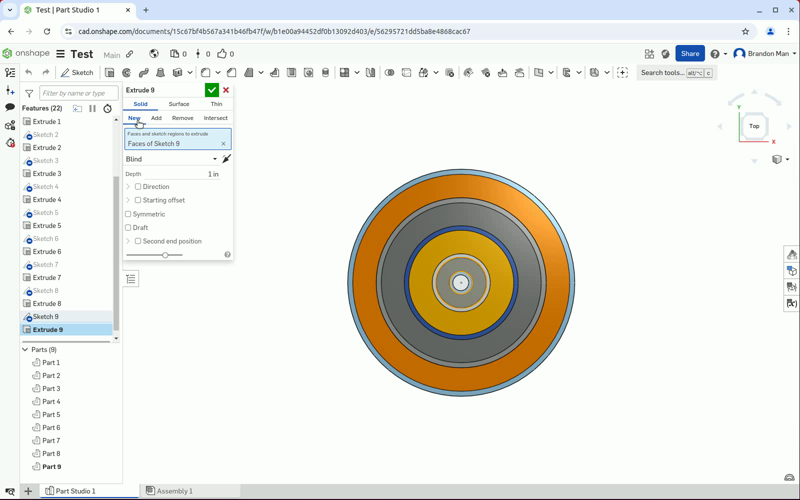
key(tab, 4)
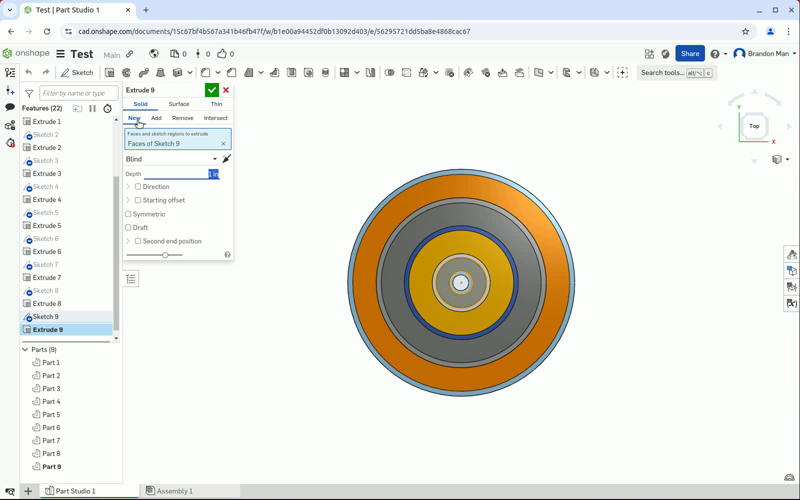
text(0.241)
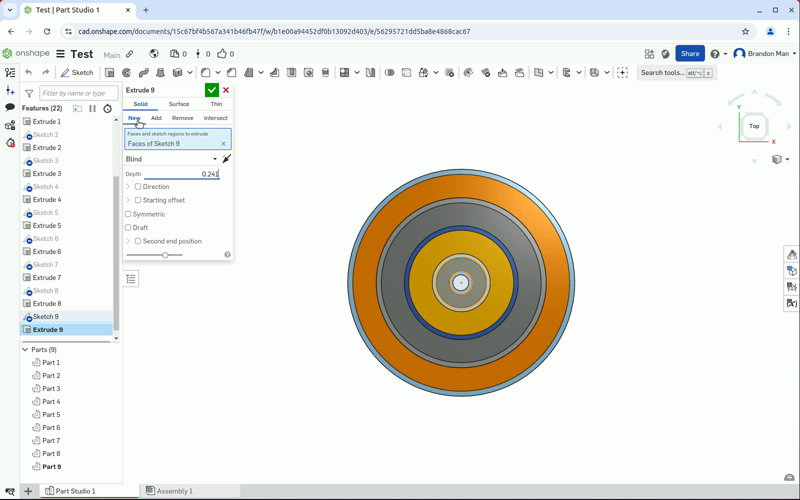
key(enter)
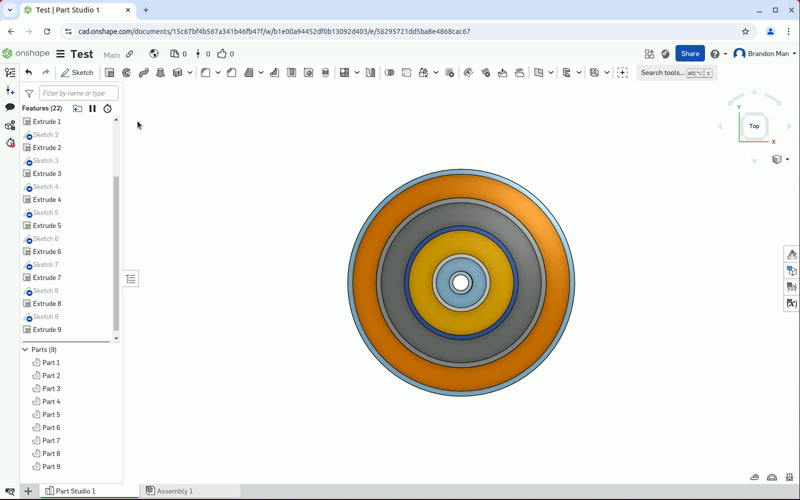
key(shift+h)
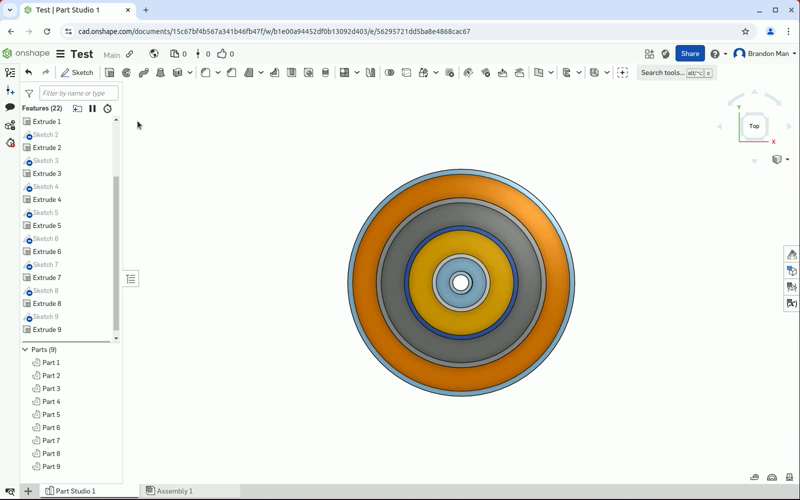
key(shift+h)
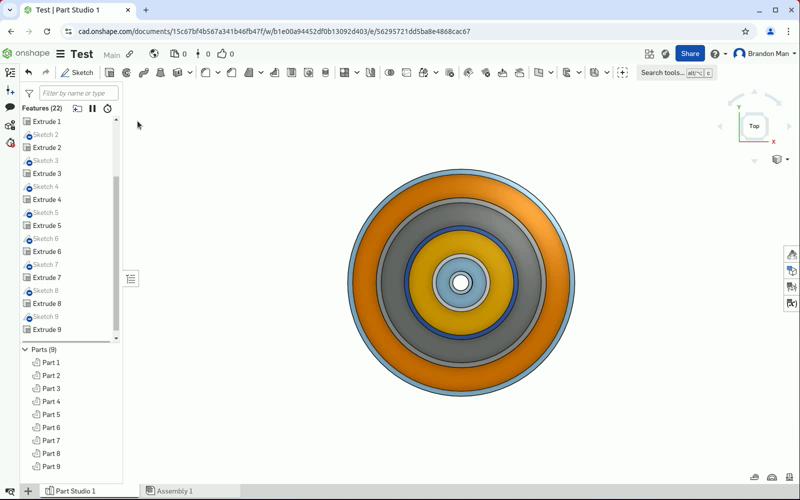
mouse_move(69, 111)
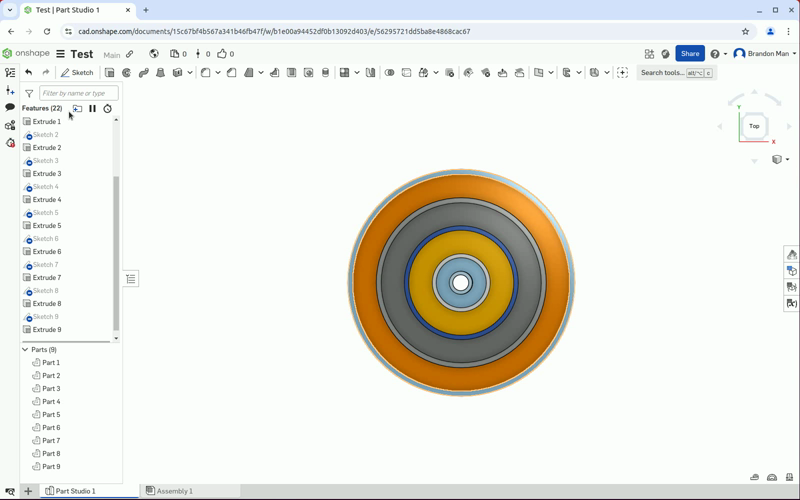
click(69, 111)
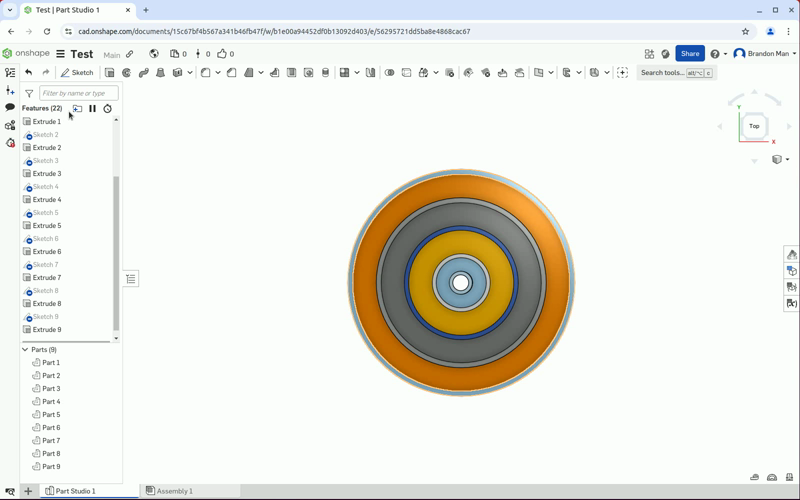
key(shift+s)
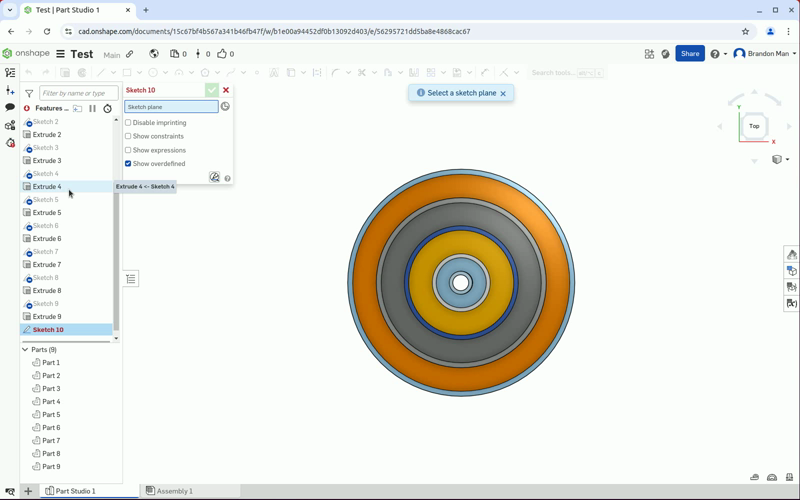
scroll(3)
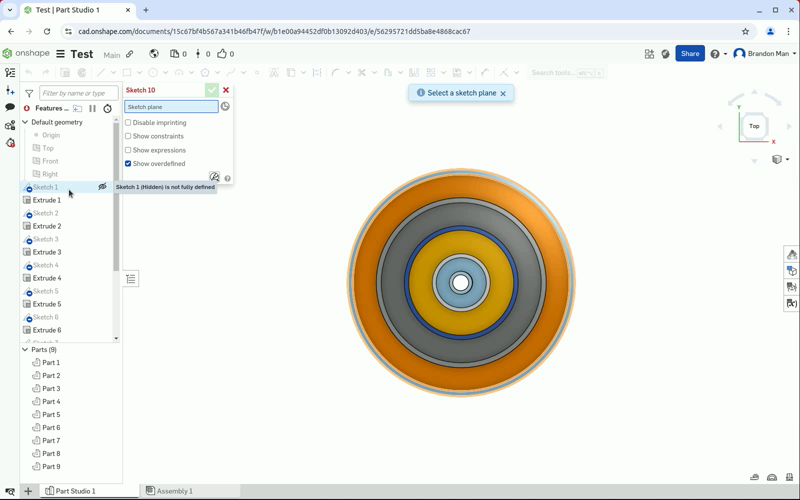
mouse_move(69, 150)
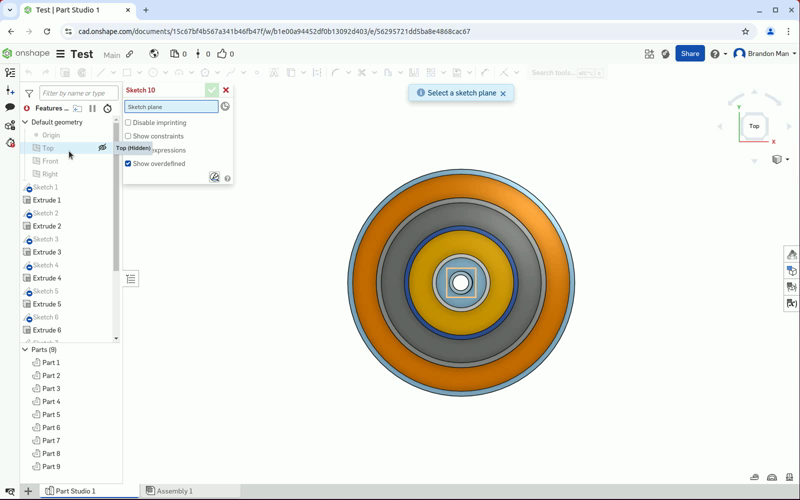
click(69, 150)
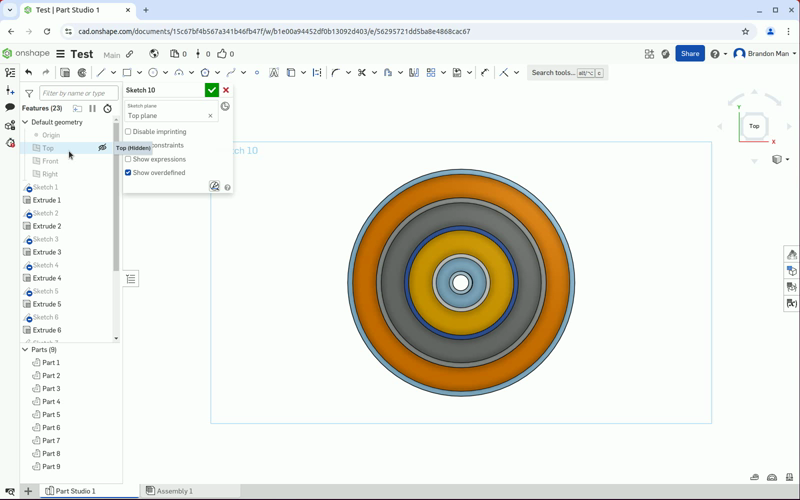
mouse_move(73, 352)
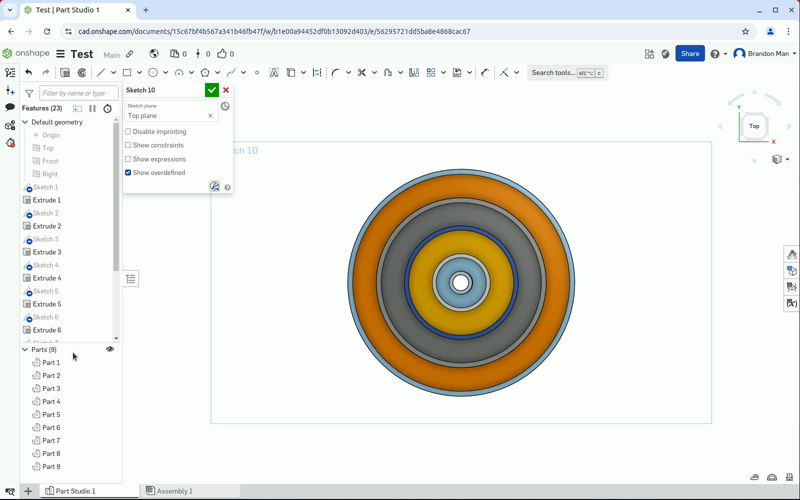
key(y)
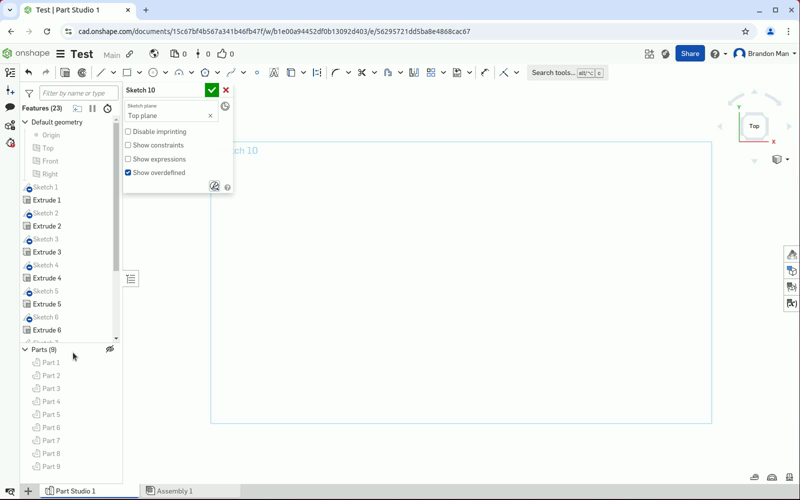
key(c)
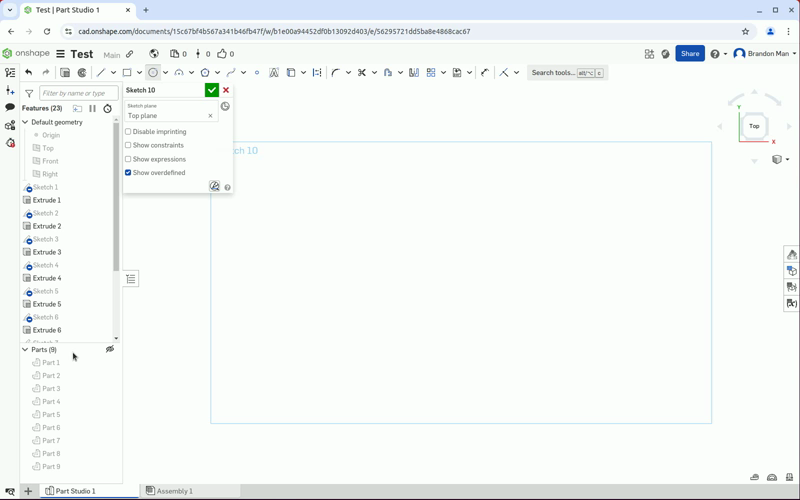
key_down(shift)
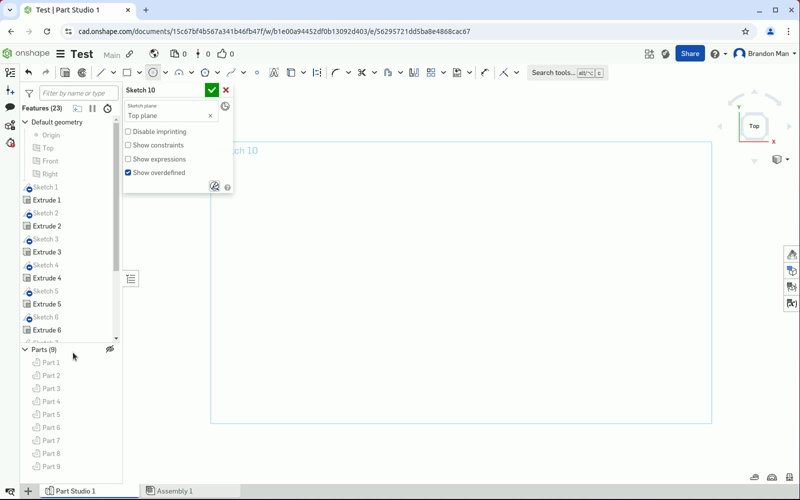
mouse_move(460, 282)
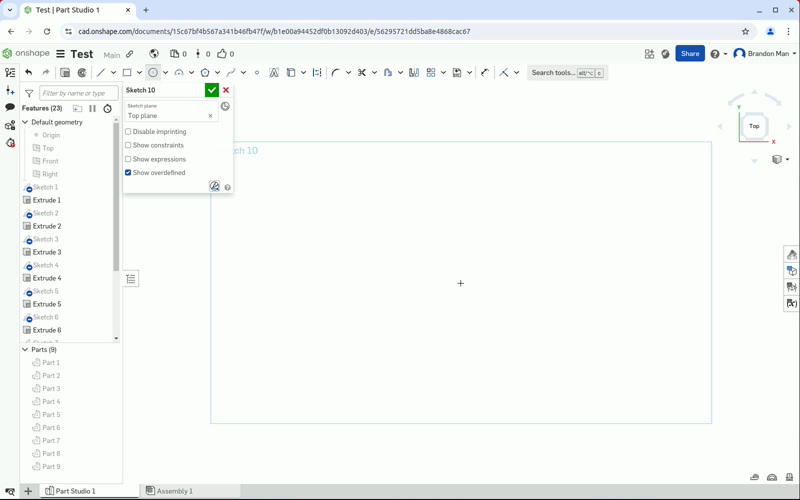
click(460, 282)
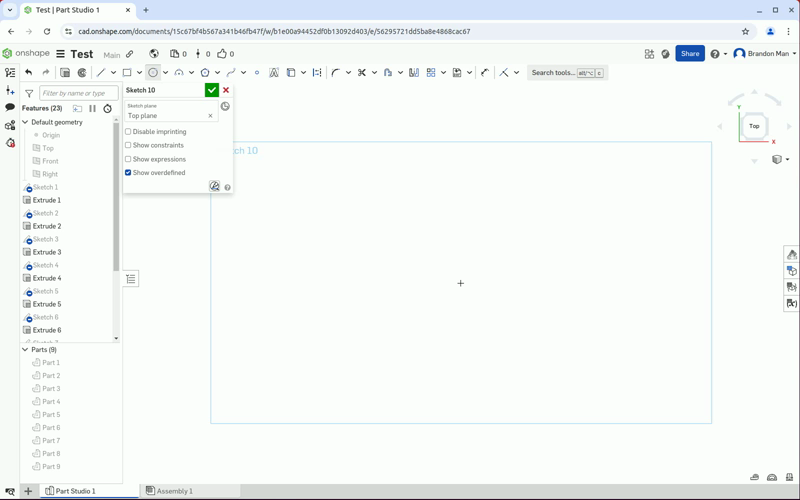
key_up(shift)
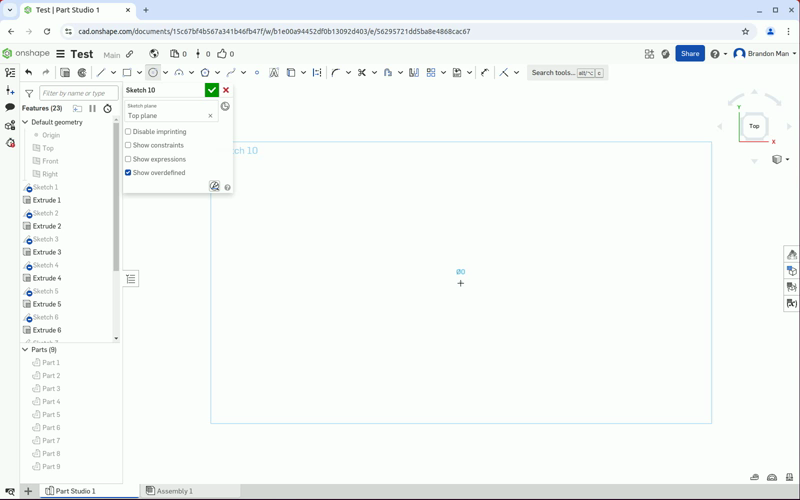
mouse_move(468, 282)
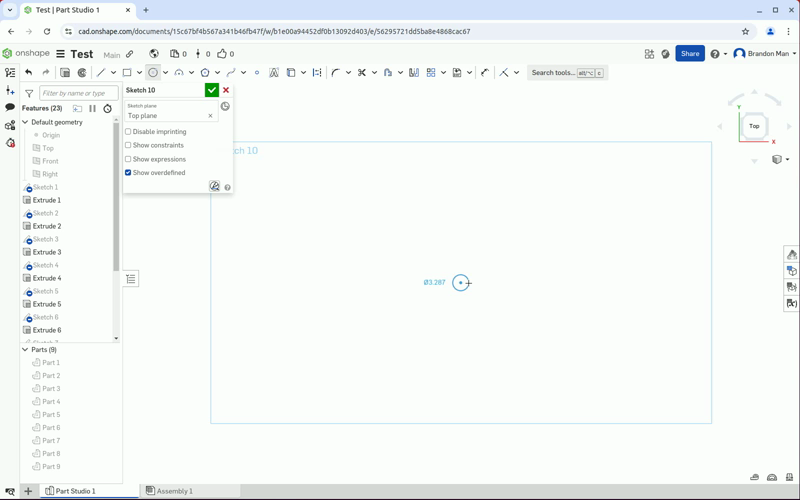
click(468, 282)
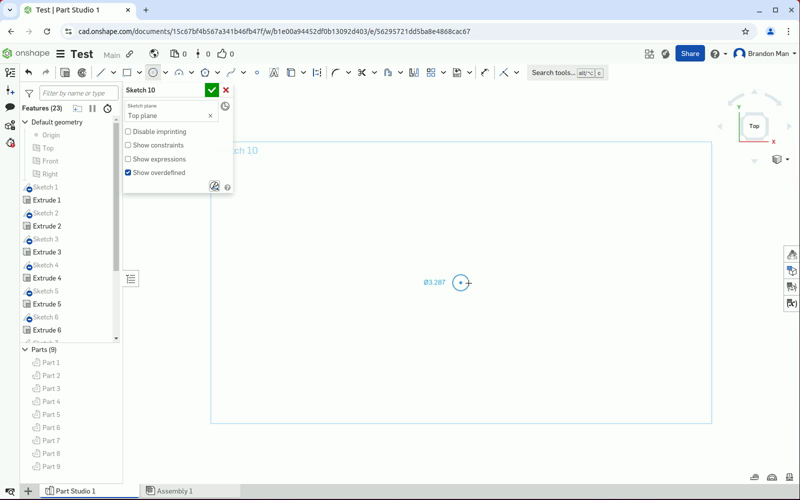
key(esc)
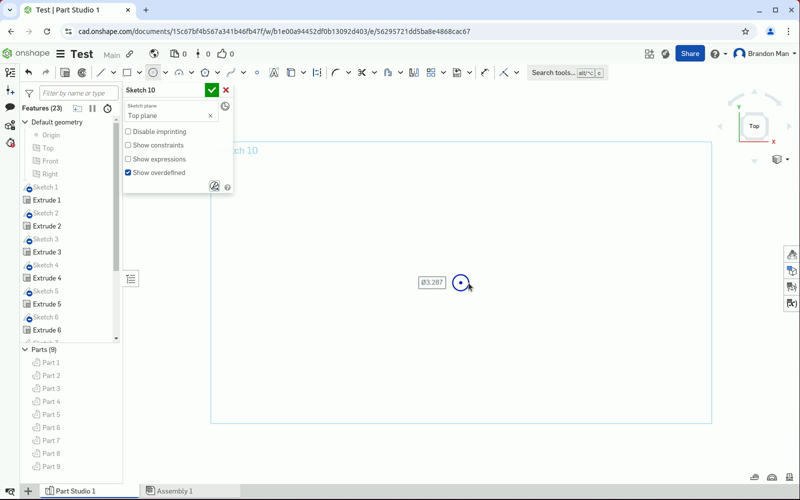
mouse_move(455, 287)
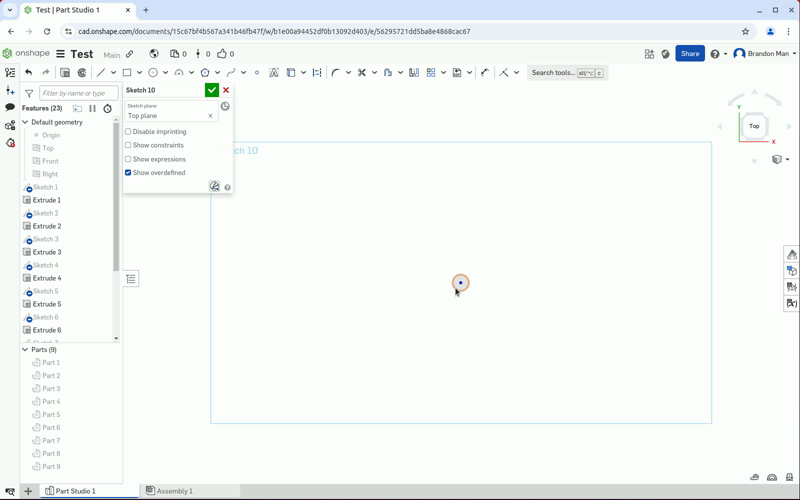
scroll(6)
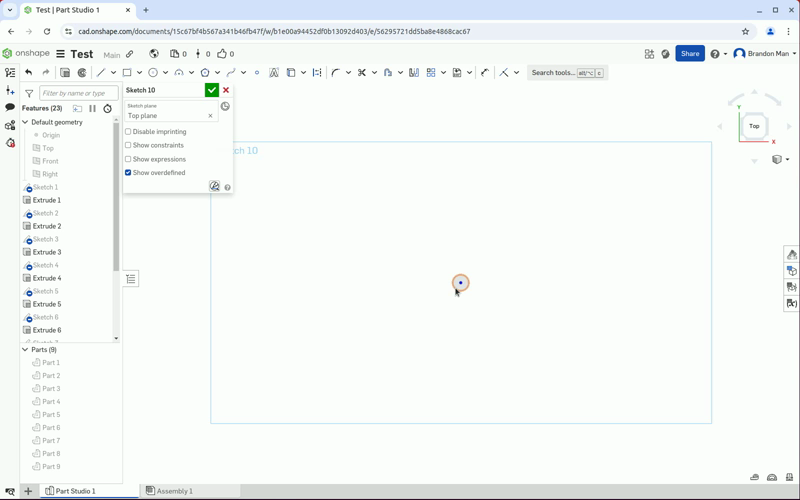
scroll(6)
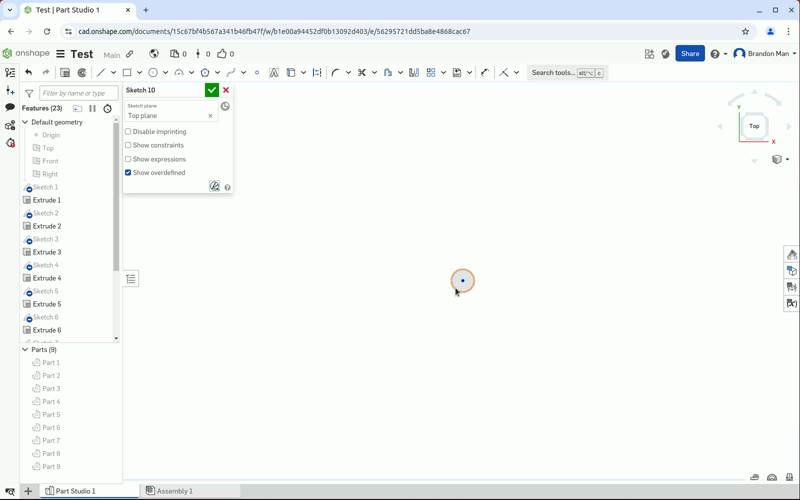
scroll(6)
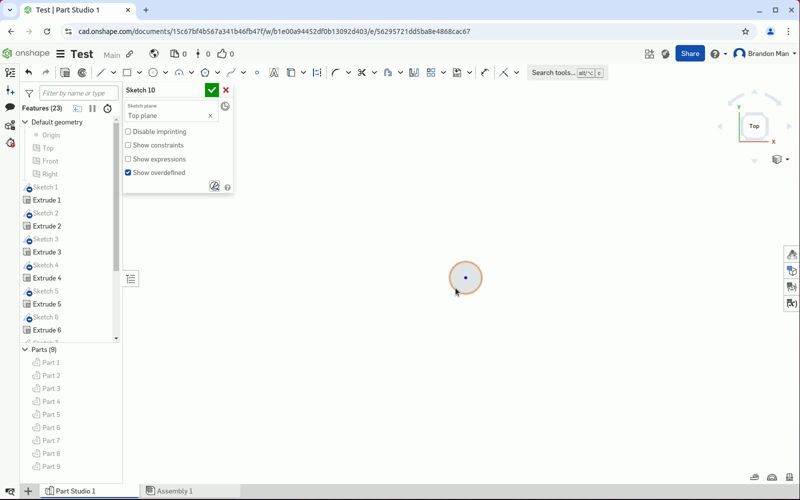
scroll(6)
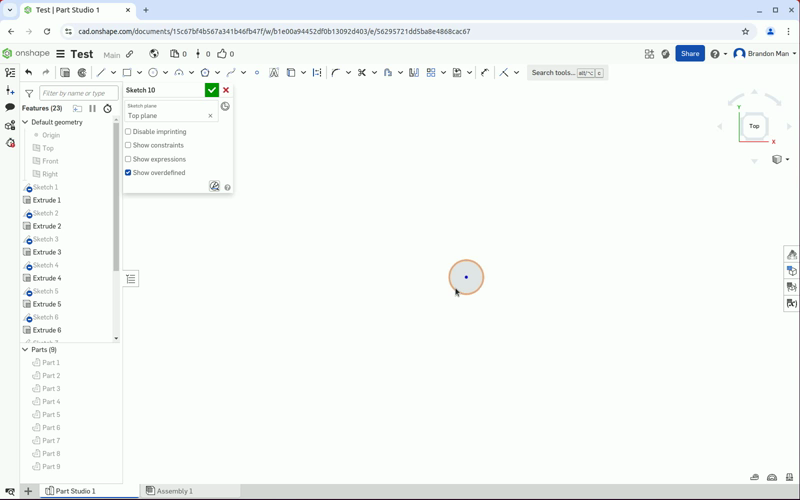
scroll(6)
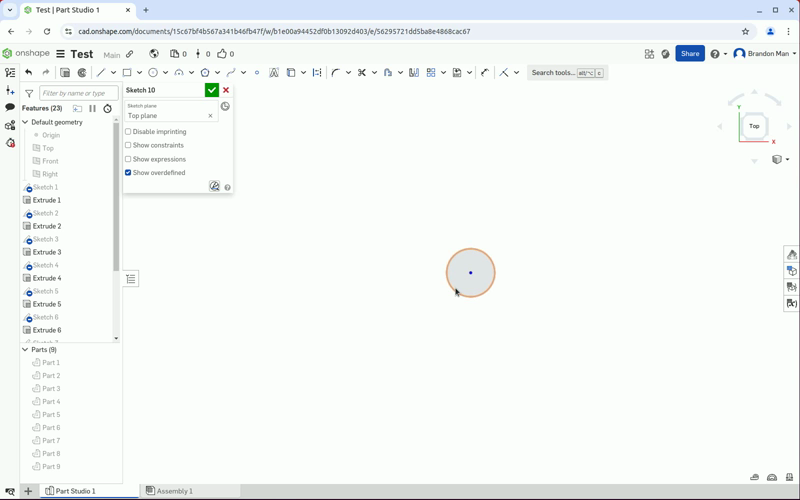
scroll(6)
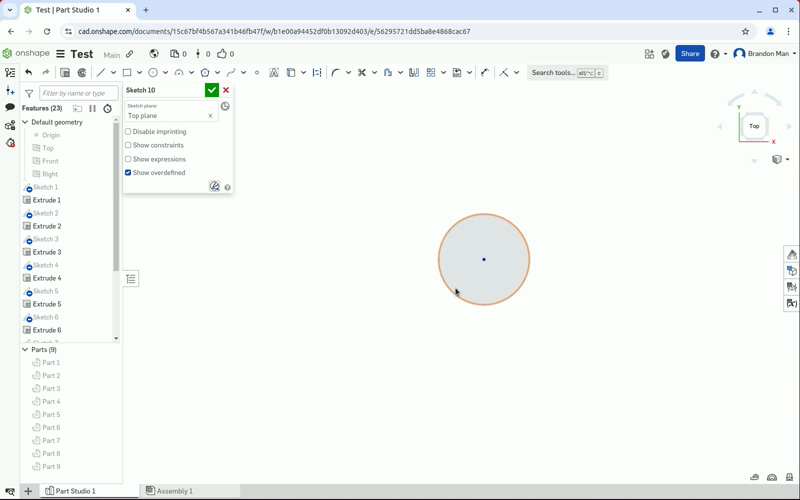
scroll(6)
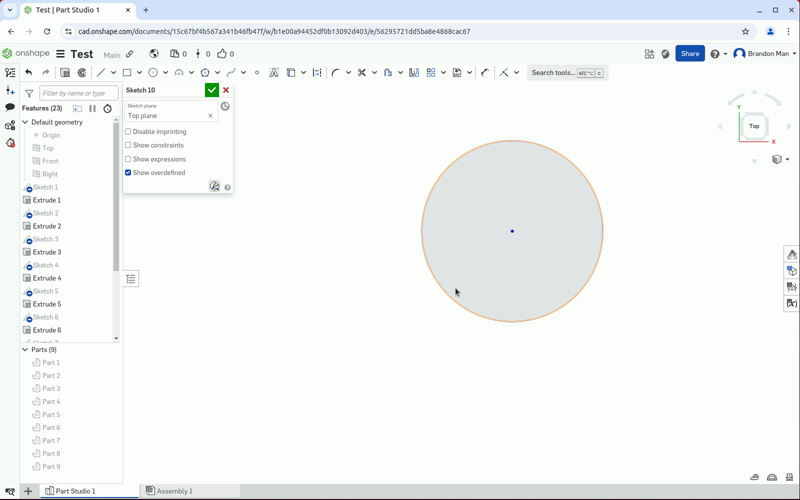
click(455, 287)
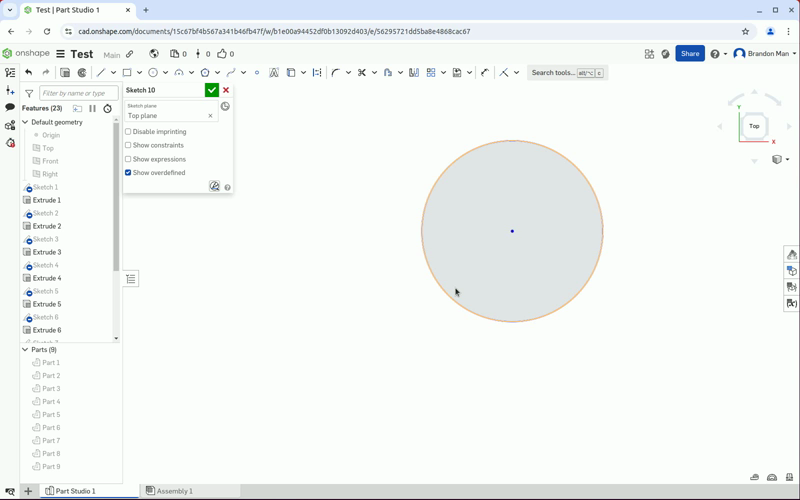
scroll(-6)
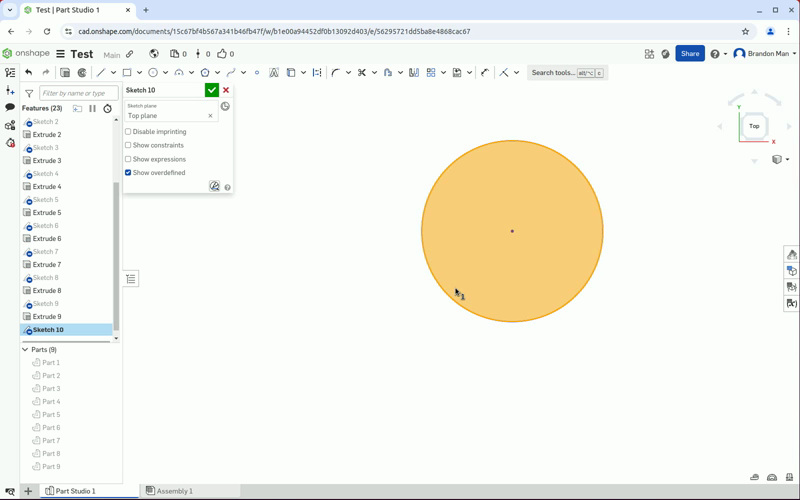
scroll(-6)
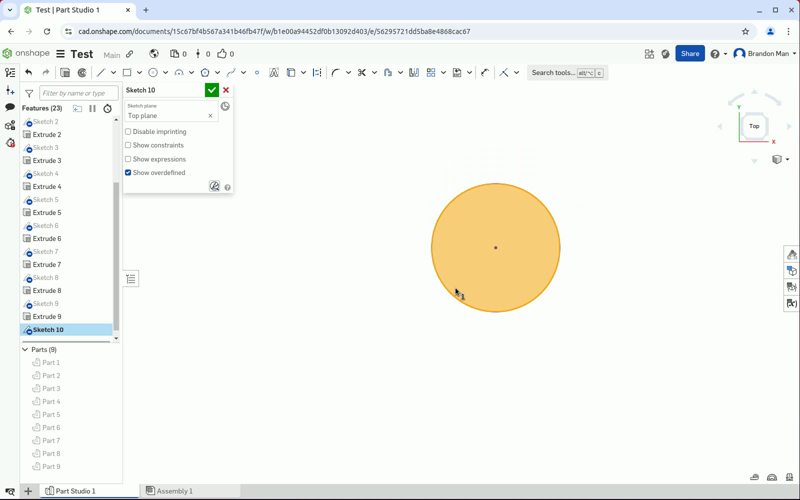
scroll(-6)
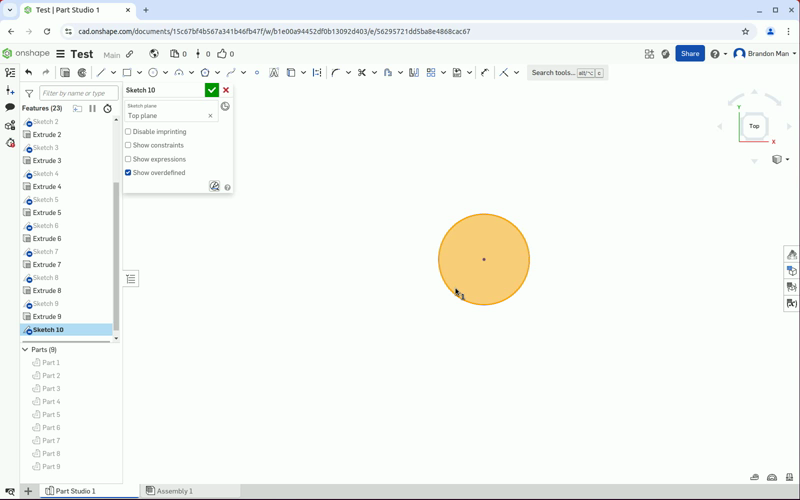
scroll(-6)
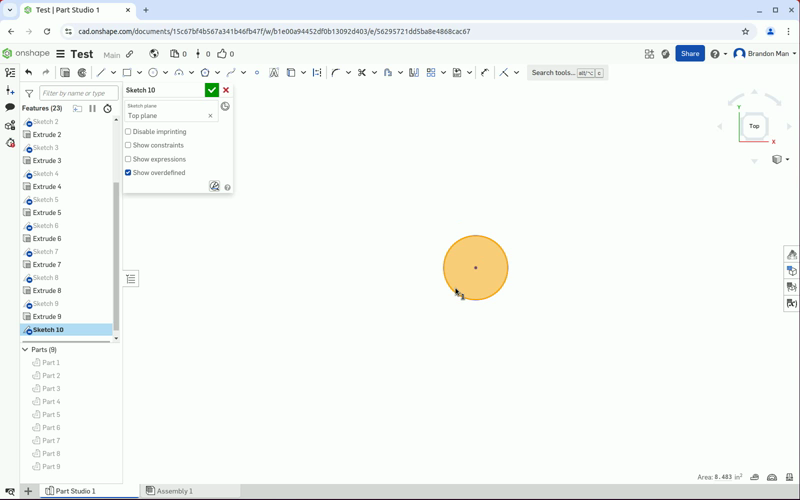
scroll(-6)
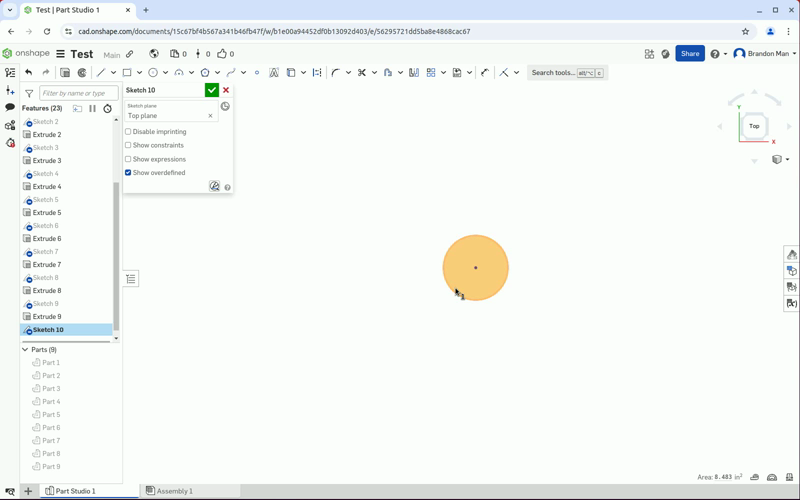
scroll(-6)
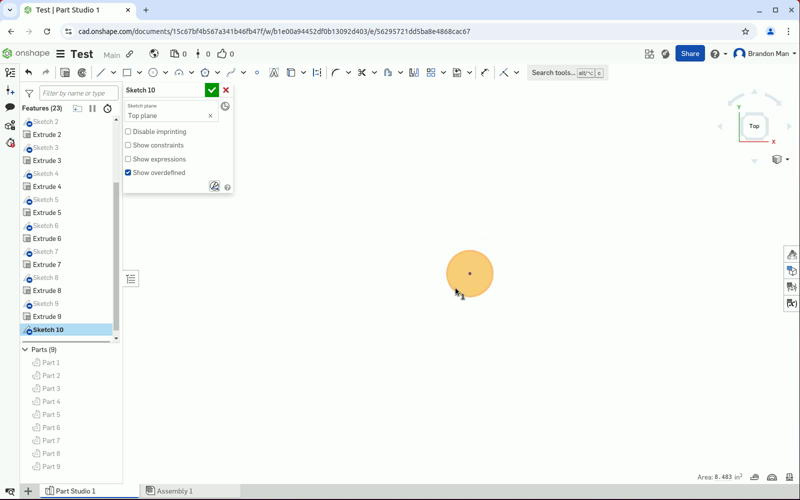
scroll(-6)
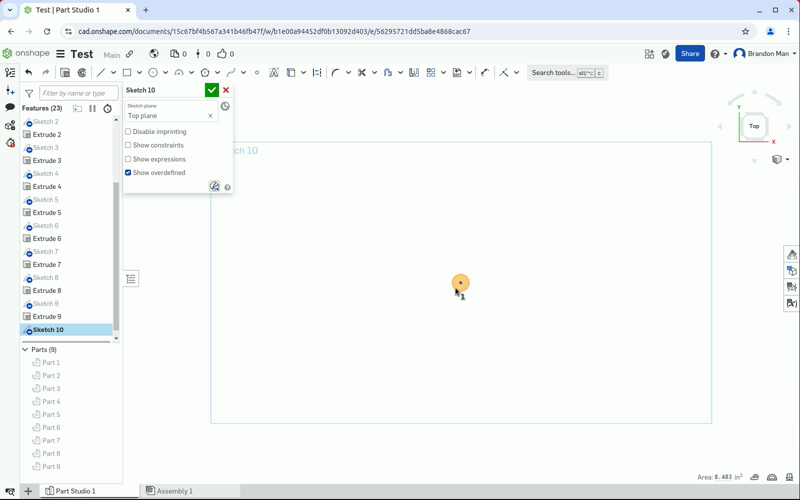
mouse_move(73, 352)
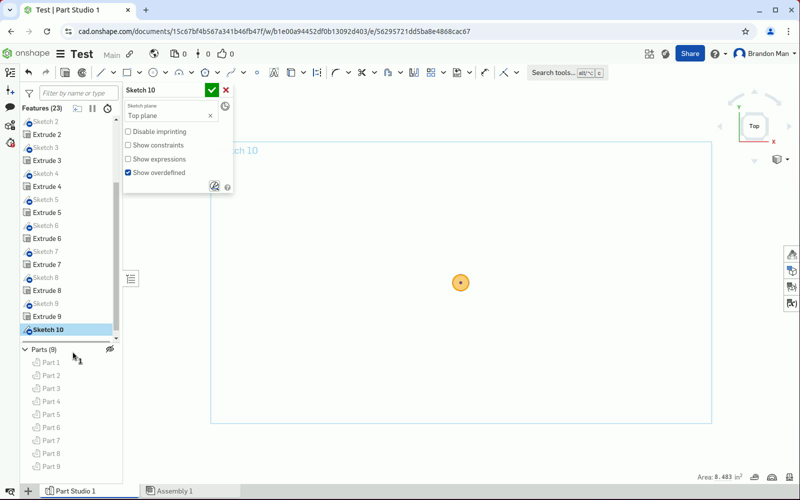
key(shift+y)
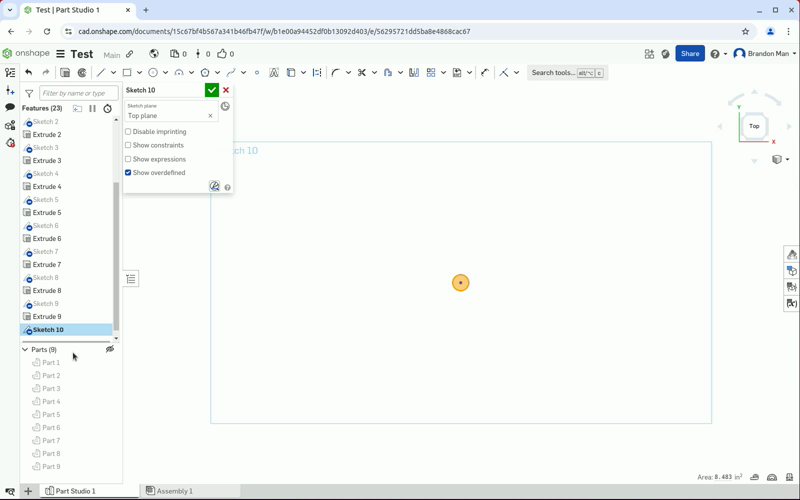
key(shift+e)
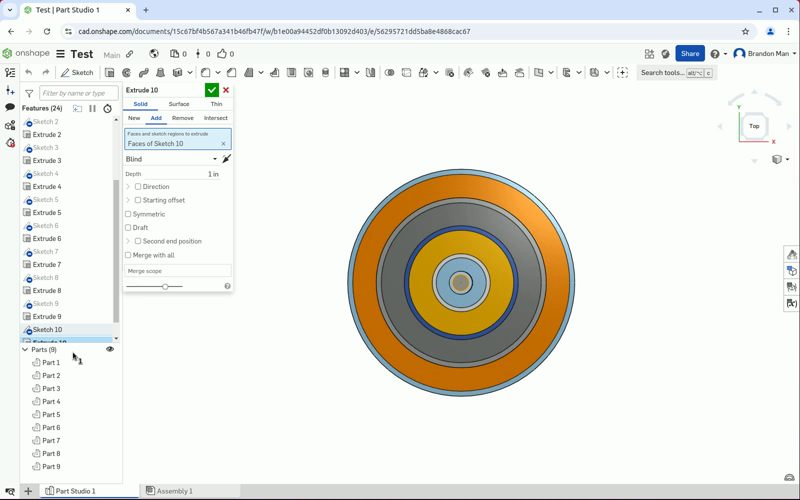
mouse_move(143, 106)
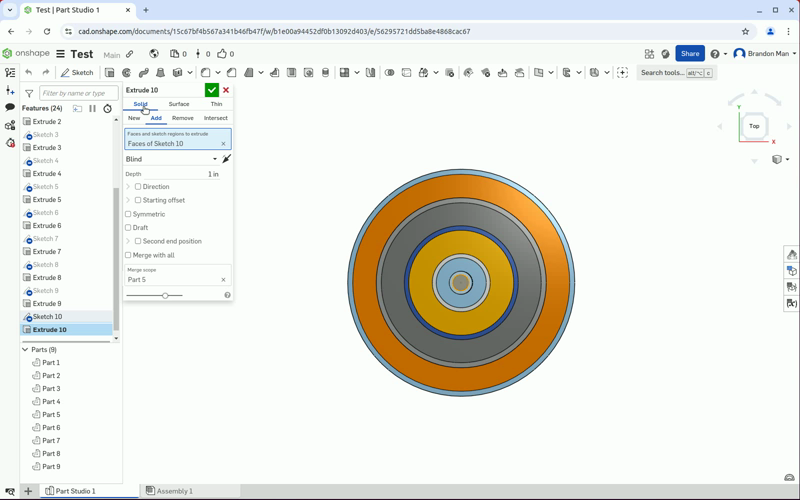
click(143, 106)
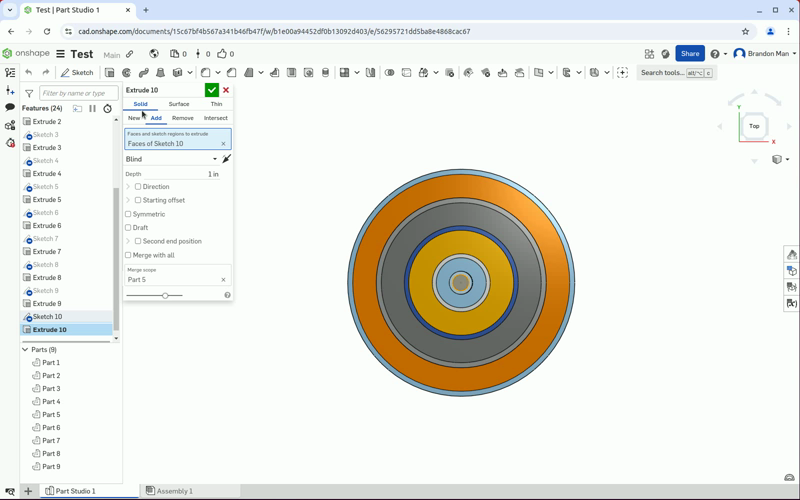
mouse_move(137, 120)
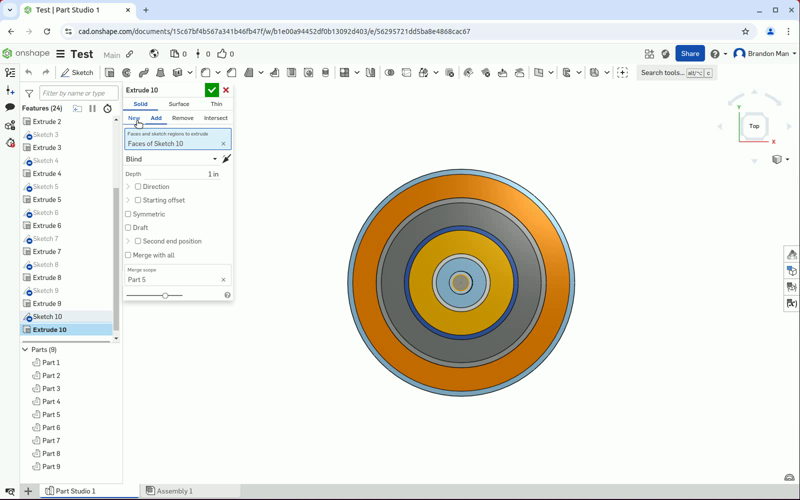
click(137, 120)
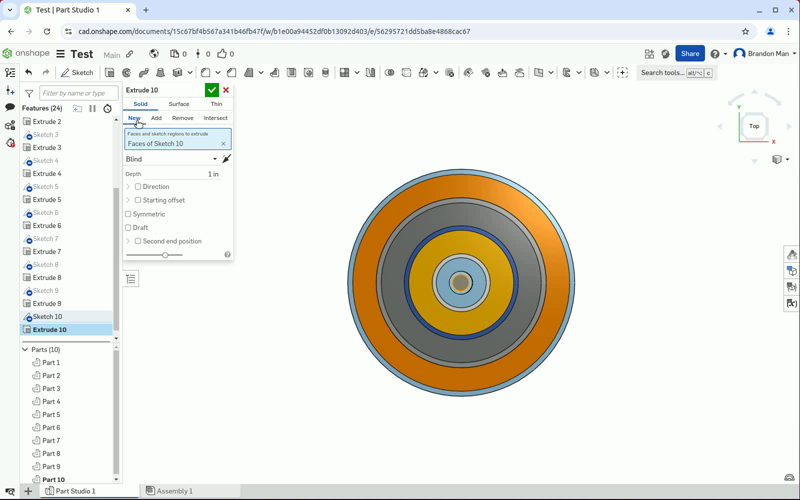
key(tab, 4)
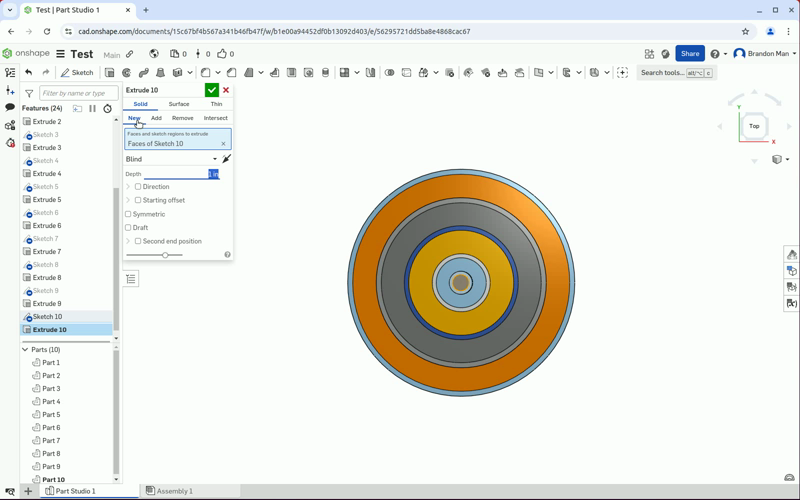
text(0.241)
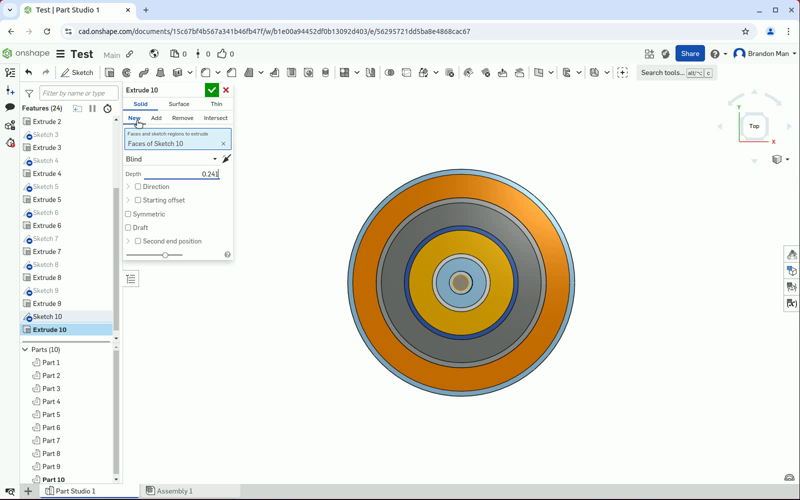
key(enter)
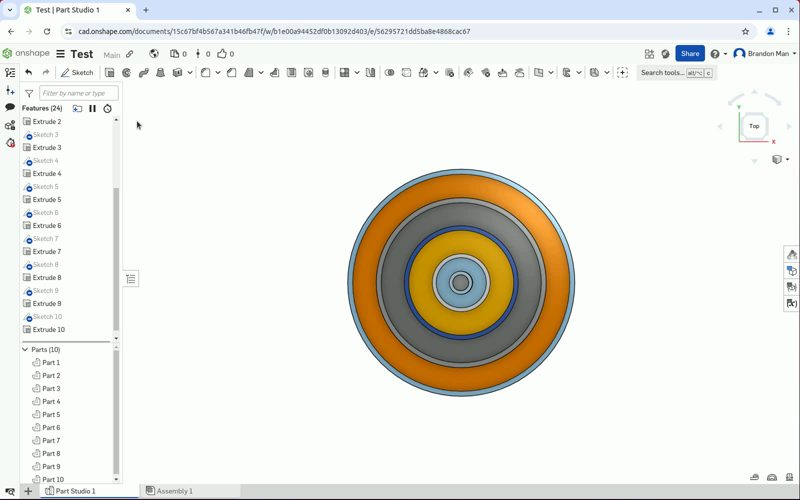
key(shift+h)
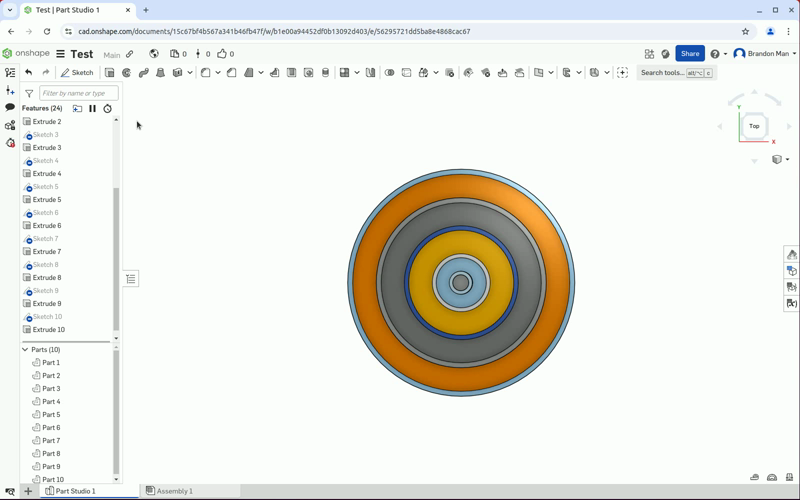
key(shift+h)
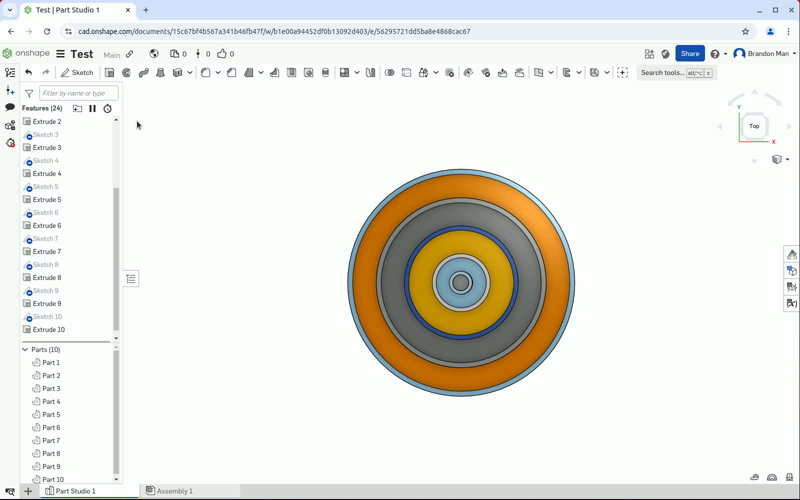
key(shift+7)
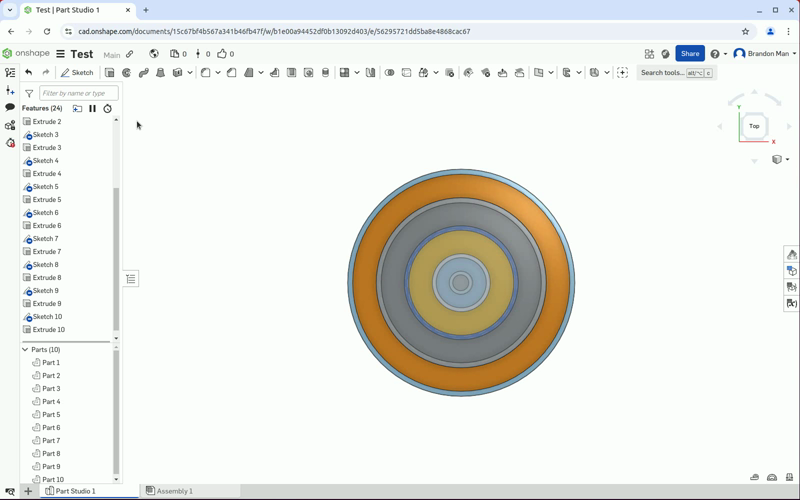
key(up, 3)
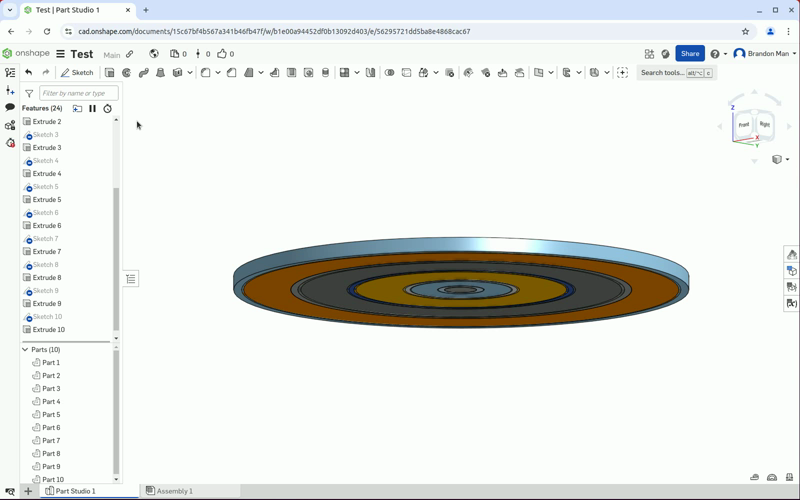
key(left, 3)
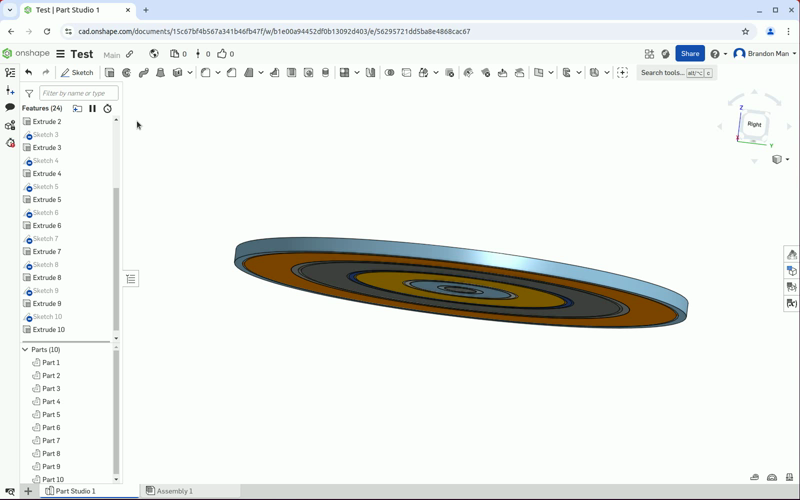
key(right, 3)
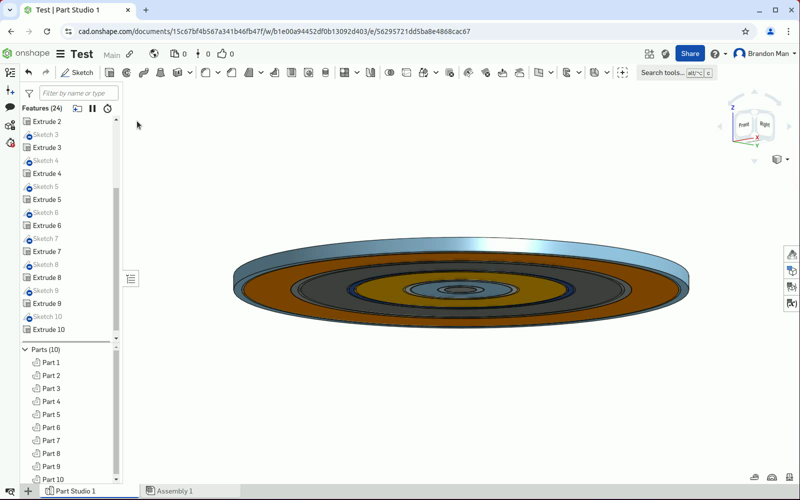
key(down, 3)
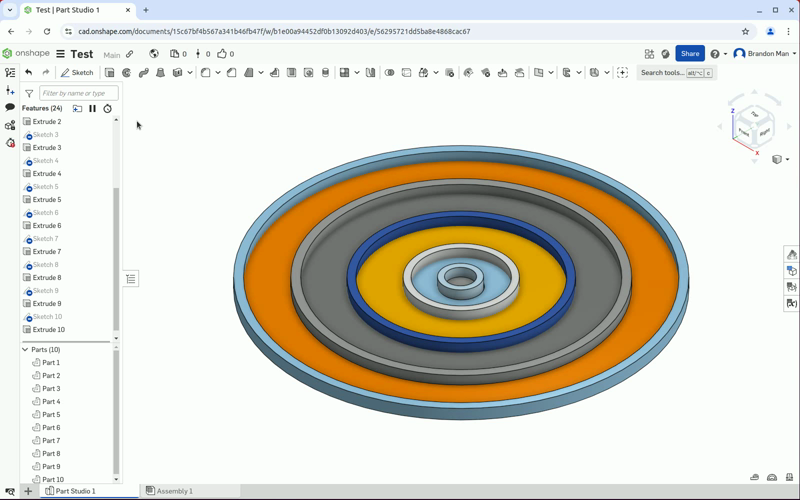
mouse_move(69, 85)
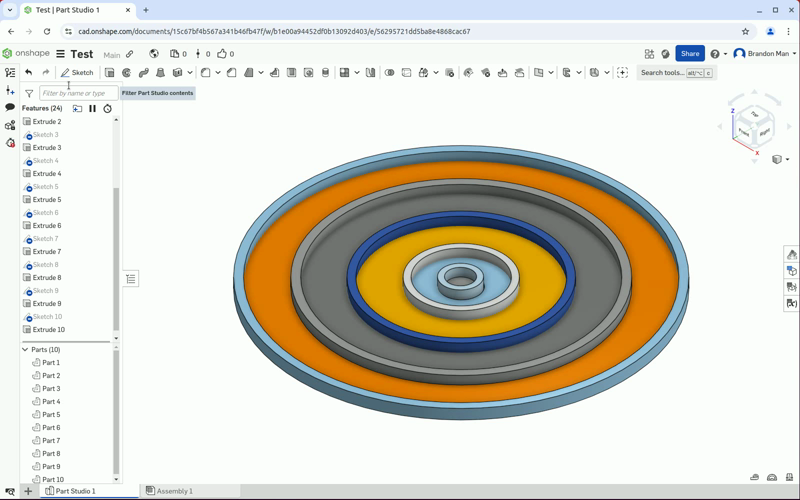
click(69, 85)